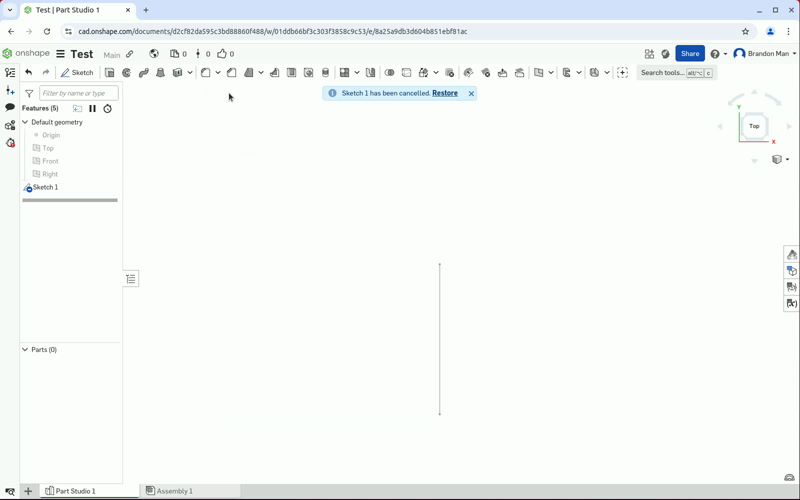
key(shift+h)
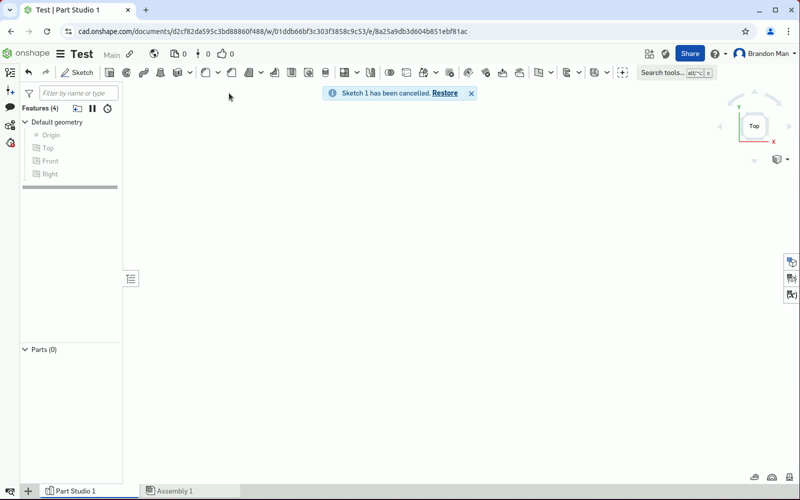
mouse_move(73, 352)
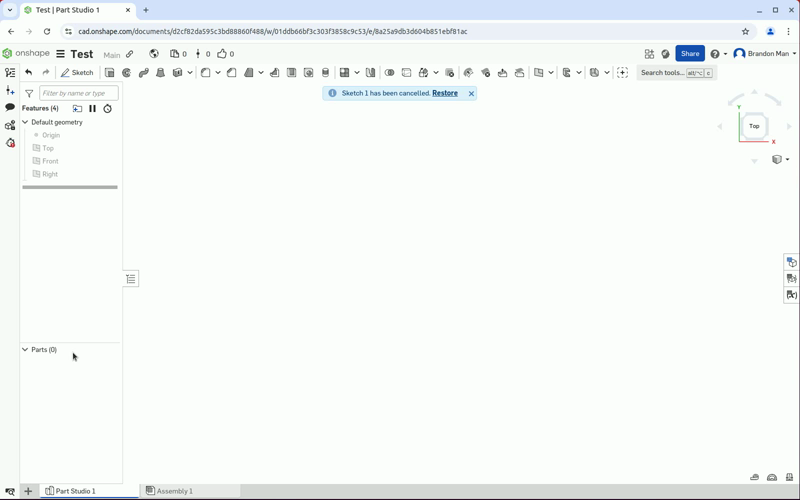
key(y)
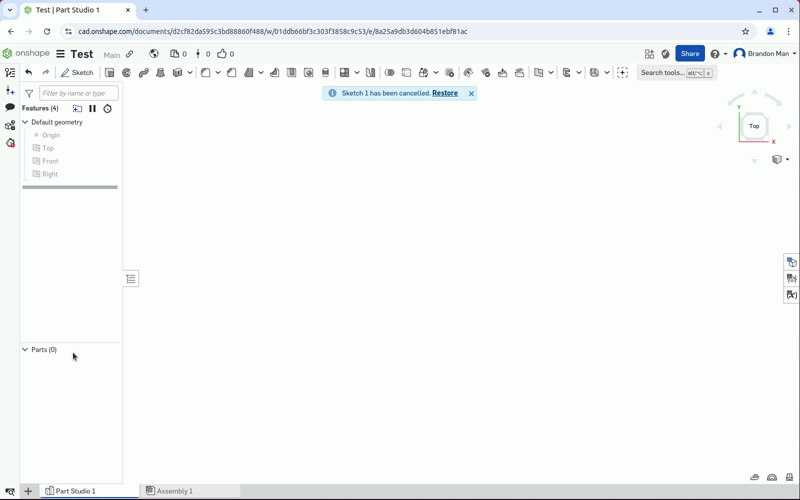
key(shift+p)
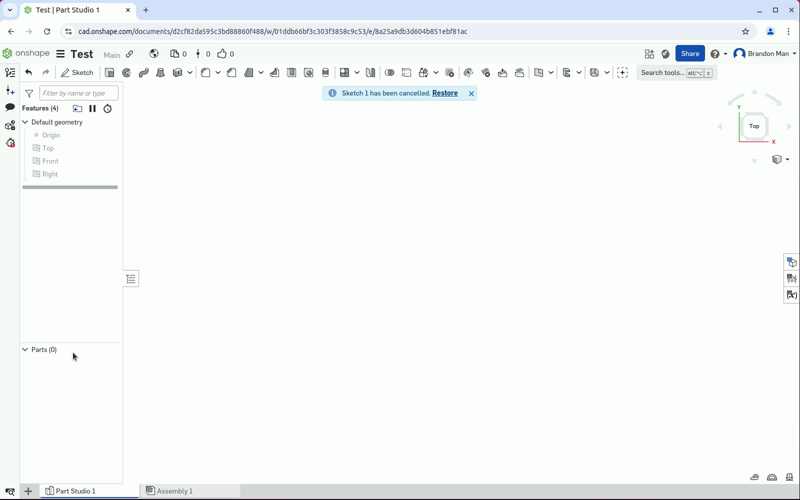
key(space)
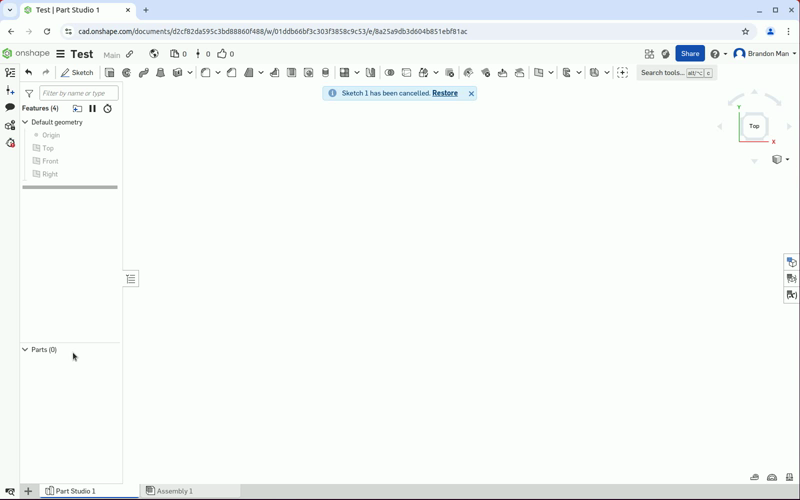
key_down(shift)
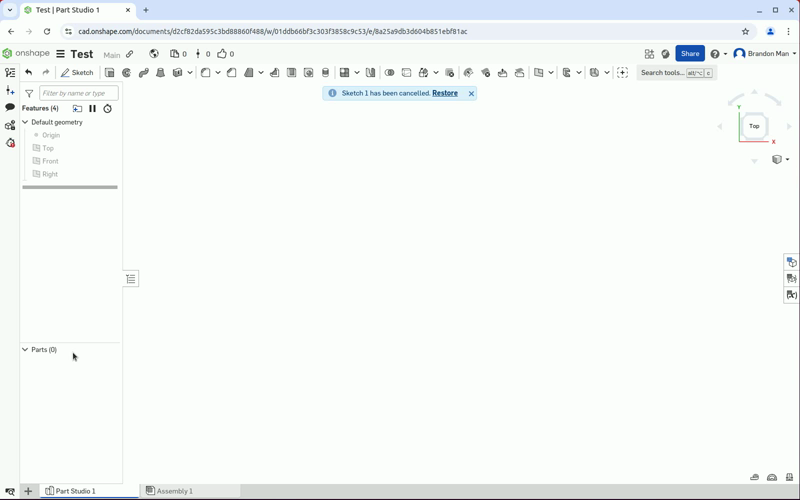
key(up)
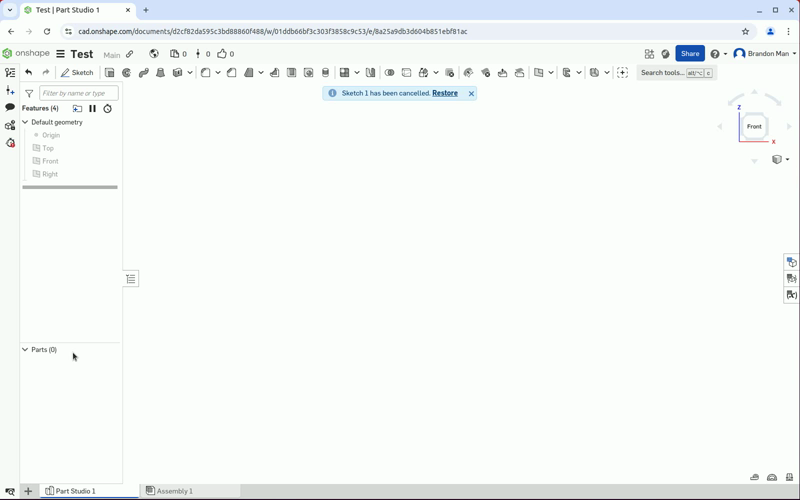
key_up(shift)
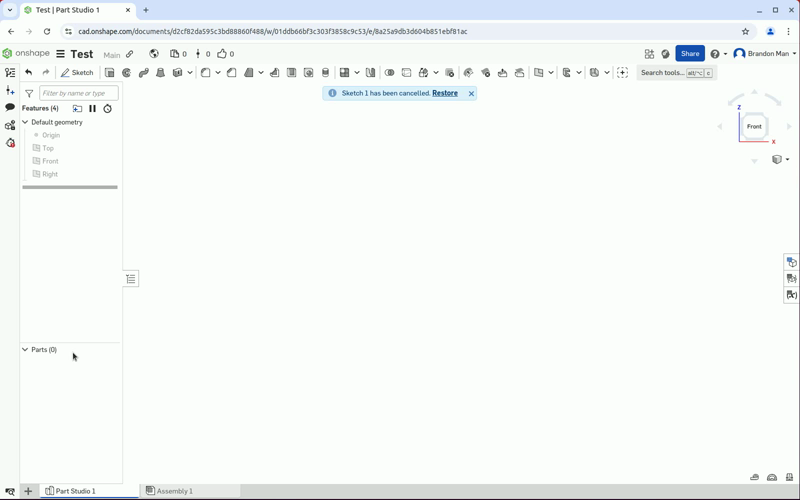
key(space)
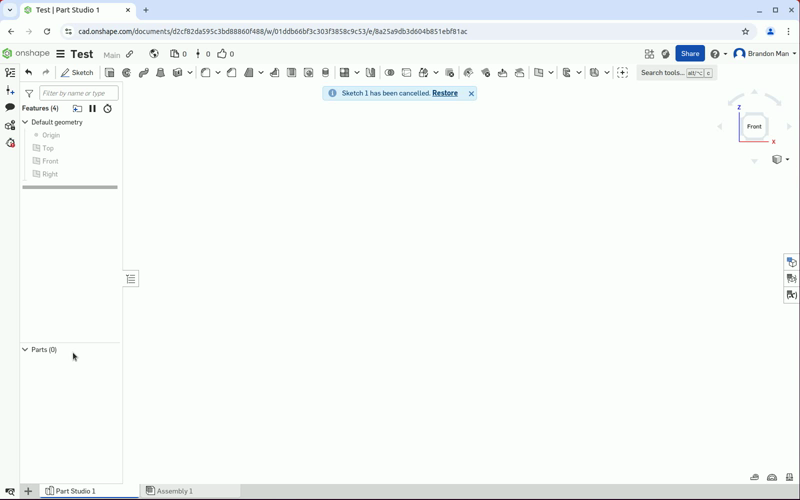
key_down(shift)
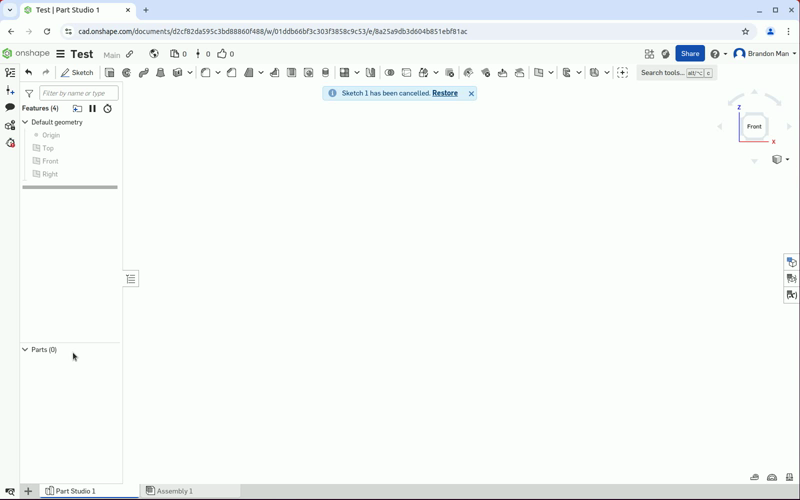
key(left)
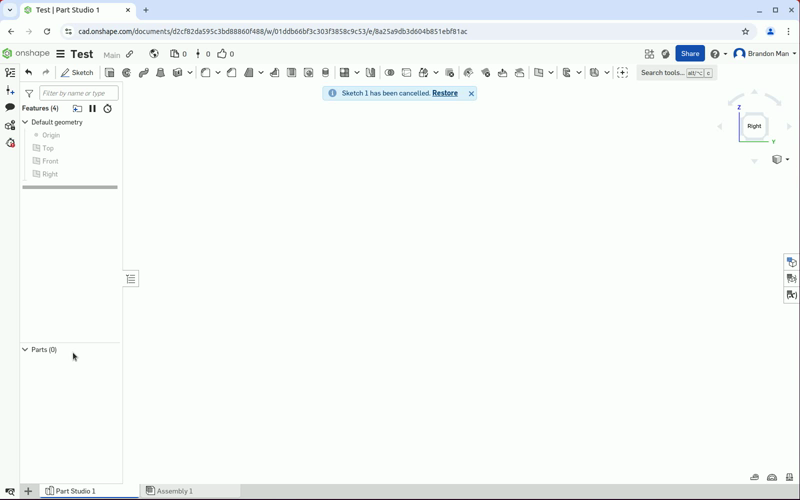
key_up(shift)
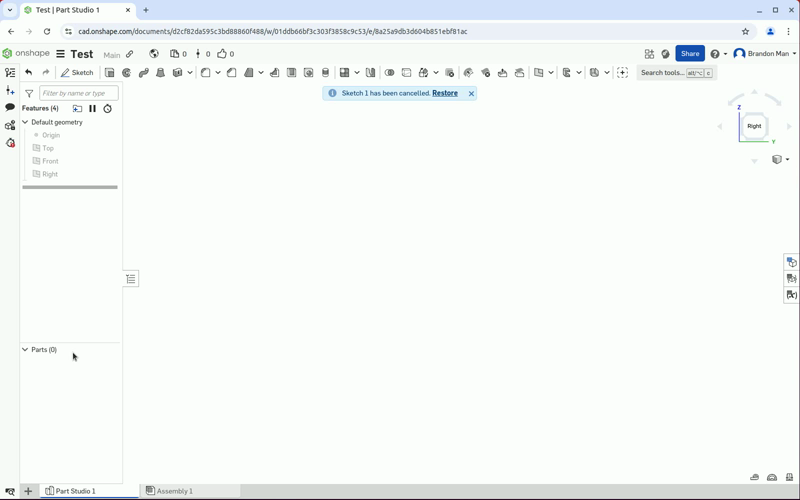
mouse_move(73, 352)
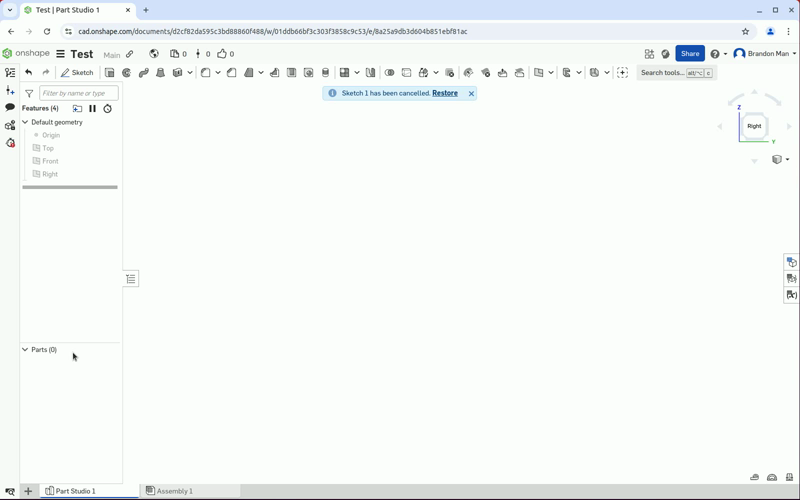
key(shift+y)
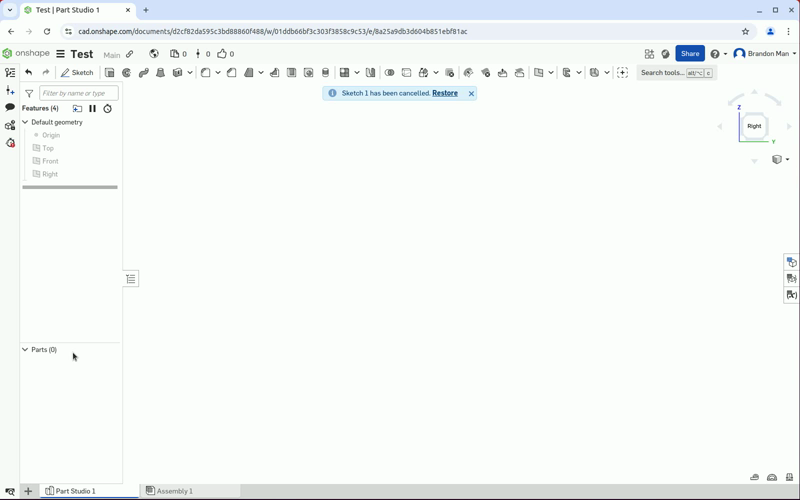
key(shift+s)
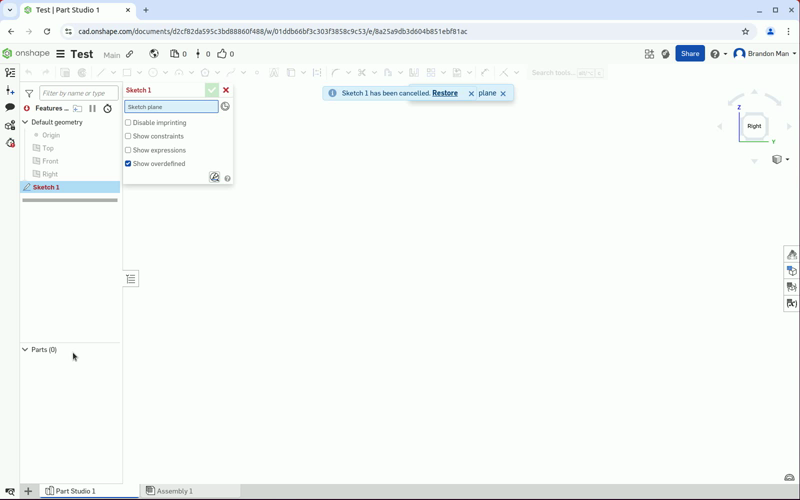
mouse_move(73, 176)
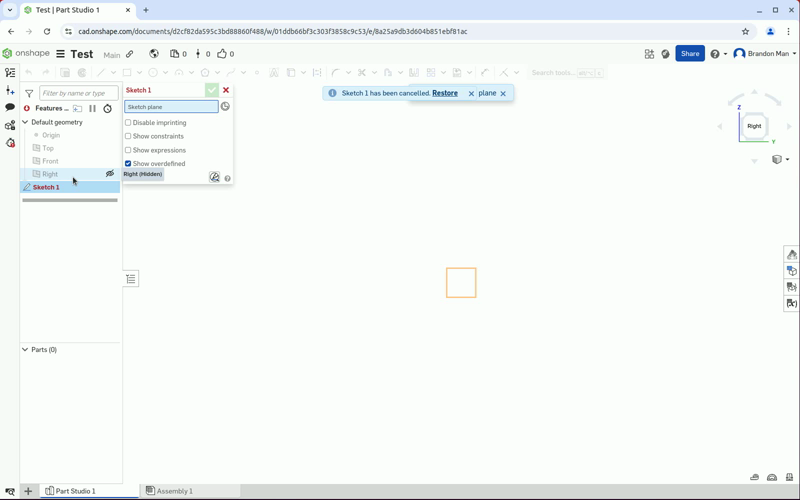
click(73, 176)
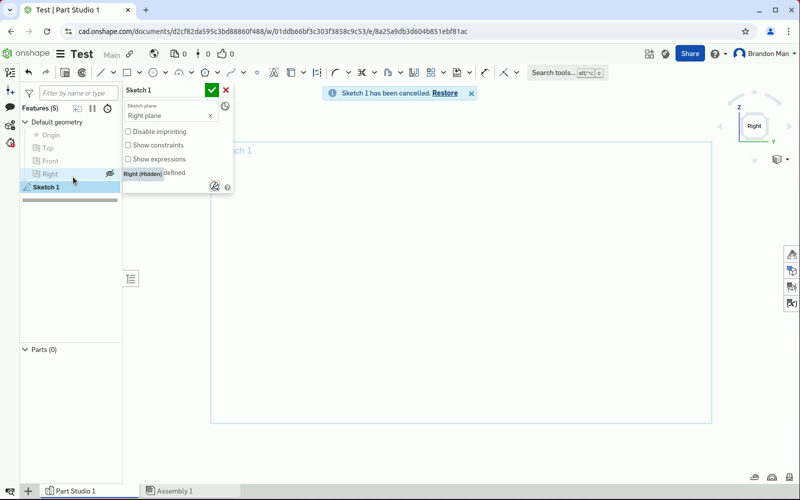
mouse_move(73, 352)
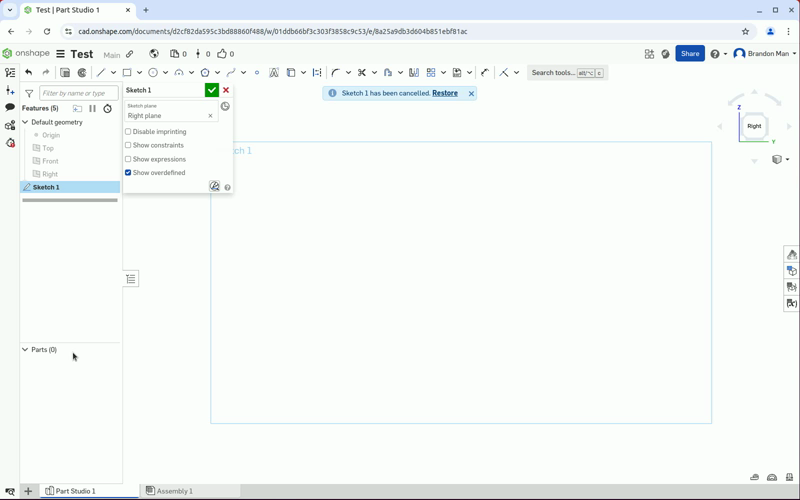
key(y)
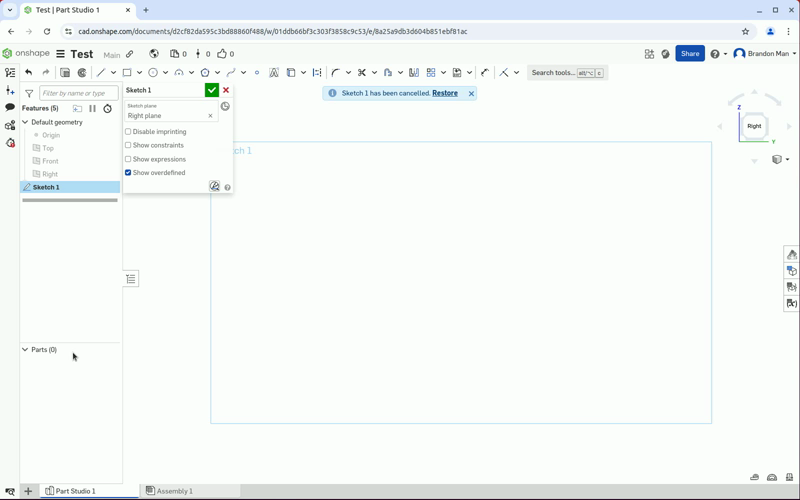
key(a)
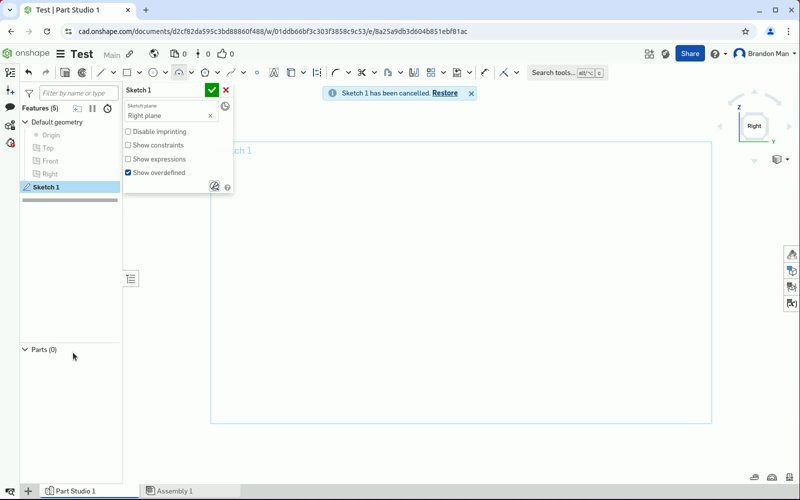
key_down(shift)
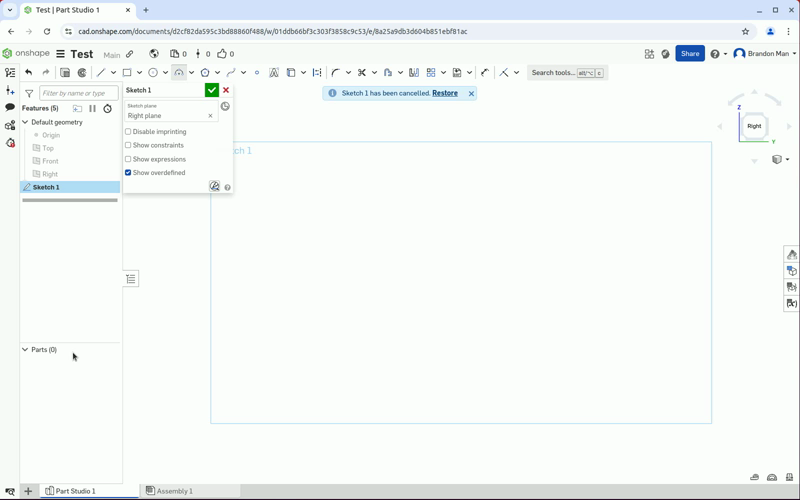
mouse_move(460, 280)
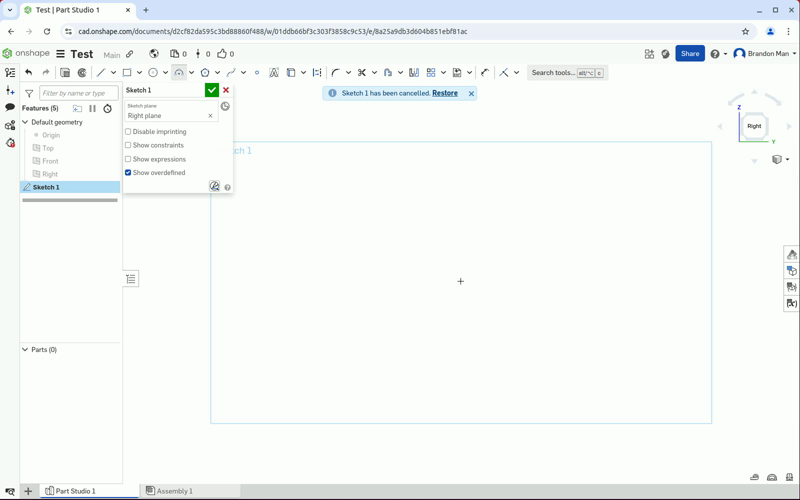
click(460, 280)
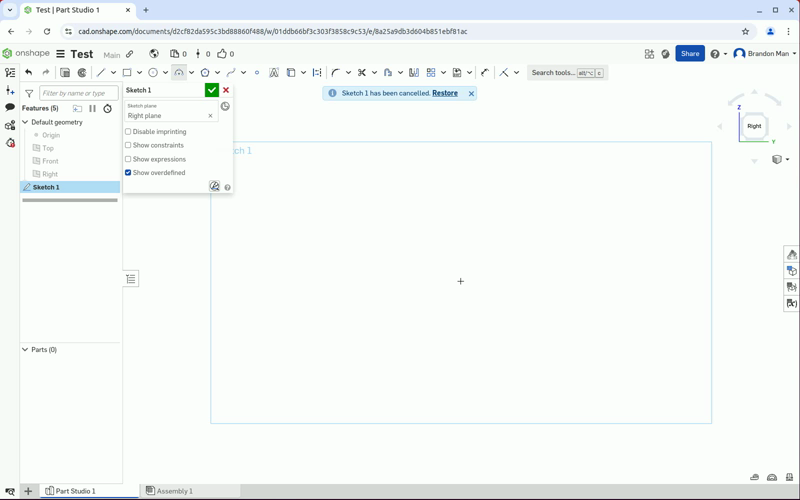
key_up(shift)
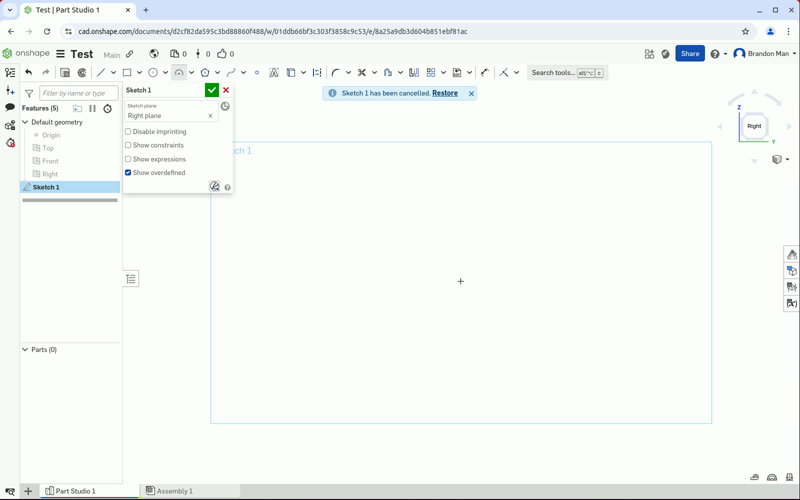
key_down(shift)
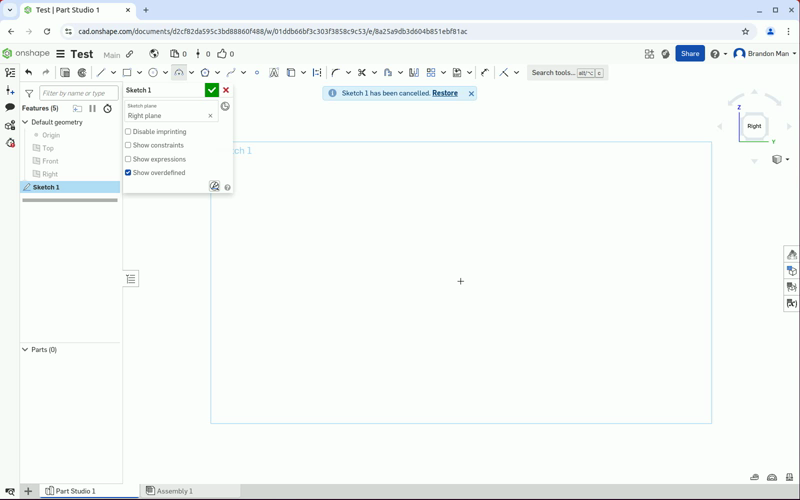
mouse_move(463, 283)
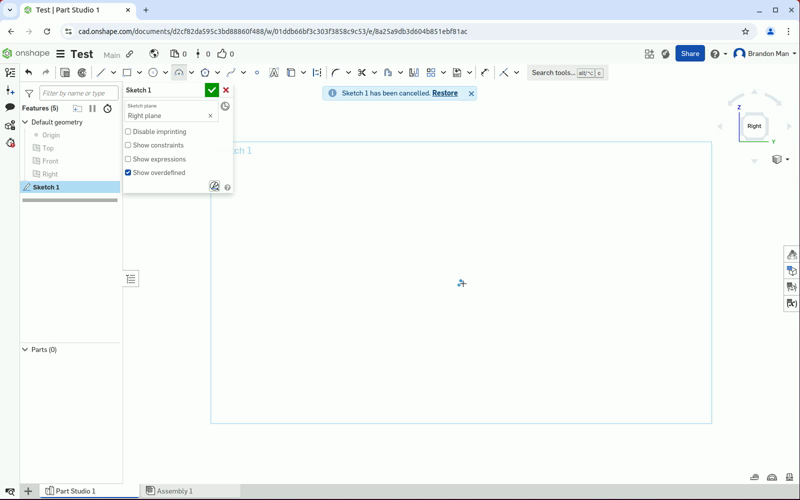
scroll(6)
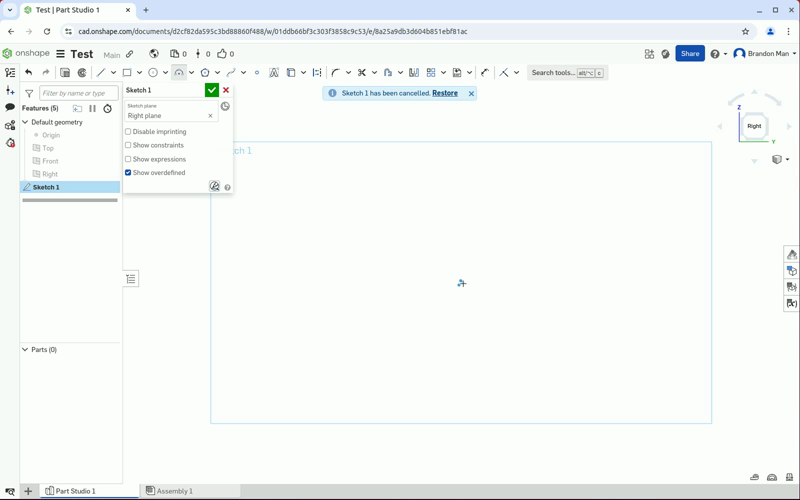
scroll(6)
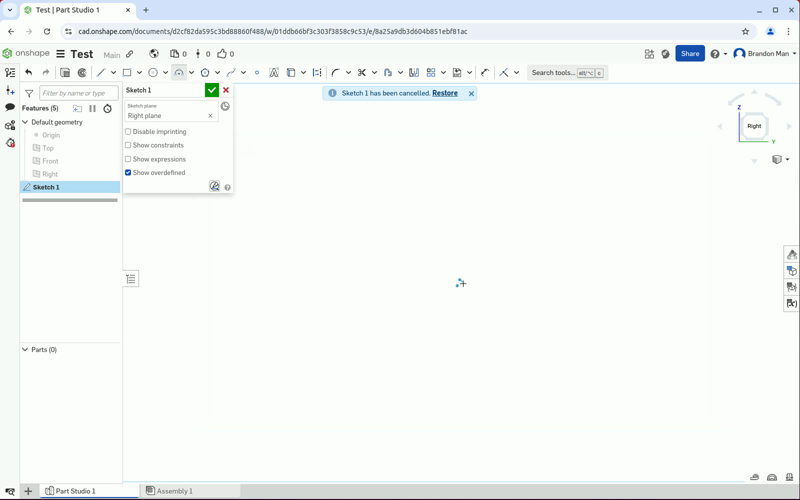
scroll(6)
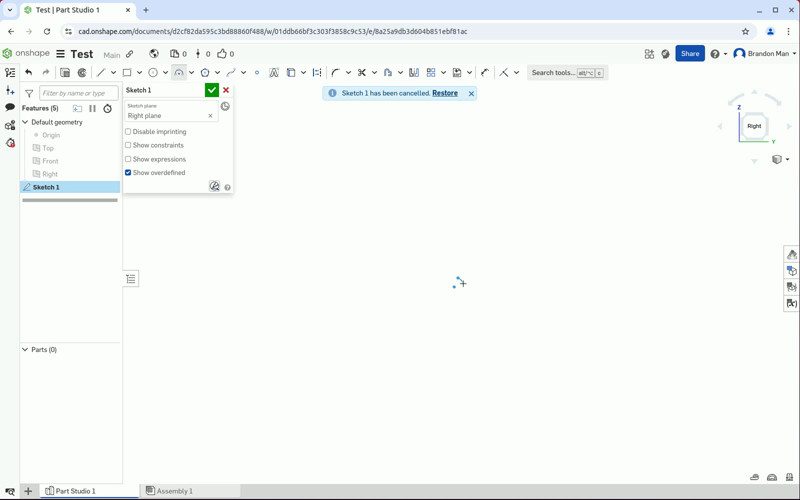
scroll(6)
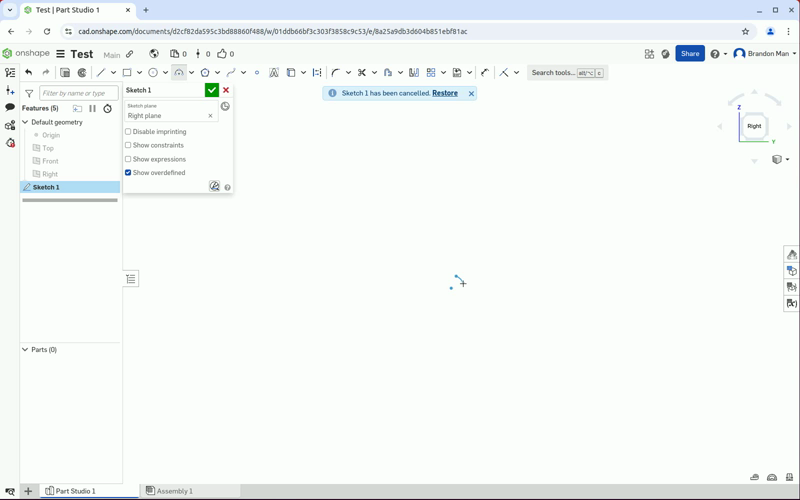
scroll(6)
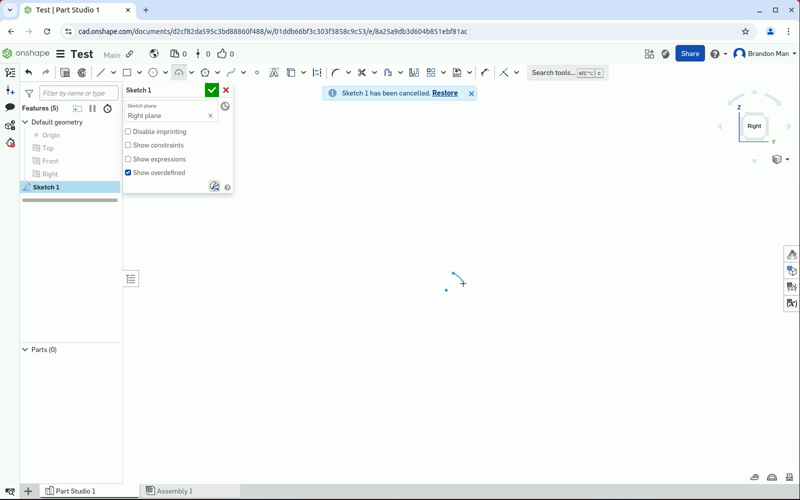
scroll(6)
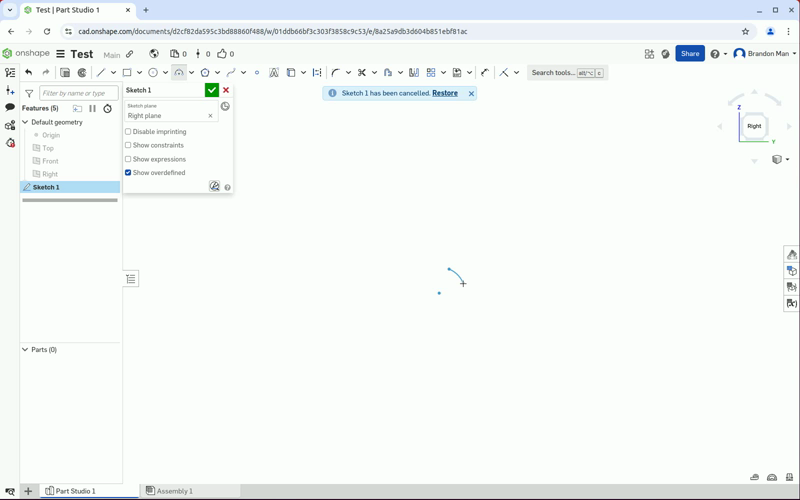
scroll(6)
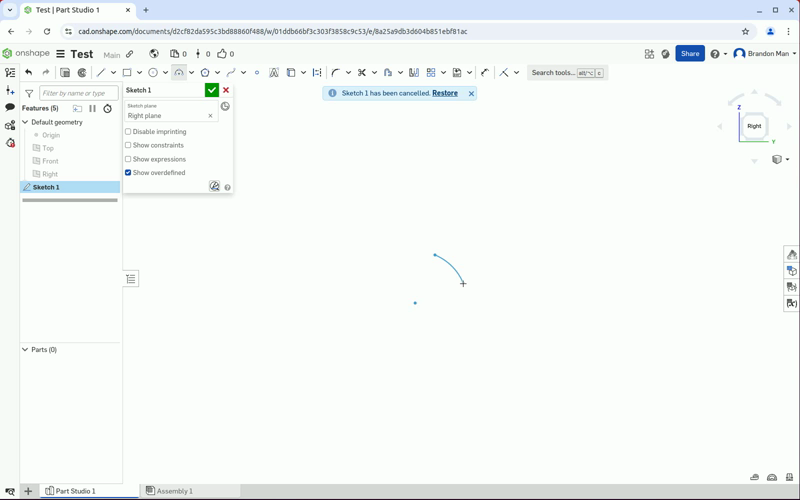
click(463, 283)
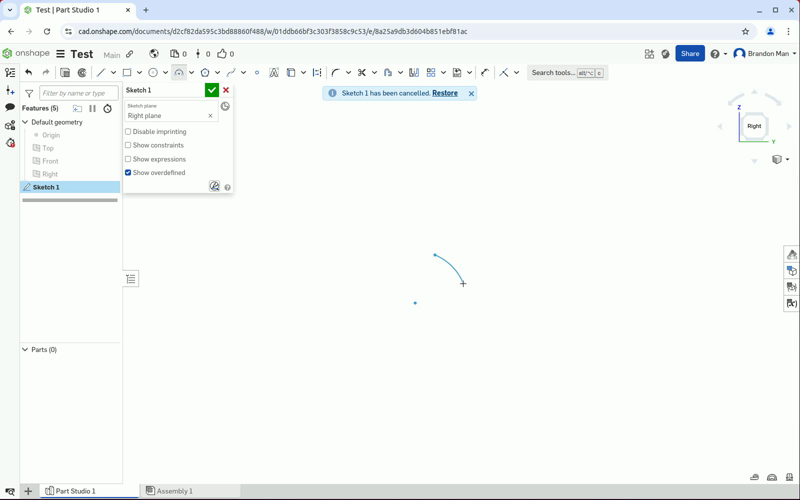
scroll(-6)
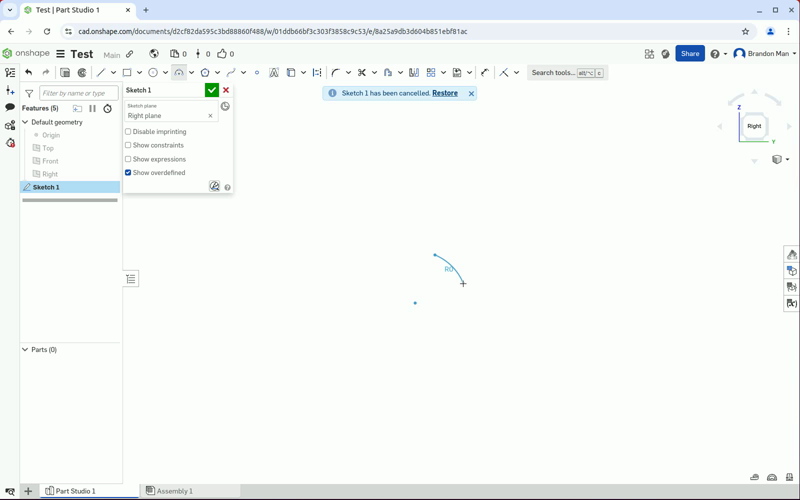
scroll(-6)
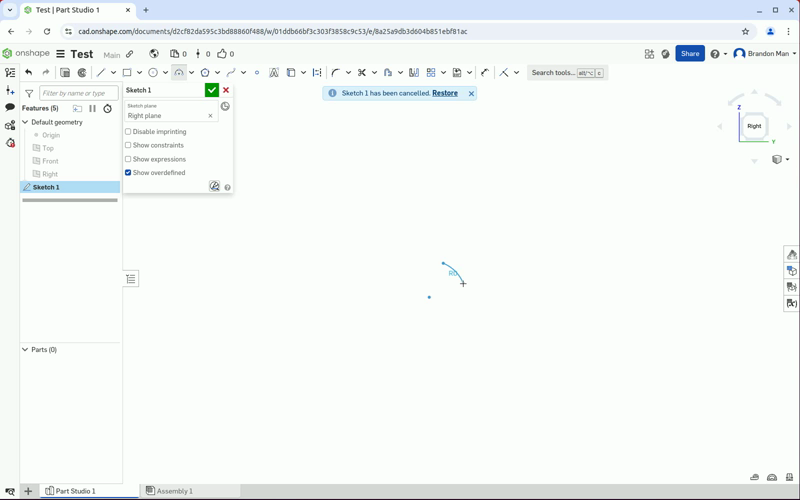
scroll(-6)
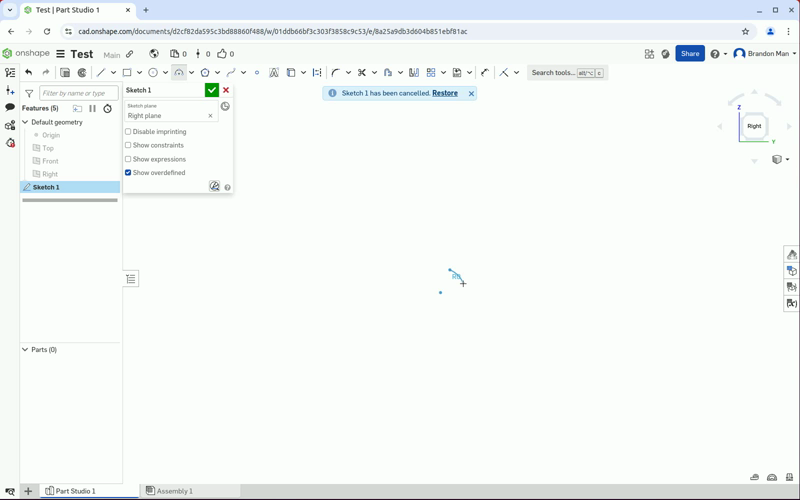
scroll(-6)
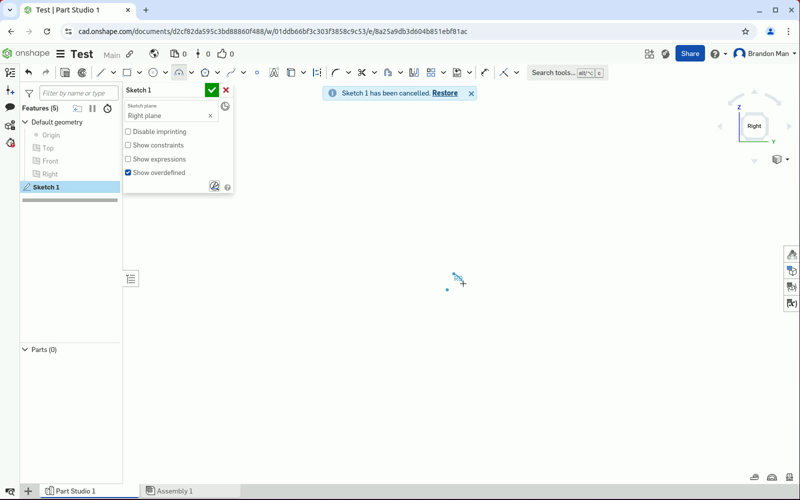
scroll(-6)
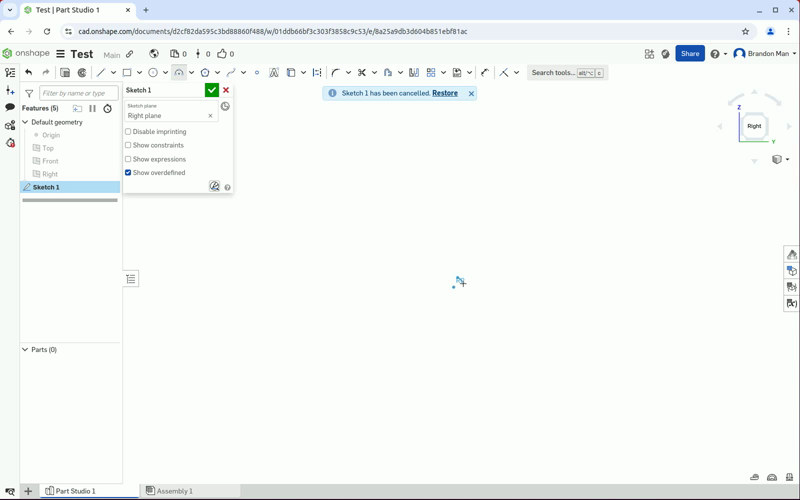
scroll(-6)
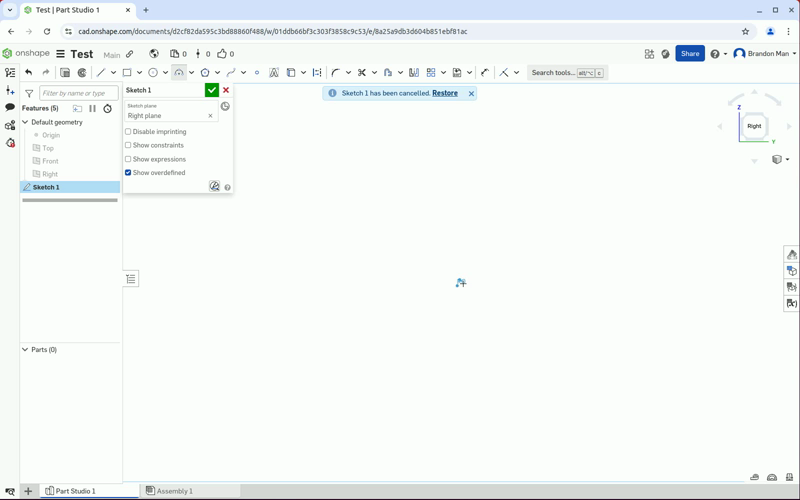
scroll(-6)
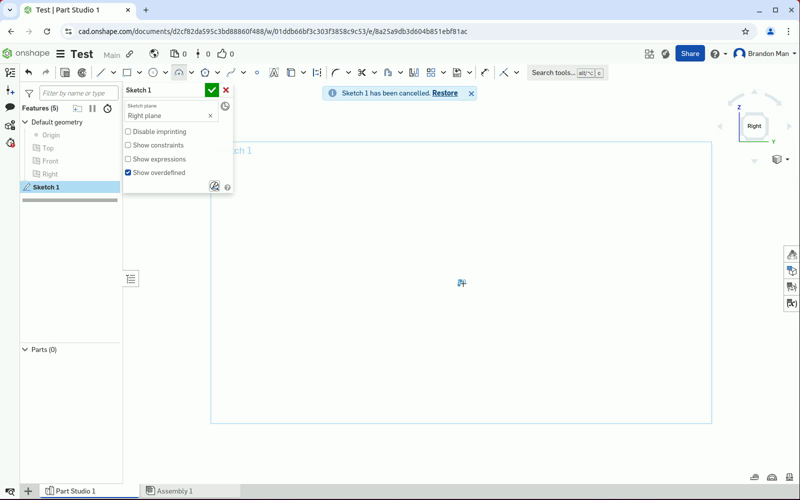
mouse_move(461, 282)
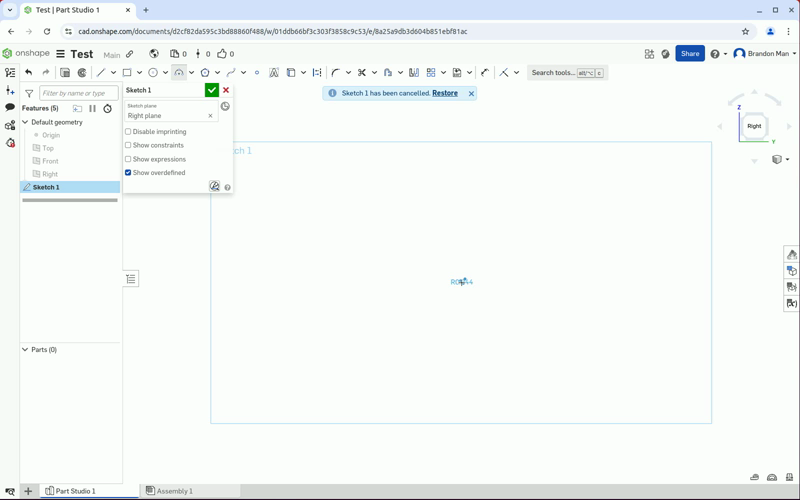
scroll(6)
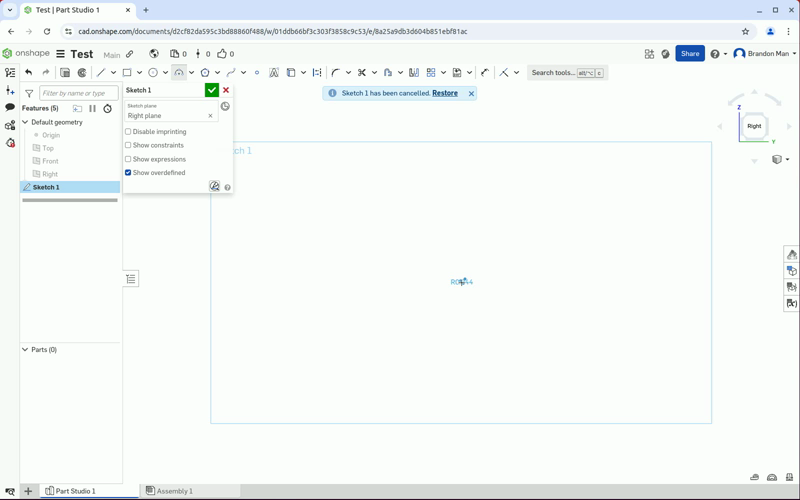
scroll(6)
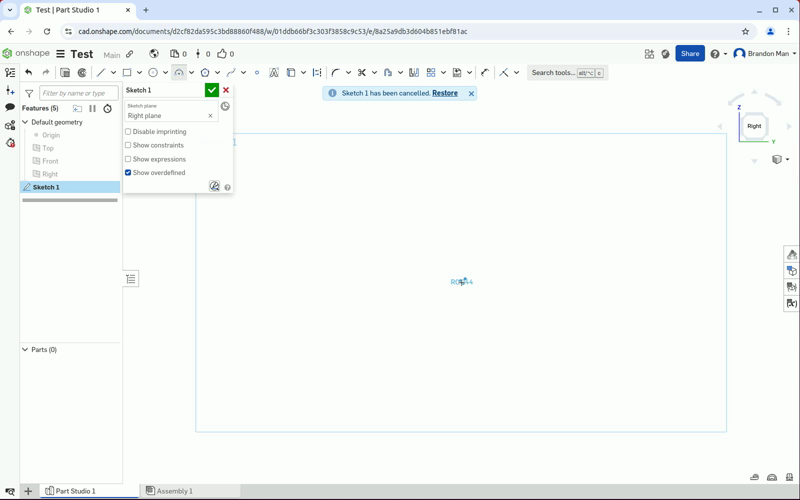
scroll(6)
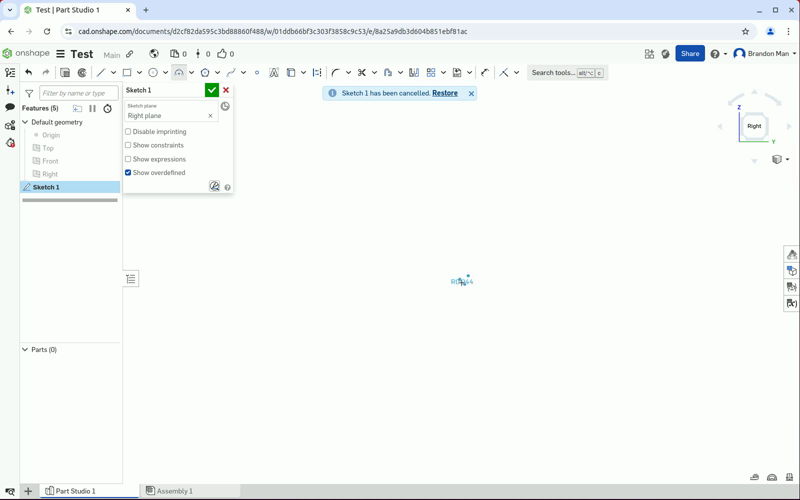
scroll(6)
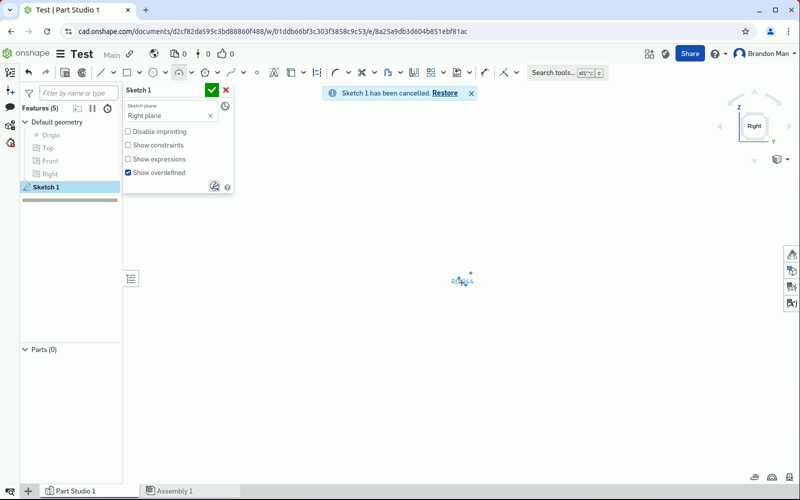
scroll(6)
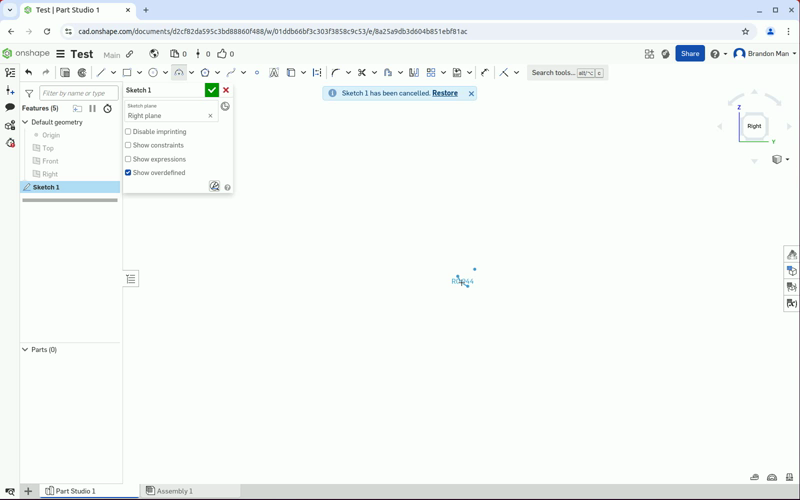
scroll(6)
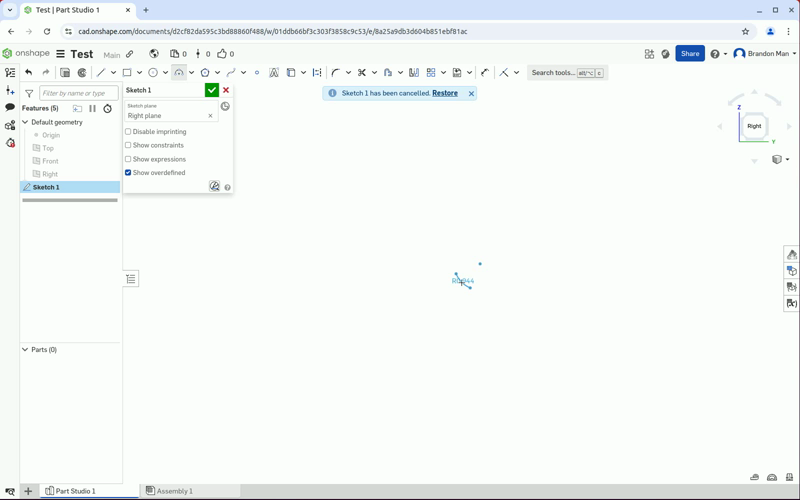
scroll(6)
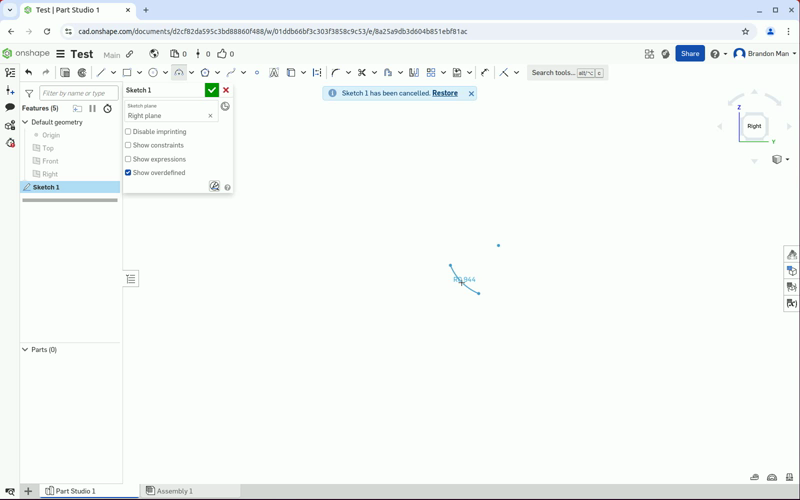
click(461, 282)
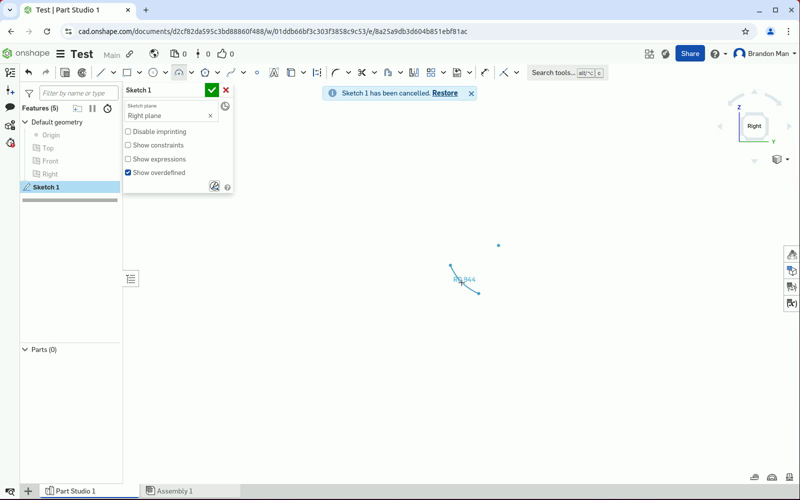
scroll(-6)
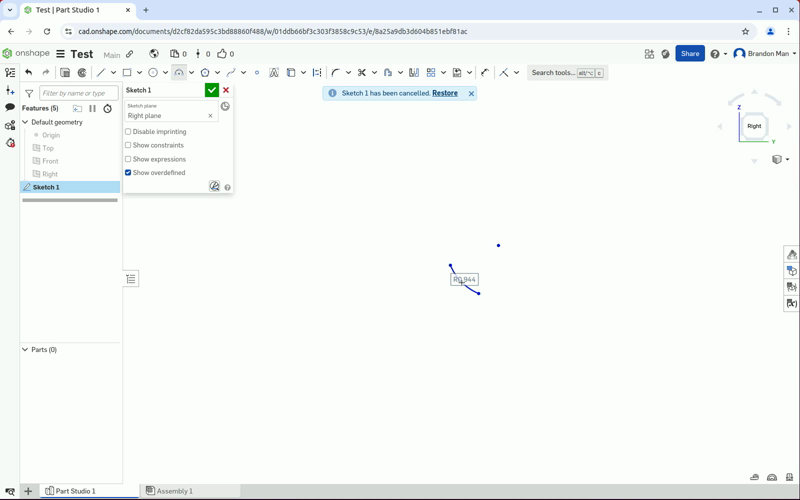
scroll(-6)
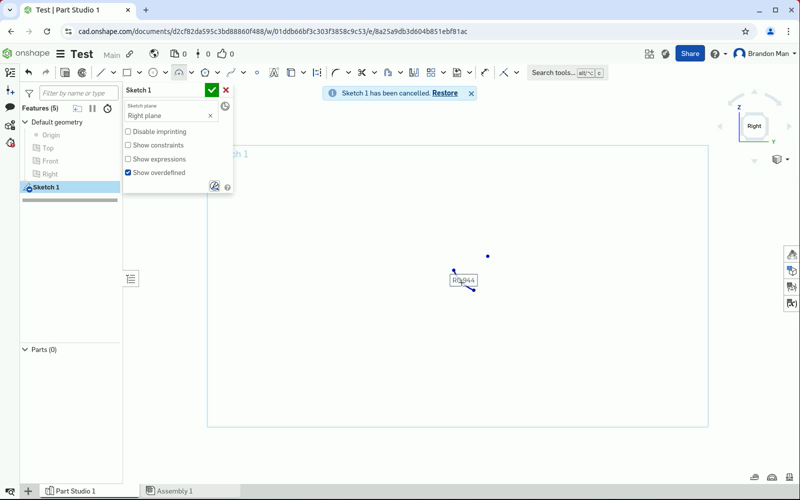
scroll(-6)
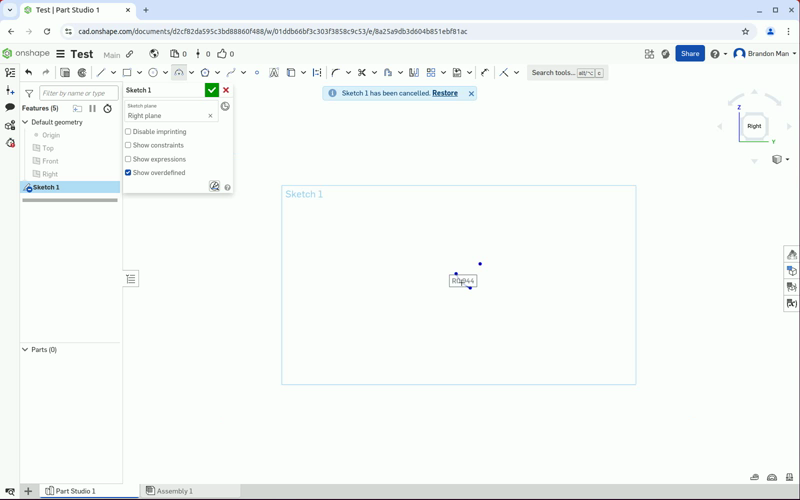
scroll(-6)
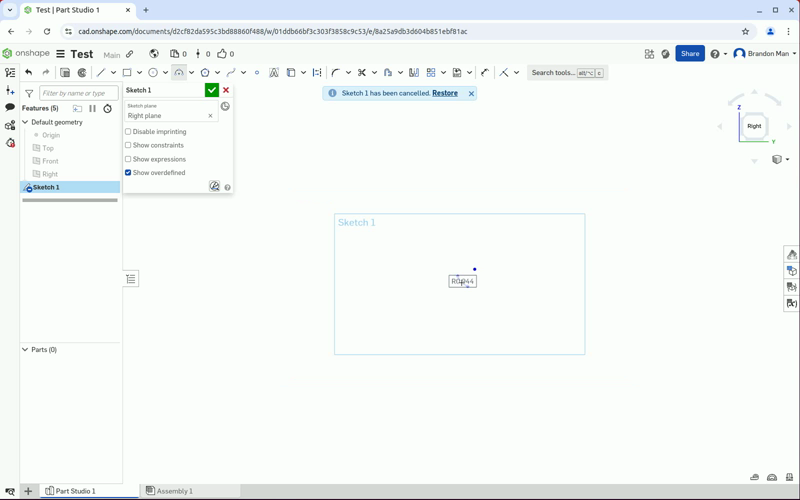
scroll(-6)
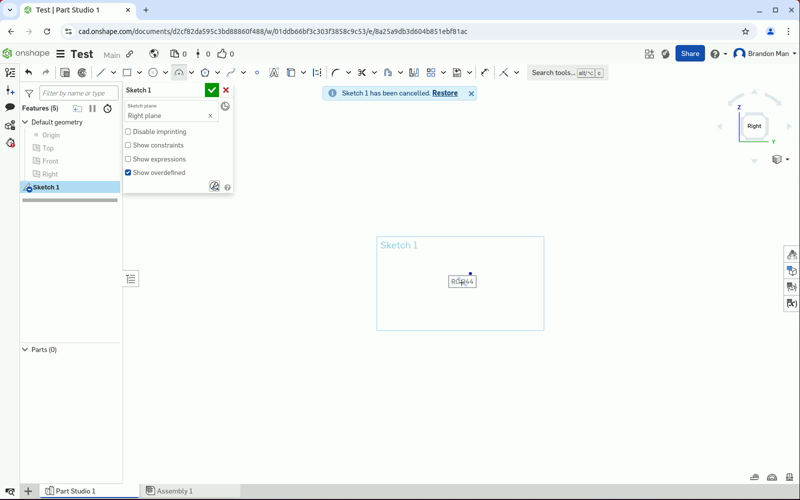
scroll(-6)
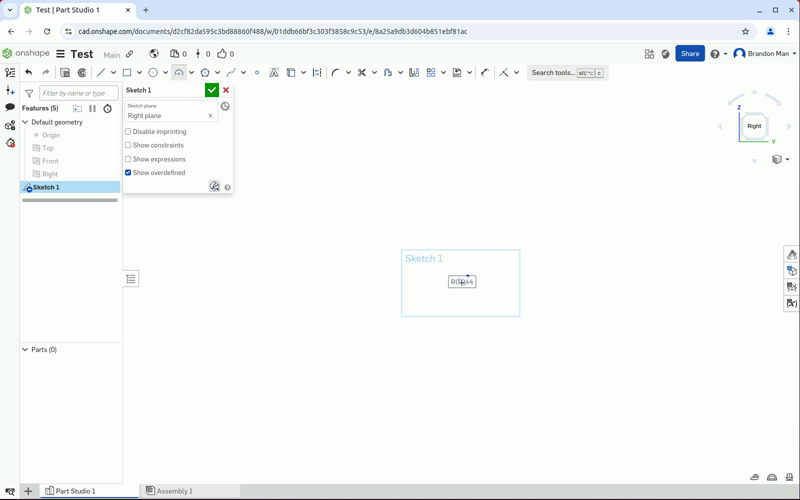
scroll(-6)
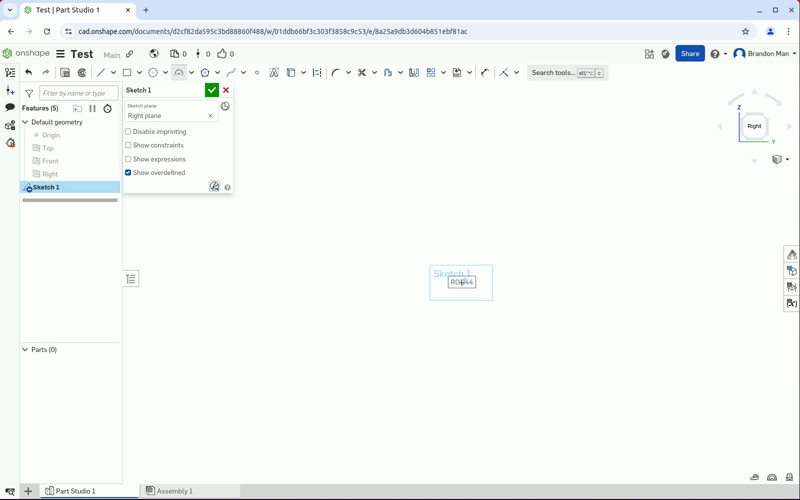
key_up(shift)
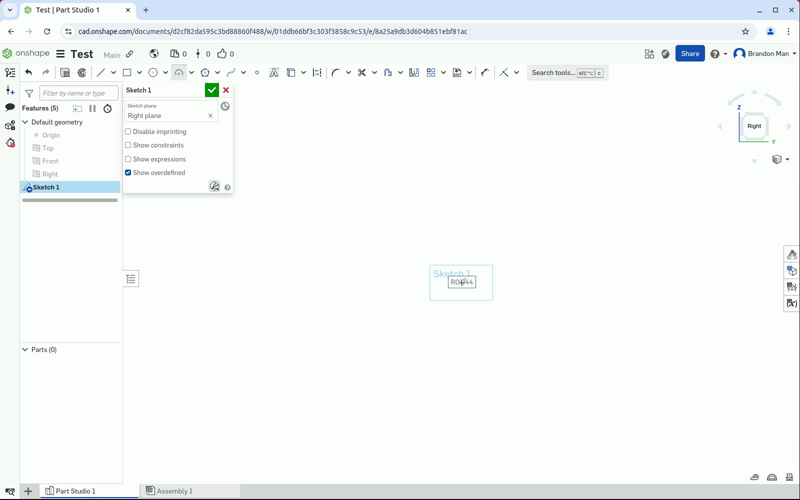
key(esc)
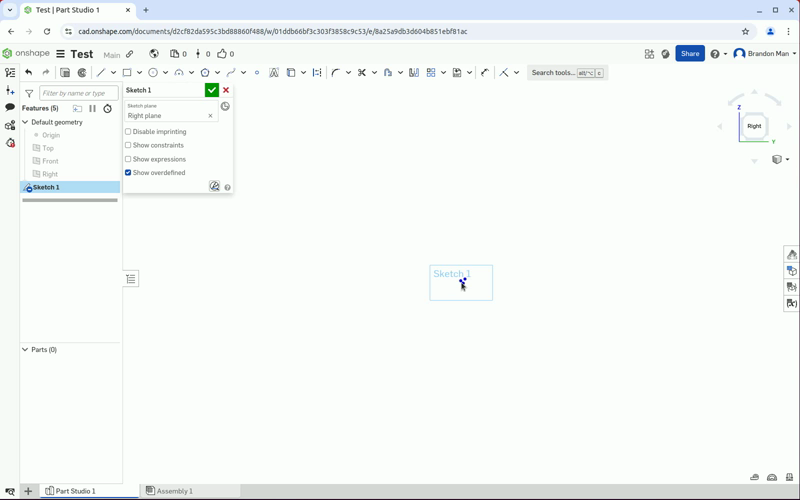
key(l)
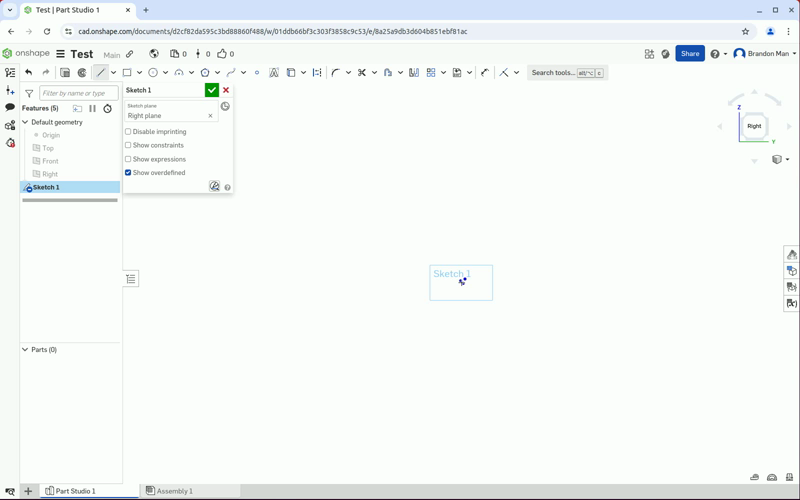
mouse_move(463, 283)
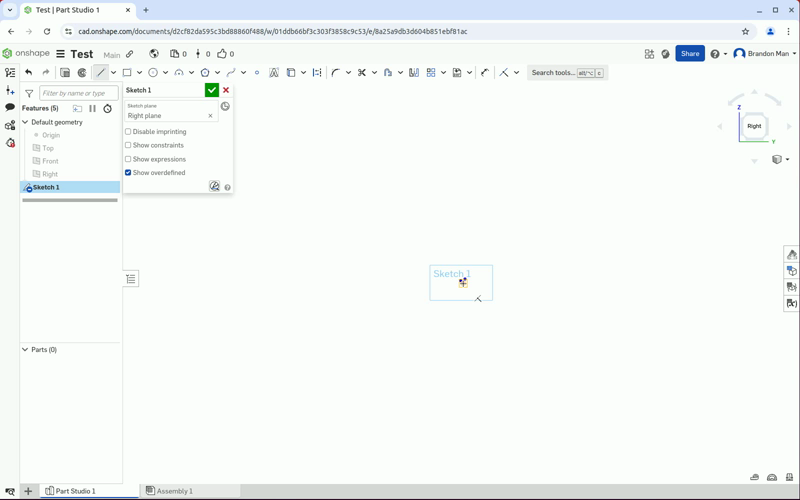
scroll(6)
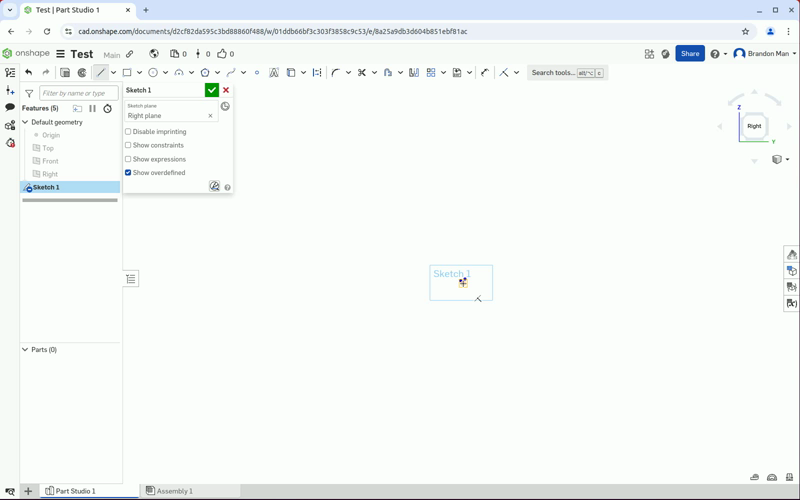
scroll(6)
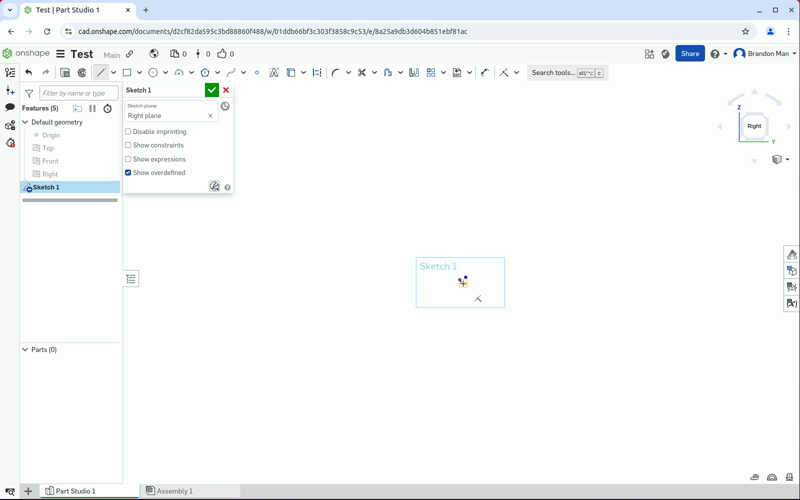
scroll(6)
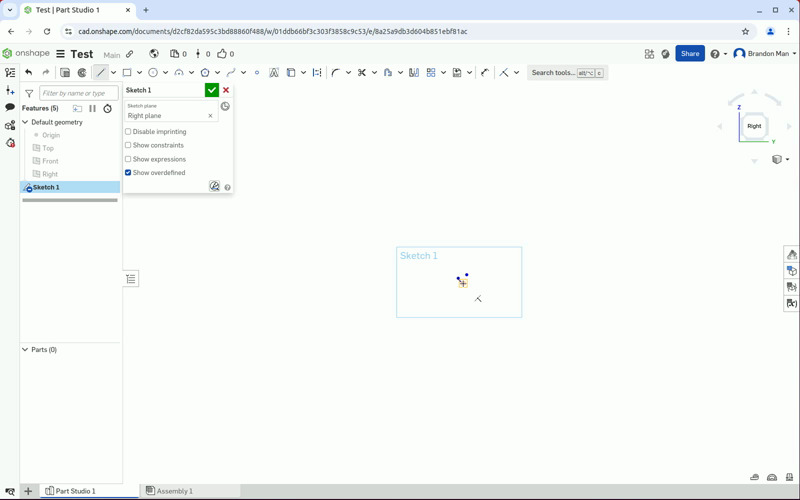
scroll(6)
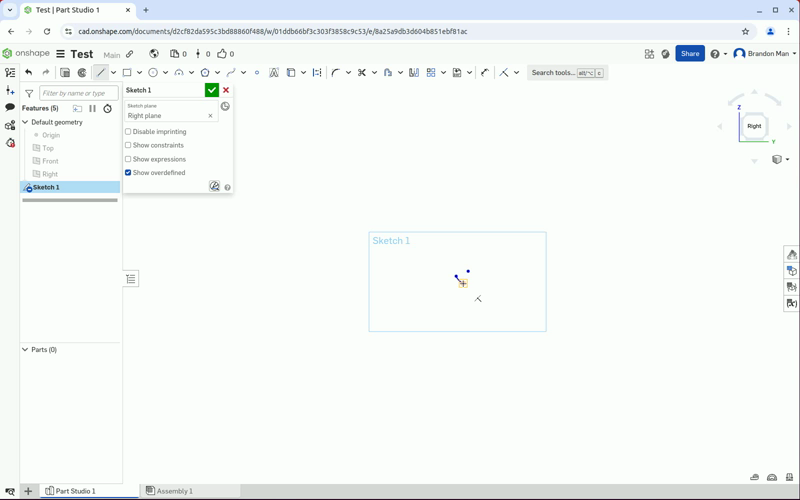
scroll(6)
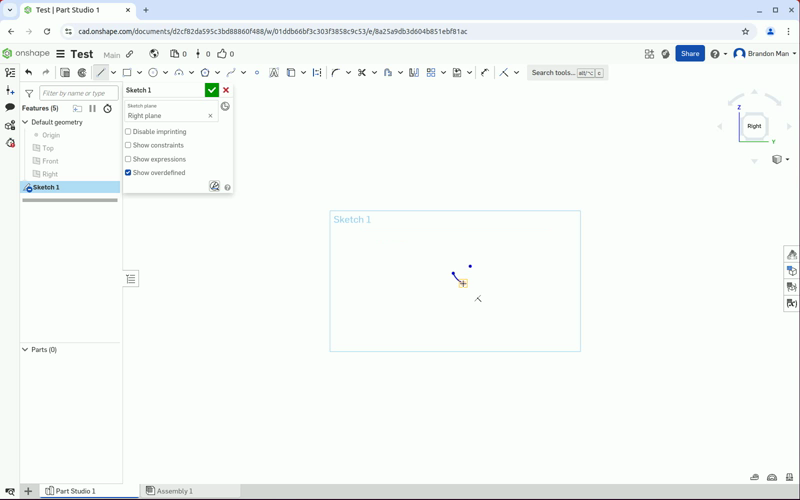
scroll(6)
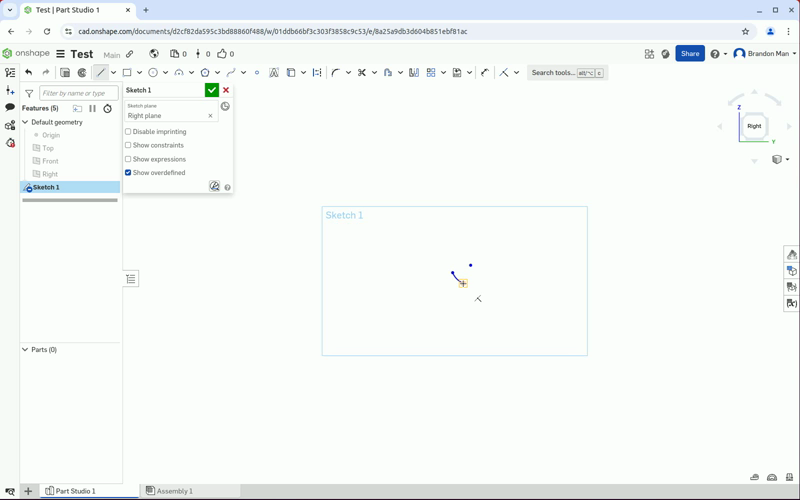
scroll(6)
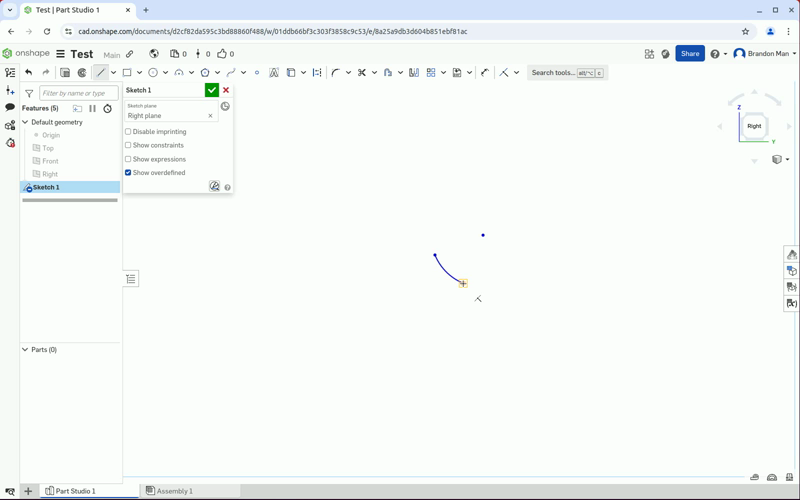
click(463, 283)
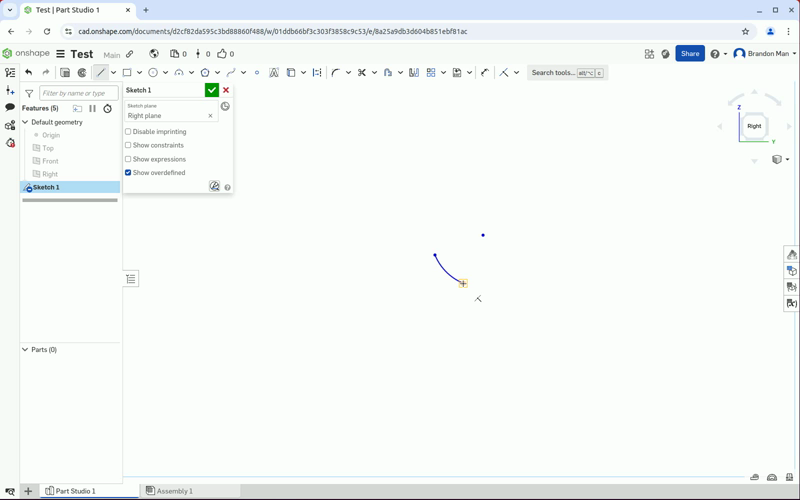
scroll(-6)
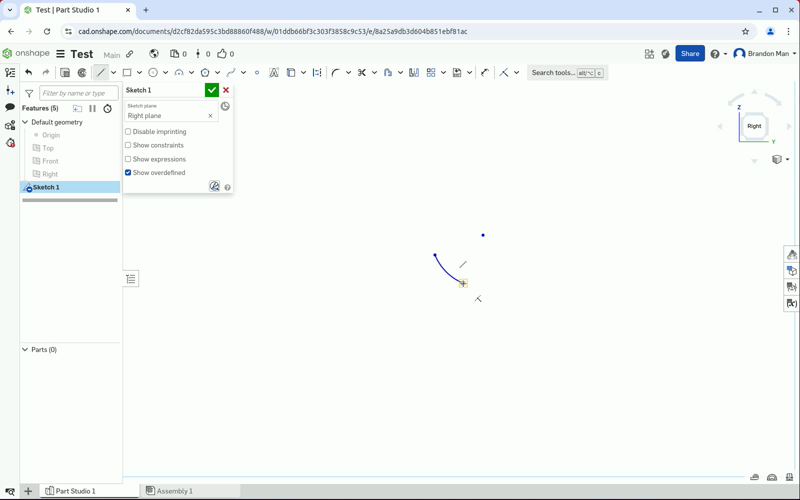
scroll(-6)
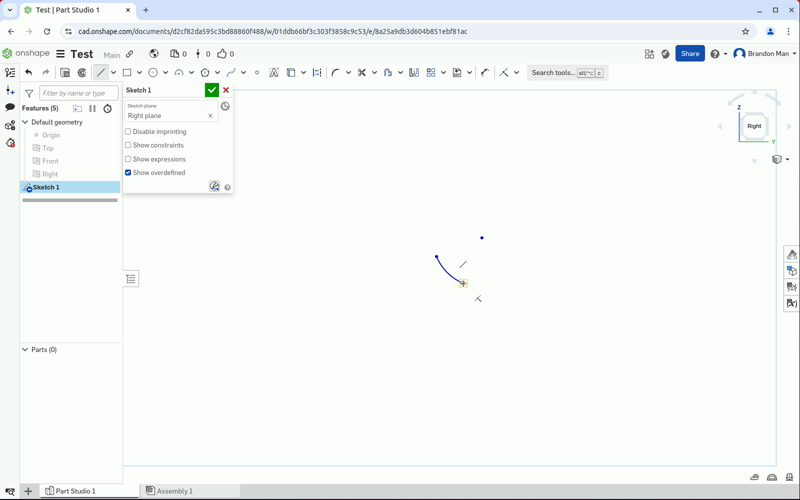
scroll(-6)
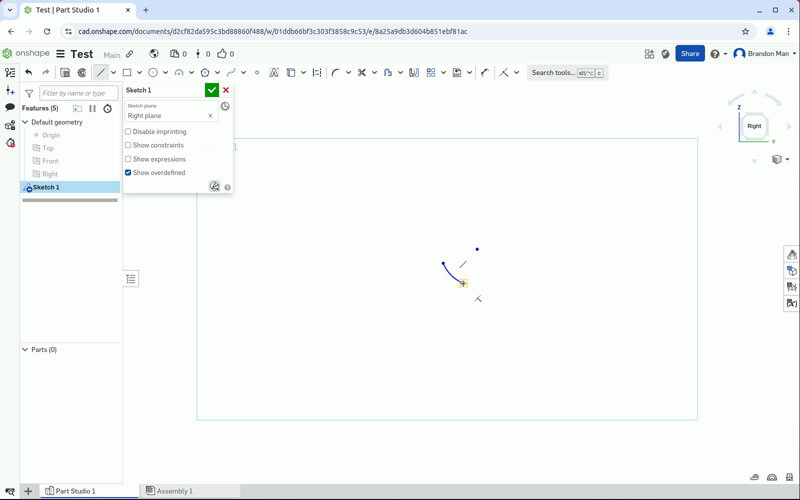
scroll(-6)
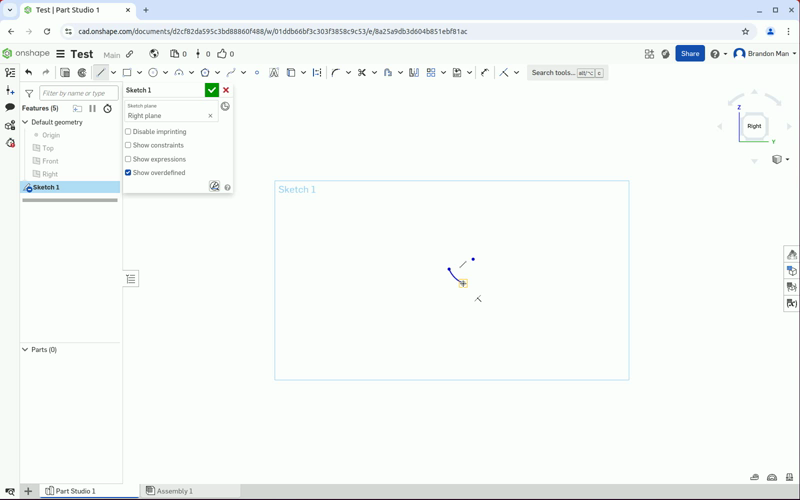
scroll(-6)
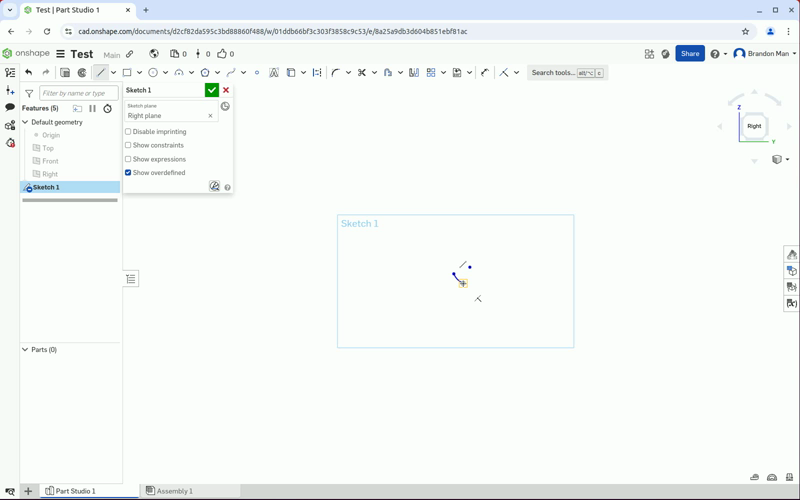
scroll(-6)
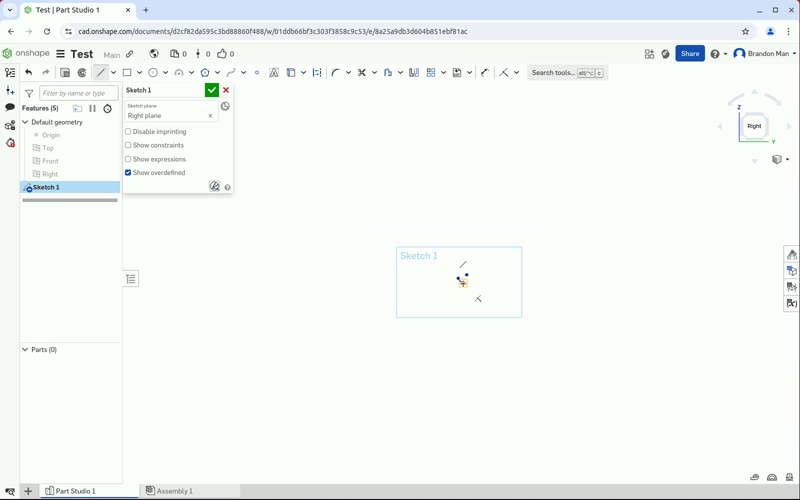
scroll(-6)
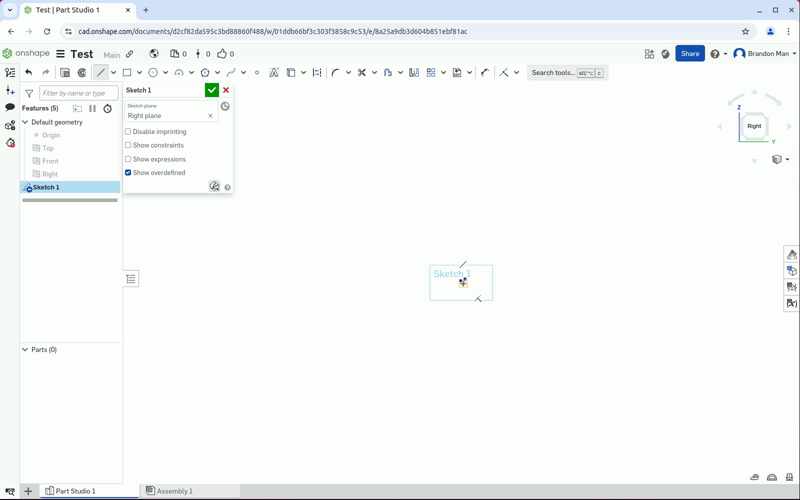
key_down(shift)
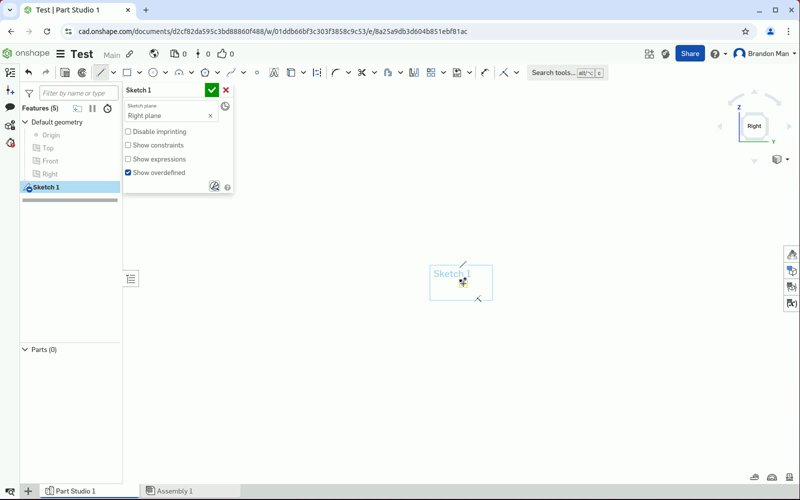
mouse_move(493, 283)
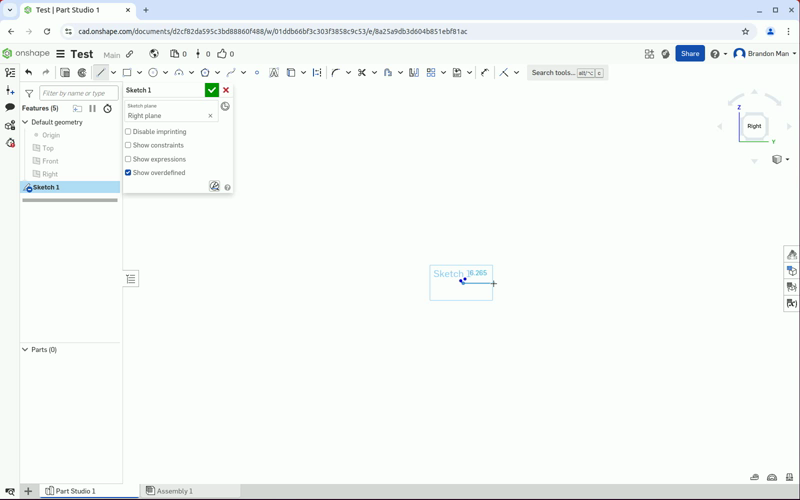
mouse_move(464, 283)
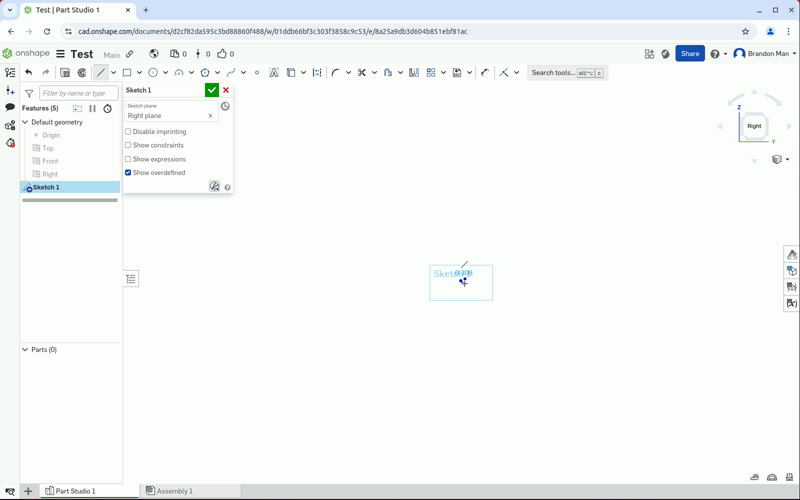
scroll(6)
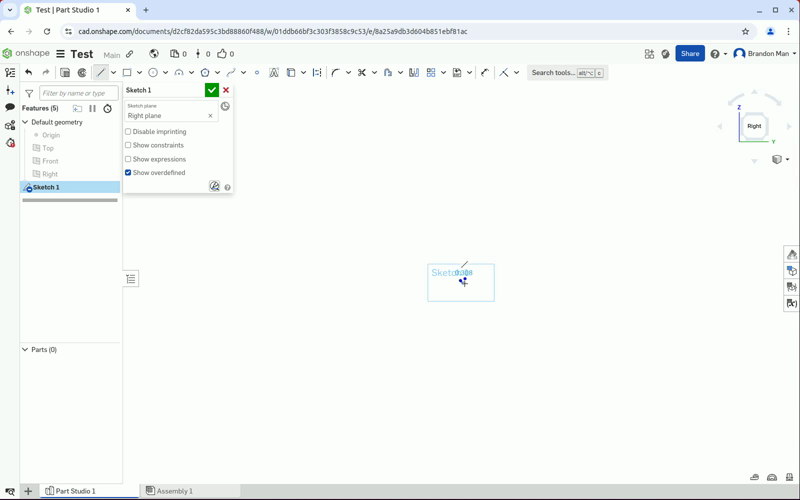
scroll(6)
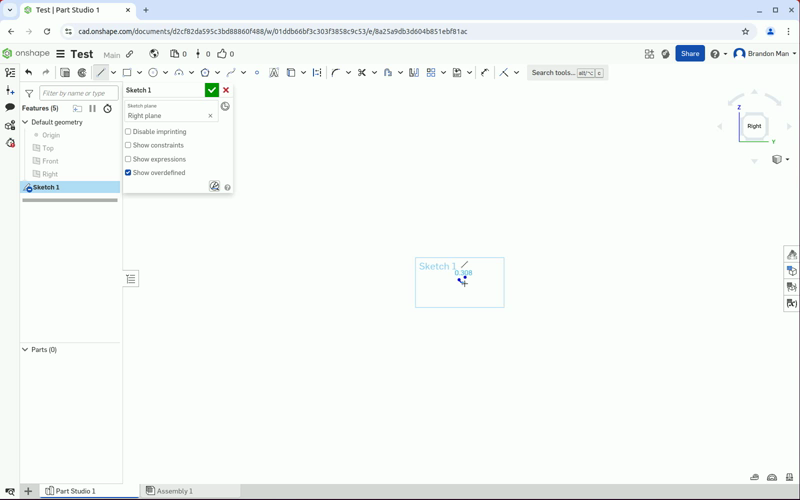
scroll(6)
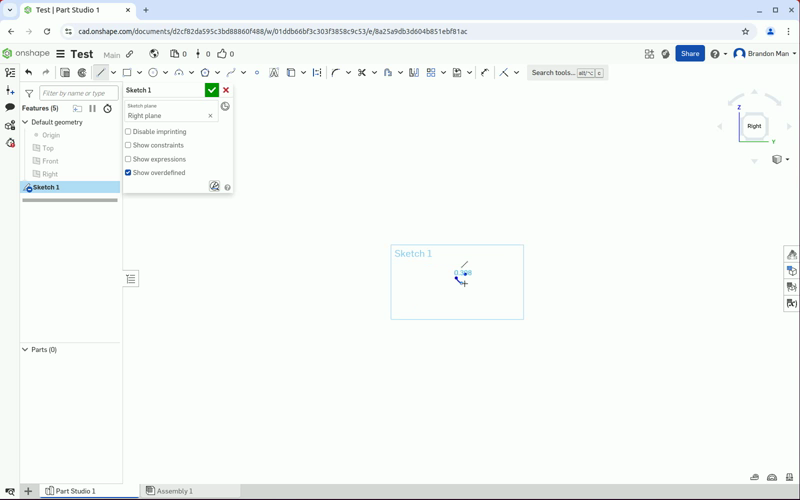
scroll(6)
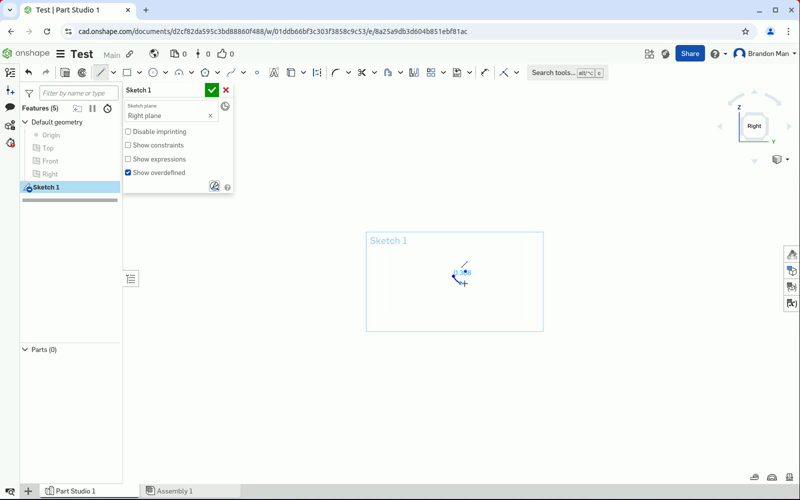
scroll(6)
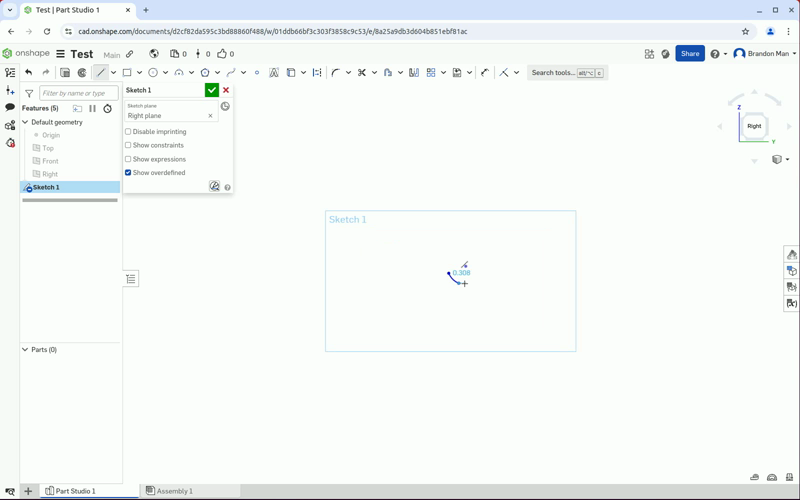
scroll(6)
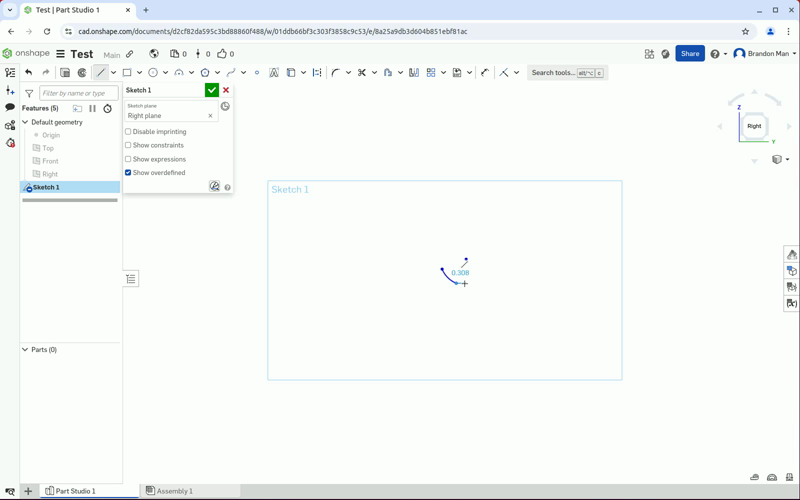
scroll(6)
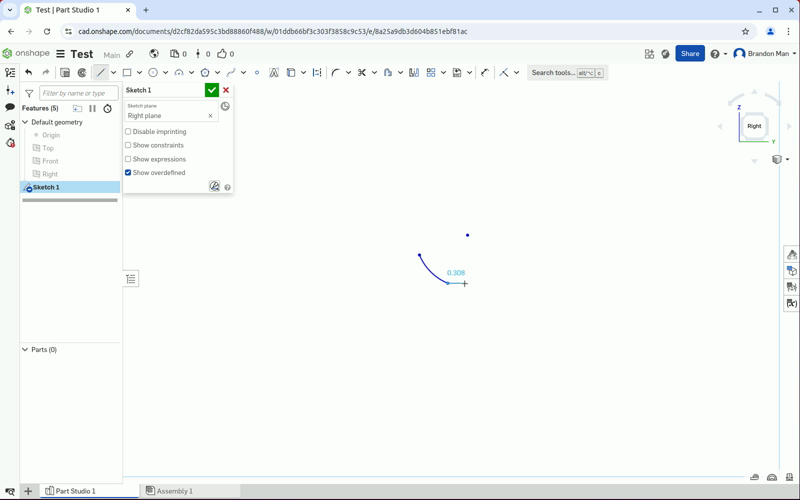
click(464, 283)
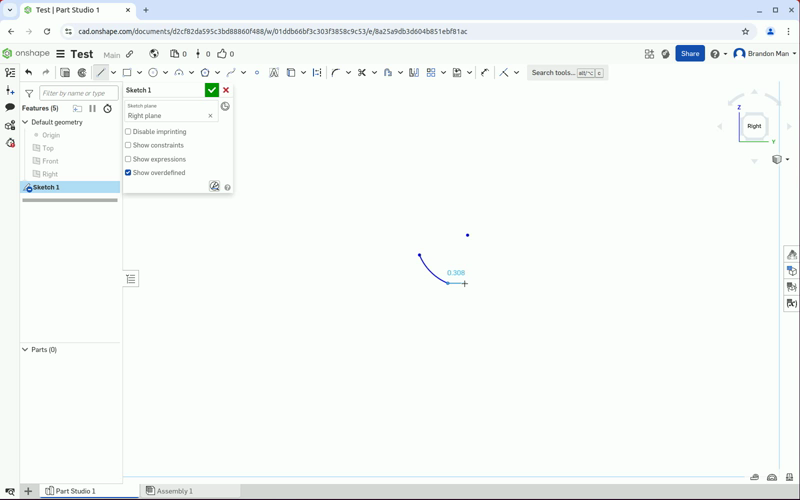
scroll(-6)
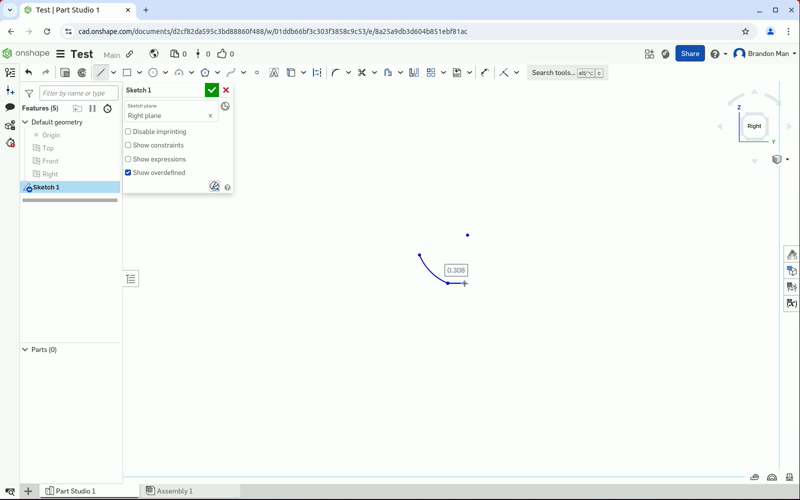
scroll(-6)
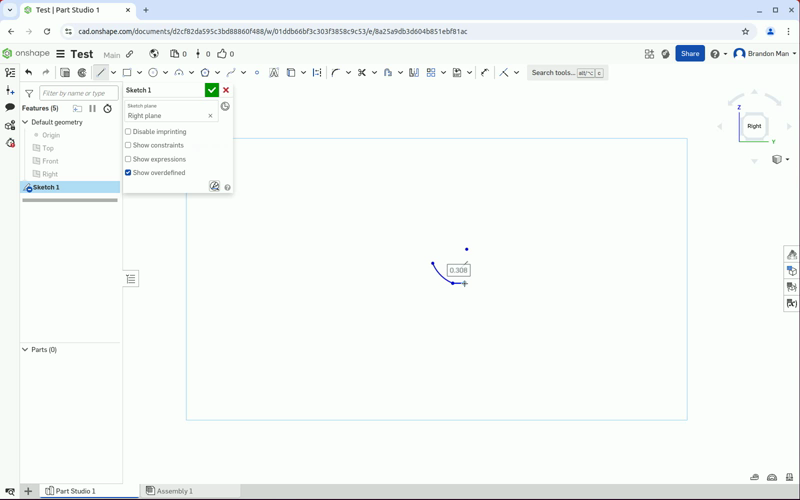
scroll(-6)
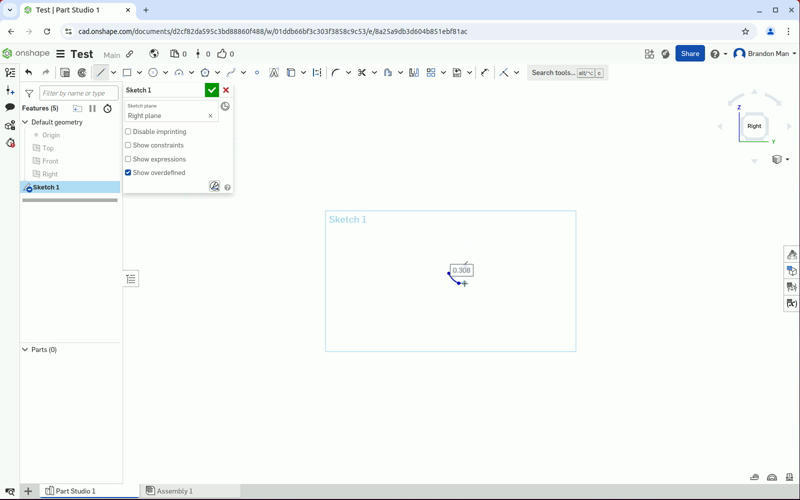
scroll(-6)
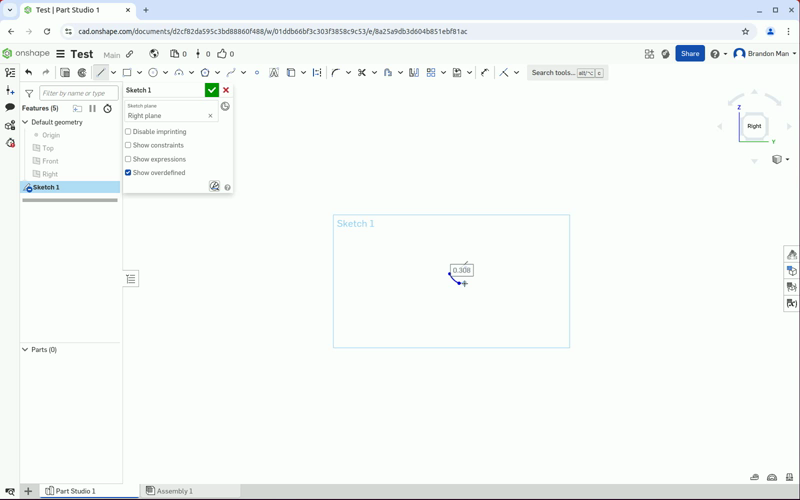
scroll(-6)
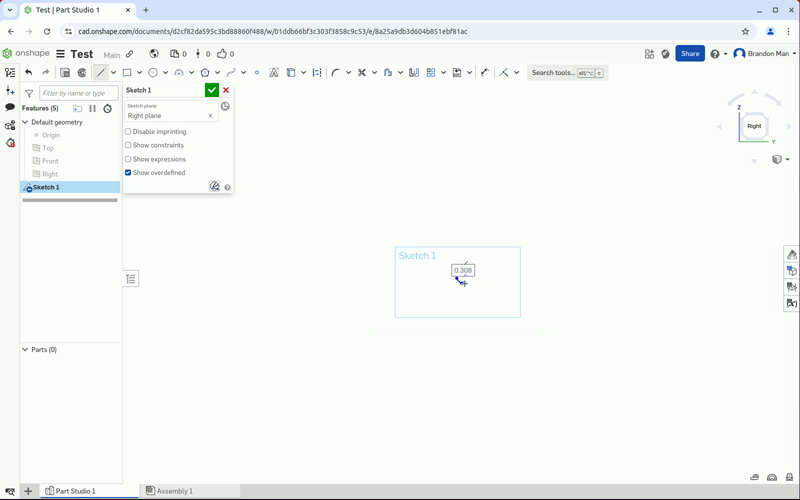
scroll(-6)
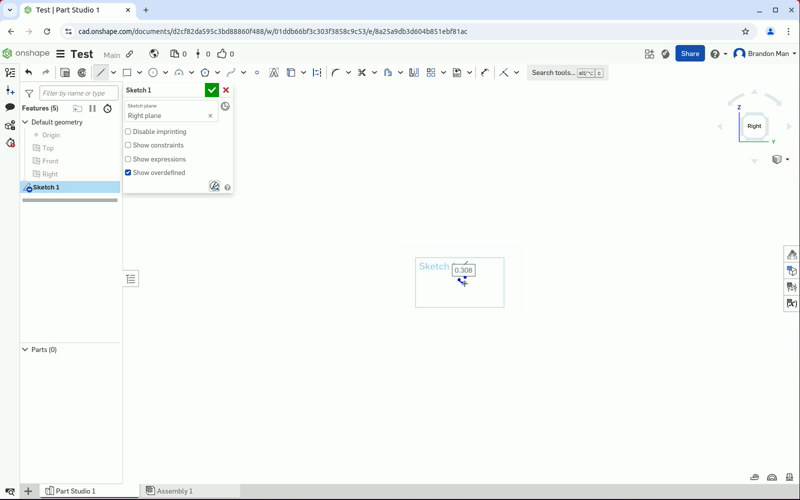
scroll(-6)
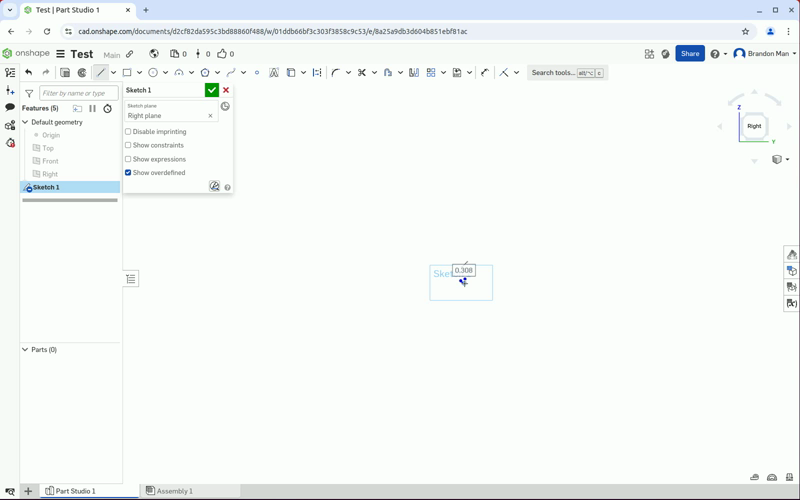
key_up(shift)
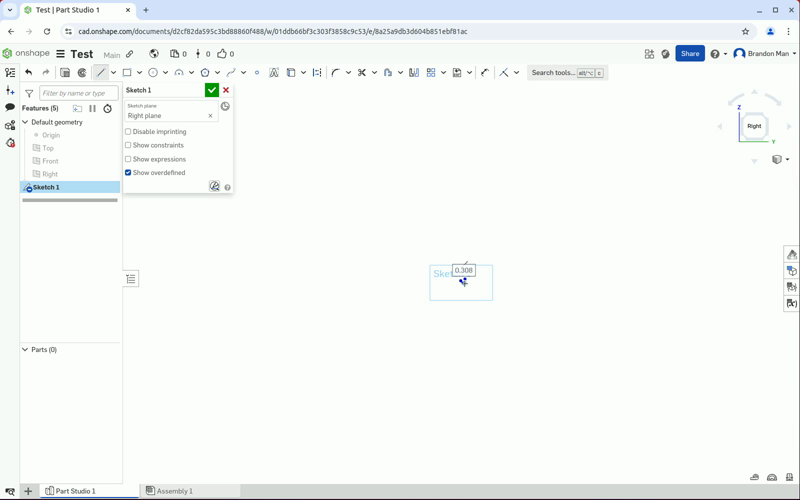
key(esc)
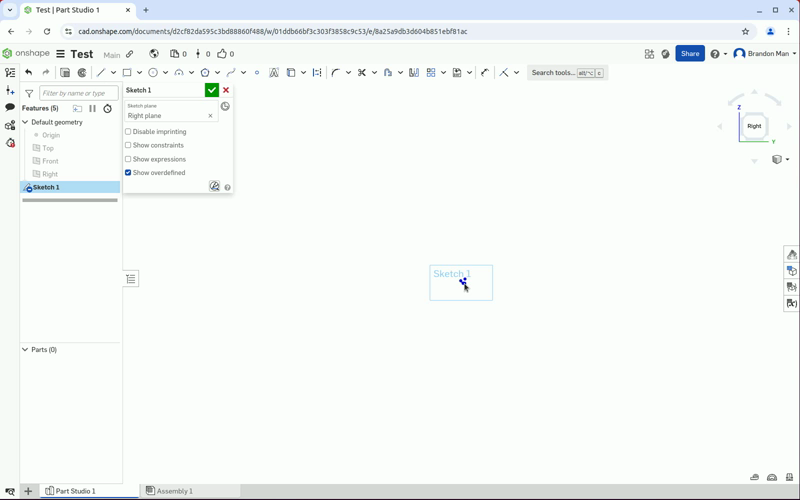
key(a)
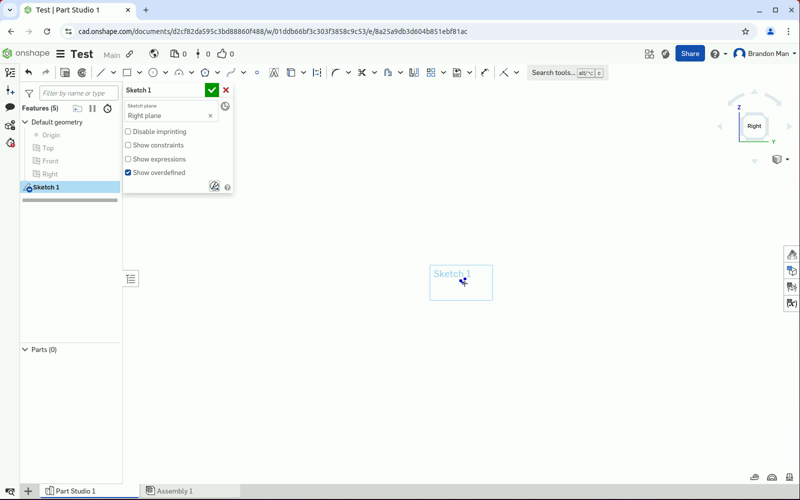
mouse_move(464, 283)
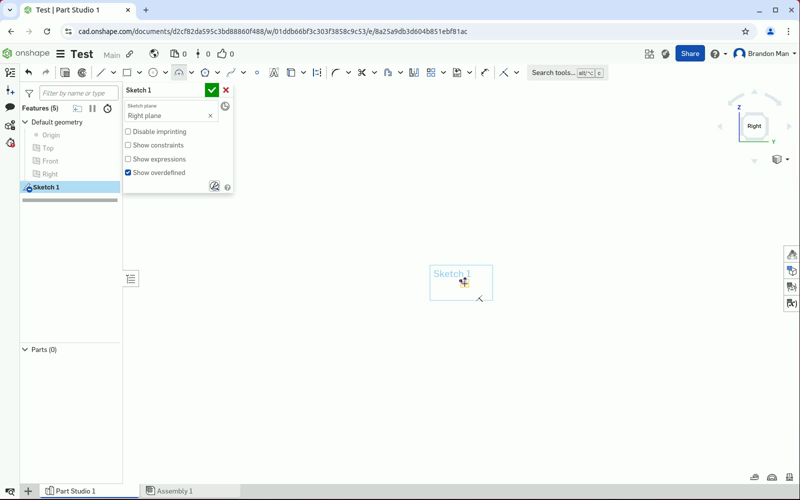
scroll(6)
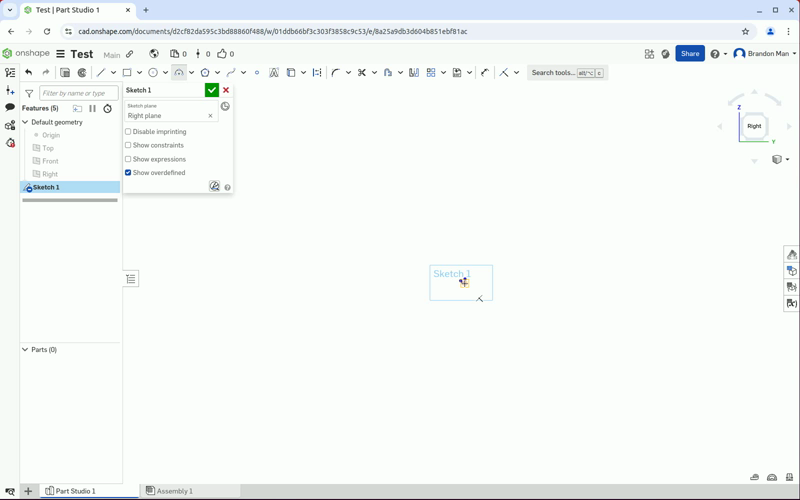
scroll(6)
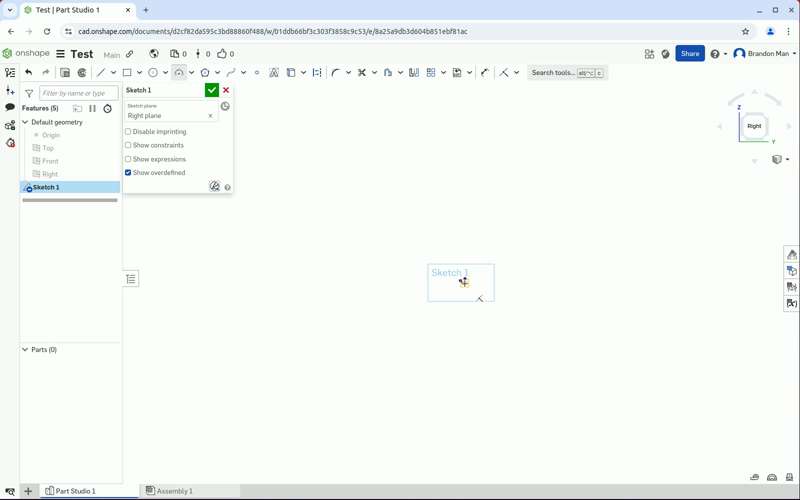
scroll(6)
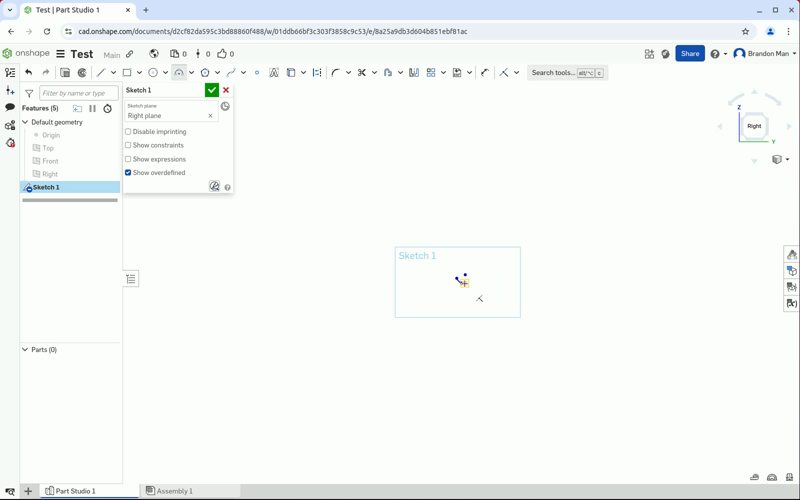
scroll(6)
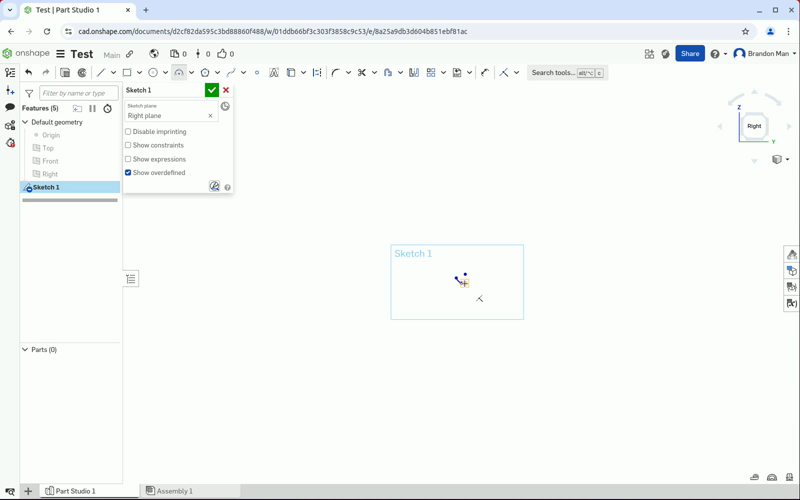
scroll(6)
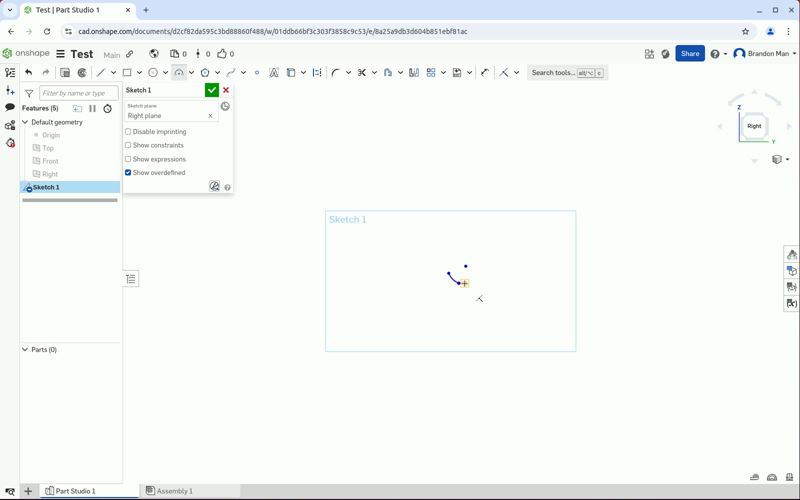
scroll(6)
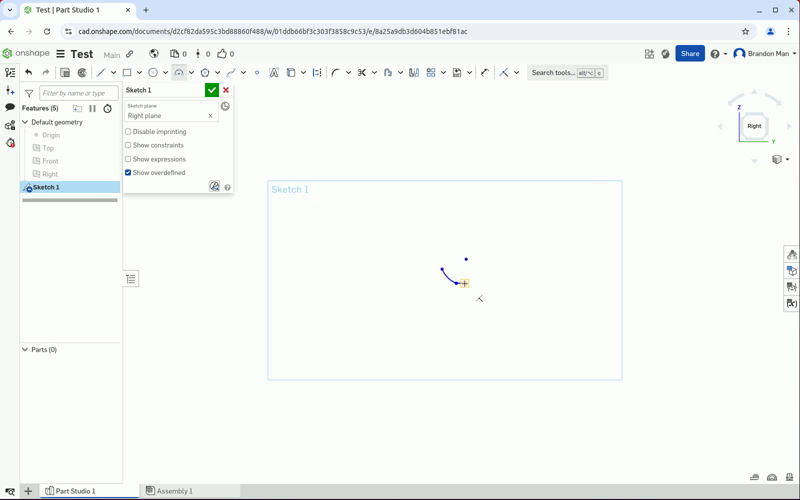
scroll(6)
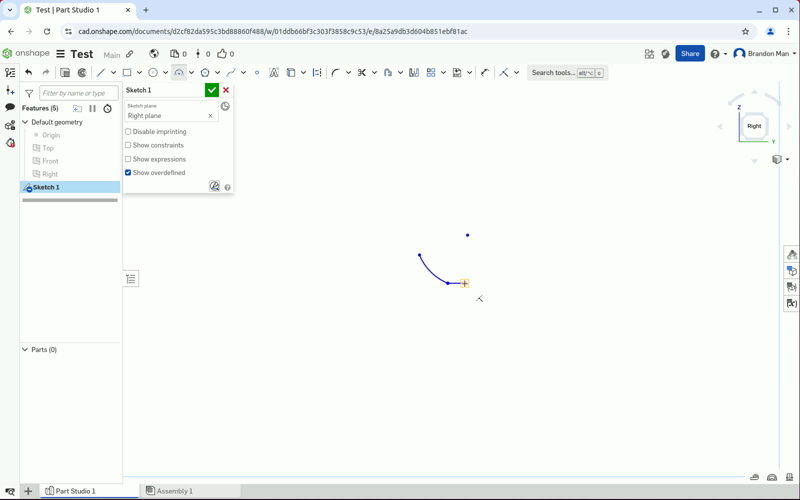
click(464, 283)
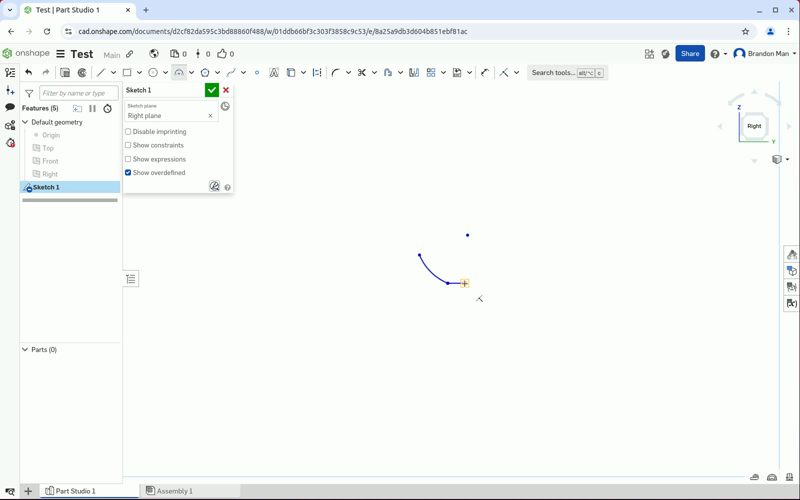
scroll(-6)
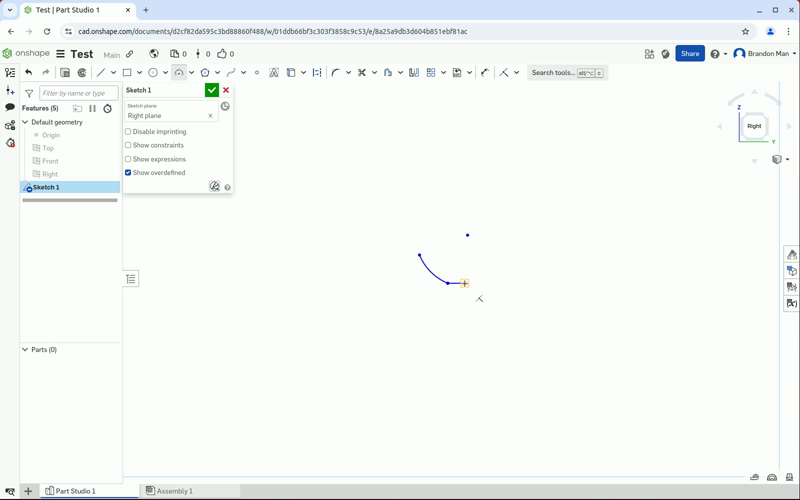
scroll(-6)
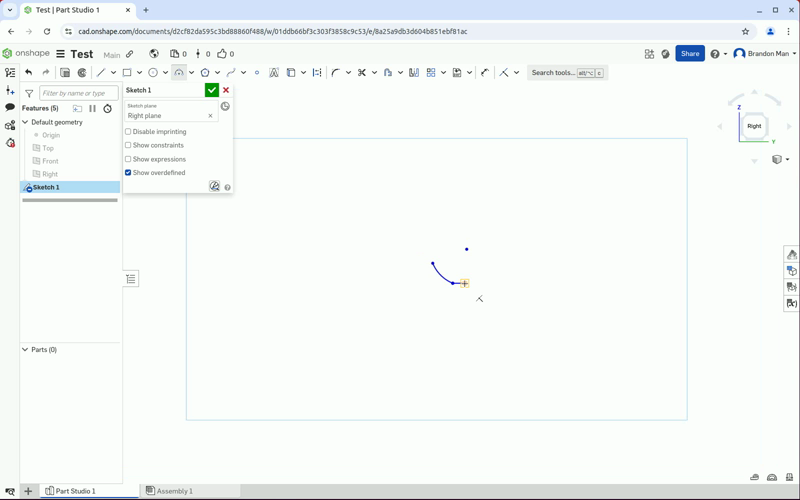
scroll(-6)
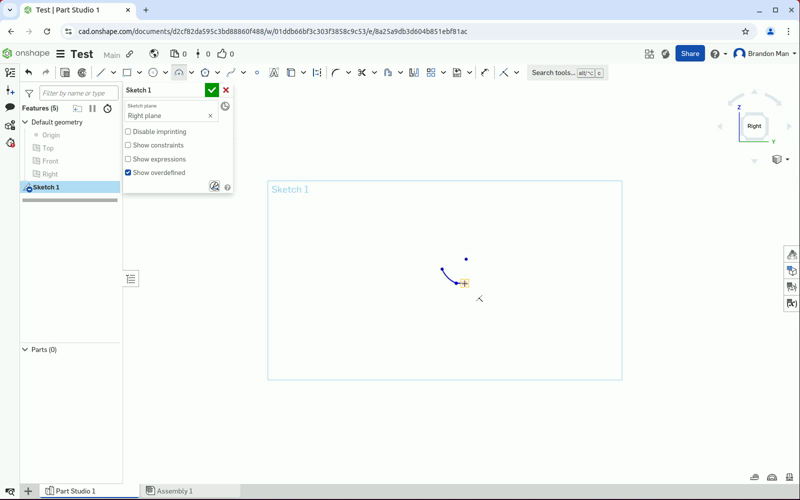
scroll(-6)
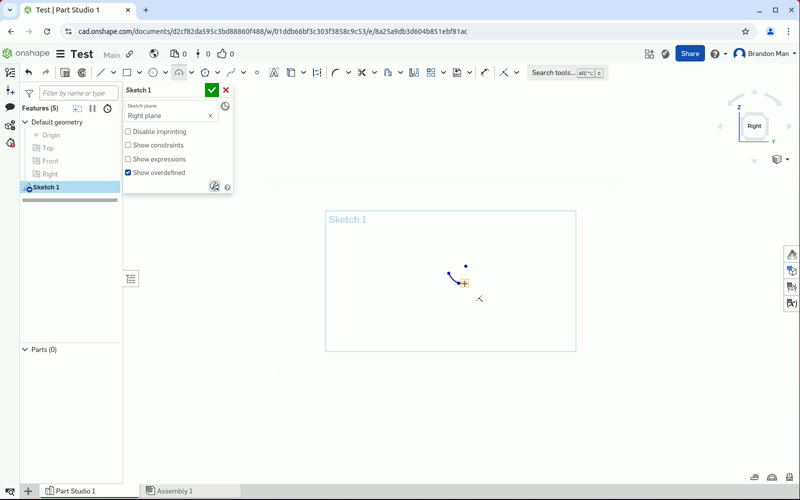
scroll(-6)
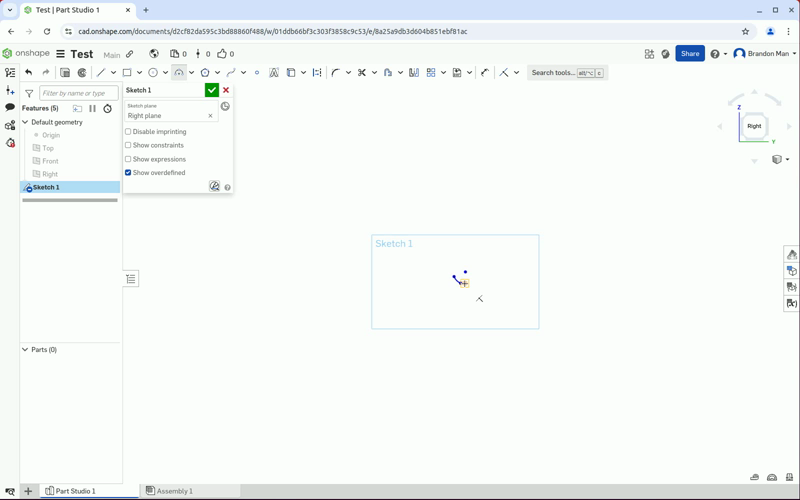
scroll(-6)
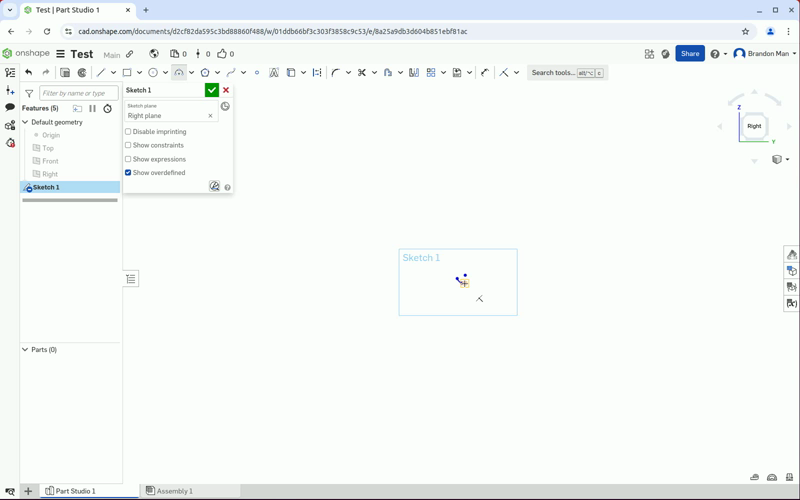
scroll(-6)
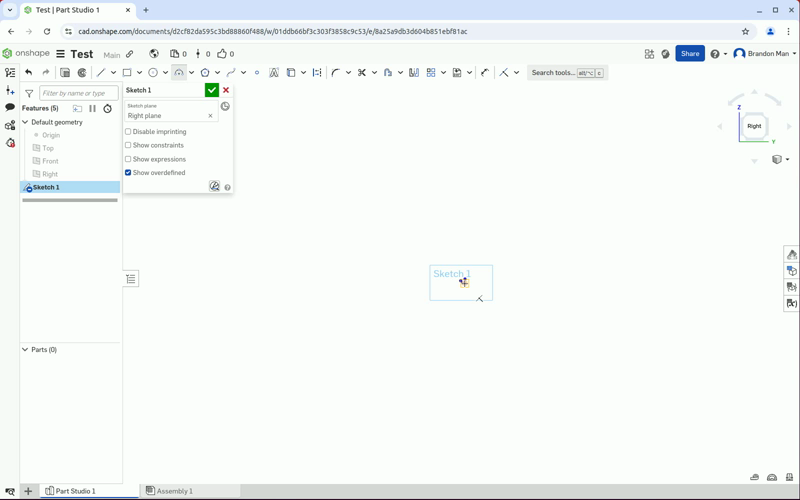
key_down(shift)
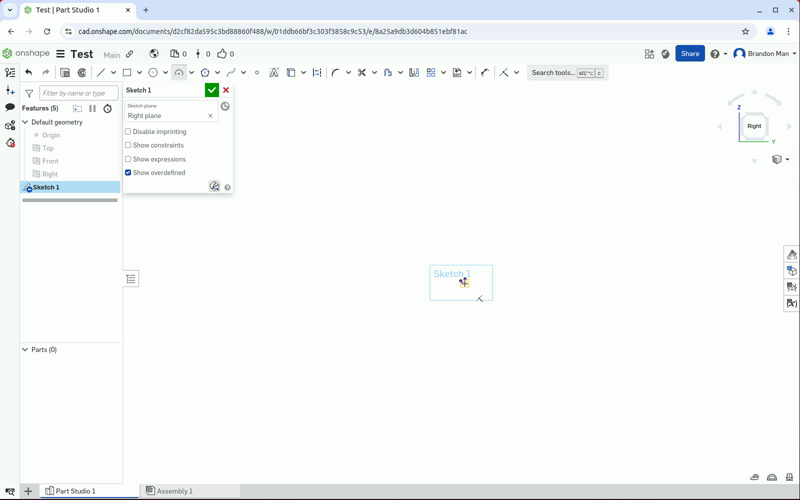
mouse_move(467, 280)
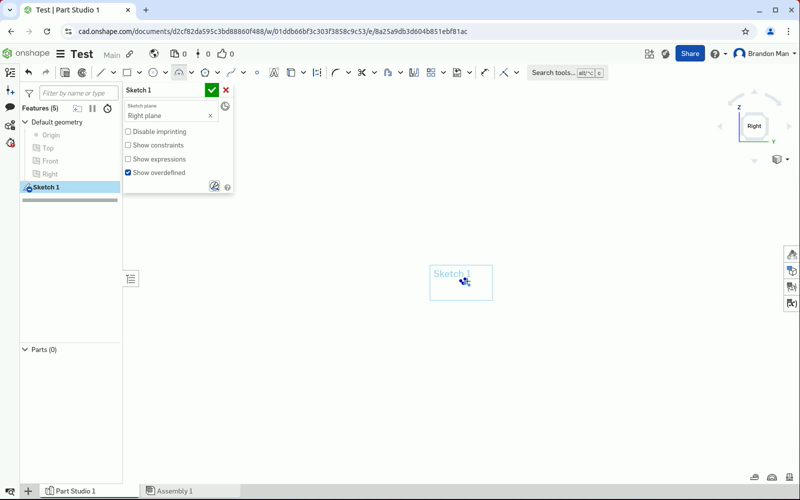
scroll(6)
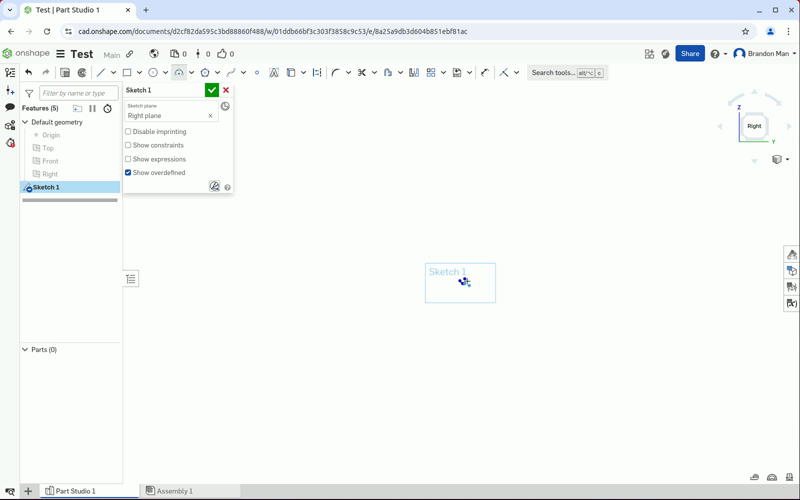
scroll(6)
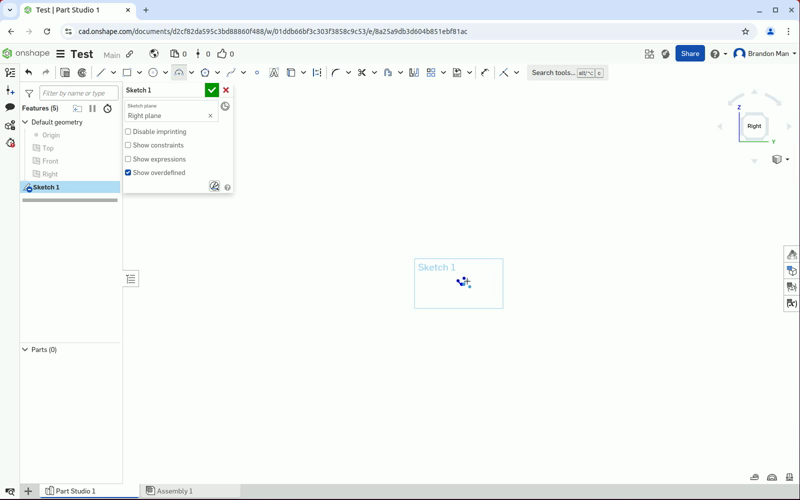
scroll(6)
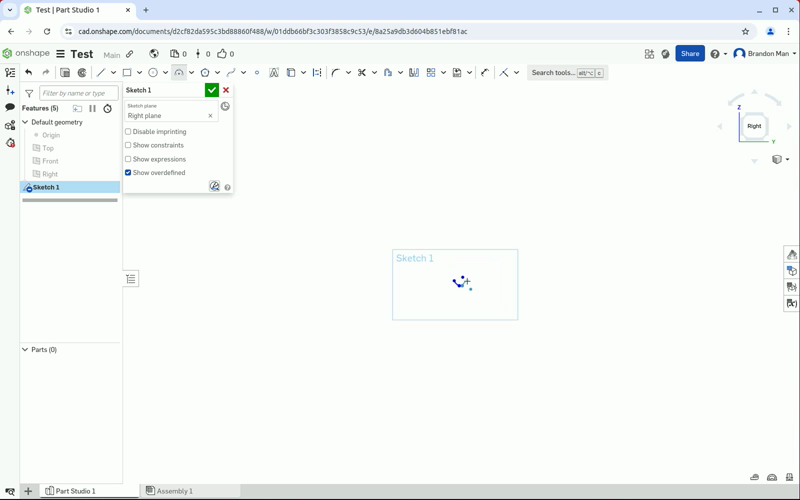
scroll(6)
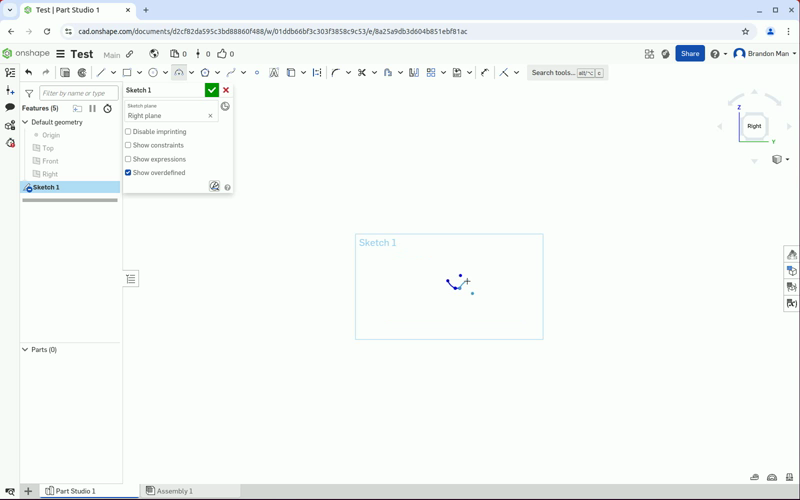
scroll(6)
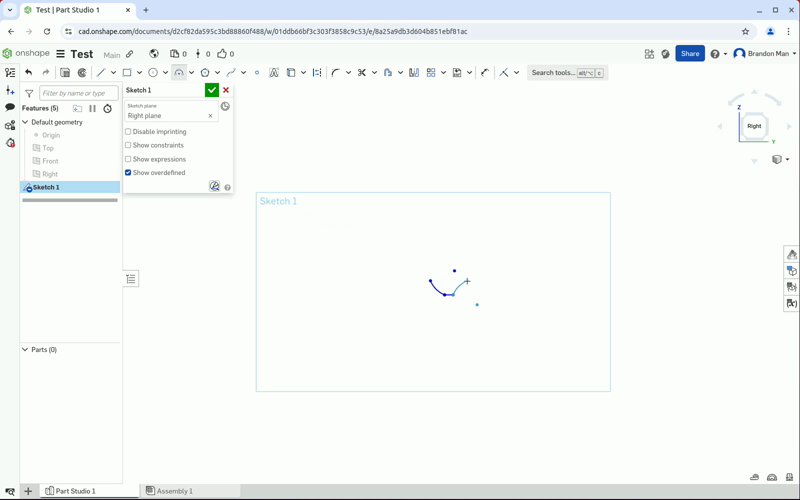
scroll(6)
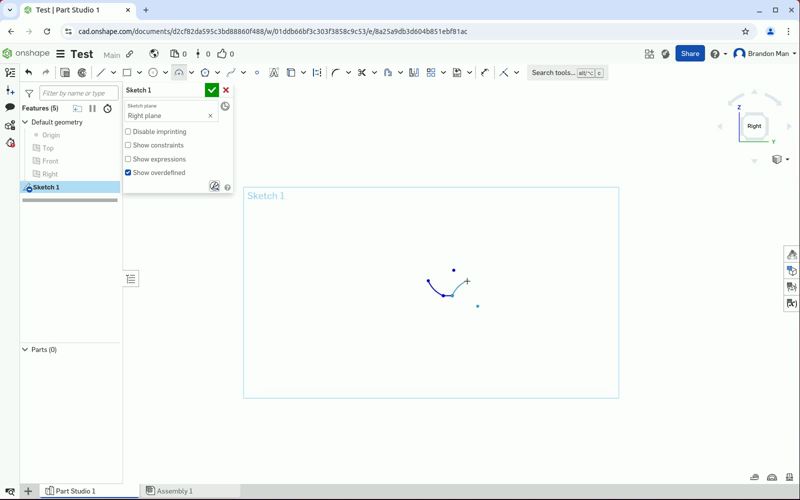
scroll(6)
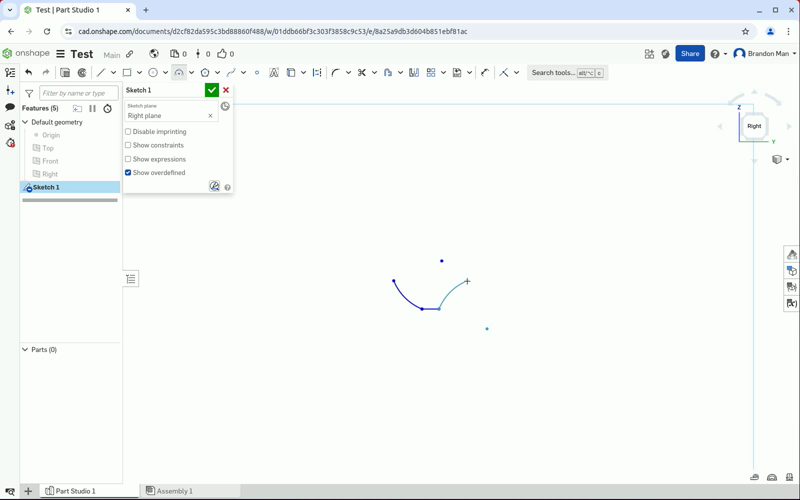
click(467, 280)
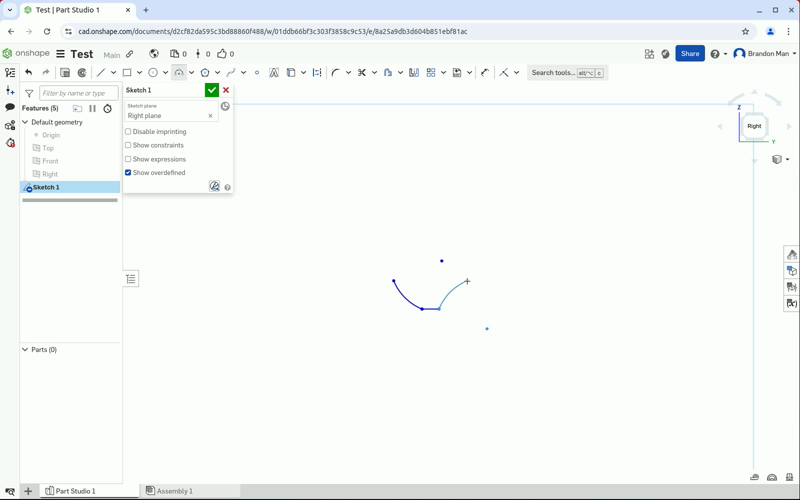
scroll(-6)
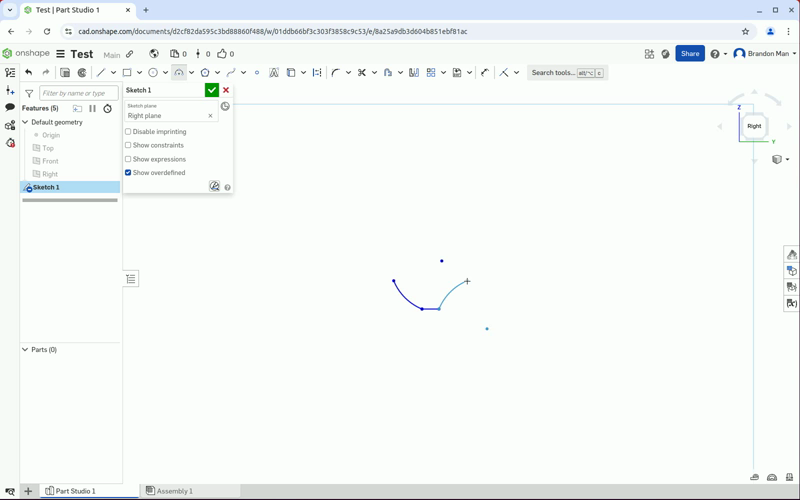
scroll(-6)
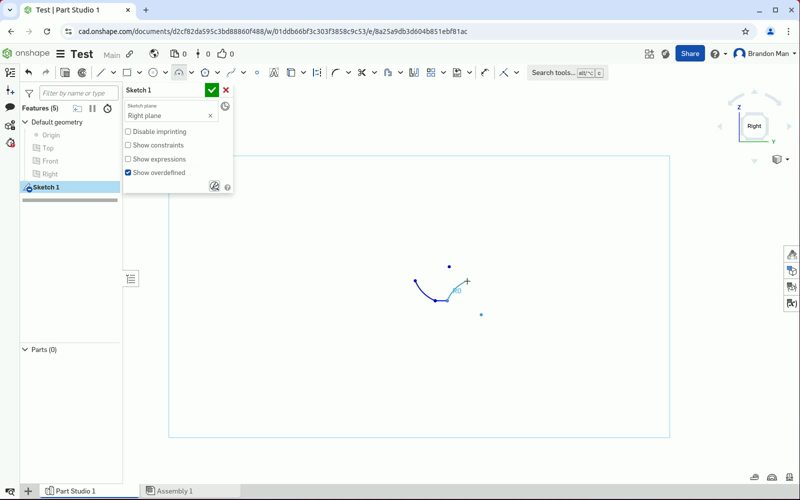
scroll(-6)
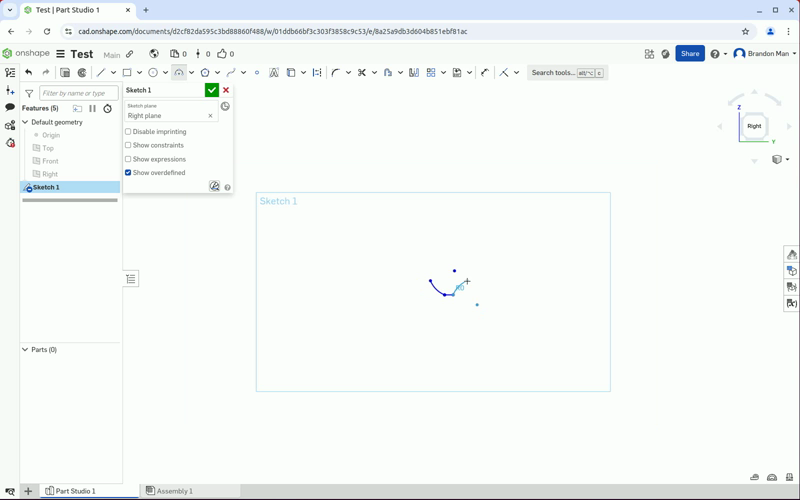
scroll(-6)
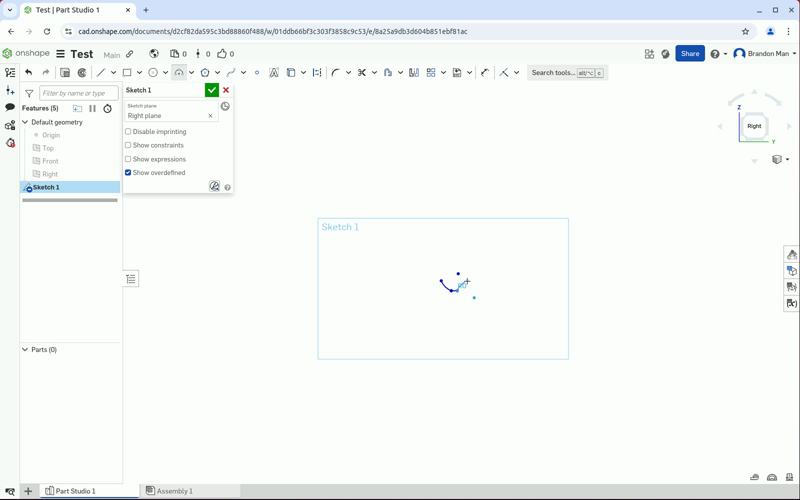
scroll(-6)
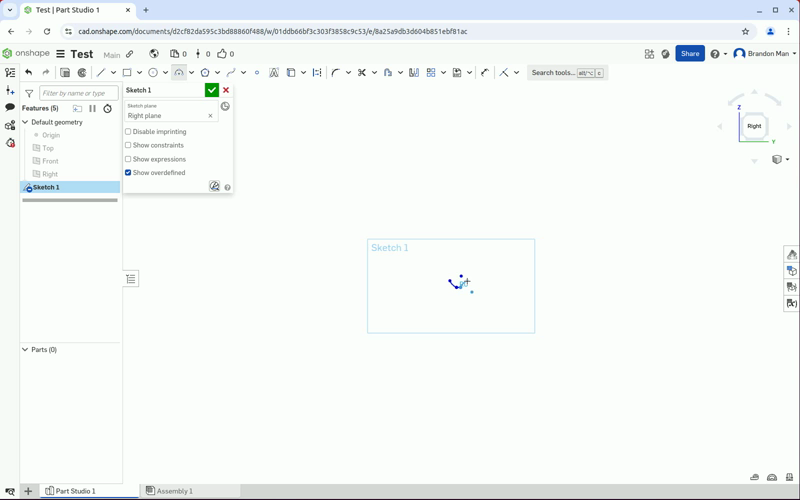
scroll(-6)
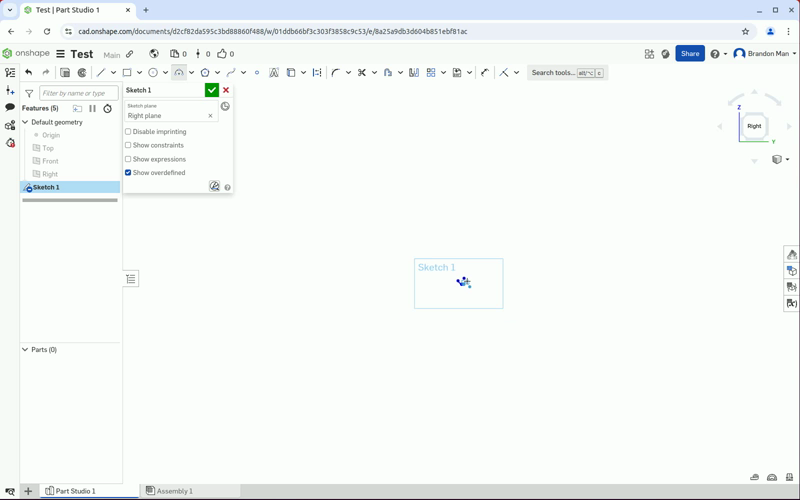
scroll(-6)
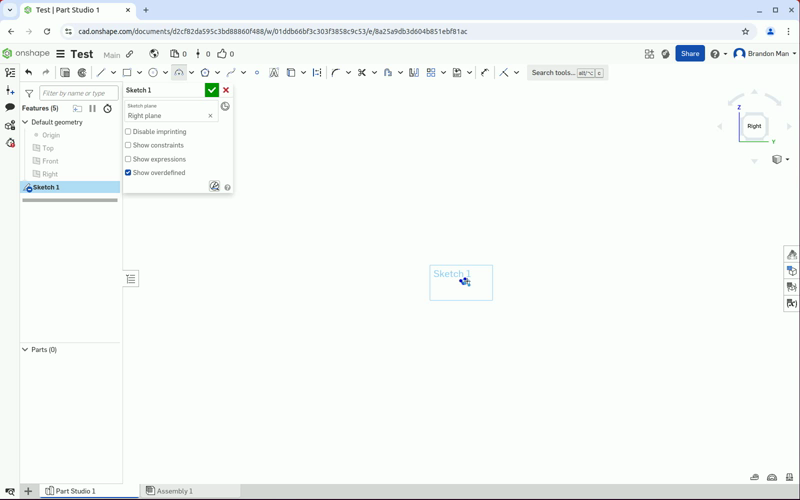
mouse_move(466, 282)
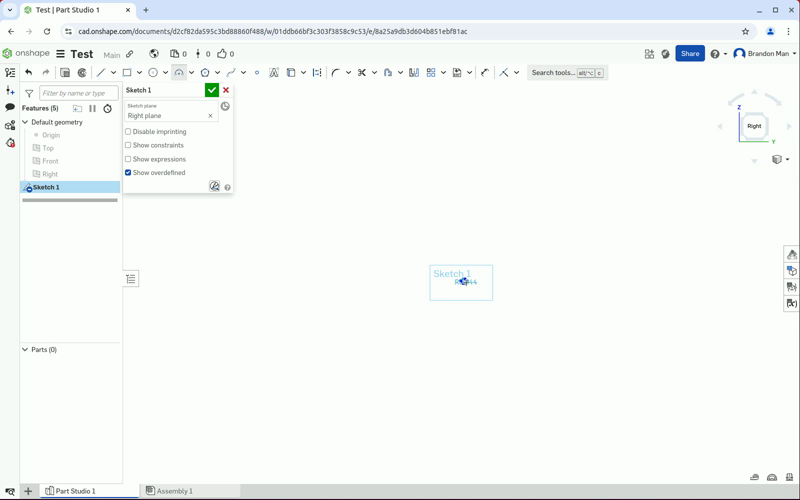
scroll(6)
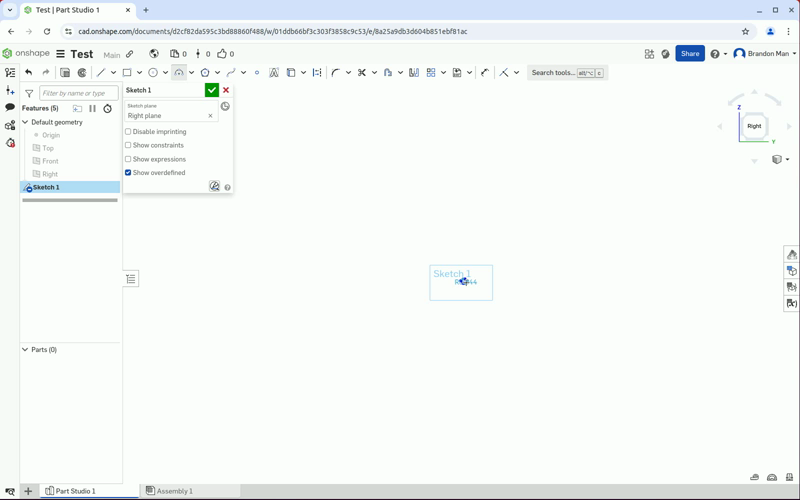
scroll(6)
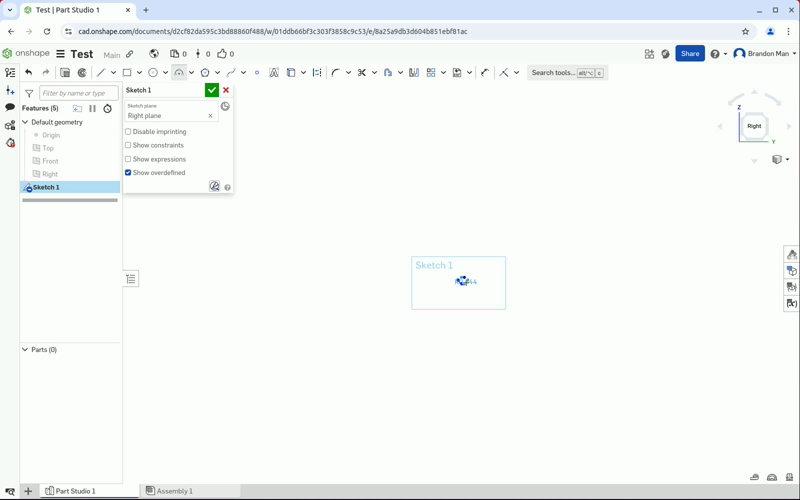
scroll(6)
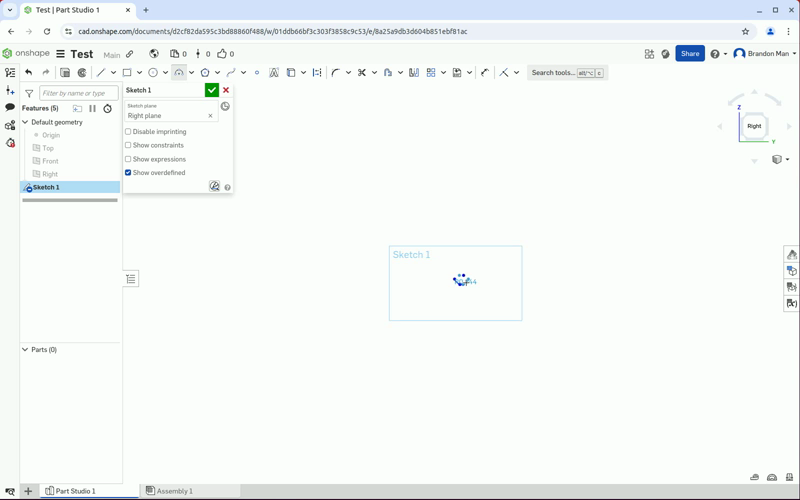
scroll(6)
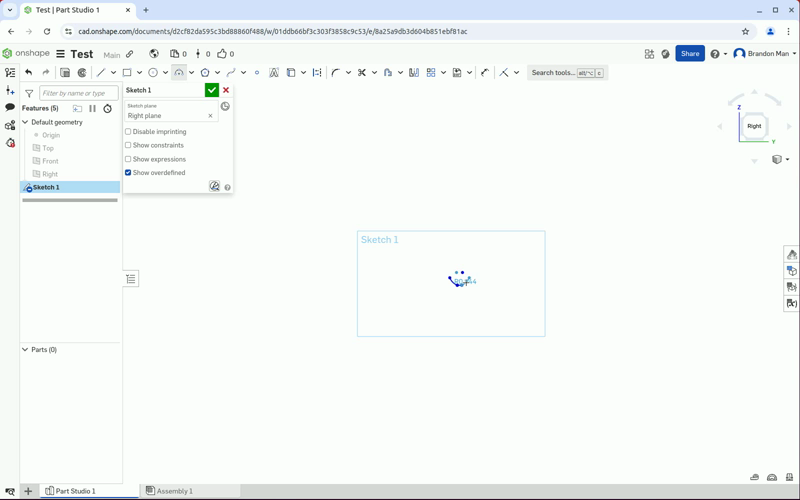
scroll(6)
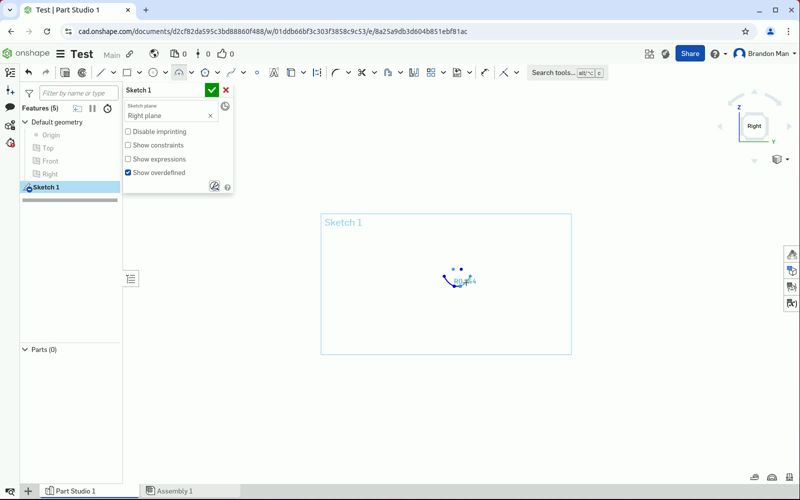
scroll(6)
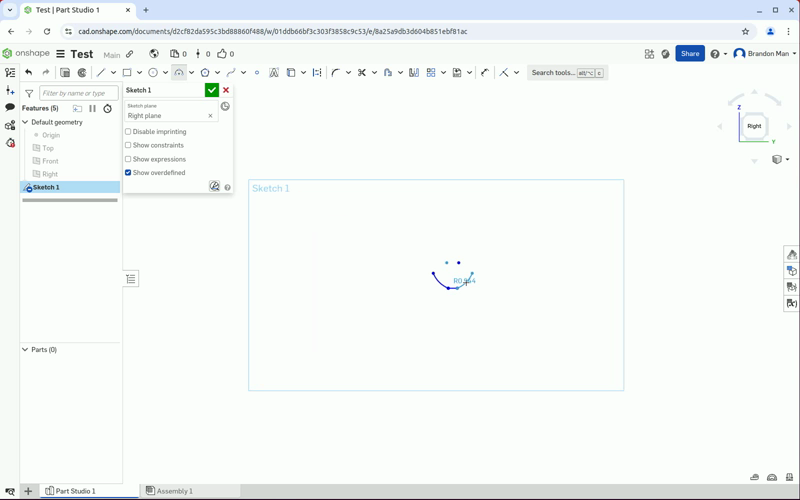
scroll(6)
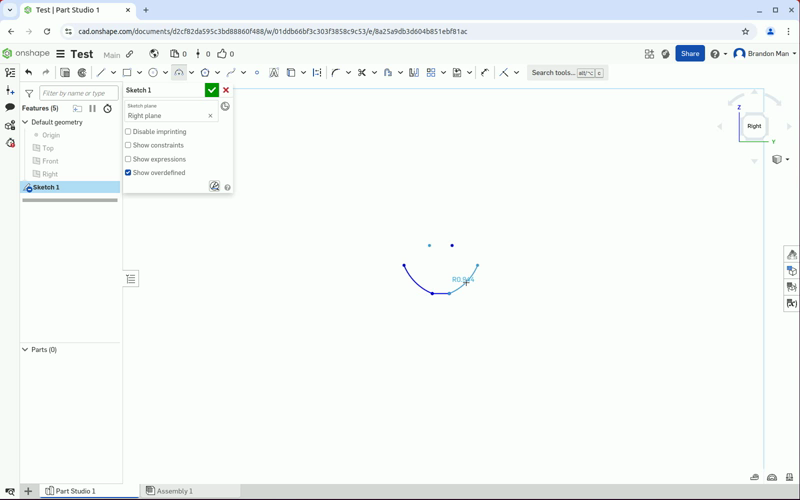
click(466, 282)
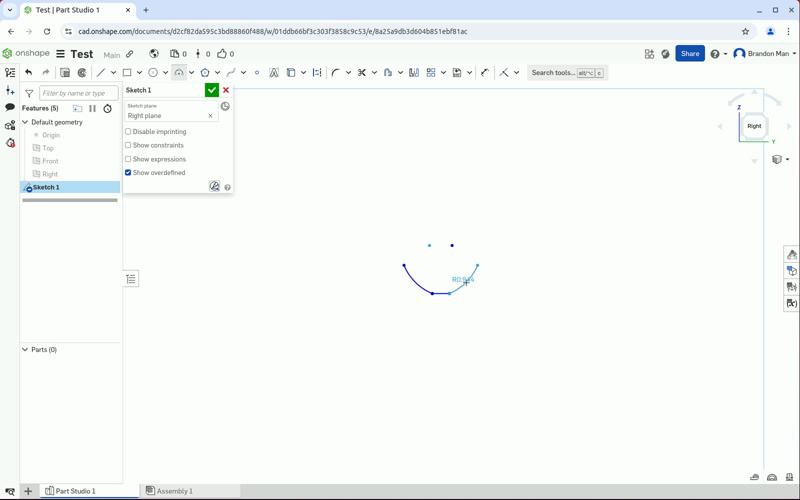
scroll(-6)
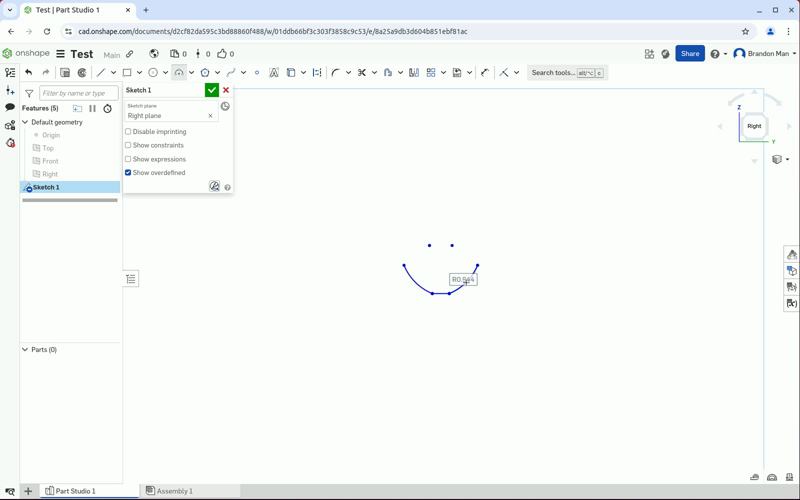
scroll(-6)
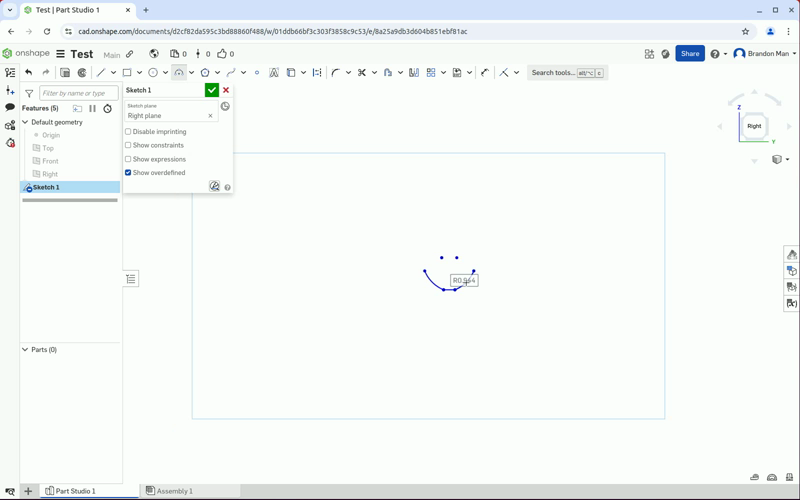
scroll(-6)
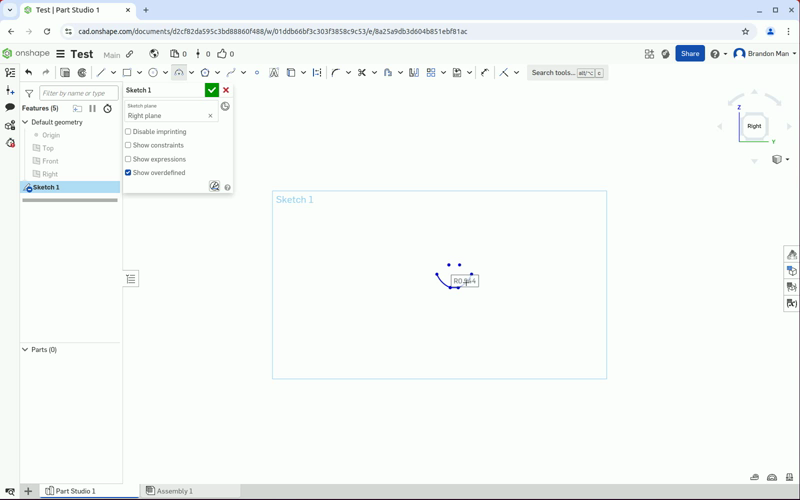
scroll(-6)
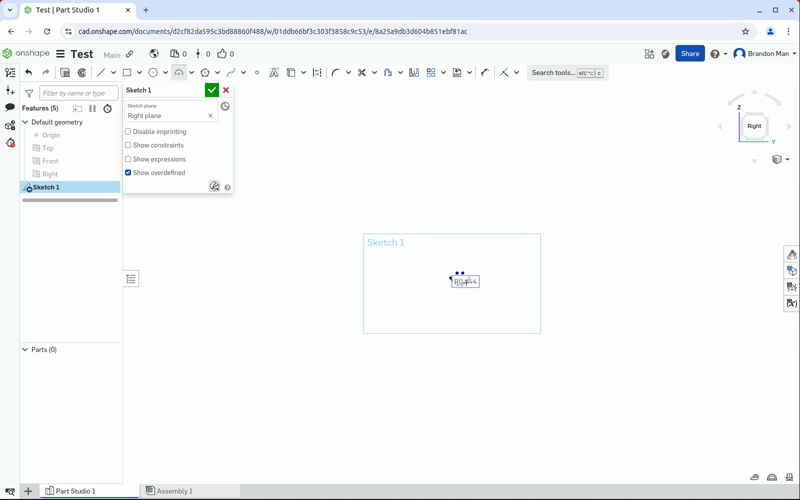
scroll(-6)
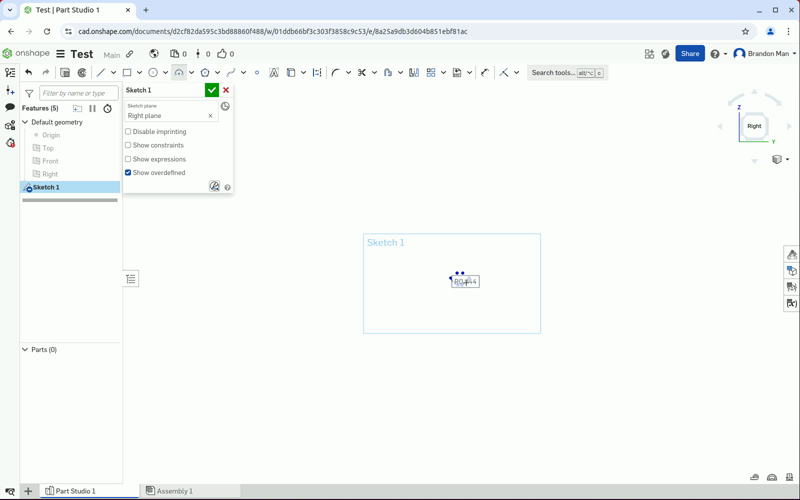
scroll(-6)
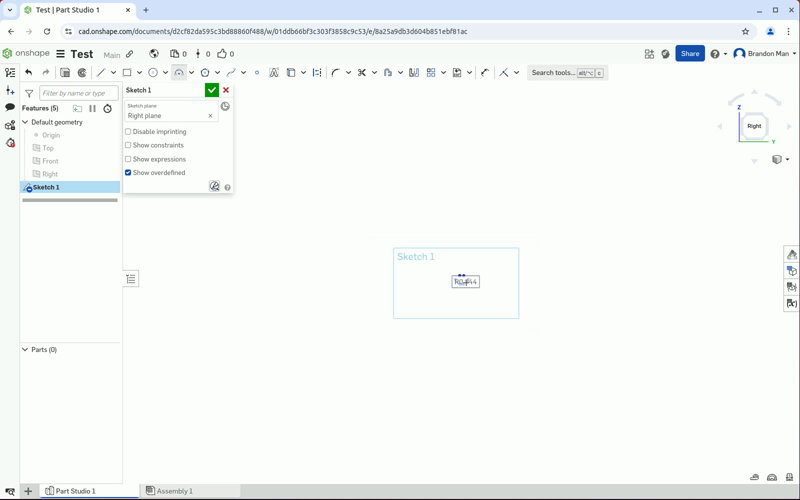
scroll(-6)
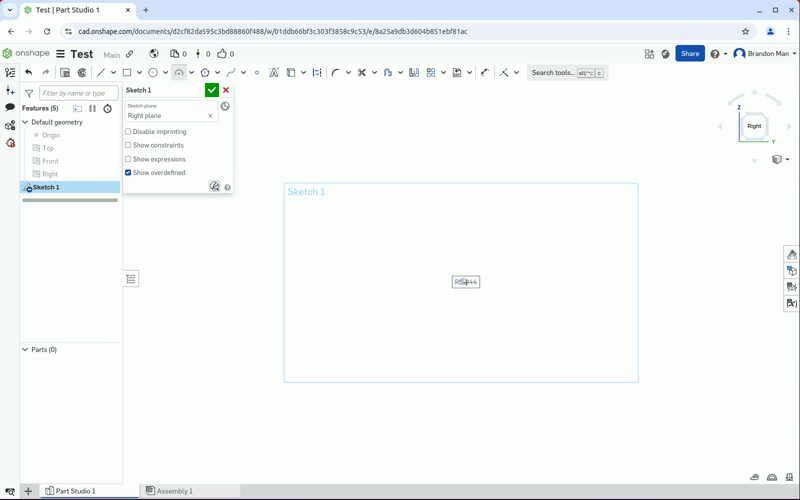
key_up(shift)
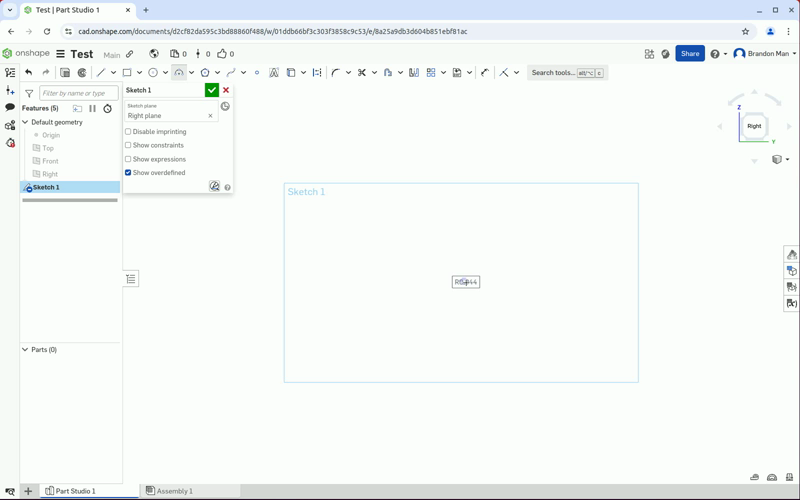
key(esc)
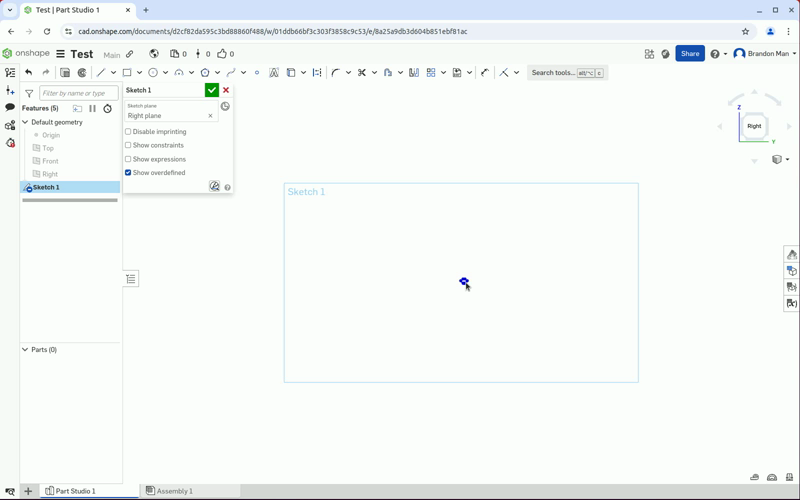
key(l)
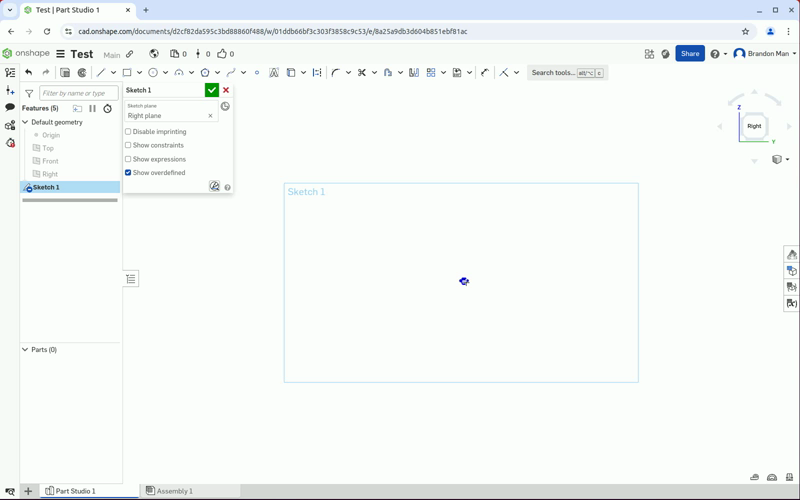
mouse_move(467, 280)
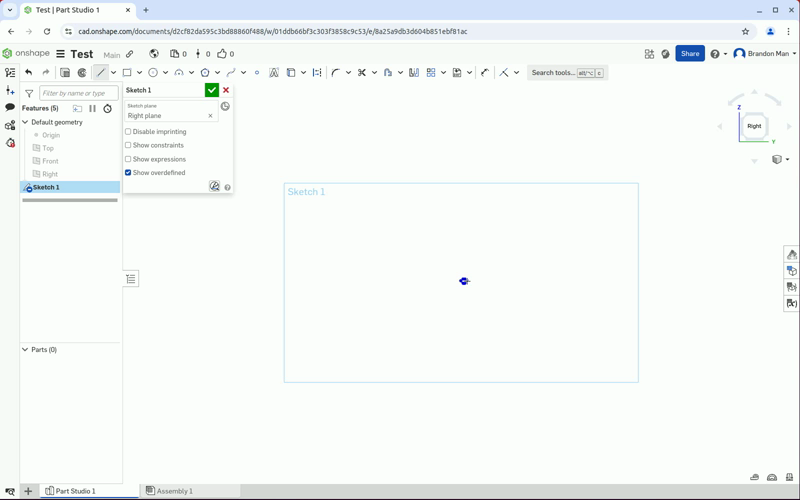
scroll(6)
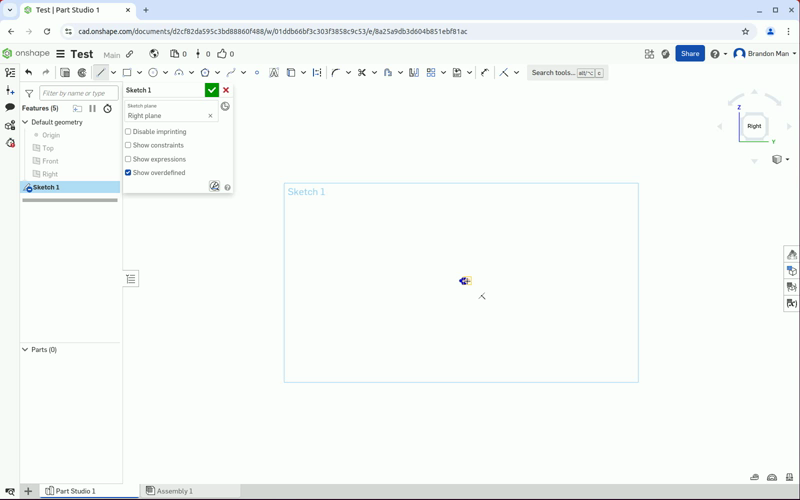
scroll(6)
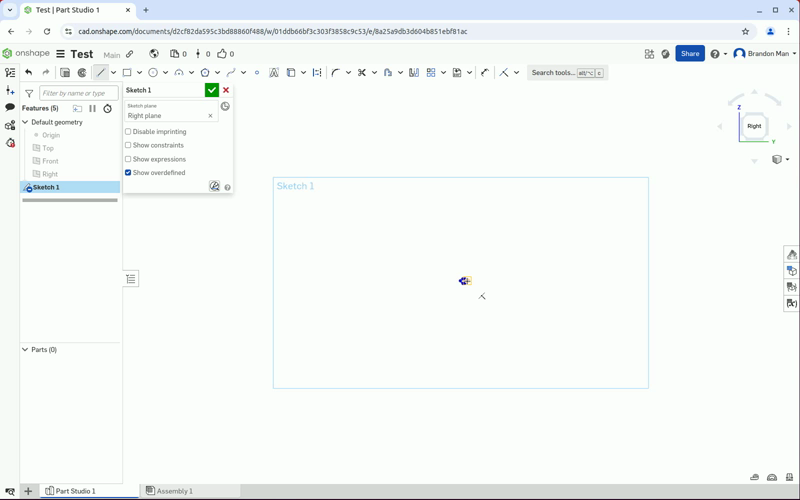
scroll(6)
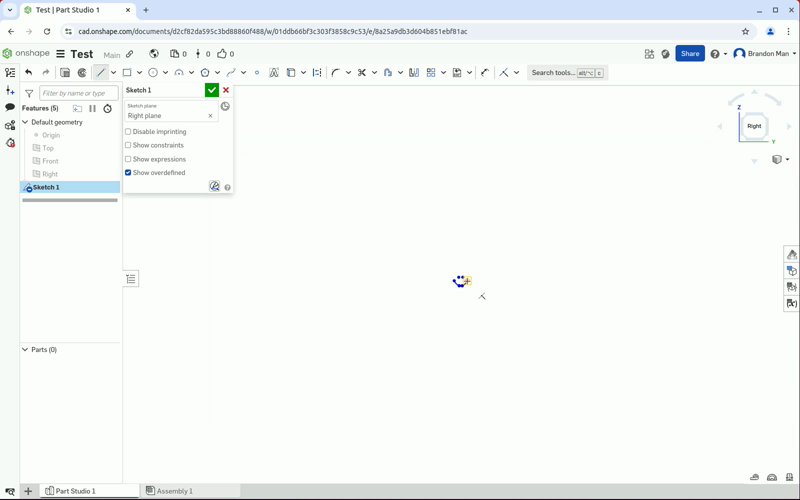
scroll(6)
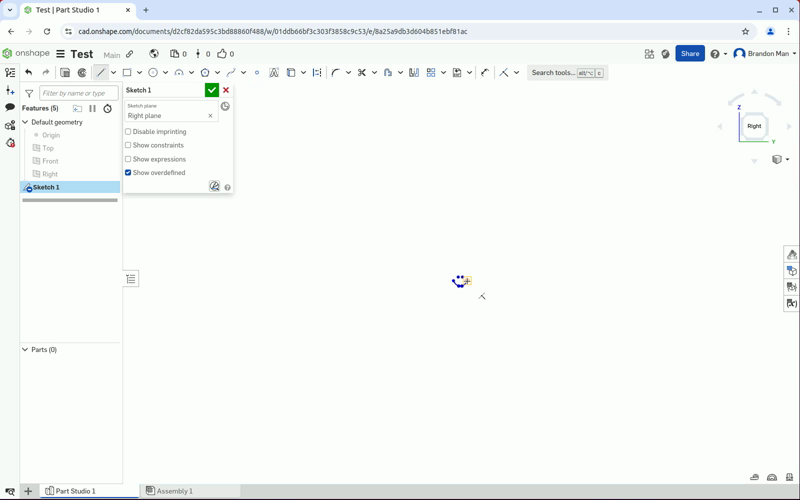
scroll(6)
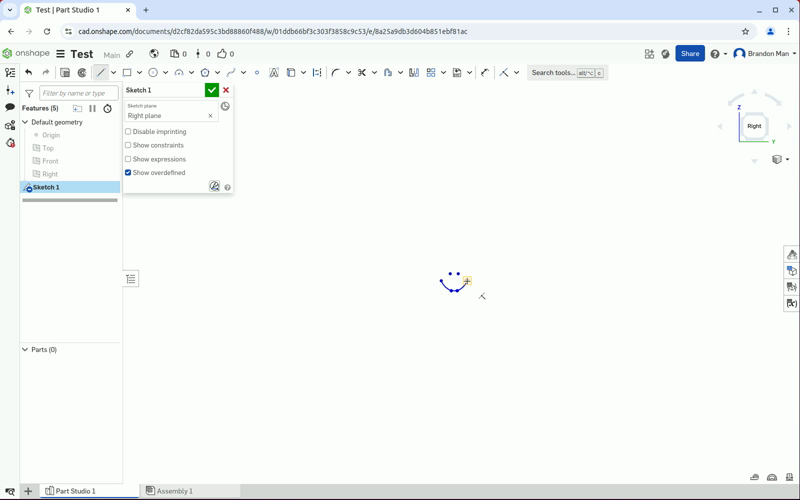
scroll(6)
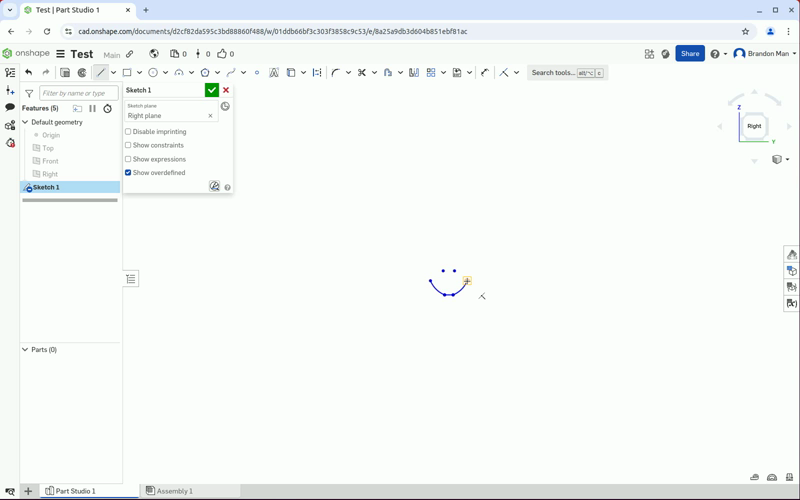
scroll(6)
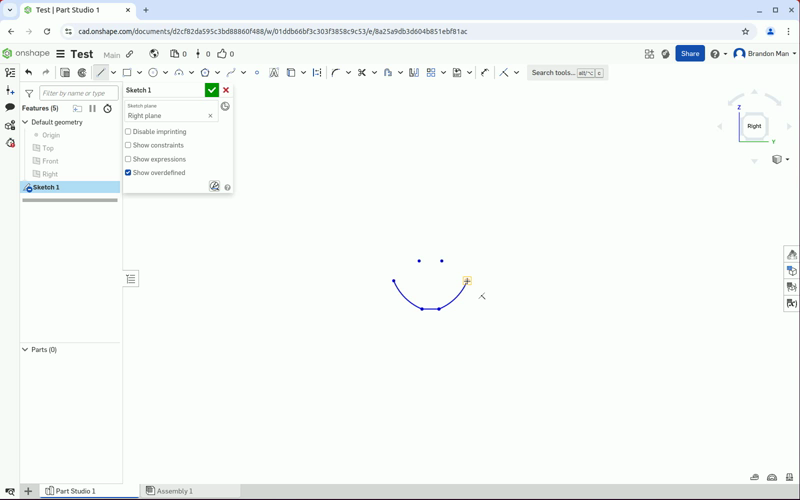
click(467, 280)
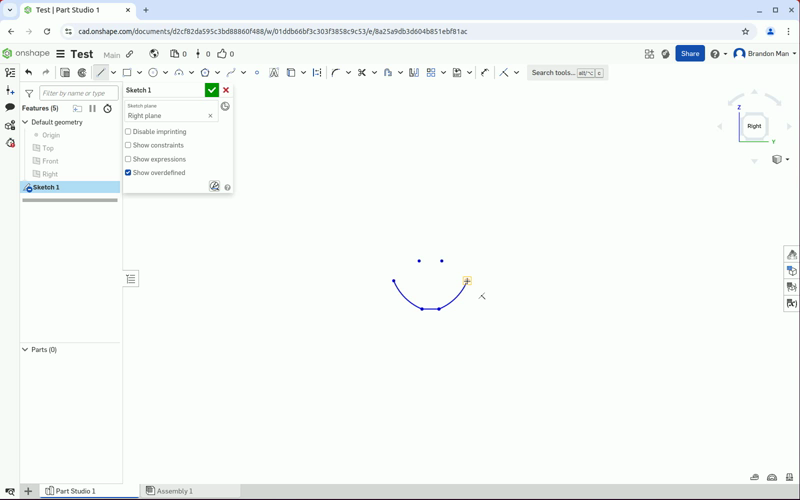
scroll(-6)
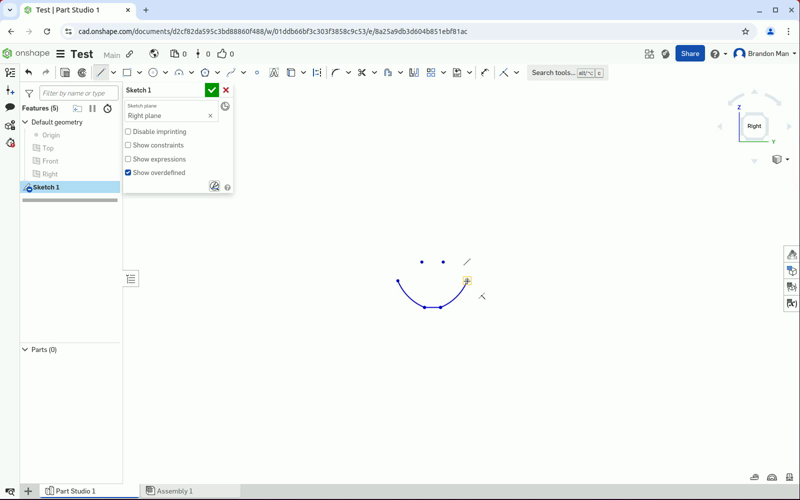
scroll(-6)
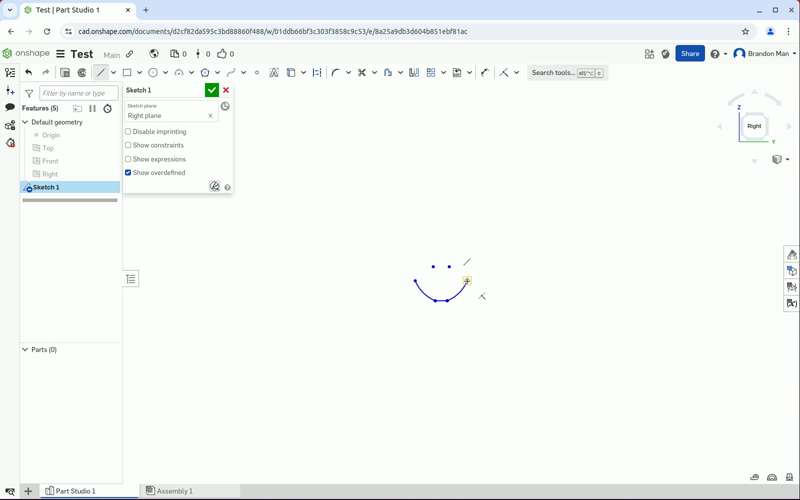
scroll(-6)
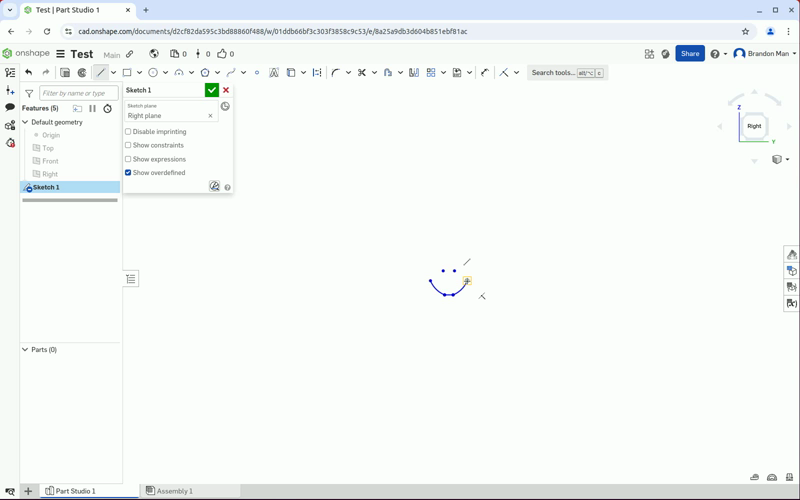
scroll(-6)
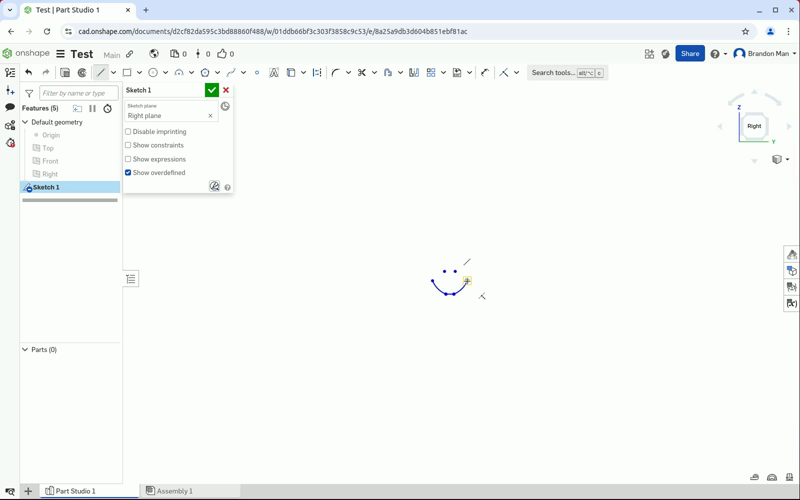
scroll(-6)
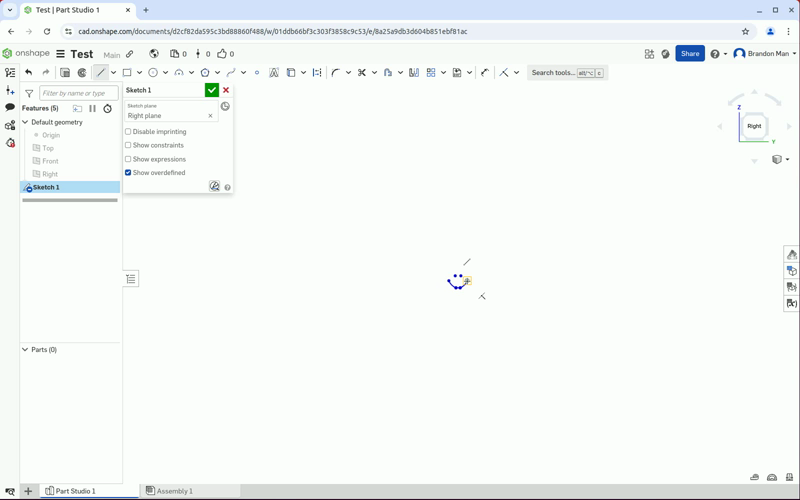
scroll(-6)
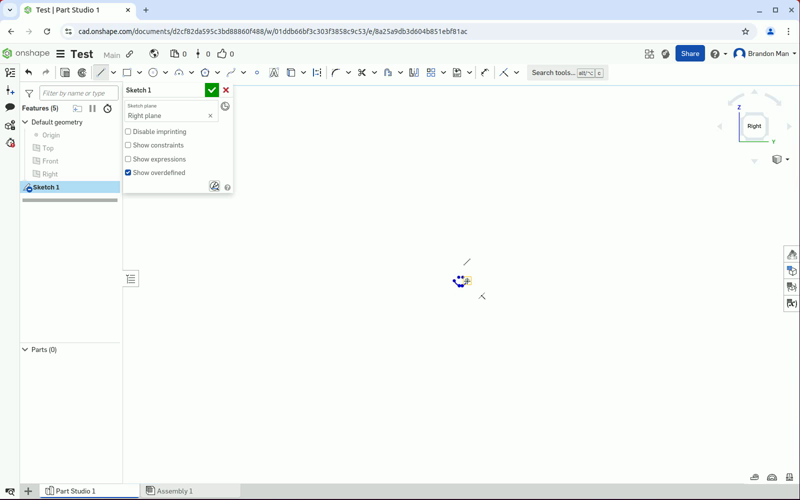
scroll(-6)
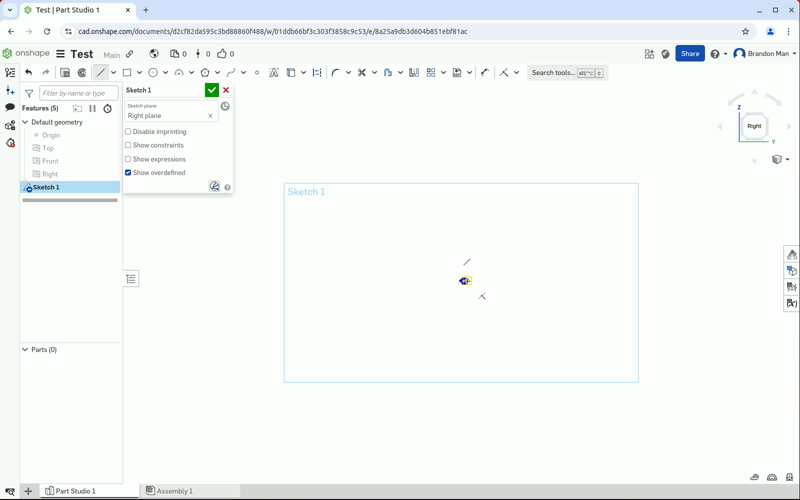
key_down(shift)
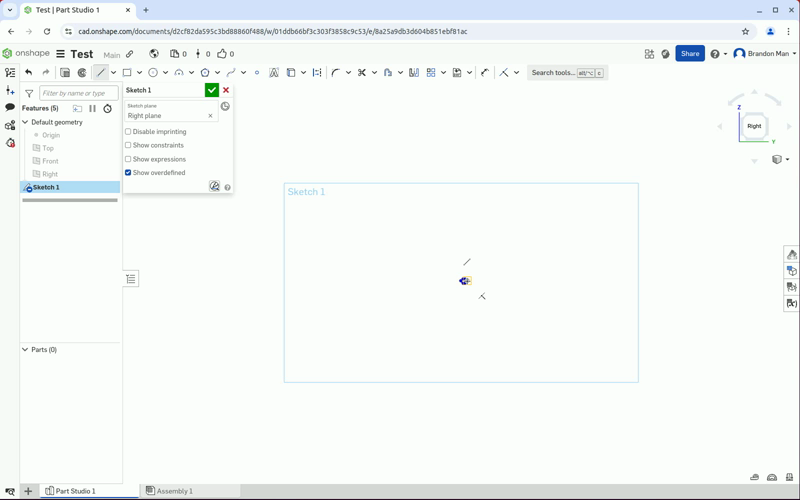
mouse_move(497, 280)
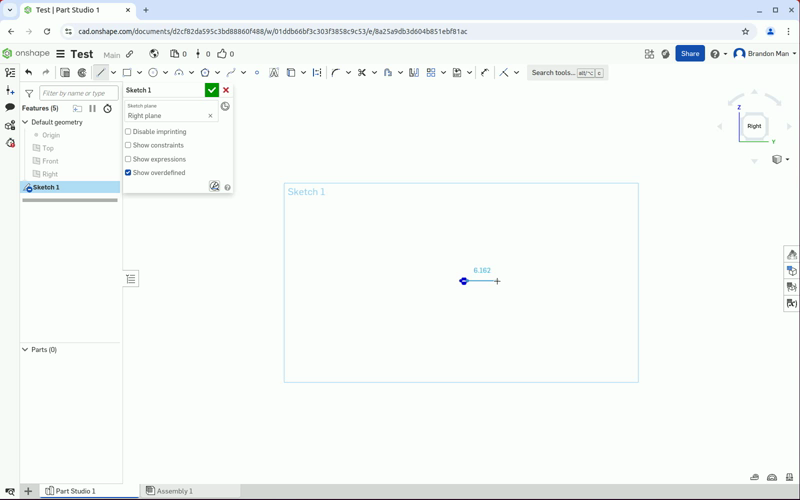
mouse_move(467, 263)
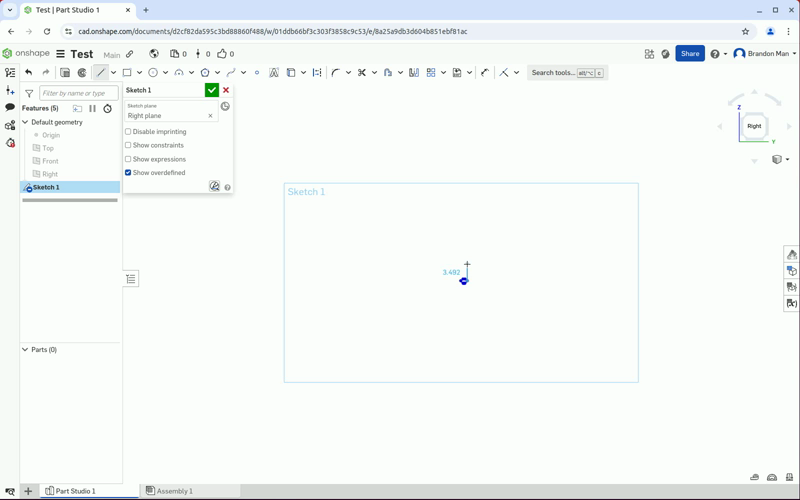
click(467, 263)
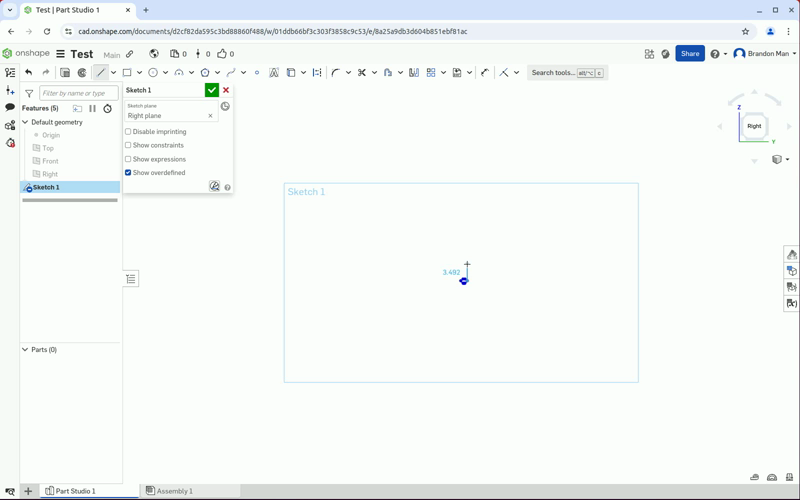
key_up(shift)
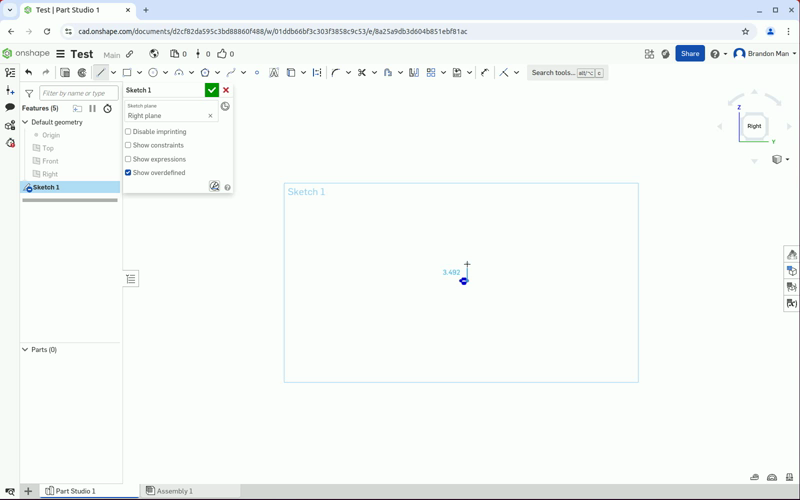
key(esc)
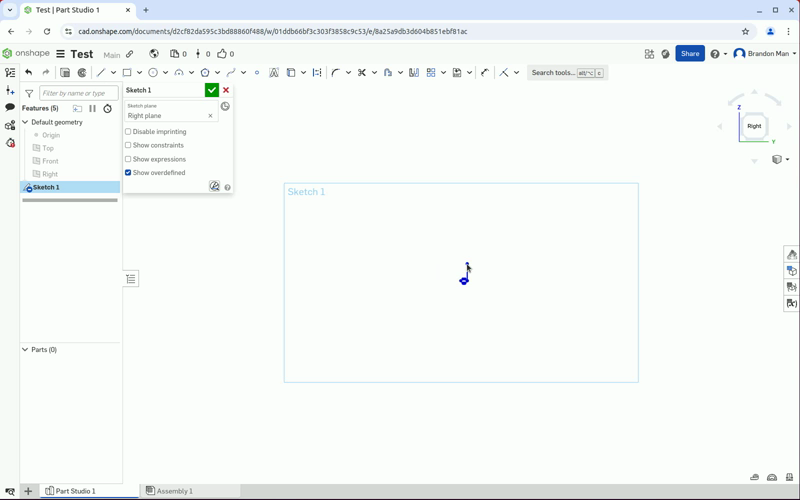
key(a)
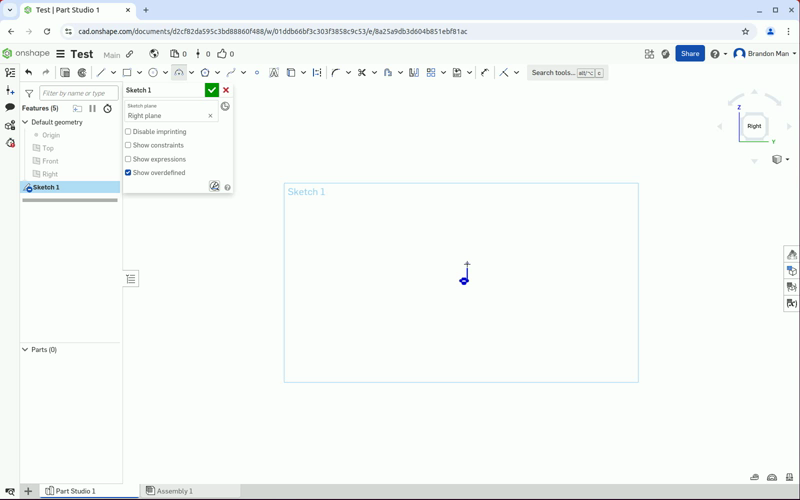
mouse_move(467, 263)
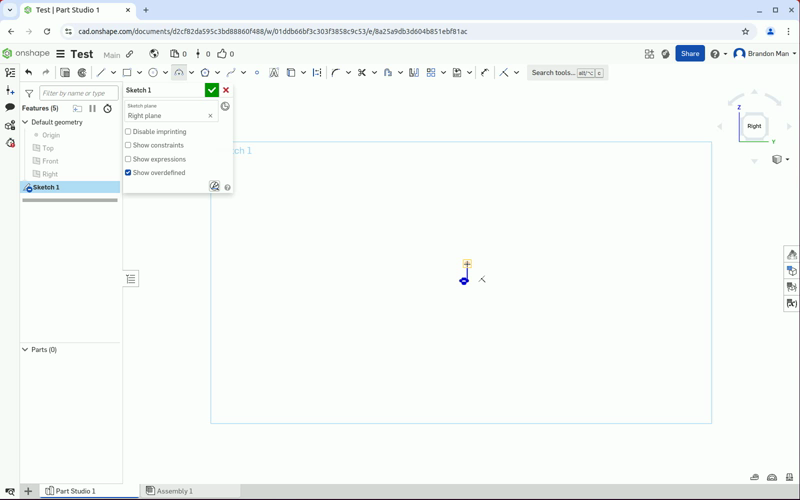
click(467, 263)
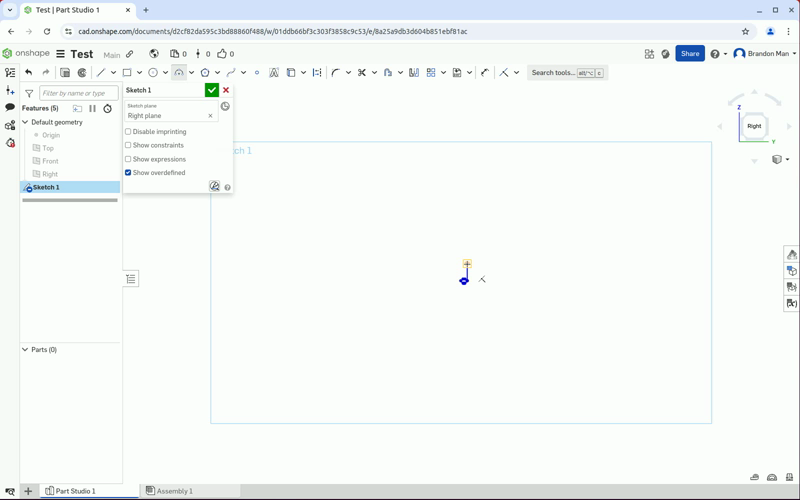
key_down(shift)
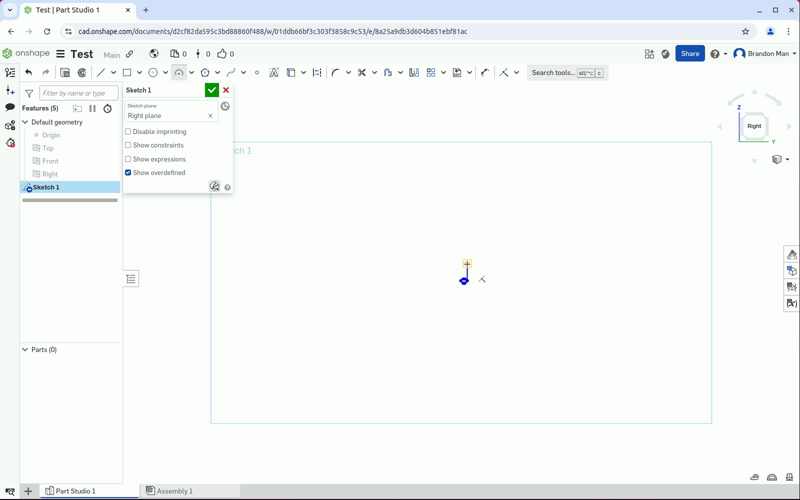
mouse_move(473, 256)
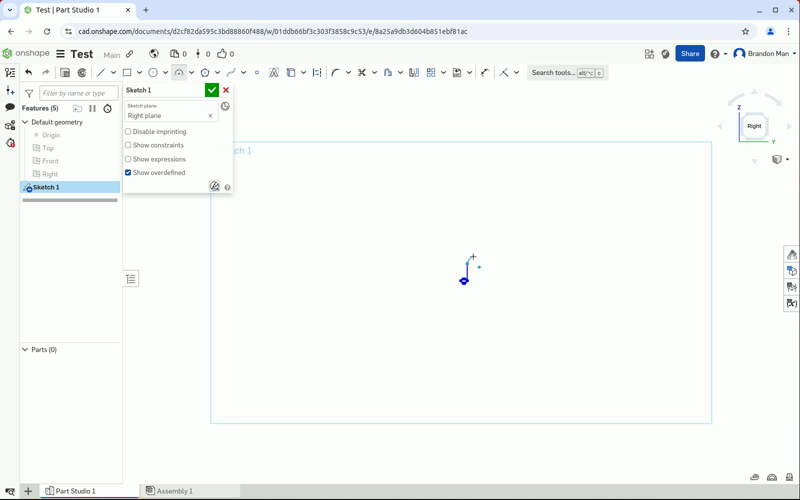
click(473, 256)
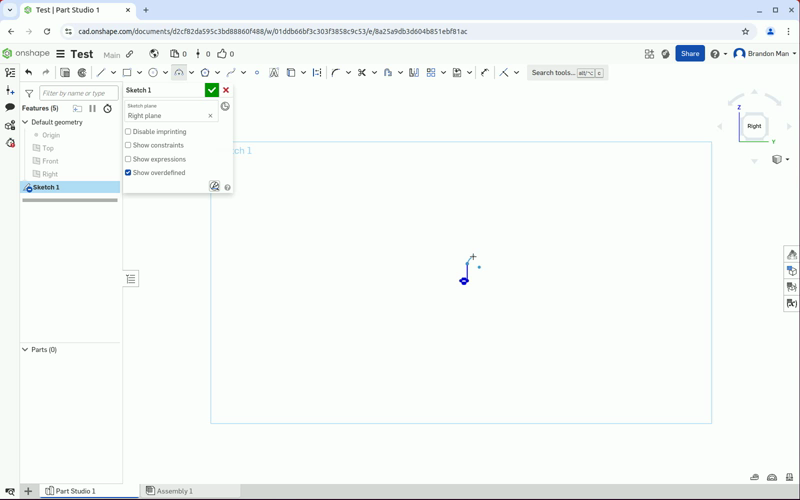
mouse_move(469, 258)
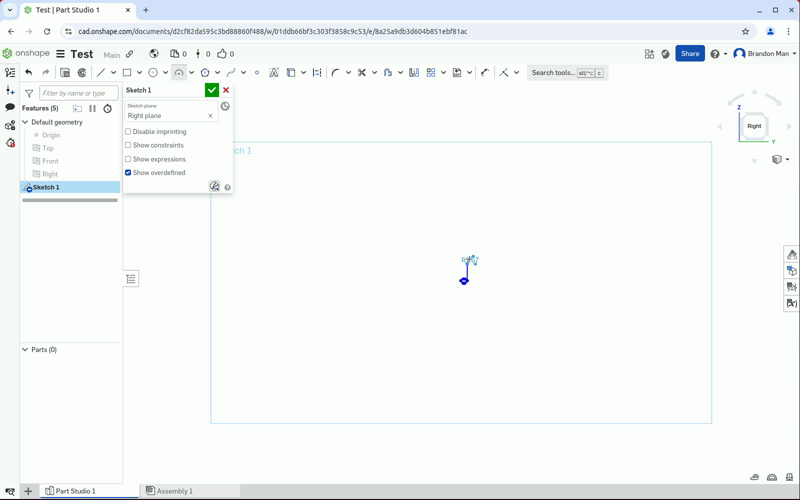
click(469, 258)
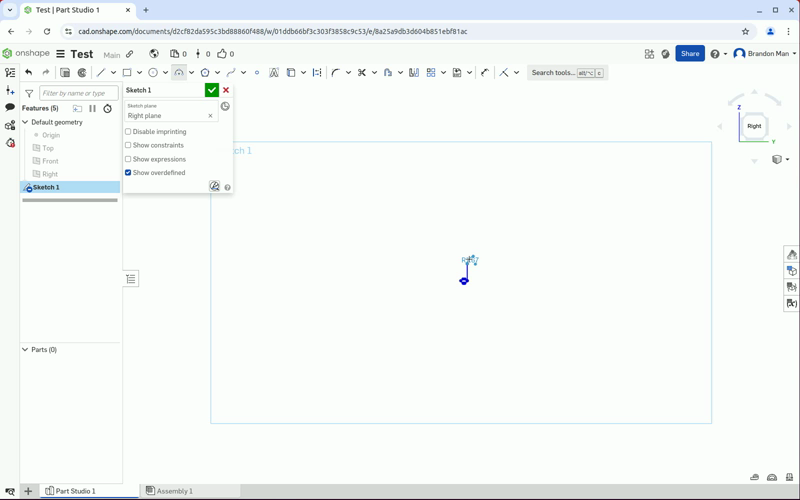
key_up(shift)
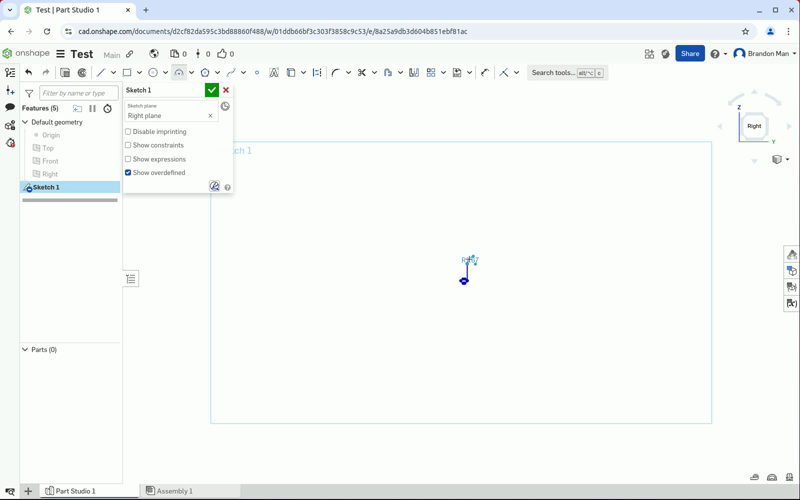
mouse_move(473, 256)
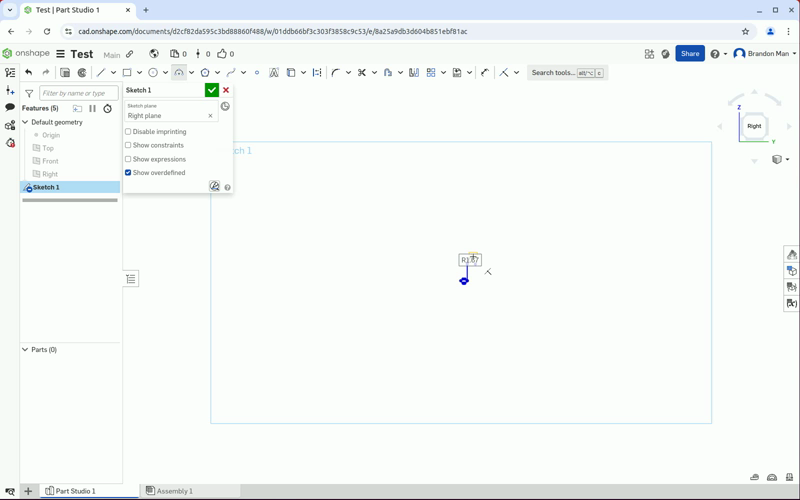
click(473, 256)
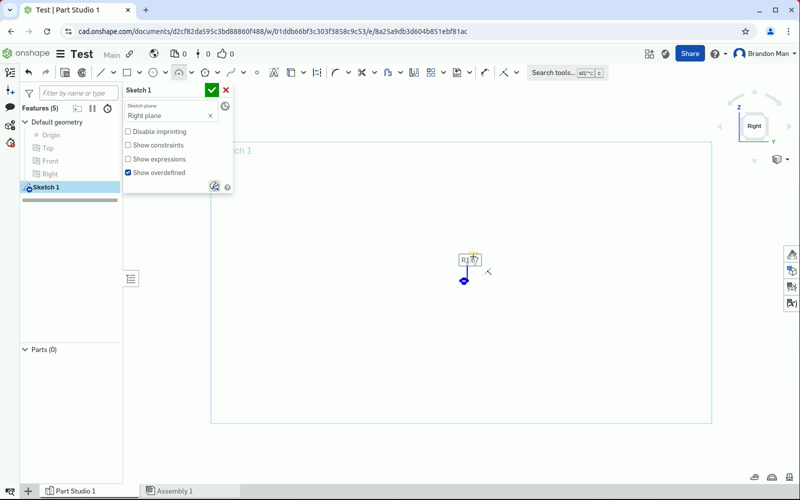
key_down(shift)
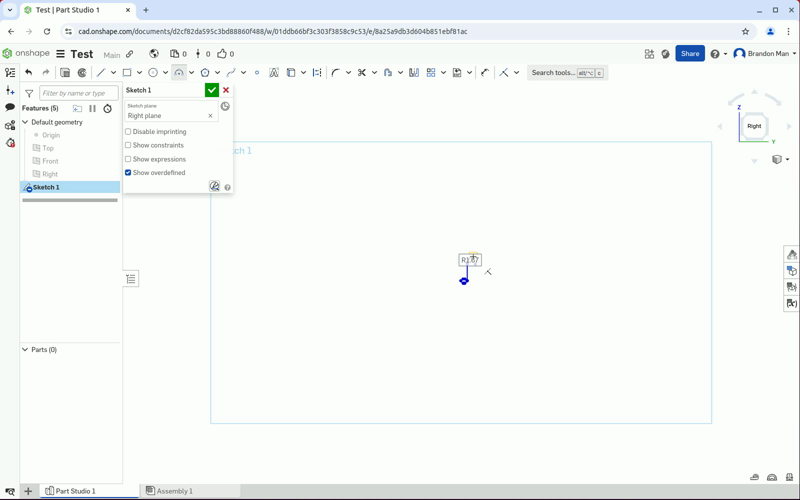
mouse_move(475, 253)
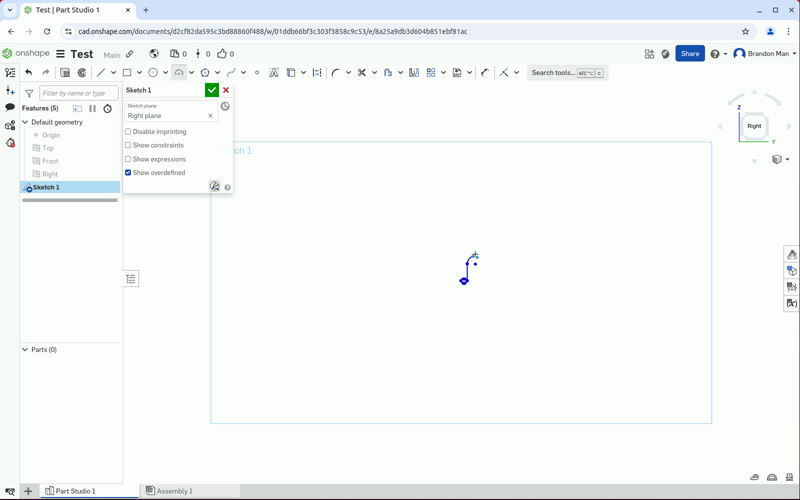
scroll(6)
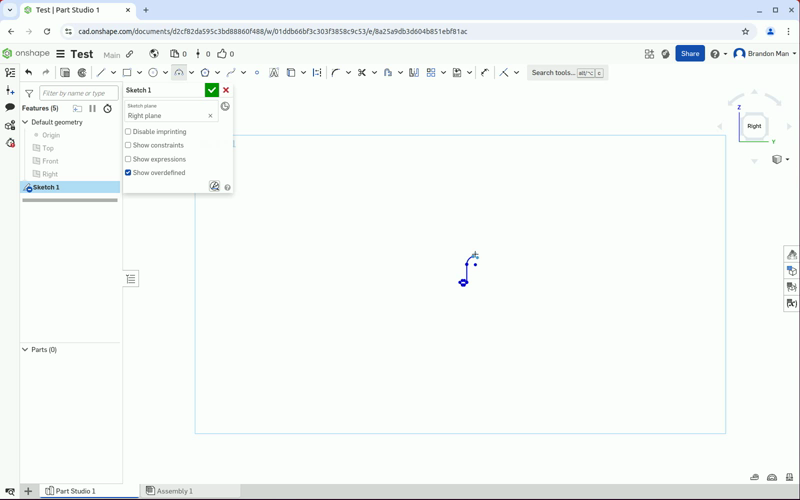
scroll(6)
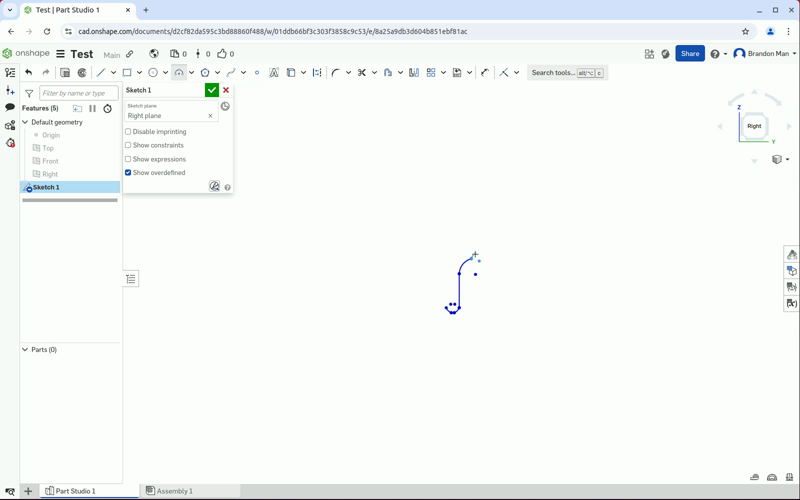
scroll(6)
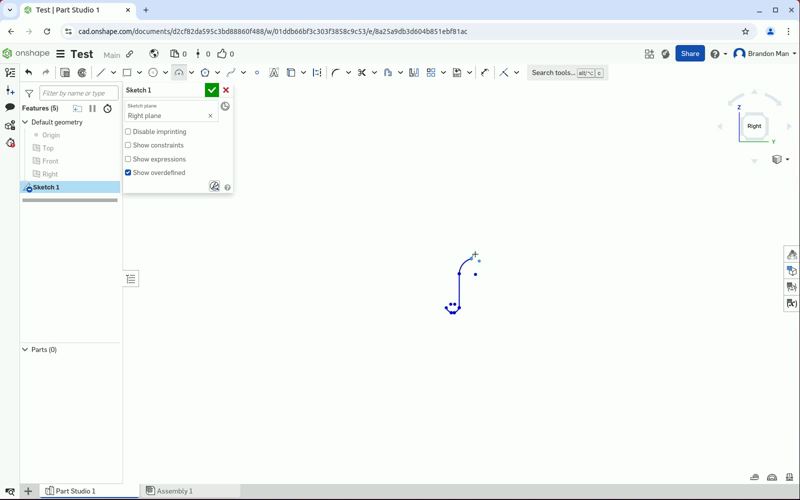
scroll(6)
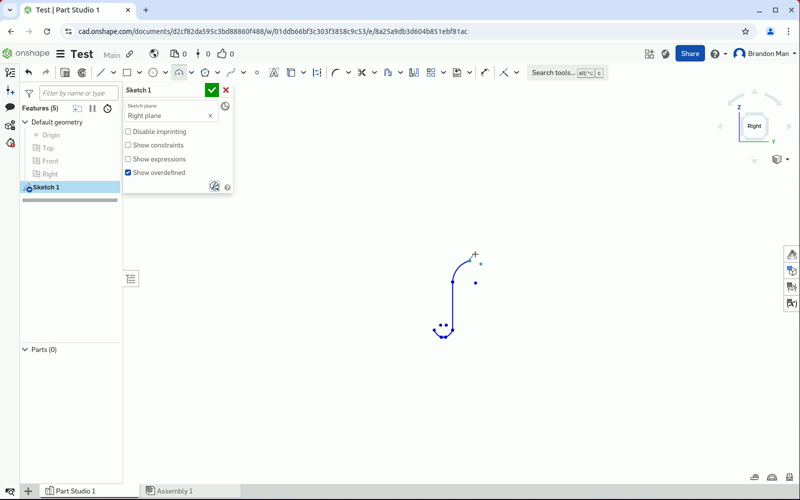
scroll(6)
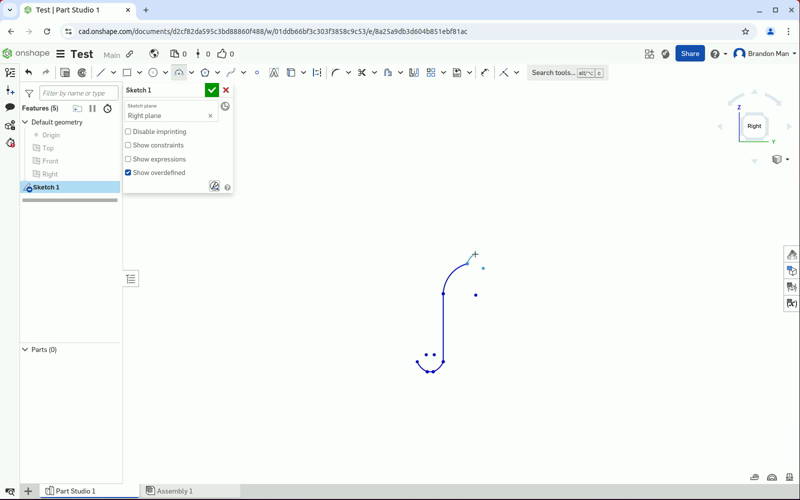
scroll(6)
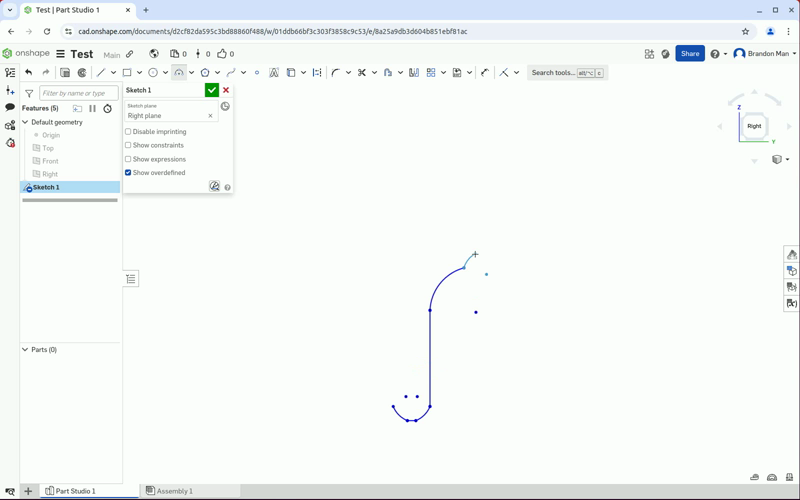
scroll(6)
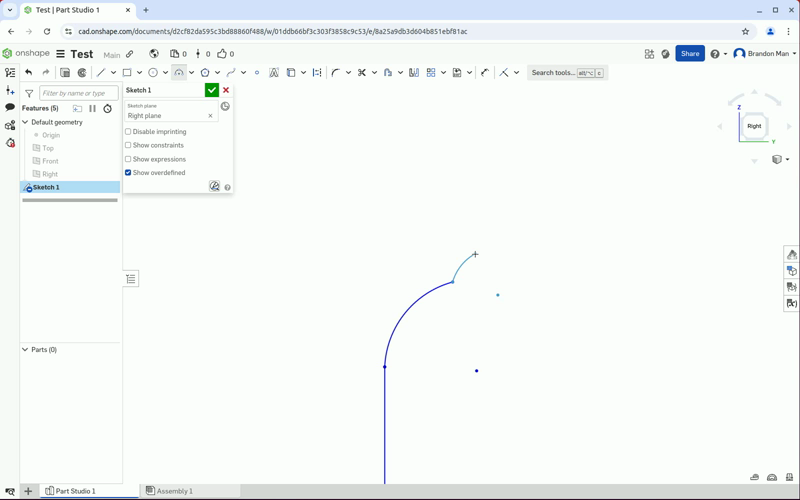
click(475, 253)
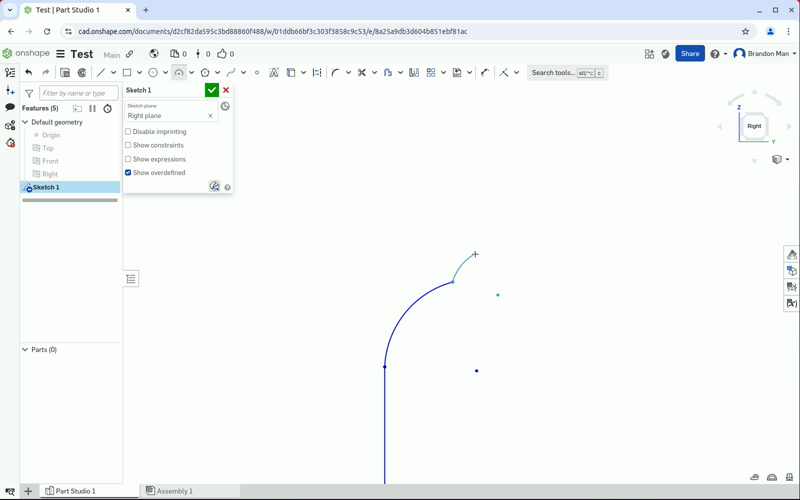
scroll(-6)
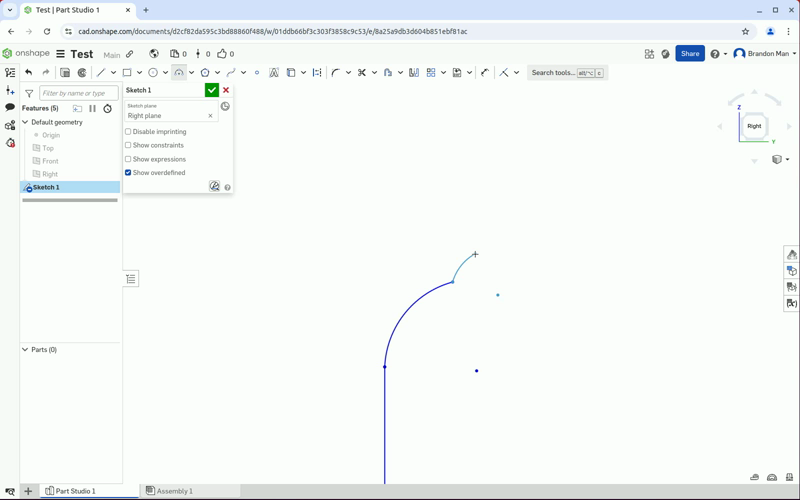
scroll(-6)
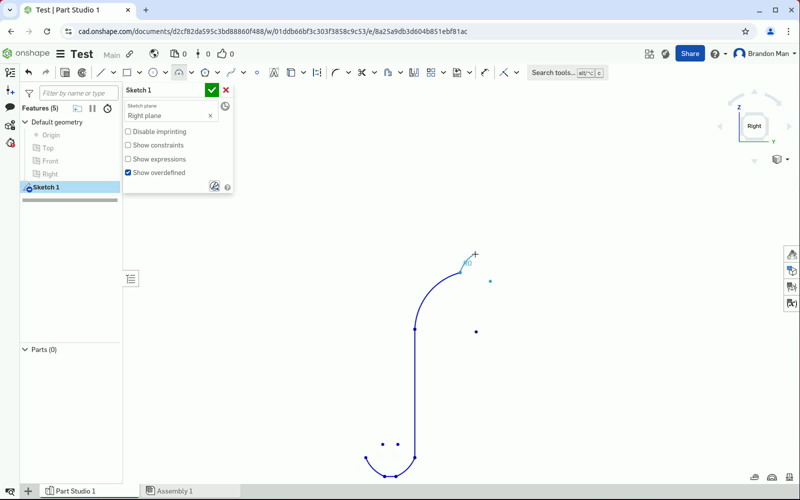
scroll(-6)
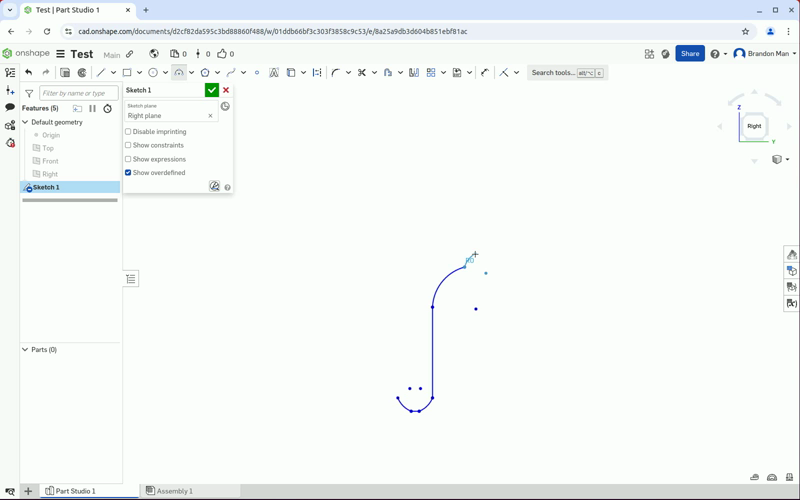
scroll(-6)
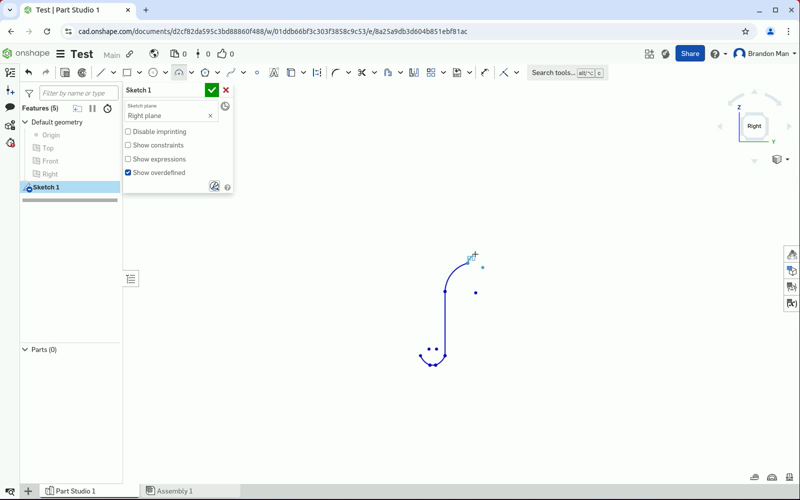
scroll(-6)
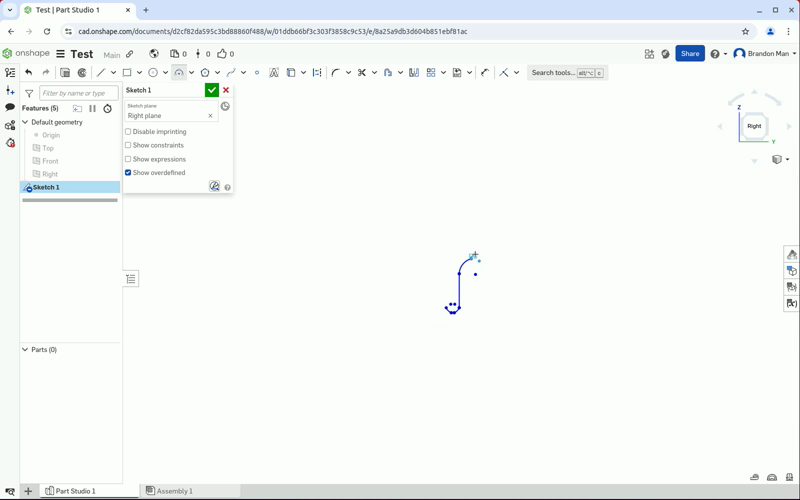
scroll(-6)
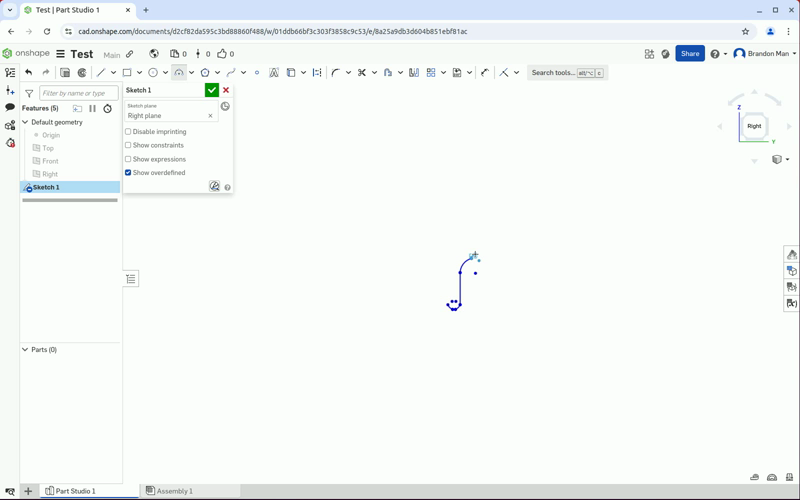
scroll(-6)
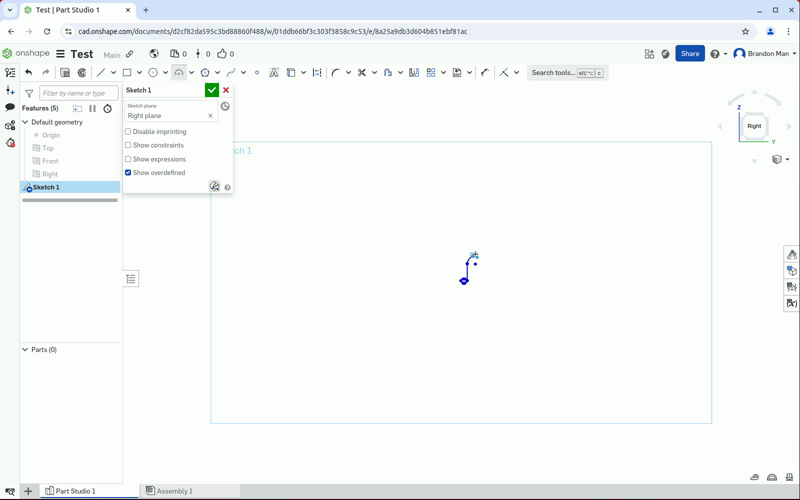
mouse_move(475, 255)
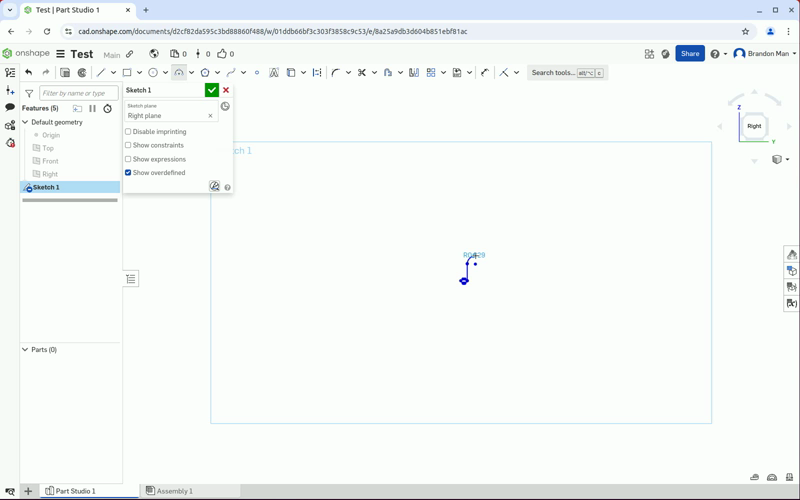
scroll(6)
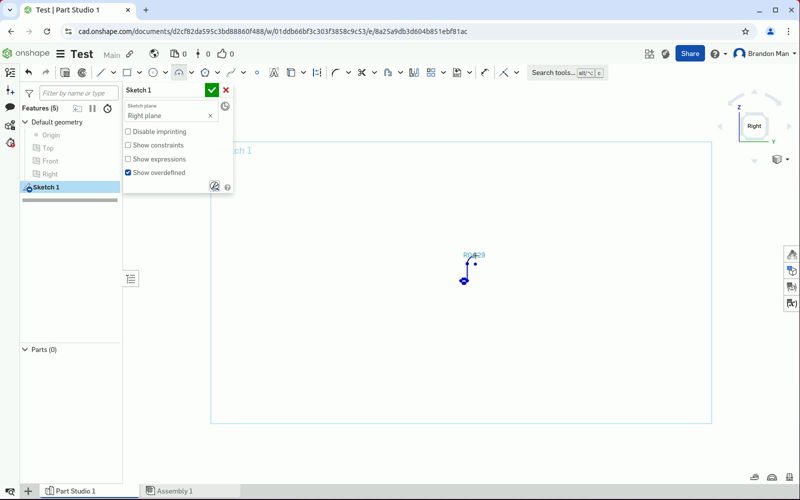
scroll(6)
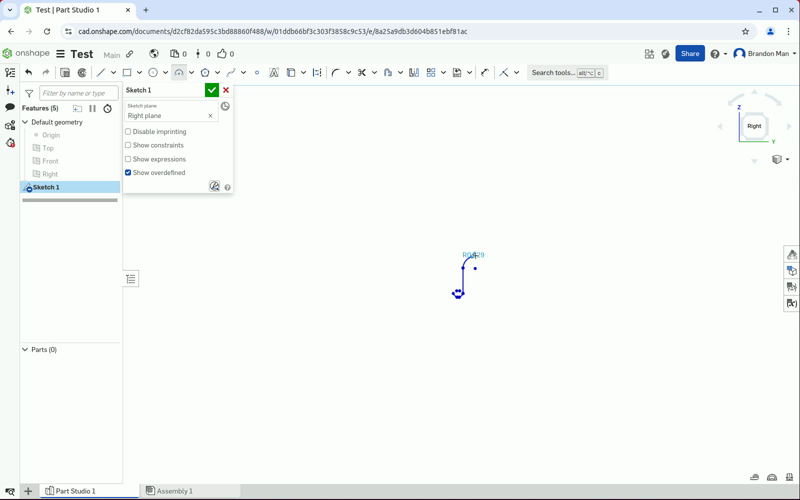
scroll(6)
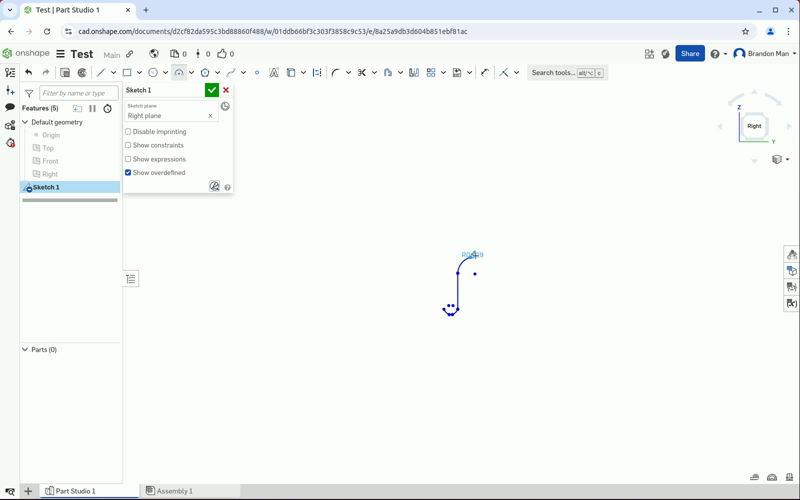
scroll(6)
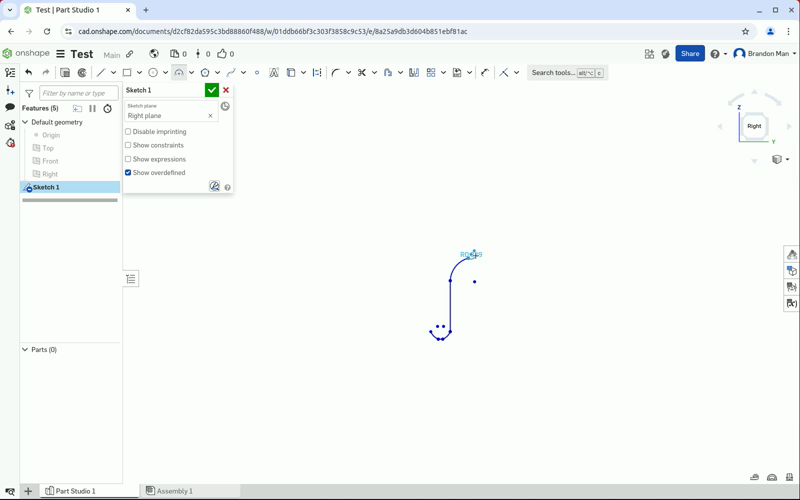
scroll(6)
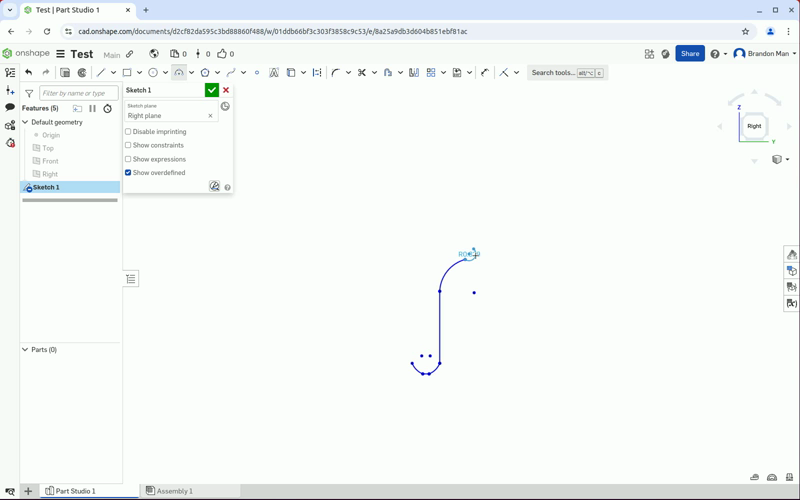
scroll(6)
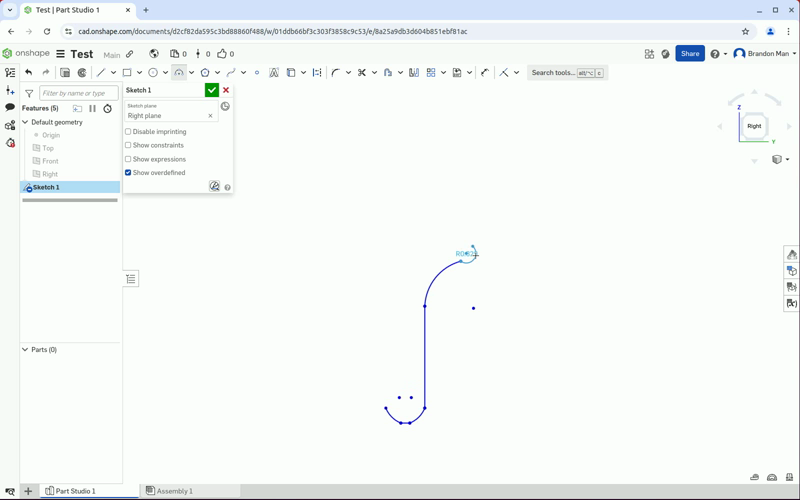
scroll(6)
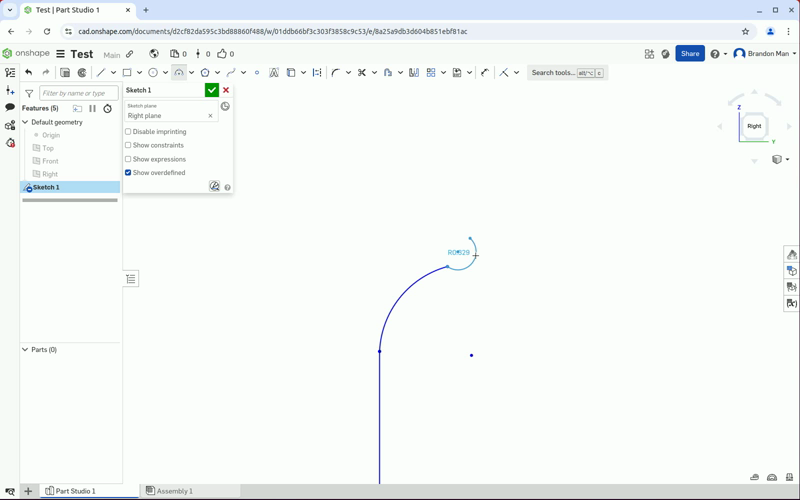
click(475, 255)
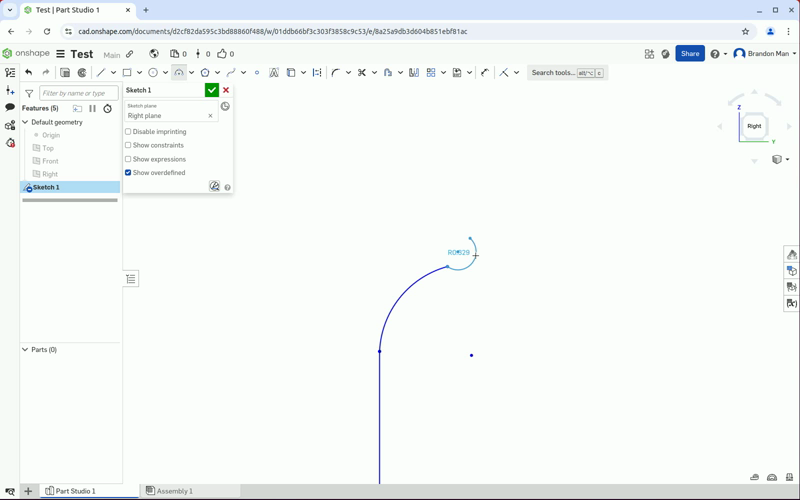
scroll(-6)
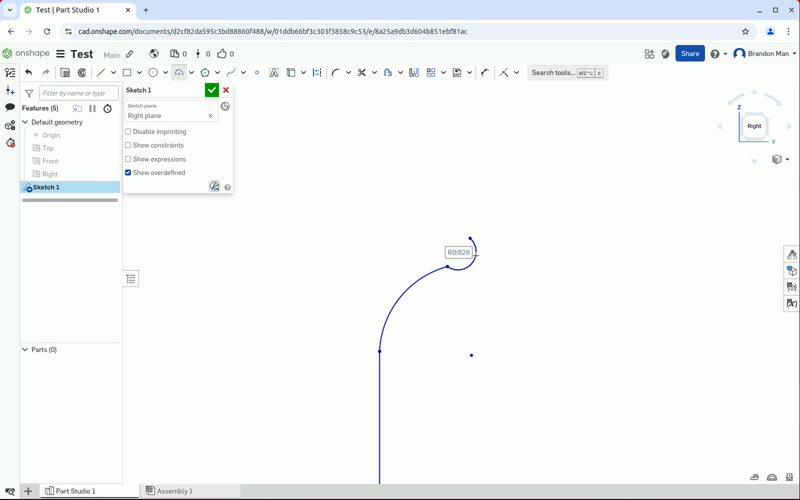
scroll(-6)
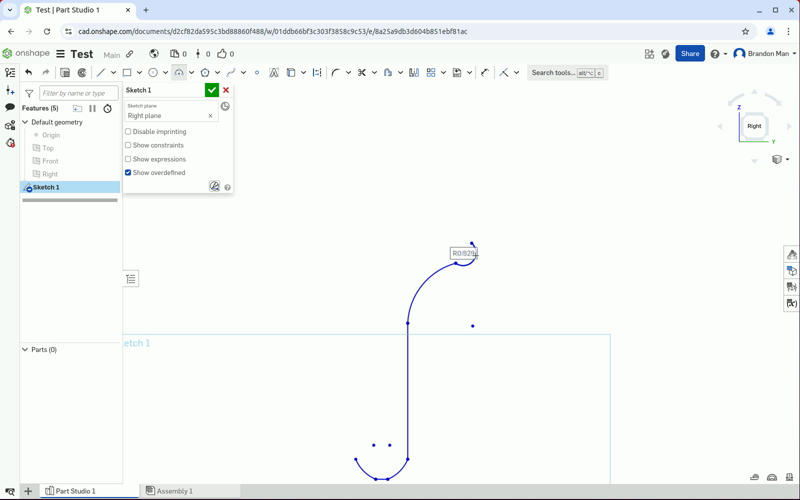
scroll(-6)
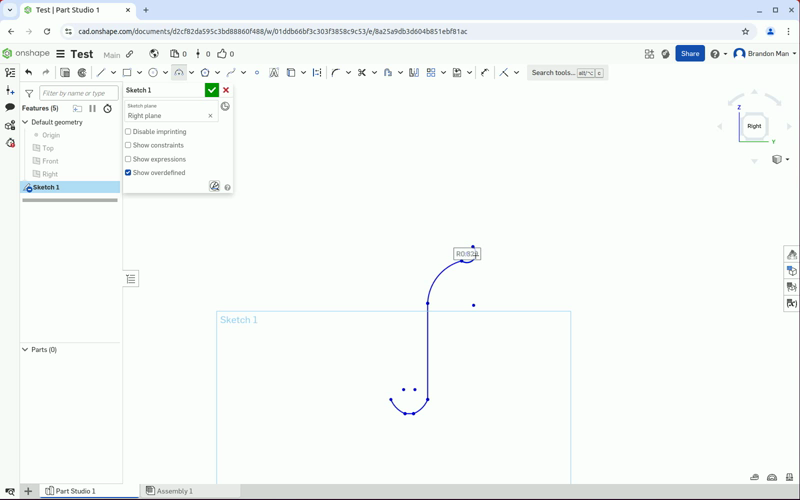
scroll(-6)
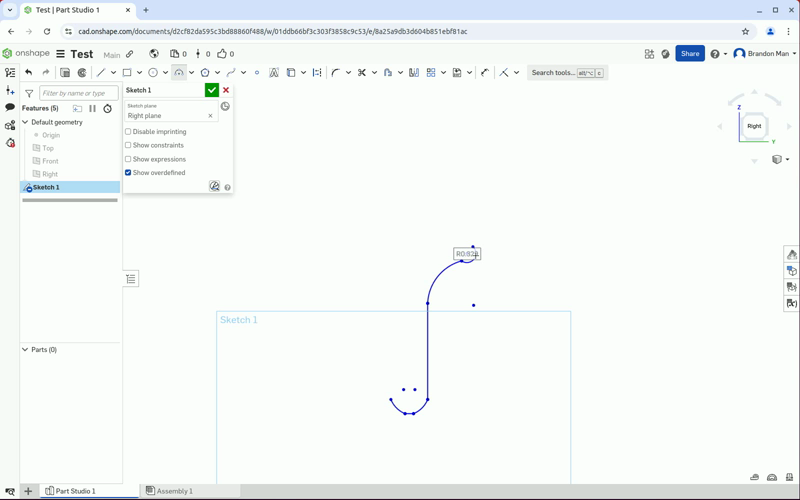
scroll(-6)
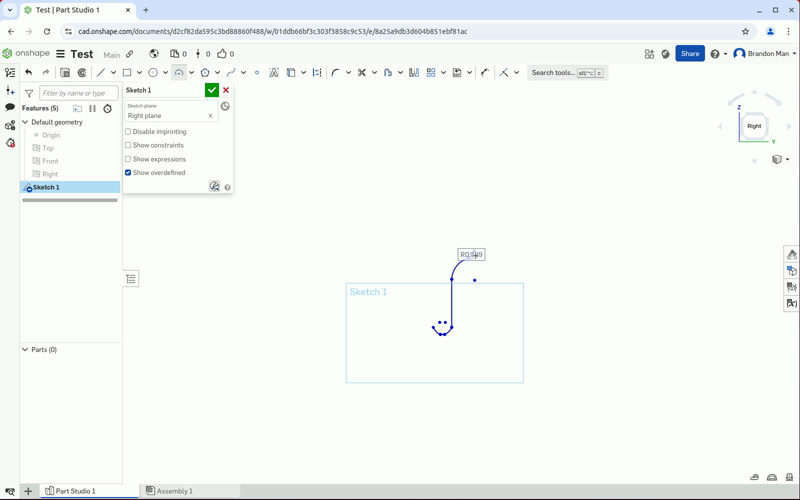
scroll(-6)
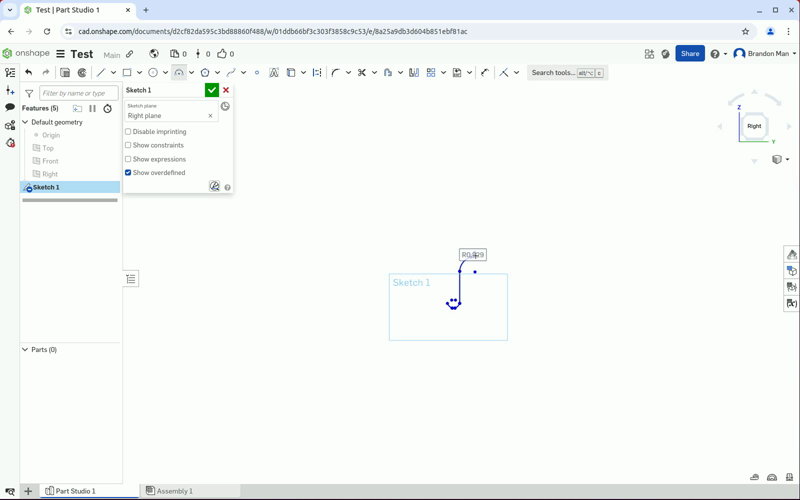
scroll(-6)
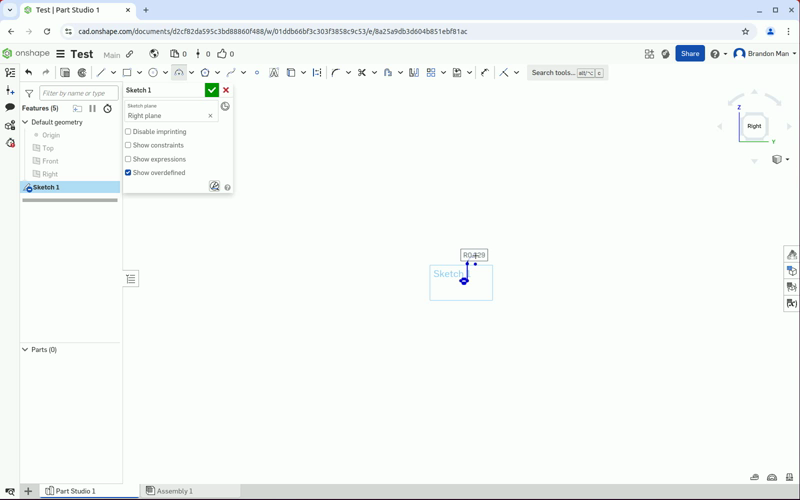
key_up(shift)
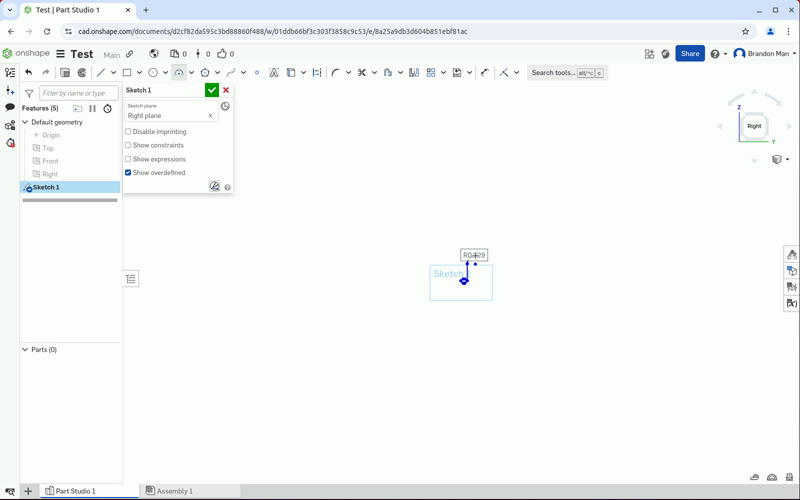
key(esc)
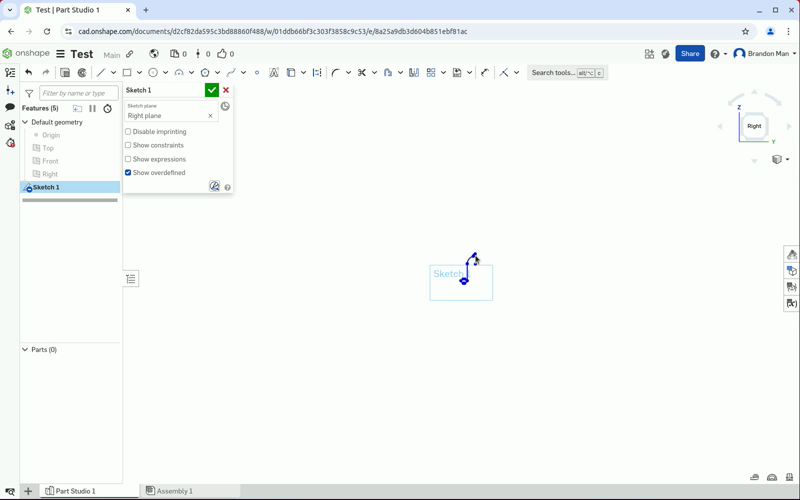
key(l)
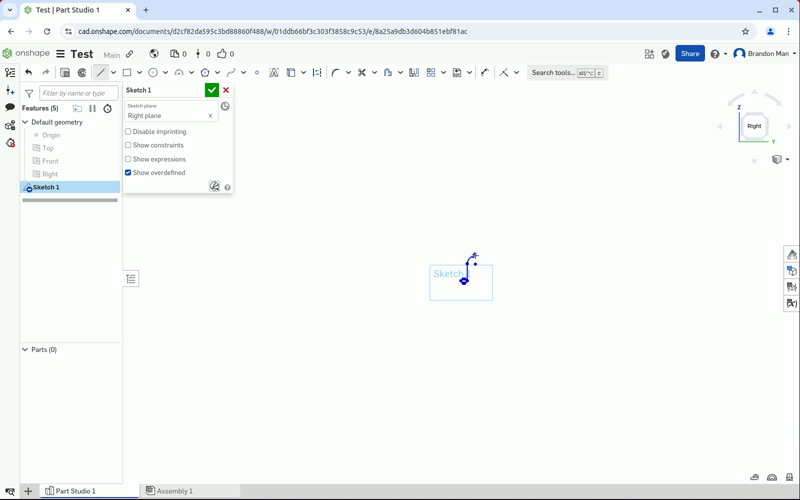
mouse_move(475, 253)
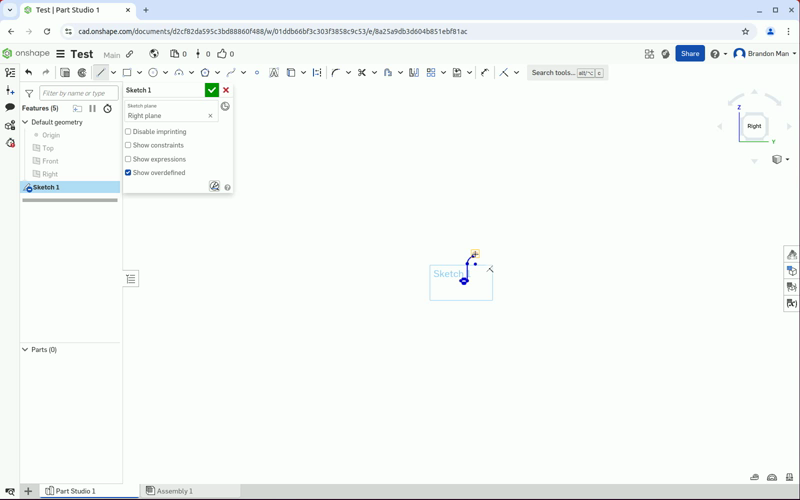
scroll(6)
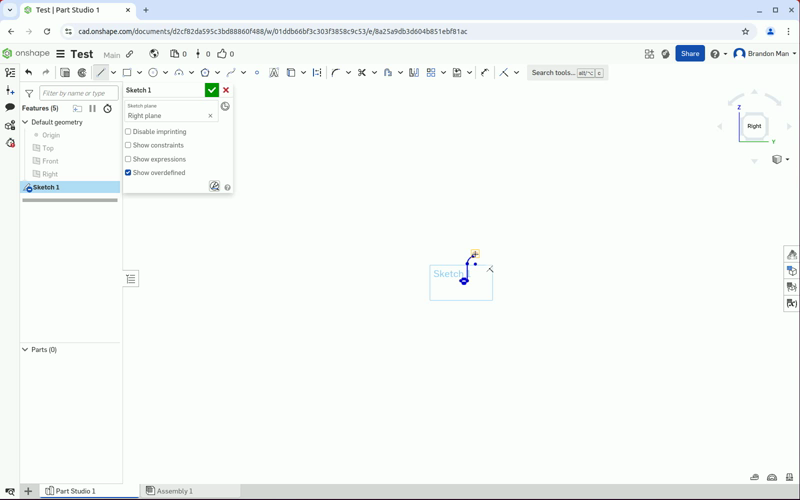
scroll(6)
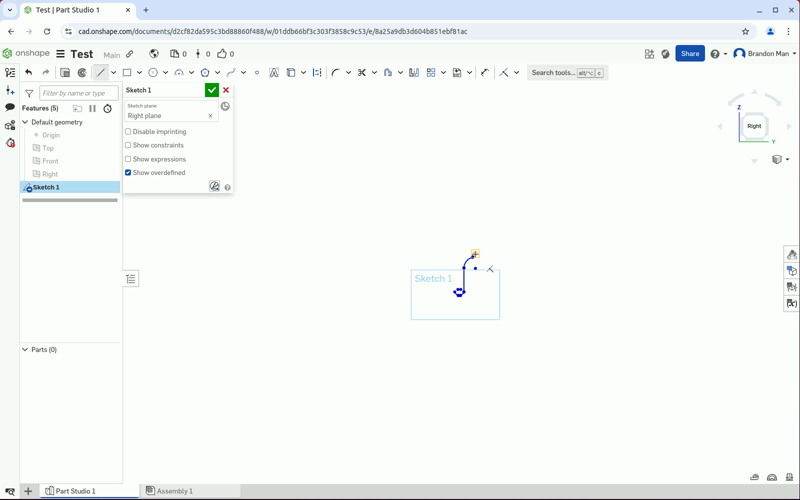
scroll(6)
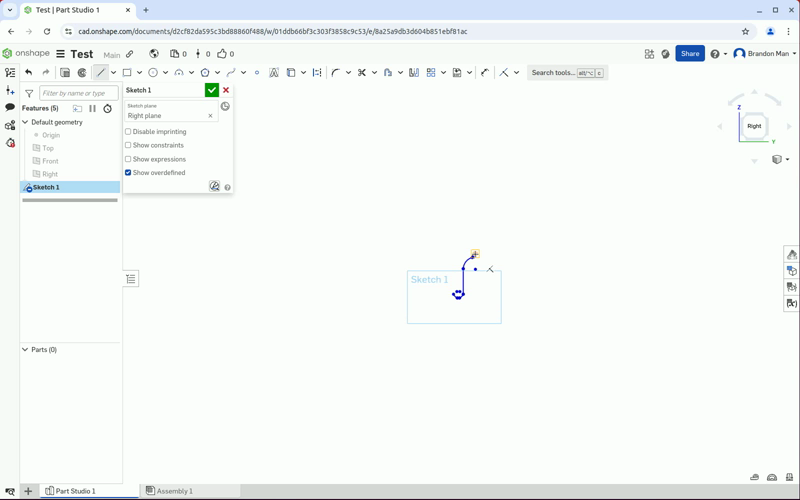
scroll(6)
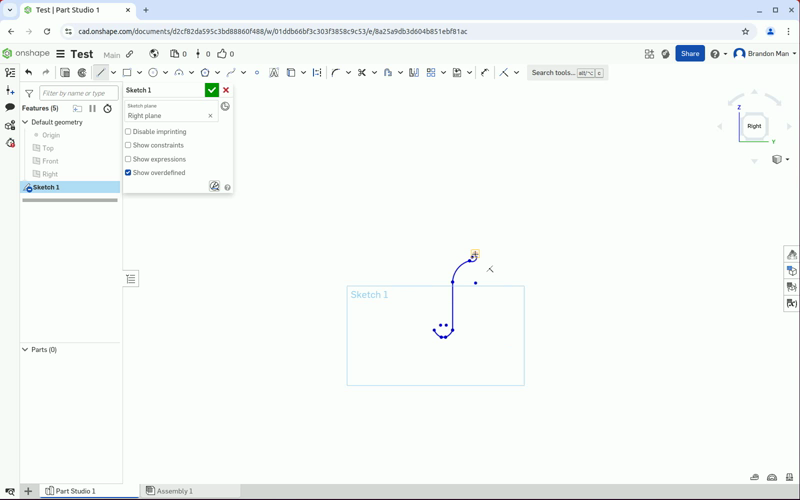
scroll(6)
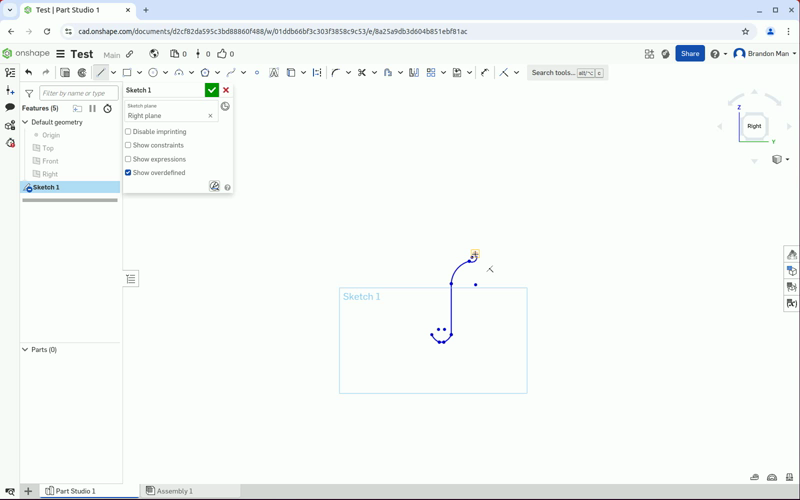
scroll(6)
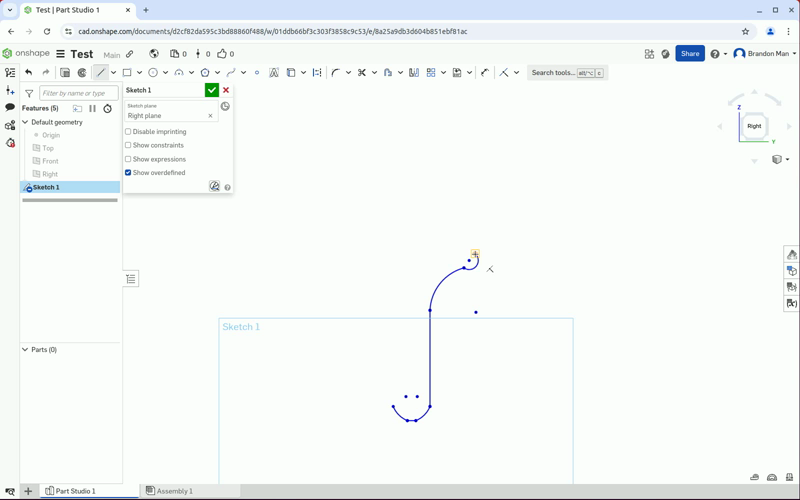
scroll(6)
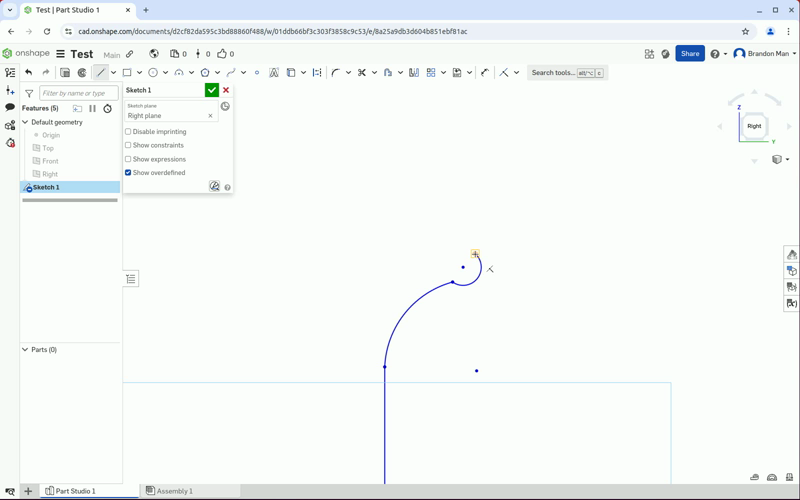
click(475, 253)
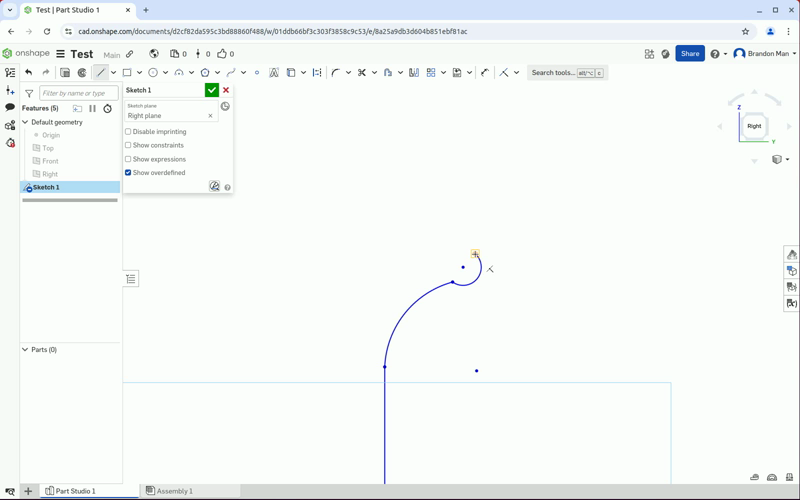
scroll(-6)
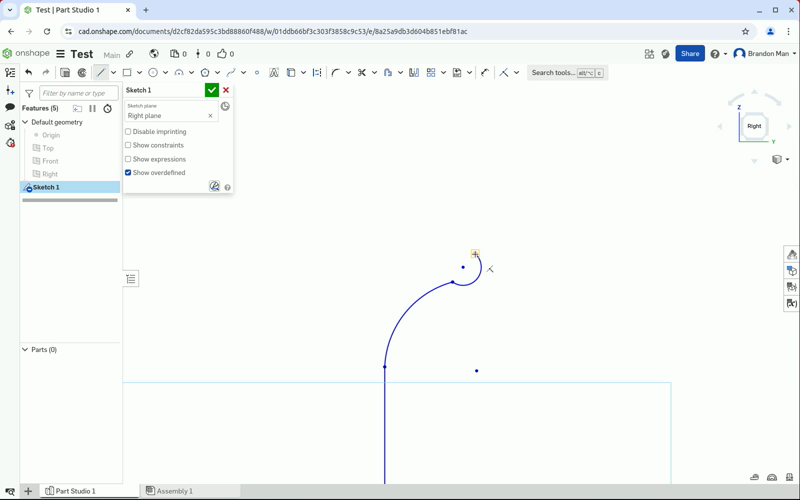
scroll(-6)
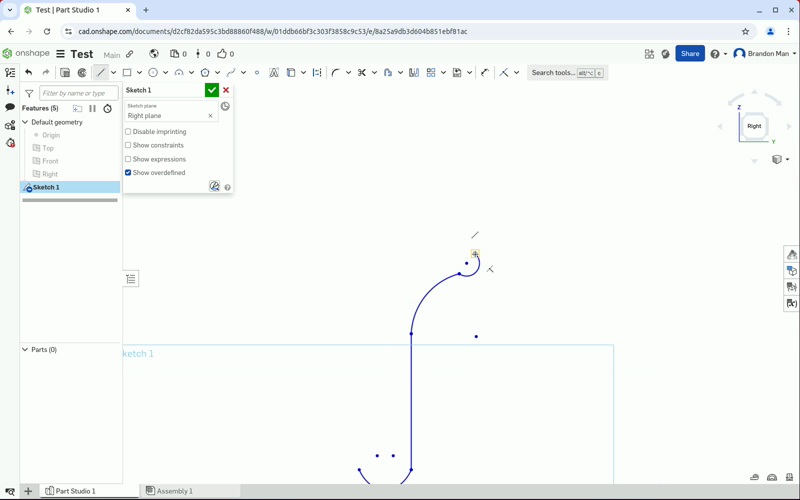
scroll(-6)
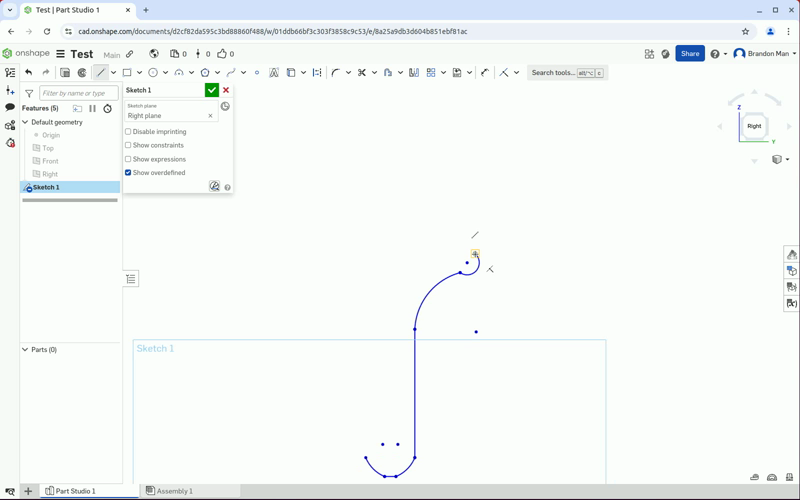
scroll(-6)
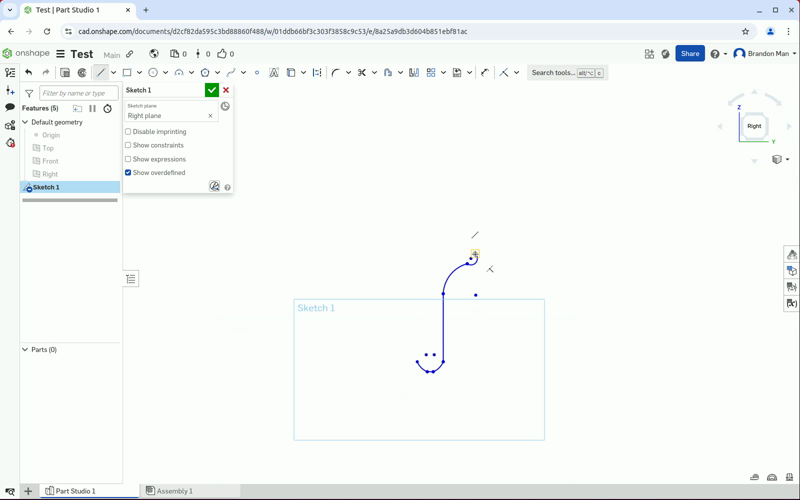
scroll(-6)
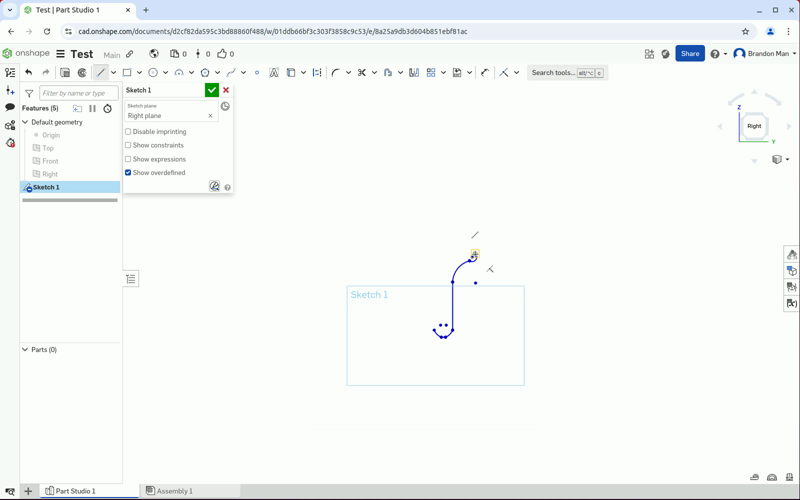
scroll(-6)
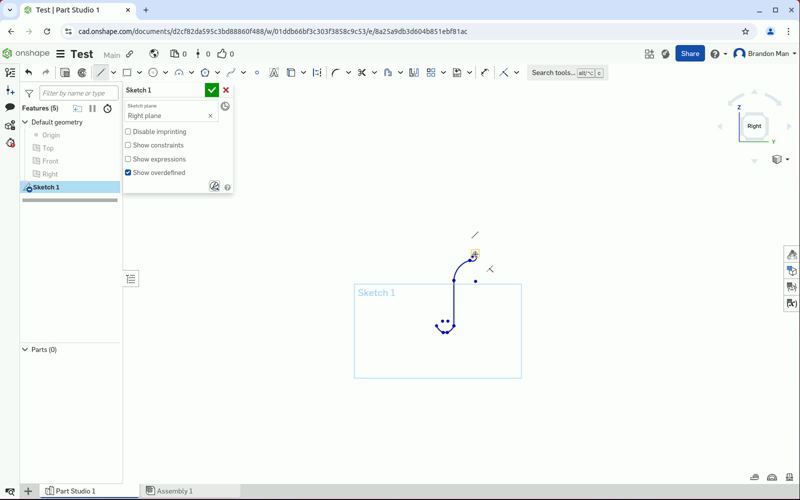
scroll(-6)
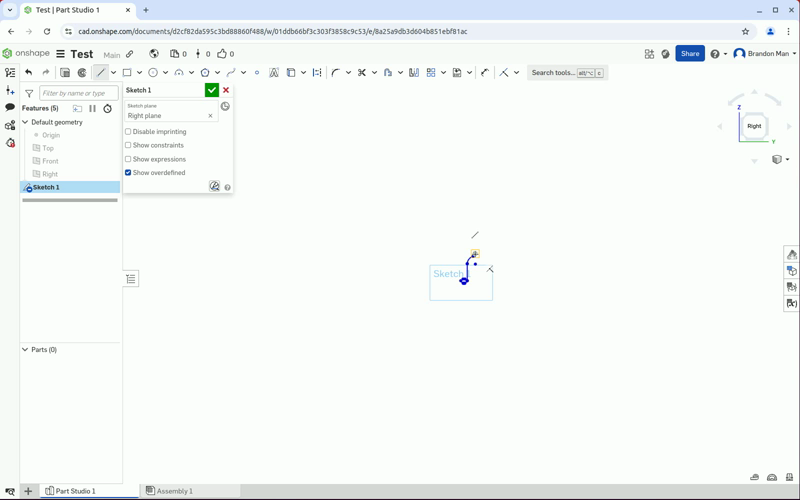
key_down(shift)
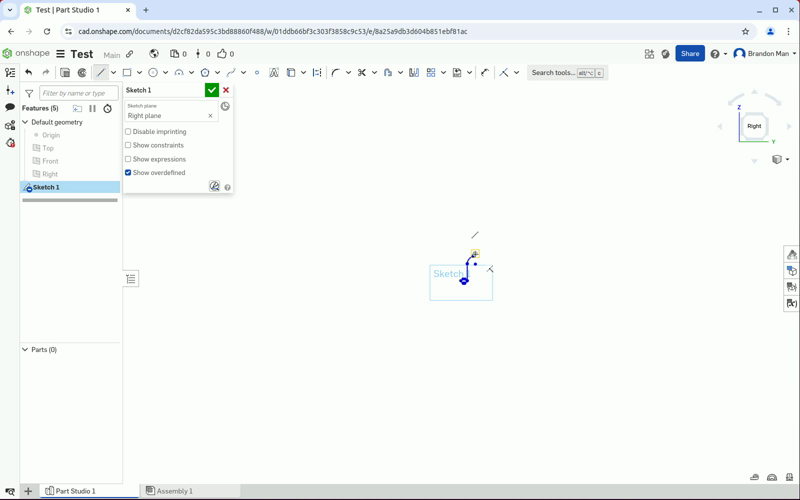
mouse_move(505, 253)
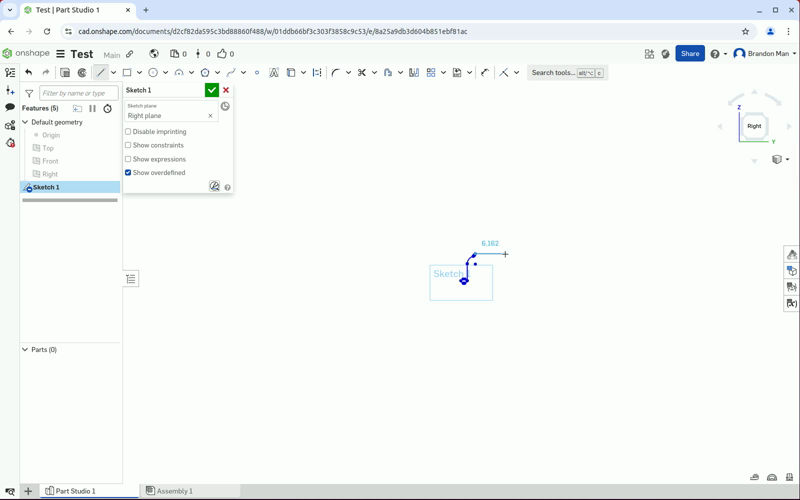
mouse_move(475, 251)
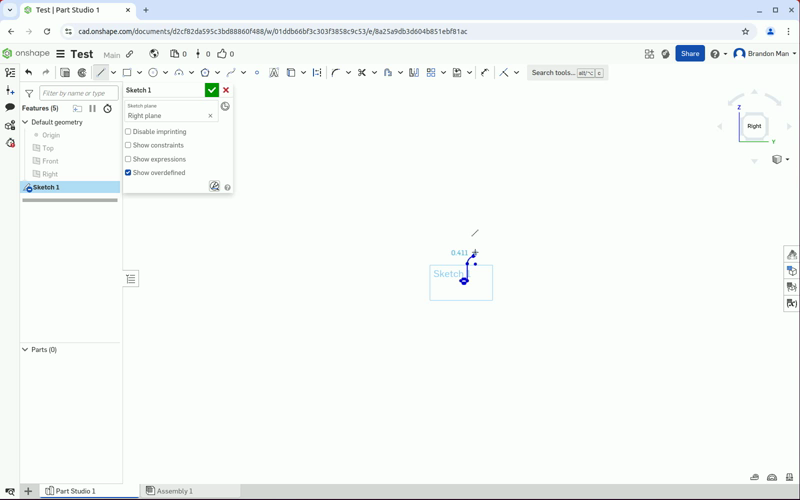
scroll(6)
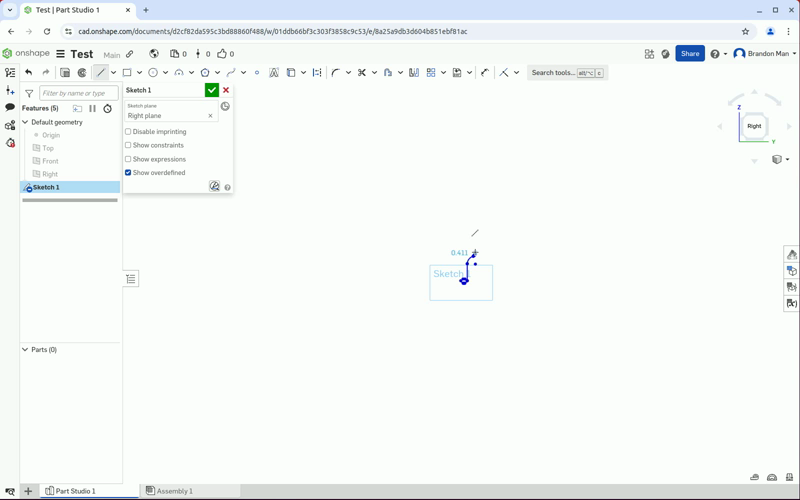
scroll(6)
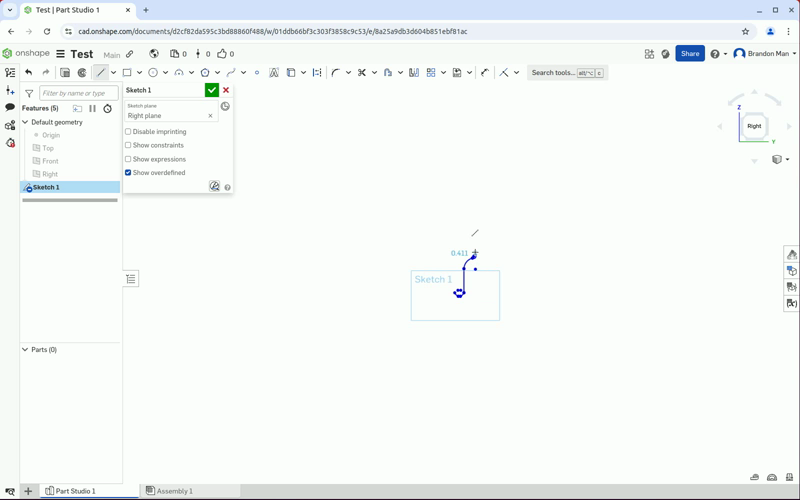
scroll(6)
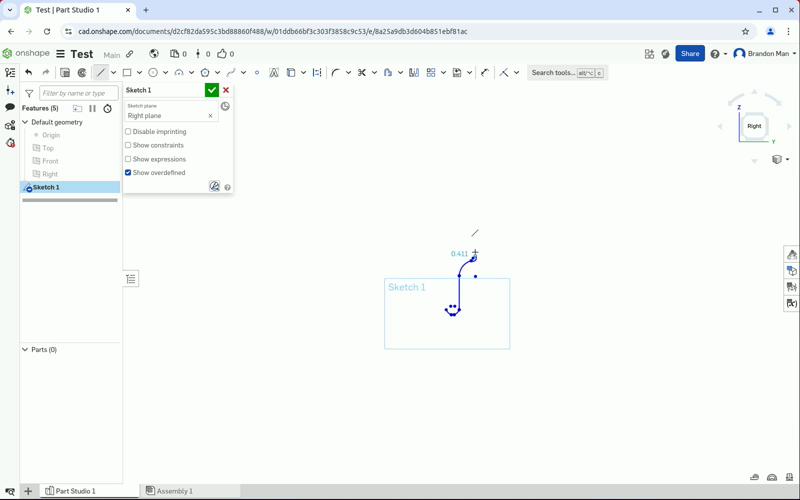
scroll(6)
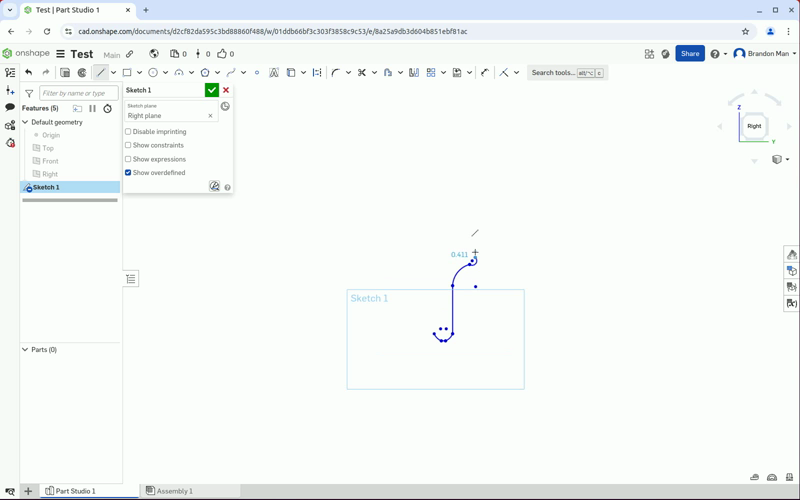
scroll(6)
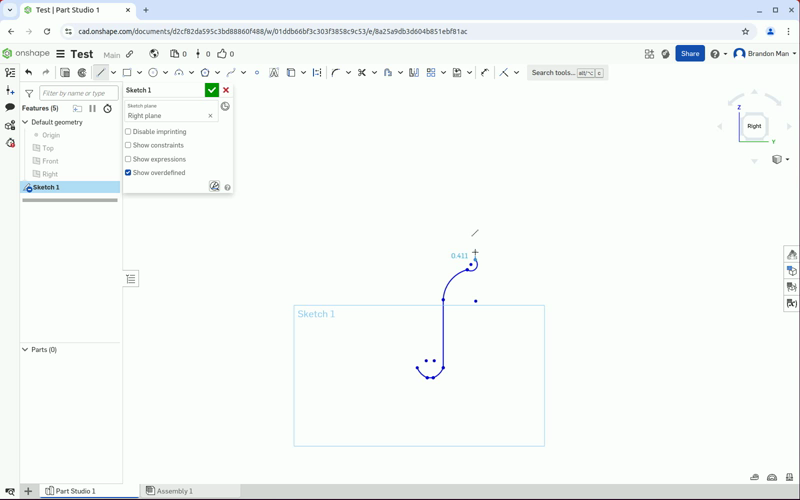
scroll(6)
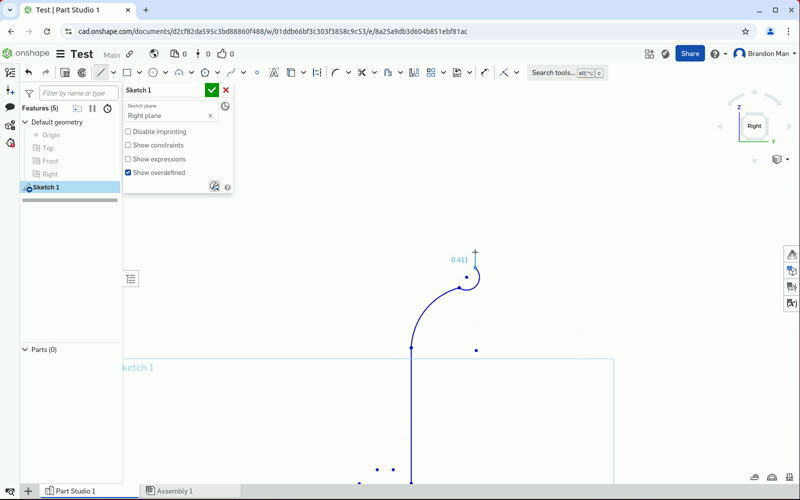
scroll(6)
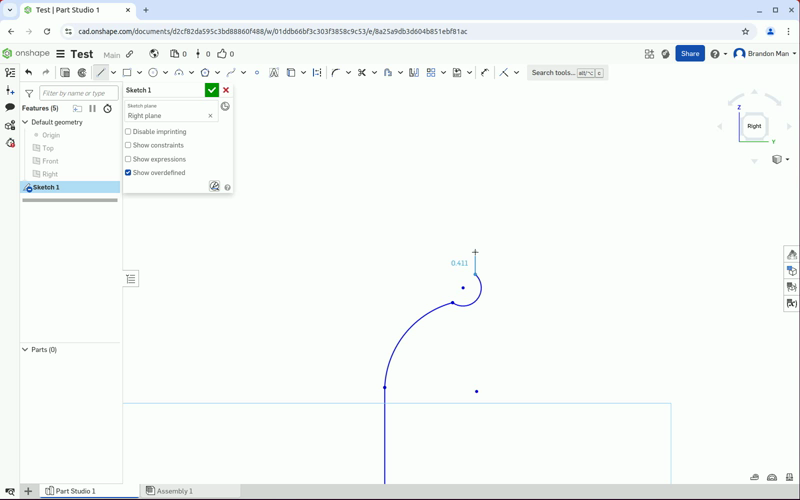
click(475, 251)
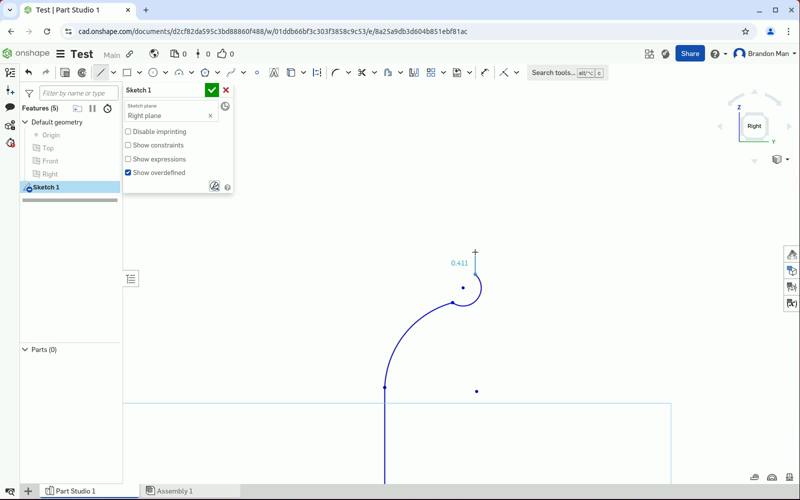
scroll(-6)
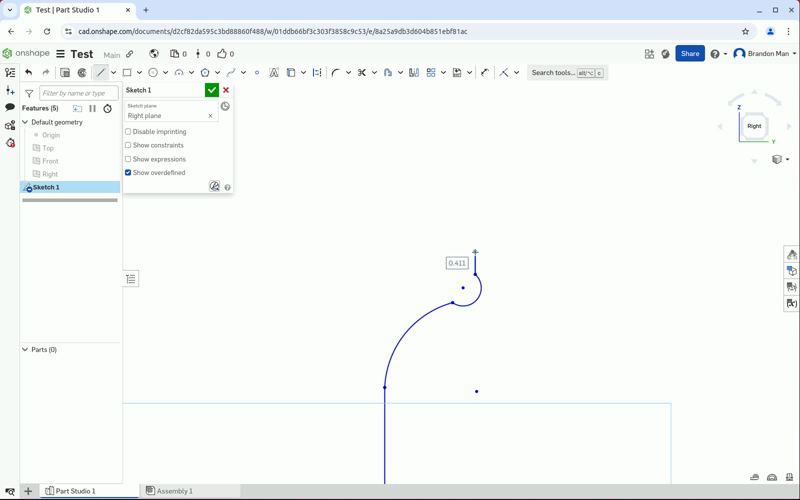
scroll(-6)
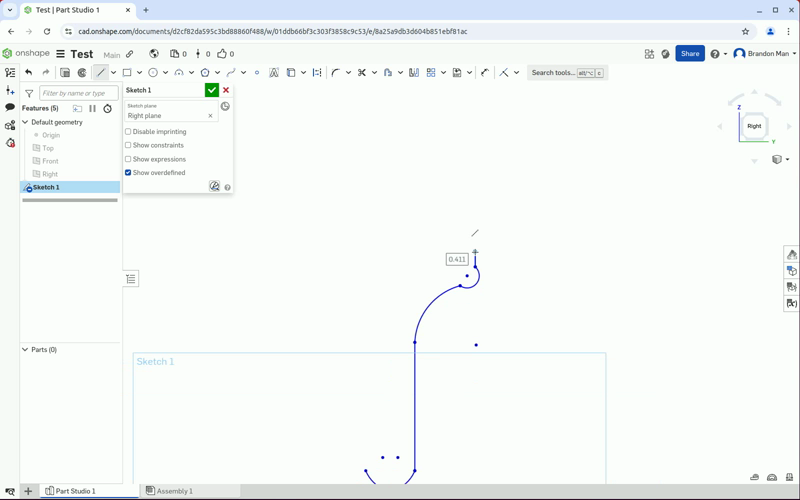
scroll(-6)
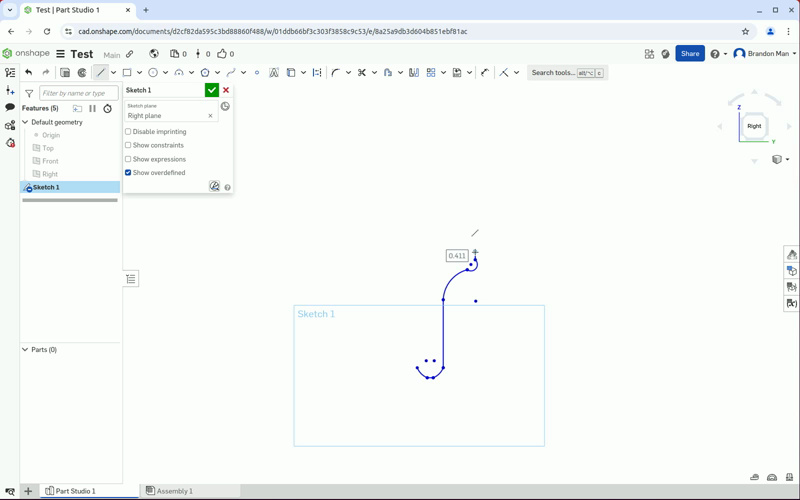
scroll(-6)
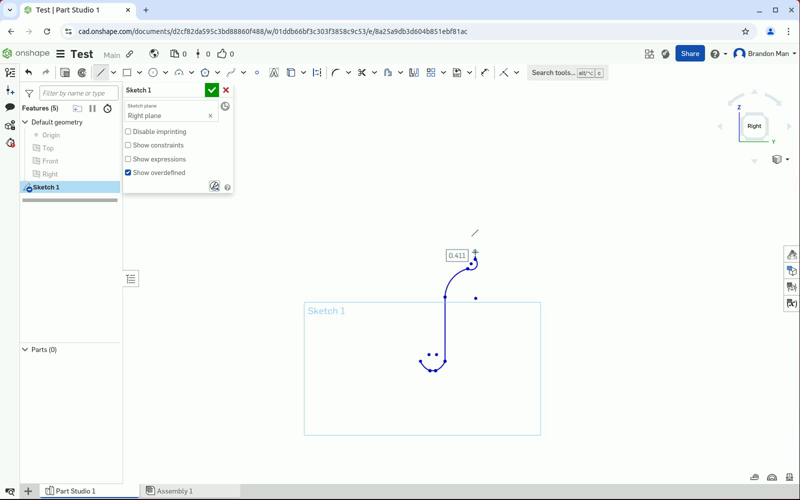
scroll(-6)
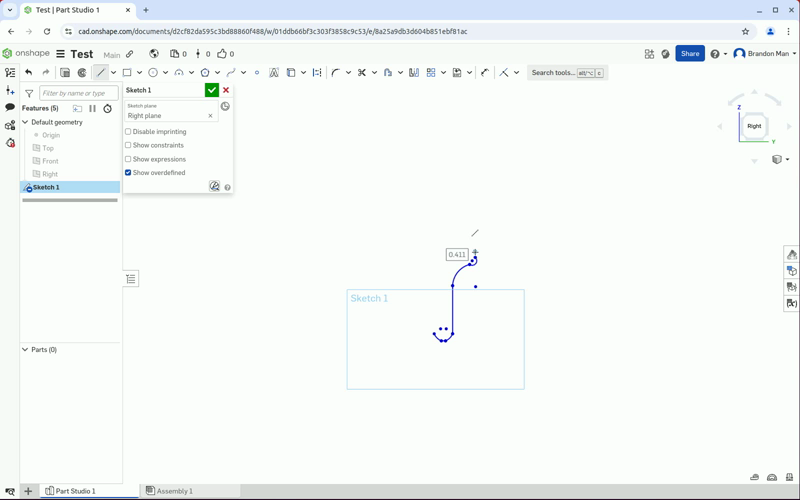
scroll(-6)
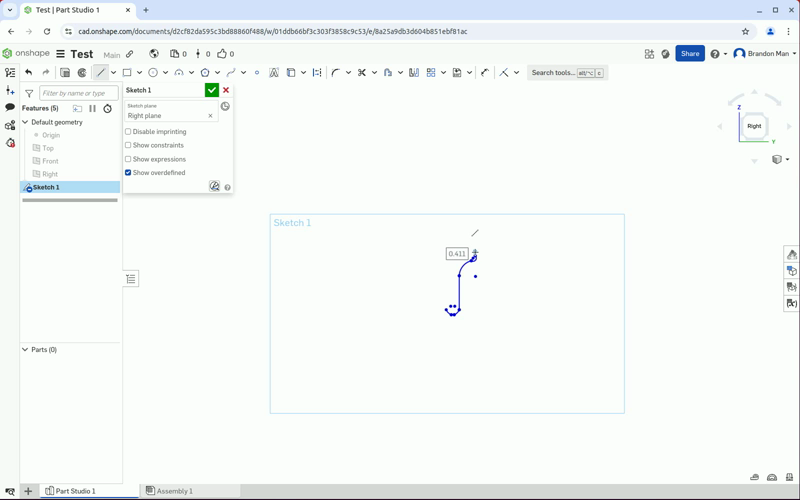
scroll(-6)
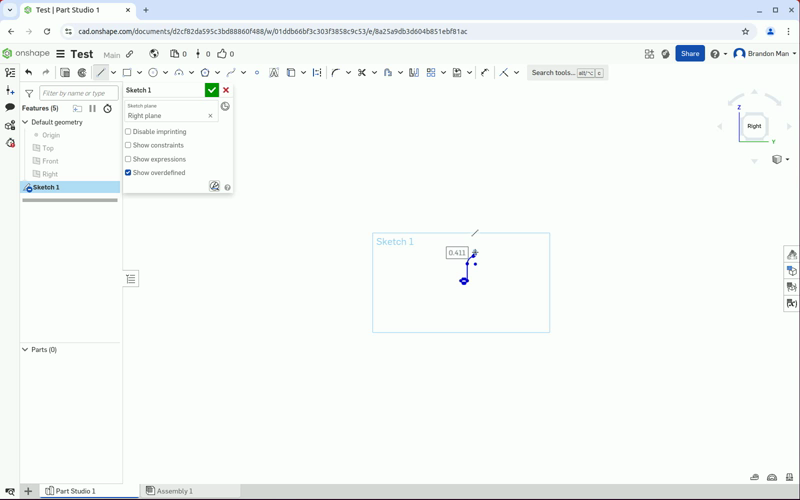
key_up(shift)
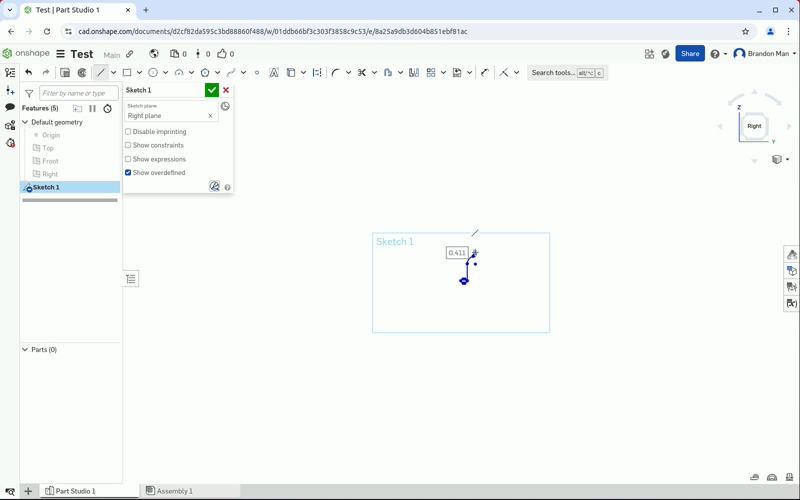
key(esc)
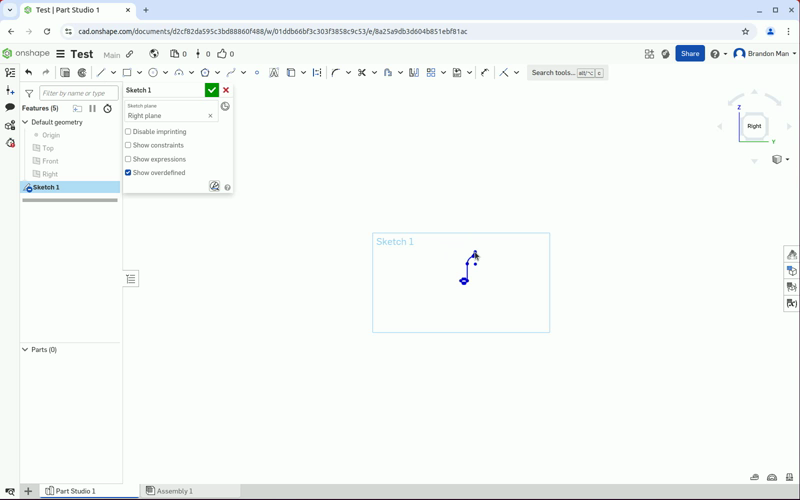
key(a)
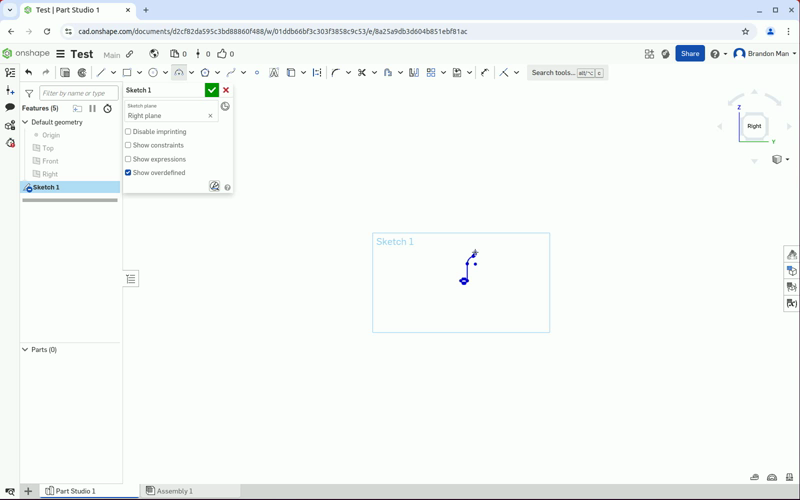
mouse_move(475, 251)
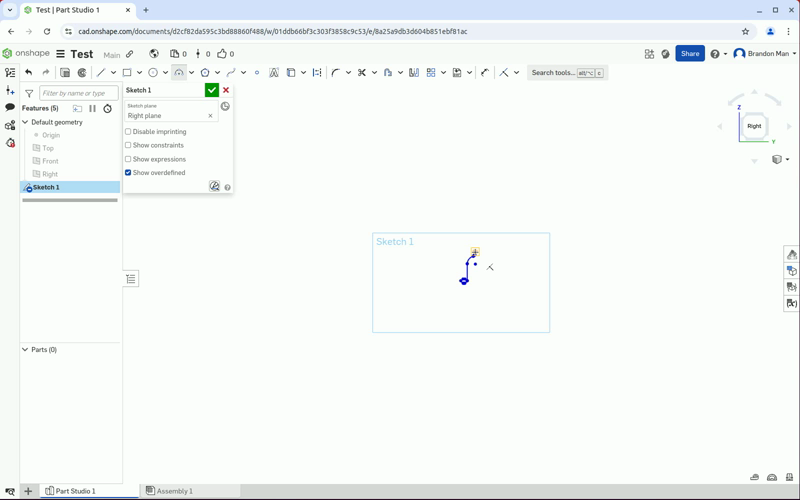
scroll(6)
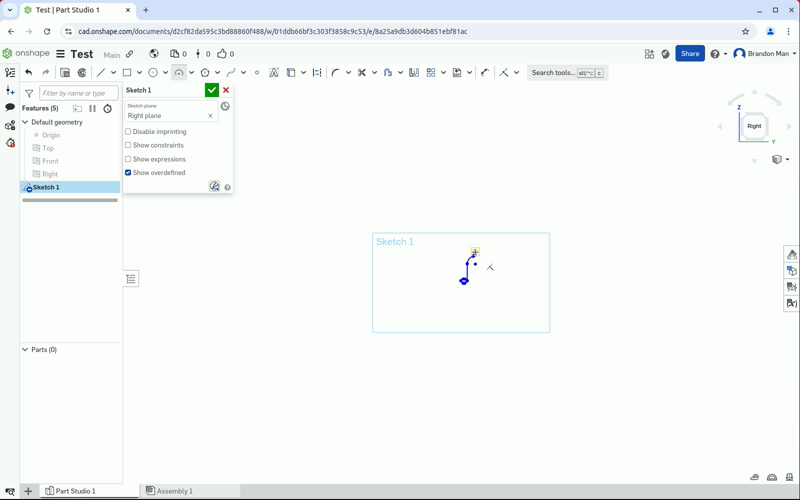
scroll(6)
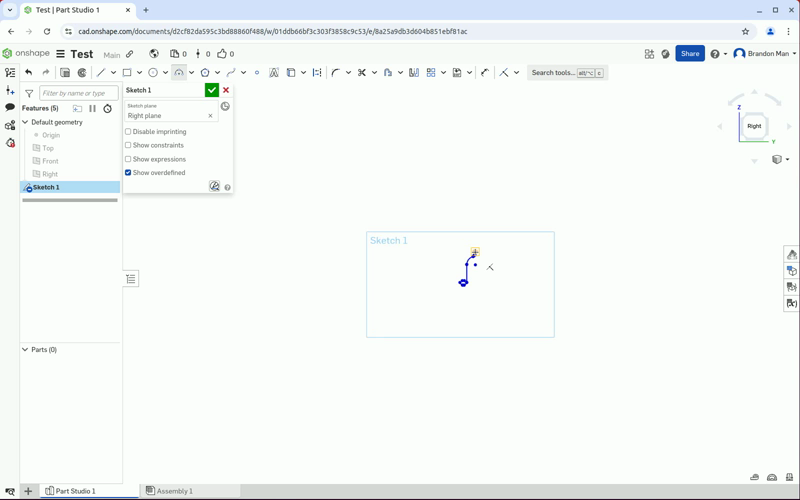
scroll(6)
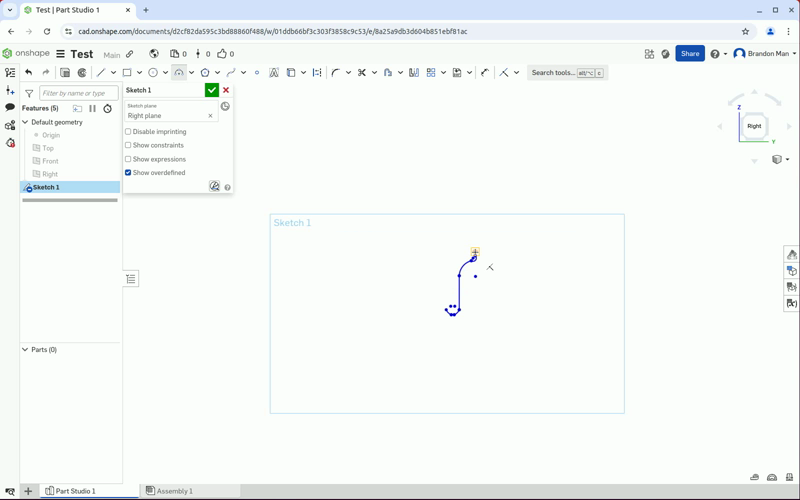
scroll(6)
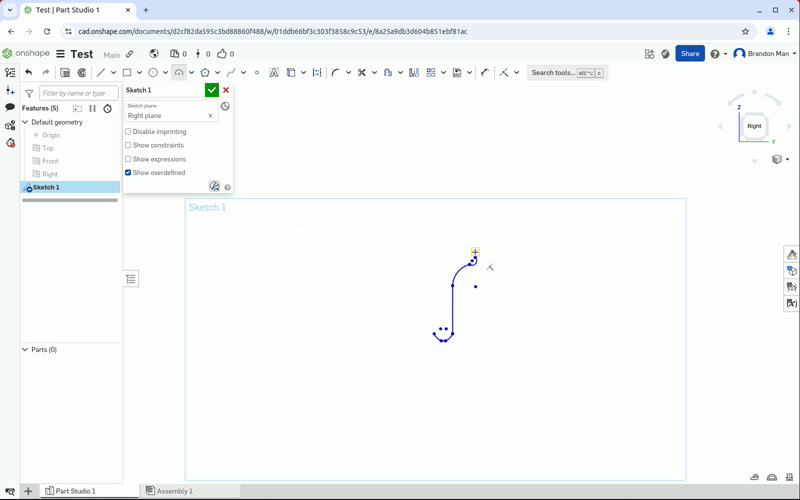
scroll(6)
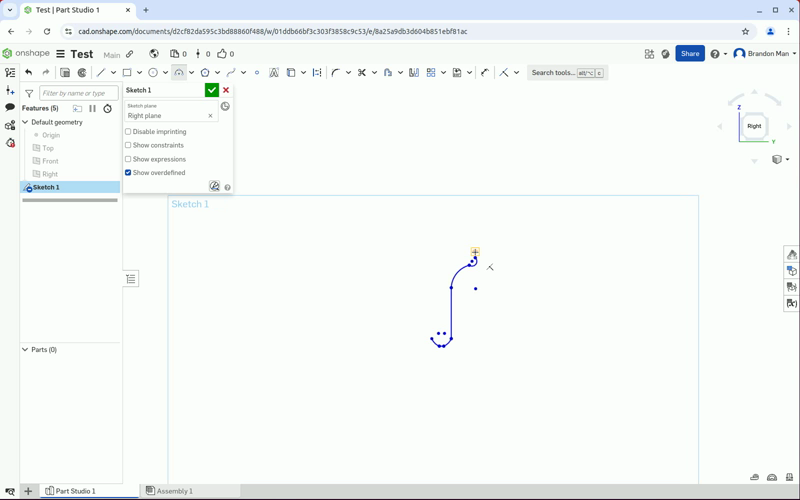
scroll(6)
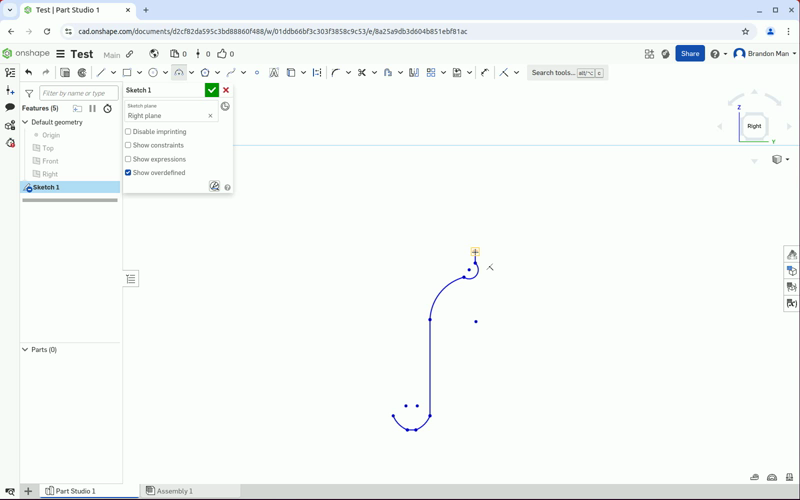
scroll(6)
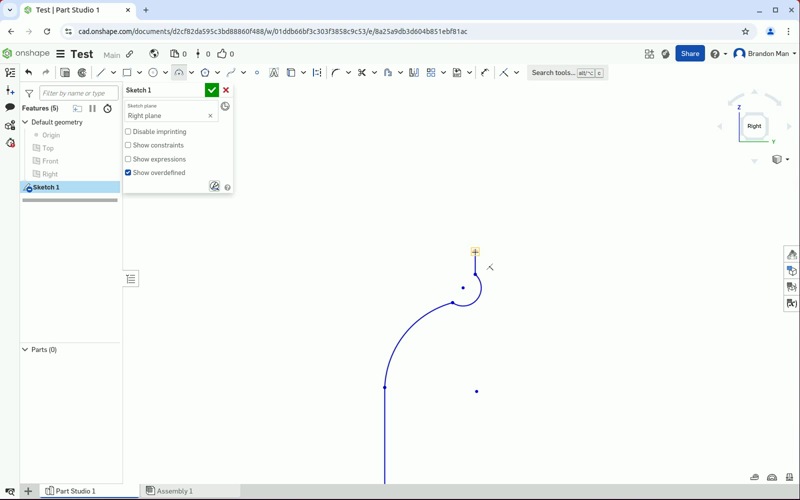
click(475, 251)
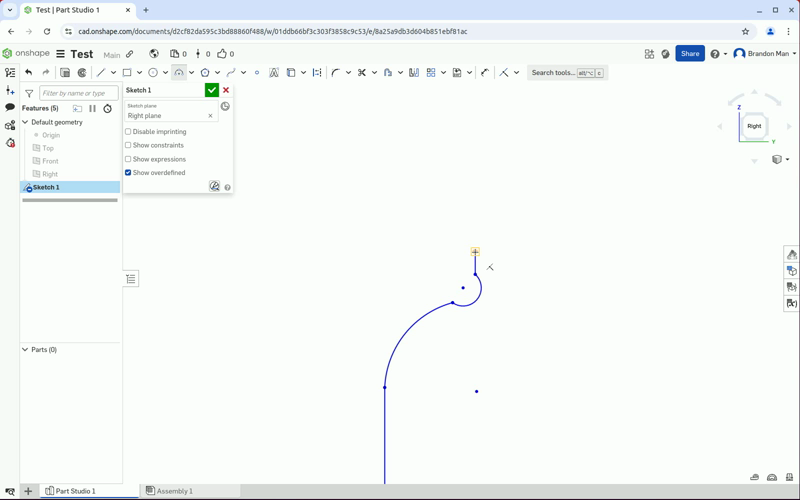
scroll(-6)
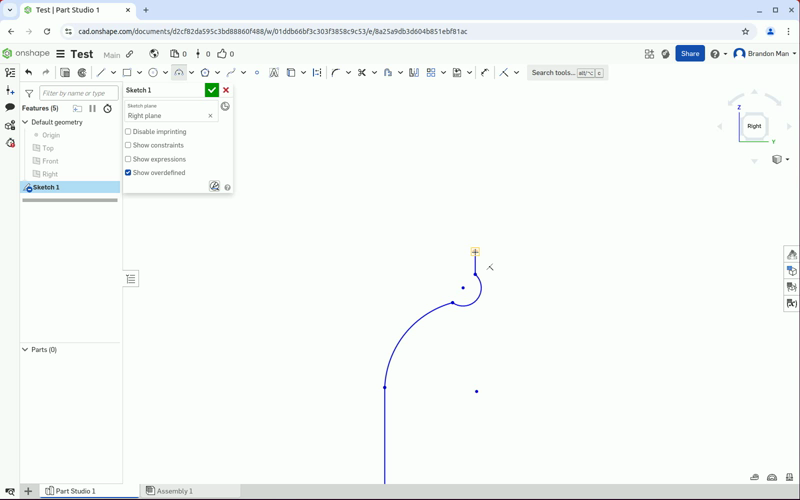
scroll(-6)
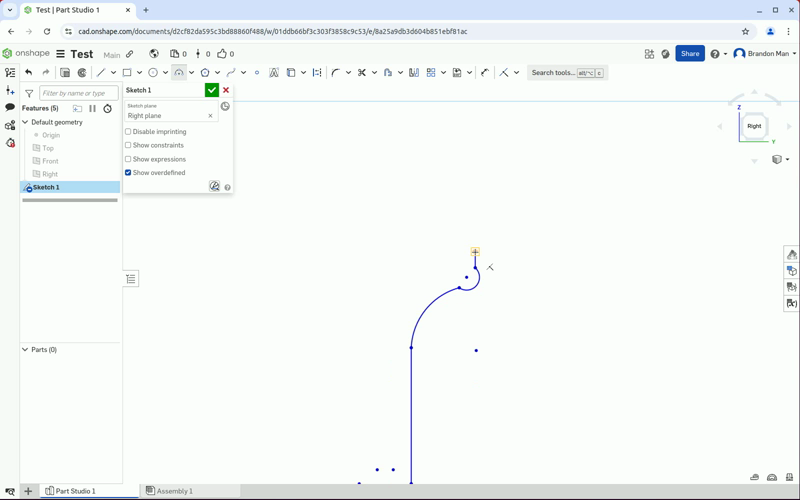
scroll(-6)
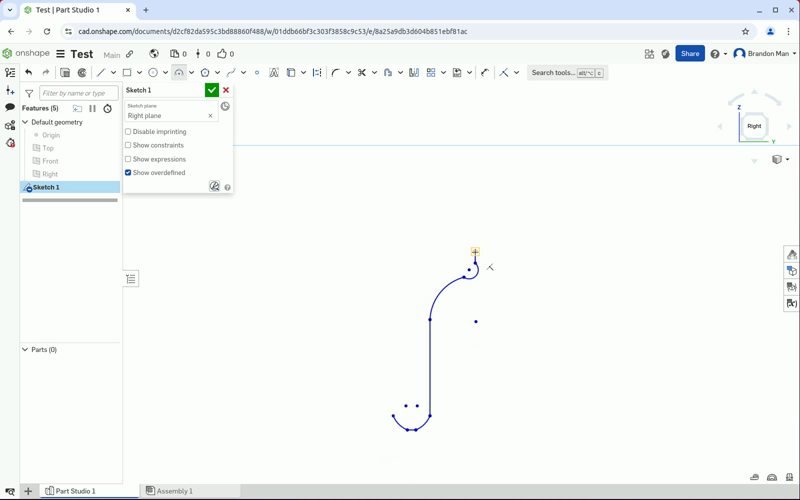
scroll(-6)
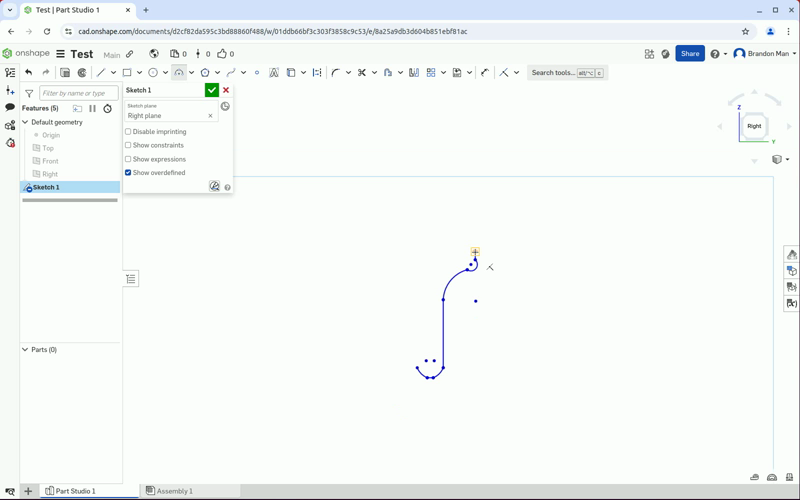
scroll(-6)
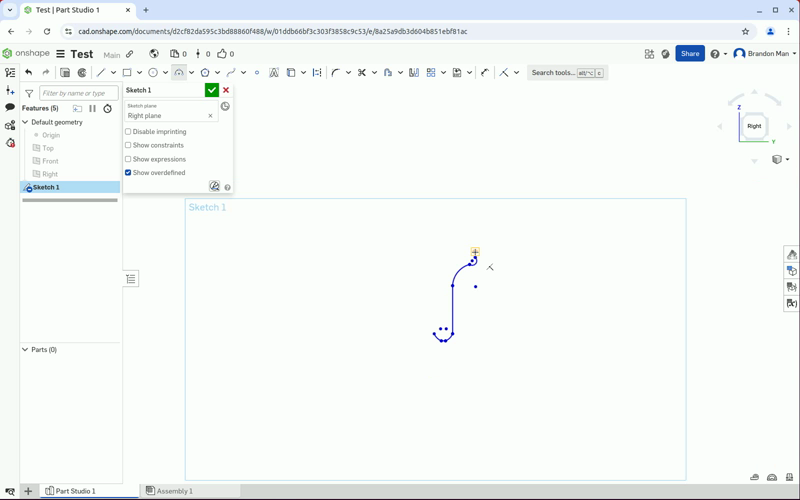
scroll(-6)
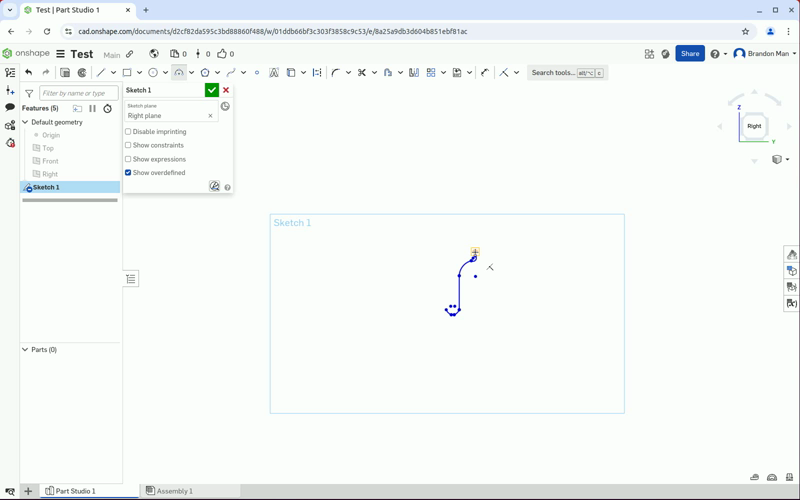
scroll(-6)
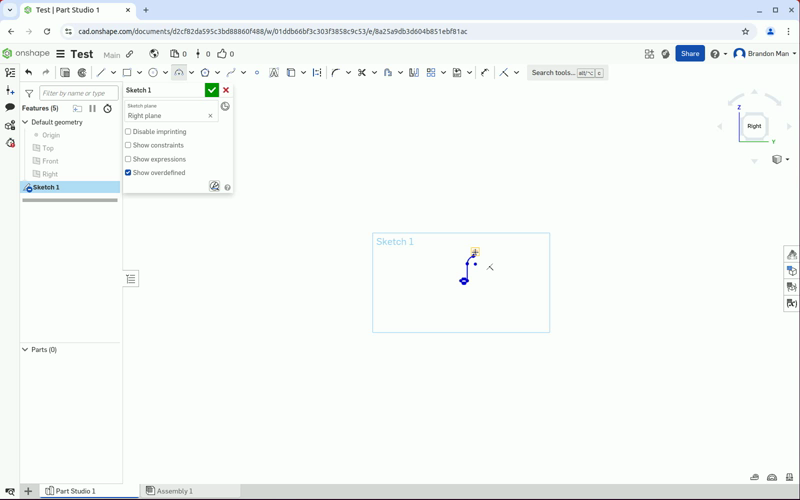
key_down(shift)
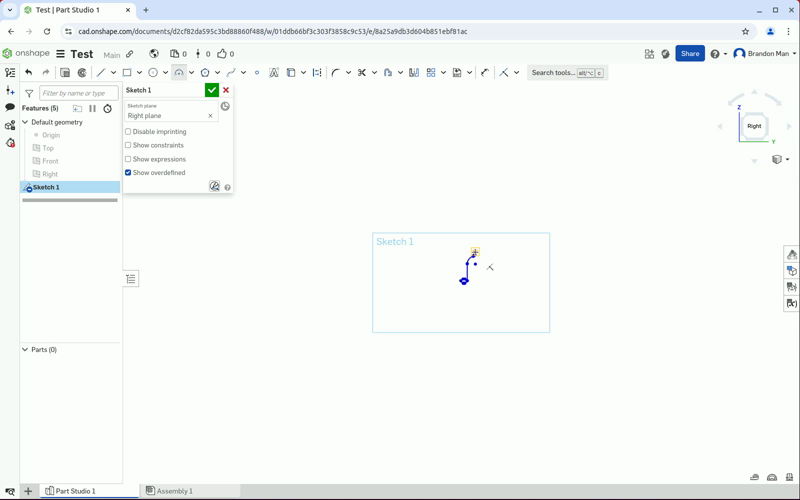
mouse_move(472, 249)
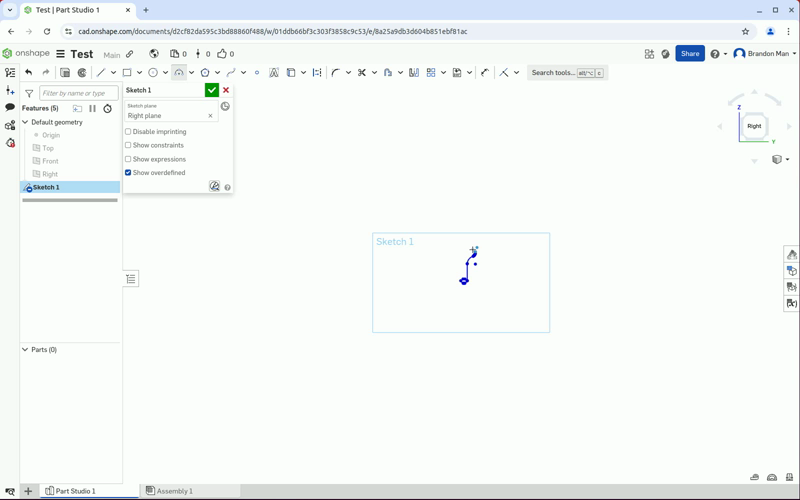
scroll(6)
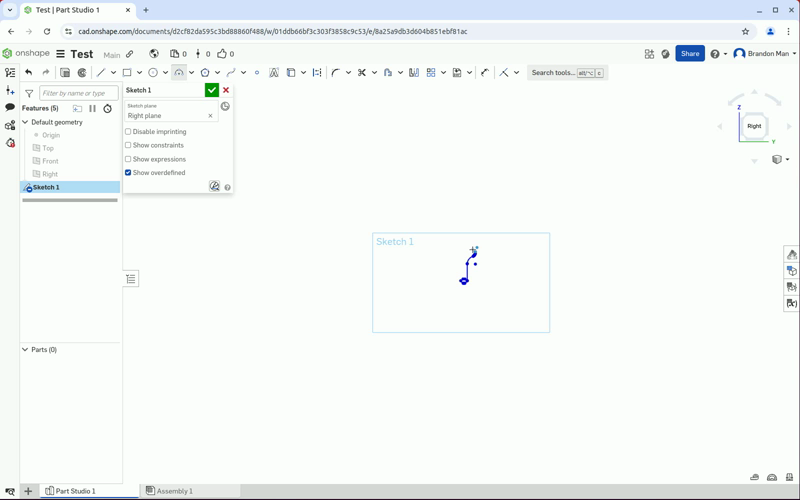
scroll(6)
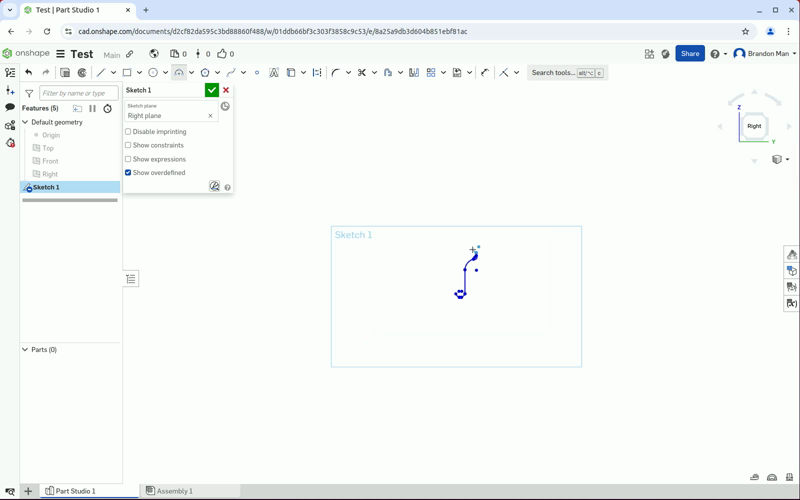
scroll(6)
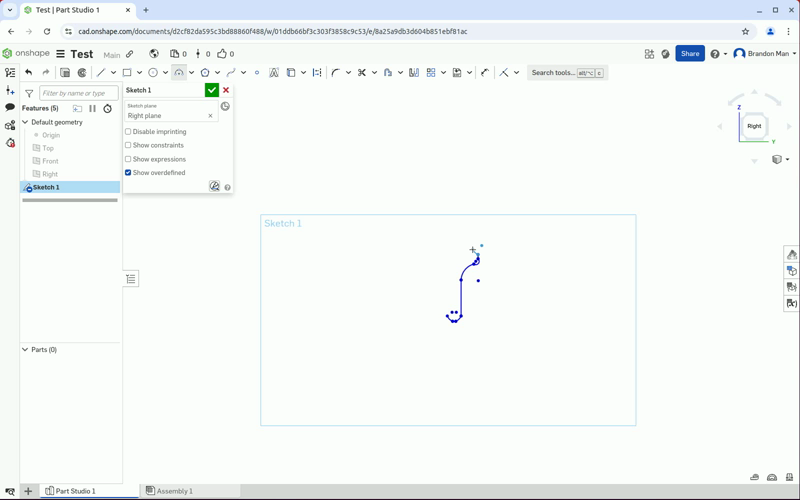
scroll(6)
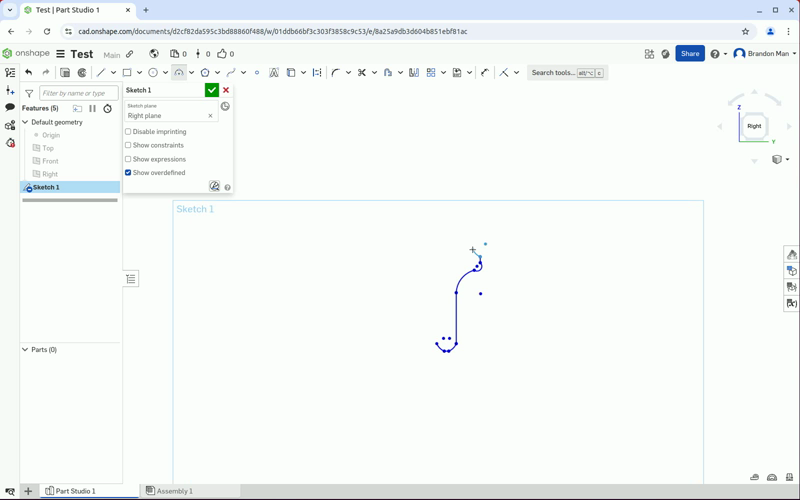
scroll(6)
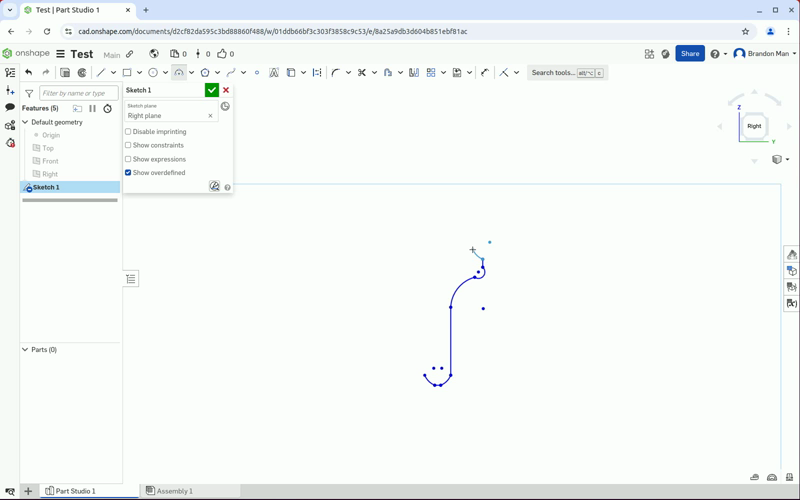
scroll(6)
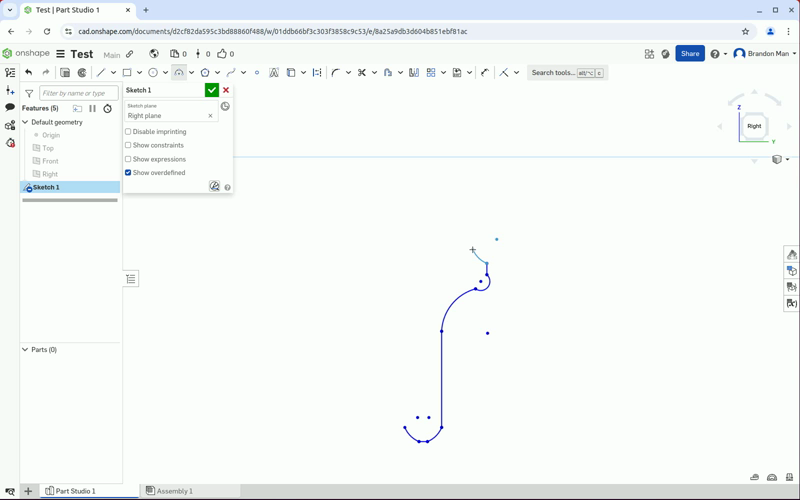
scroll(6)
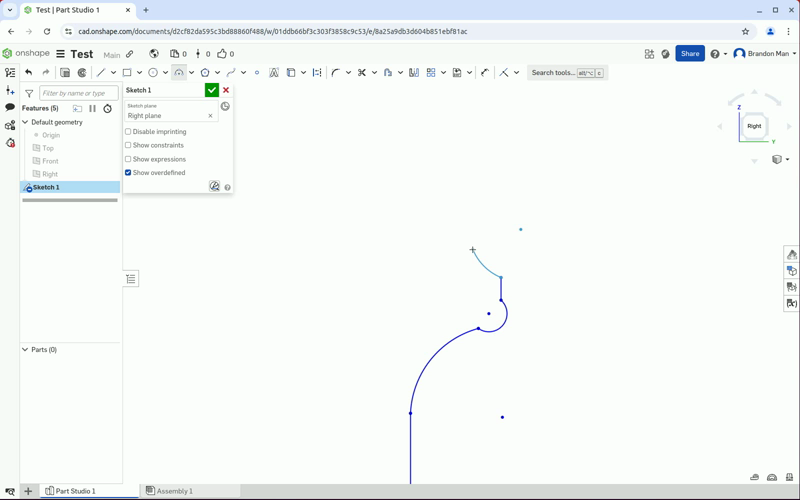
click(472, 249)
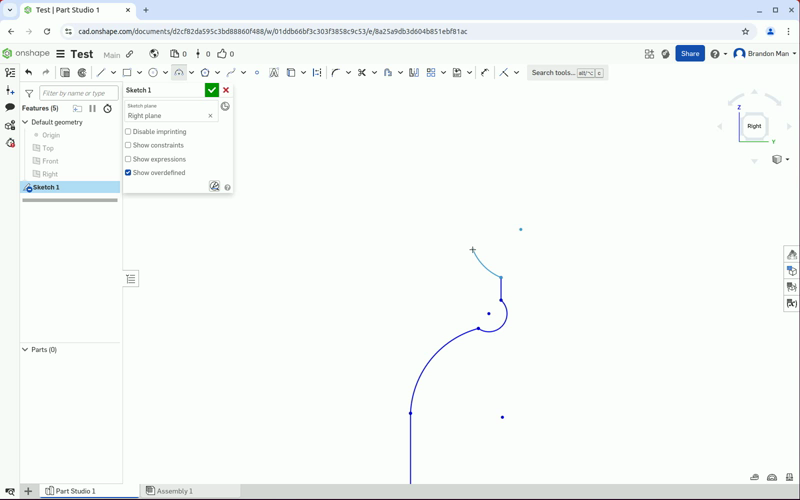
scroll(-6)
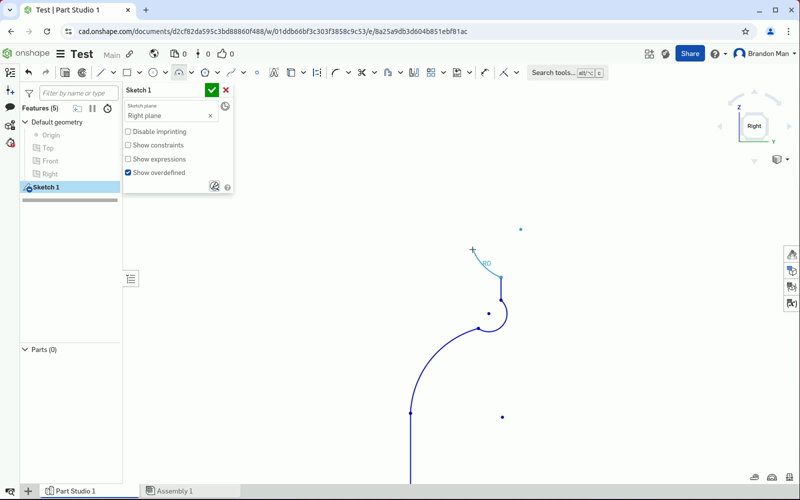
scroll(-6)
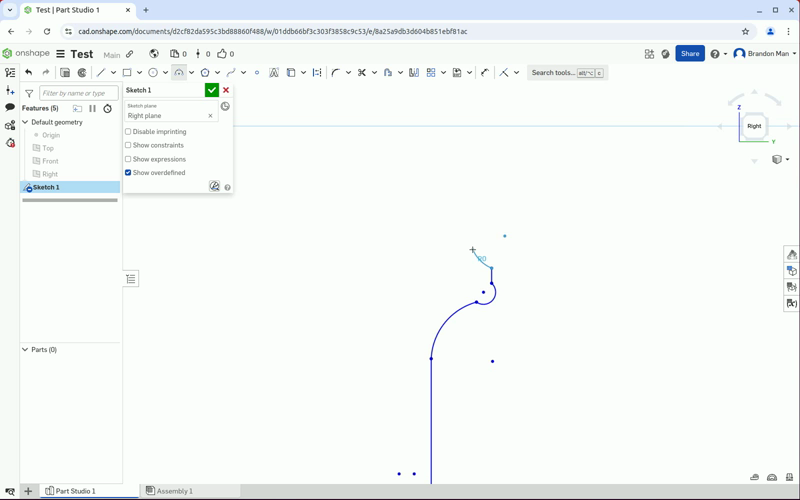
scroll(-6)
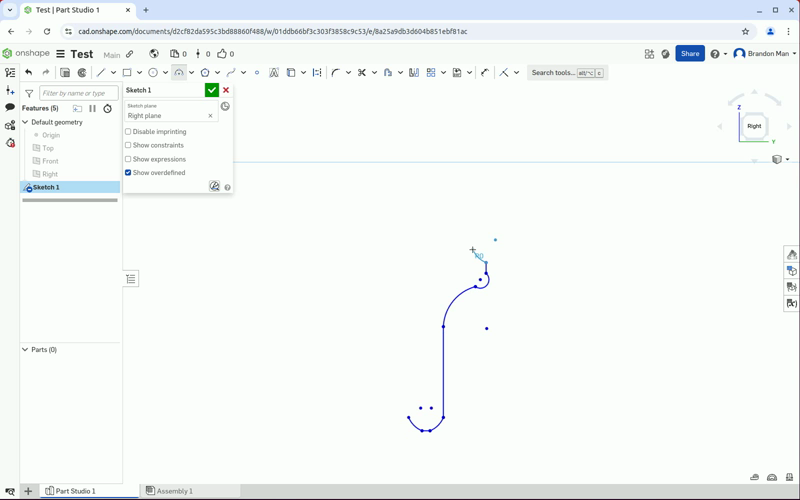
scroll(-6)
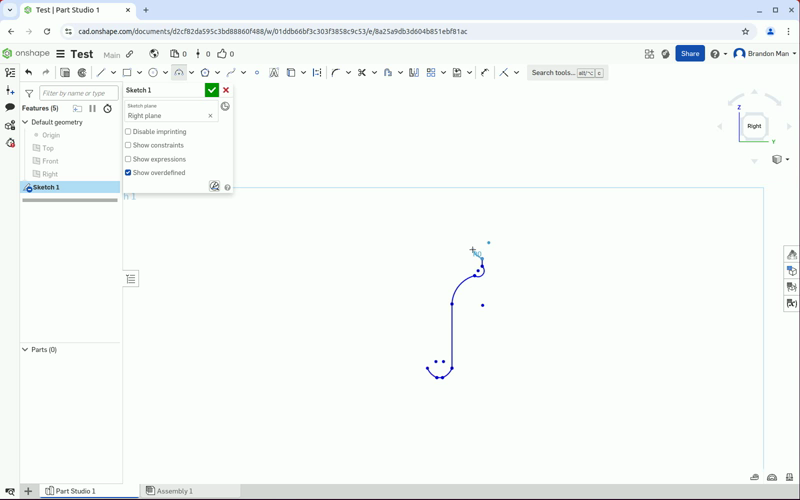
scroll(-6)
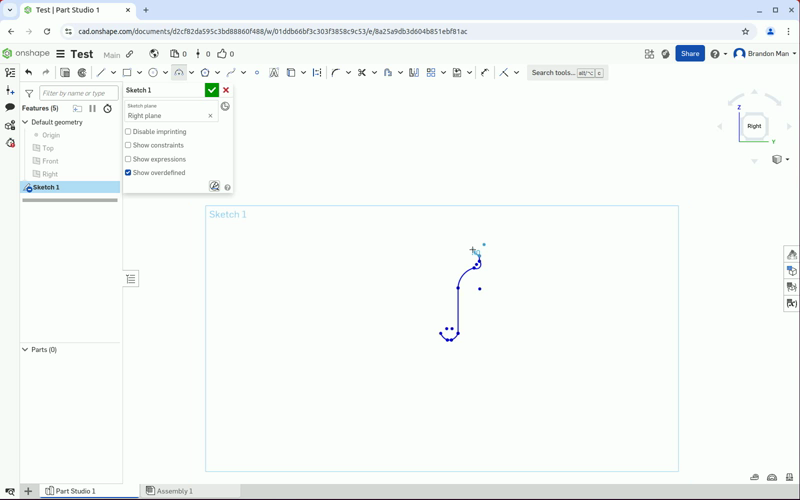
scroll(-6)
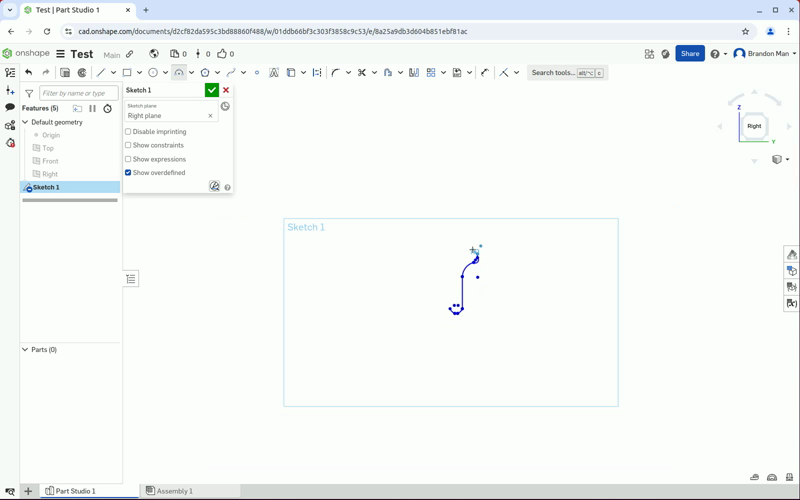
scroll(-6)
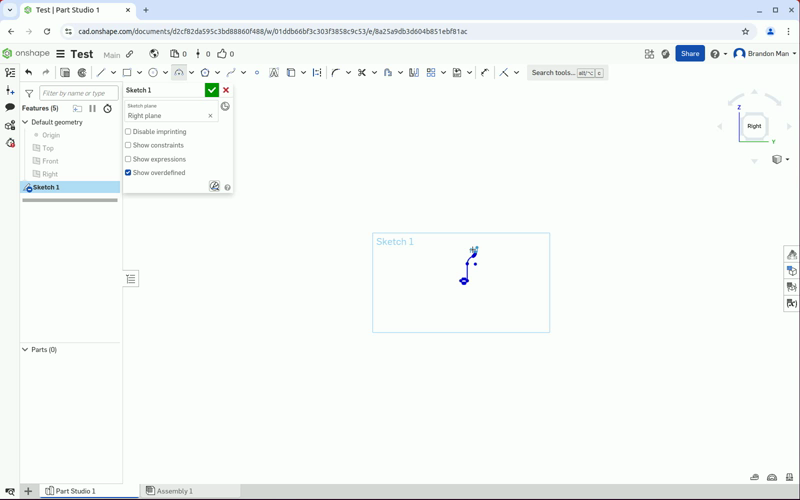
mouse_move(474, 249)
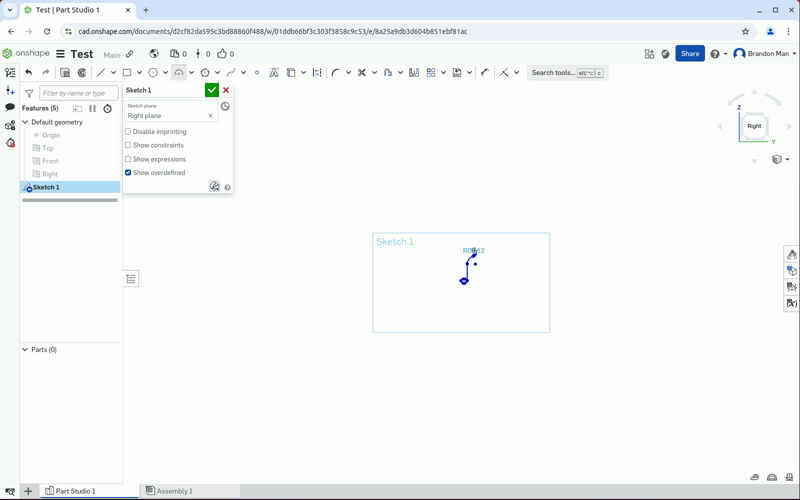
scroll(6)
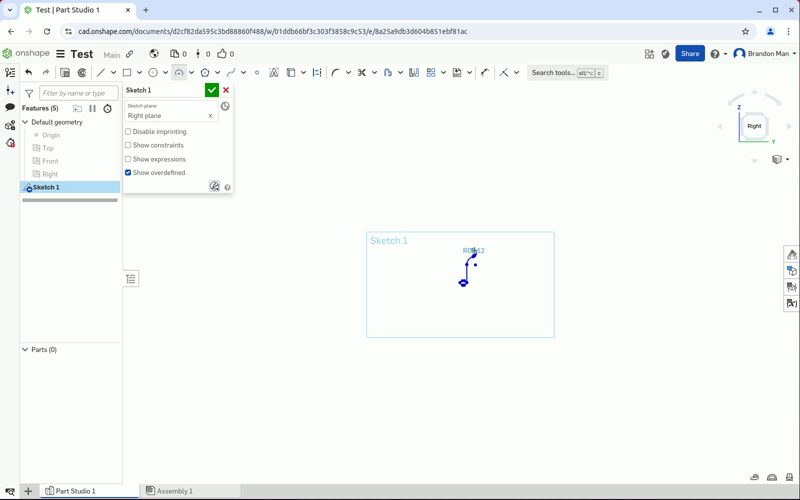
scroll(6)
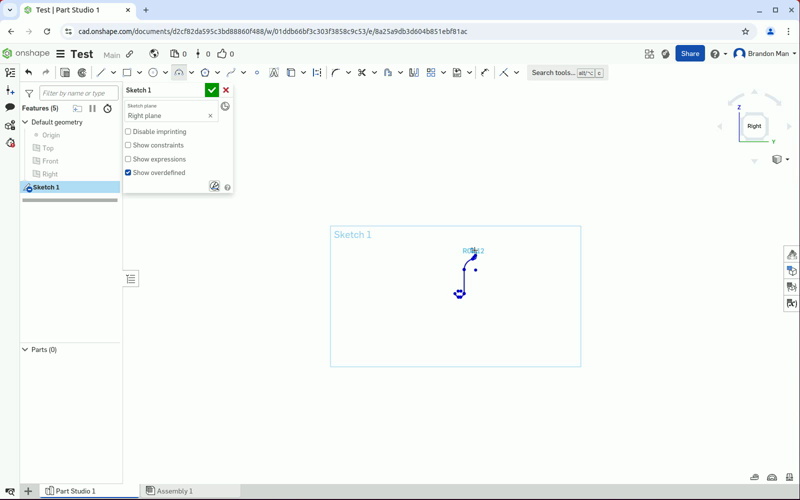
scroll(6)
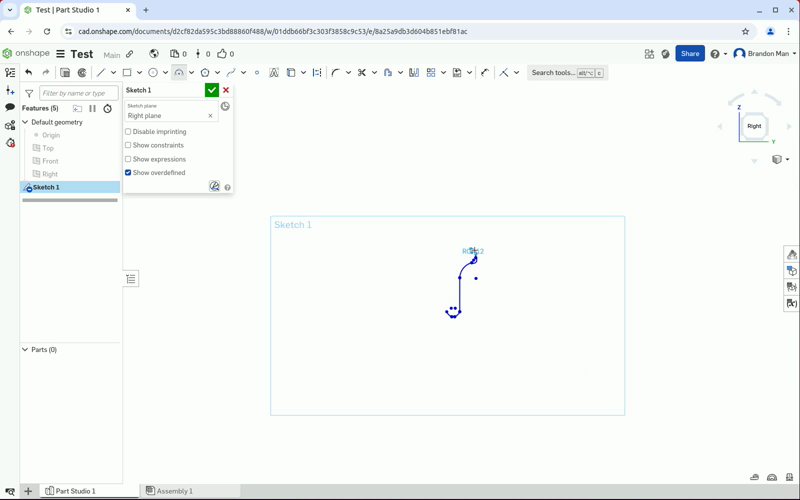
scroll(6)
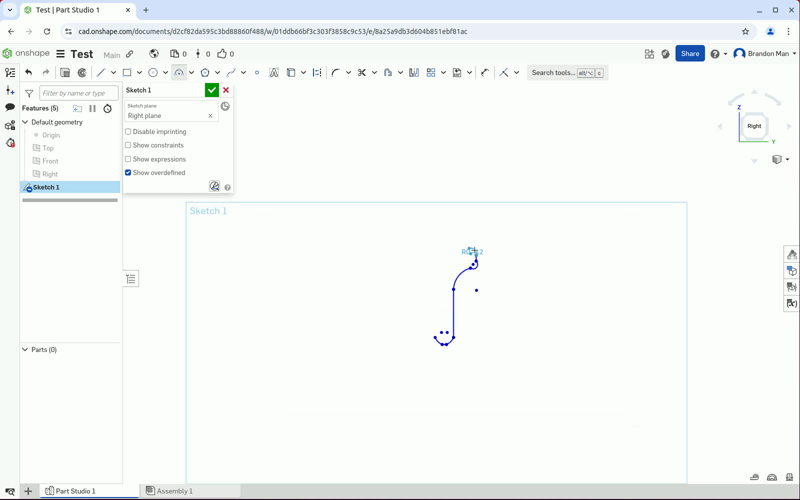
scroll(6)
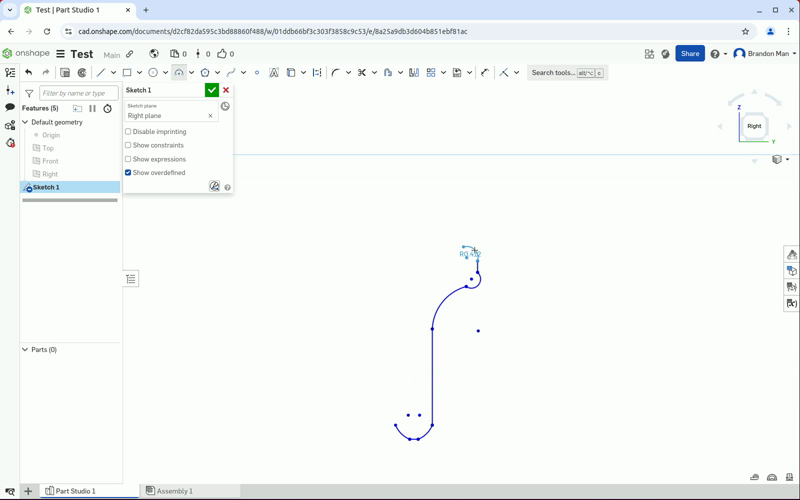
scroll(6)
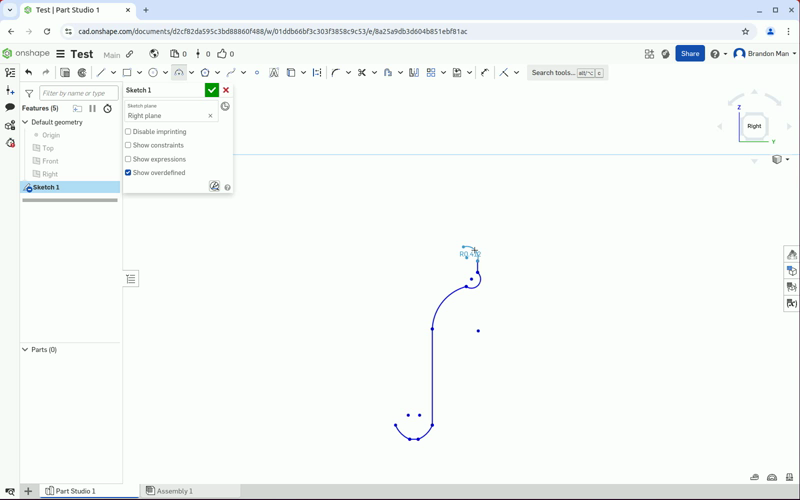
scroll(6)
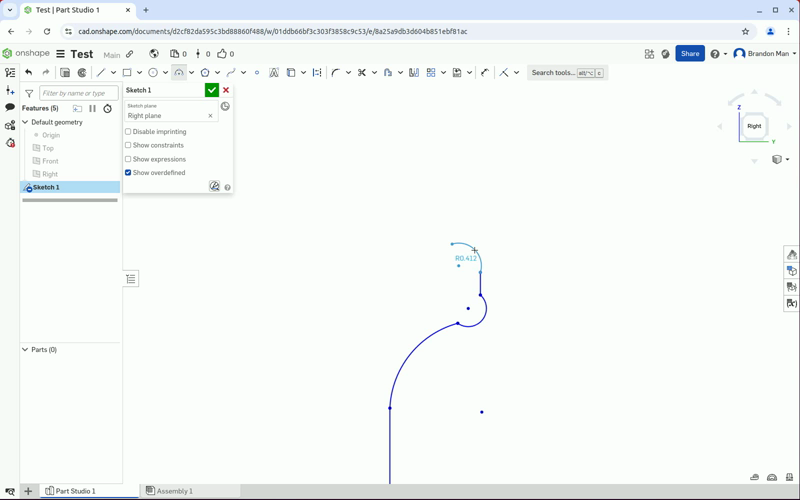
click(474, 249)
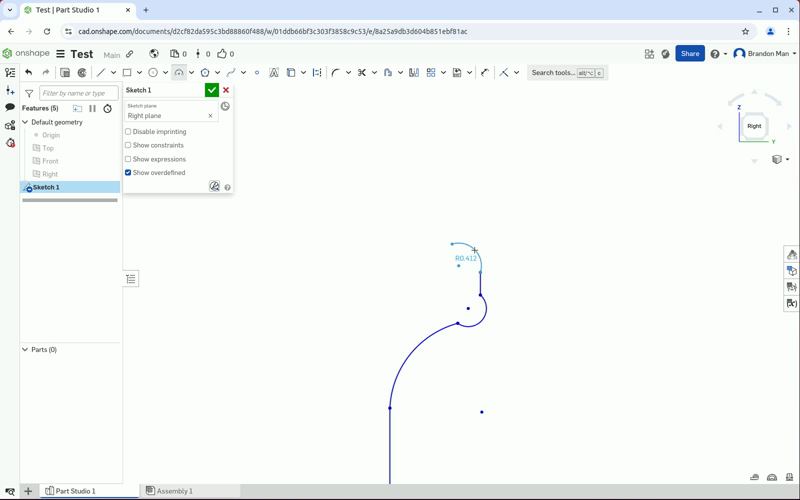
scroll(-6)
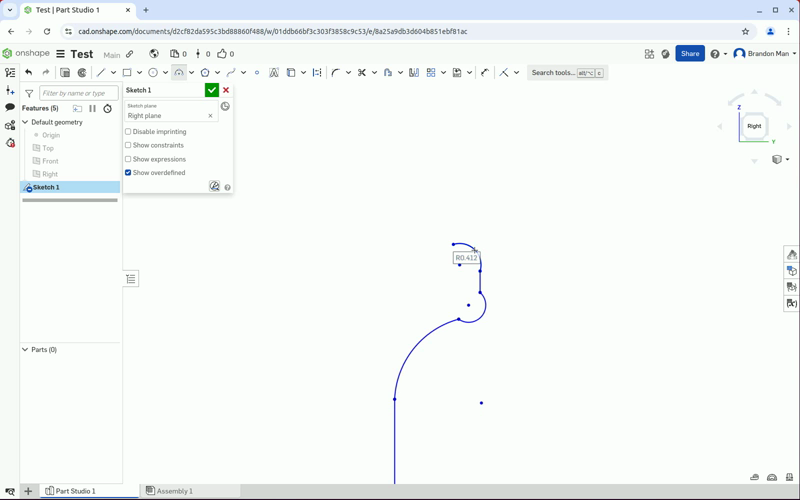
scroll(-6)
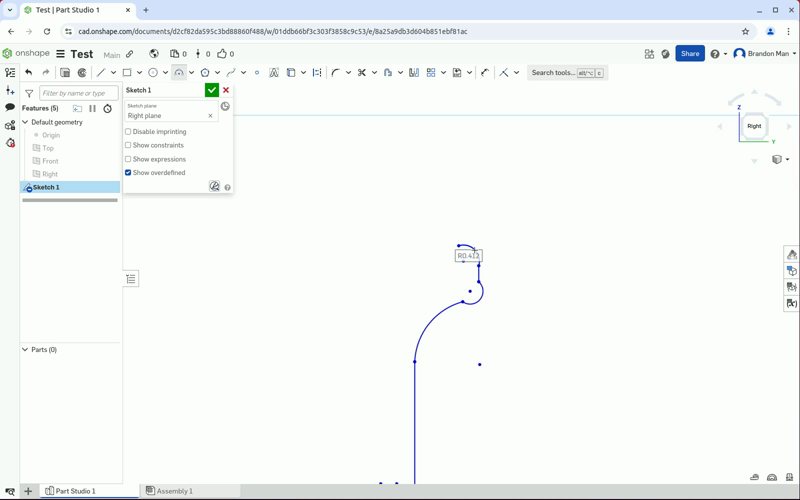
scroll(-6)
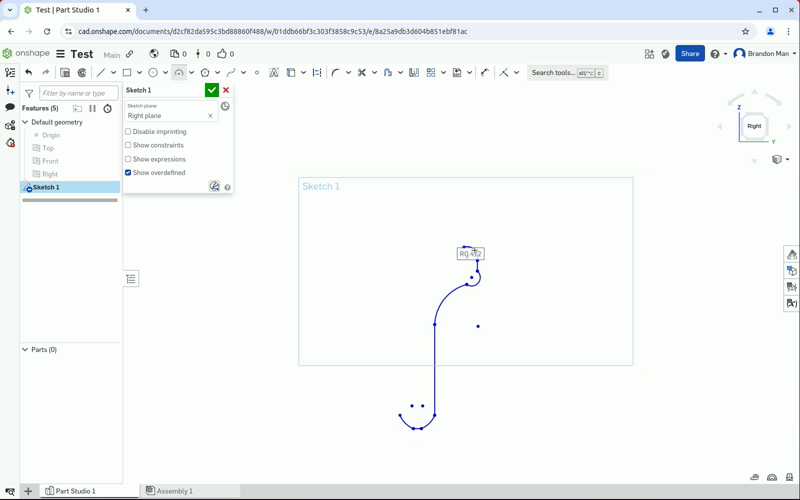
scroll(-6)
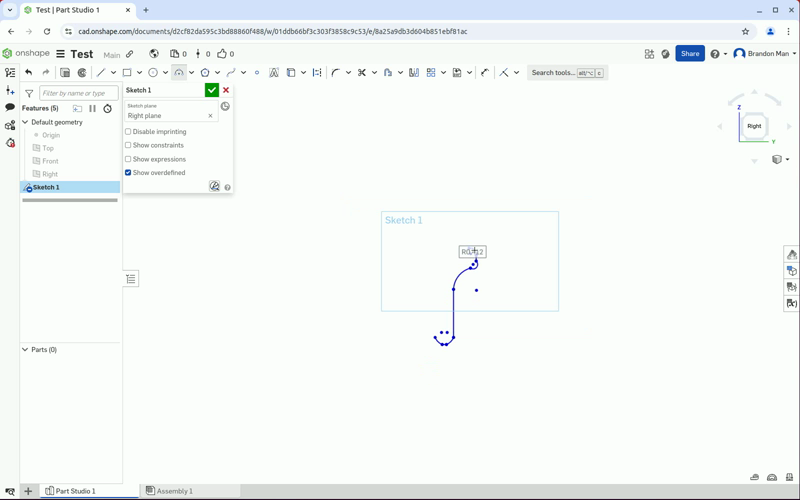
scroll(-6)
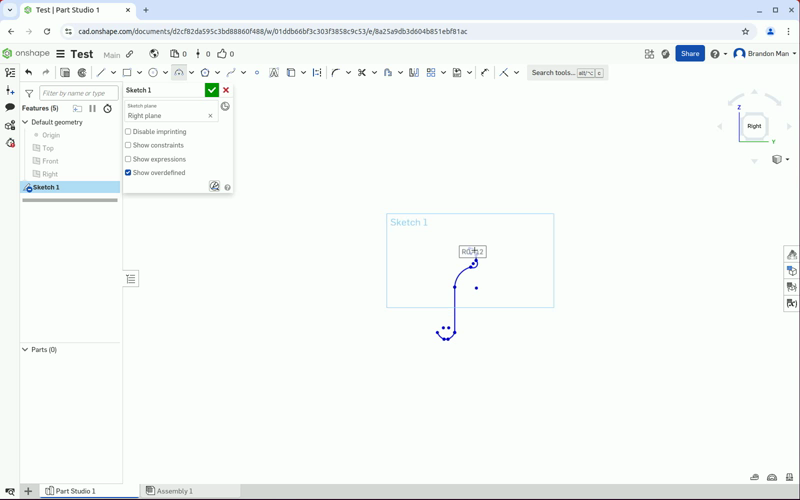
scroll(-6)
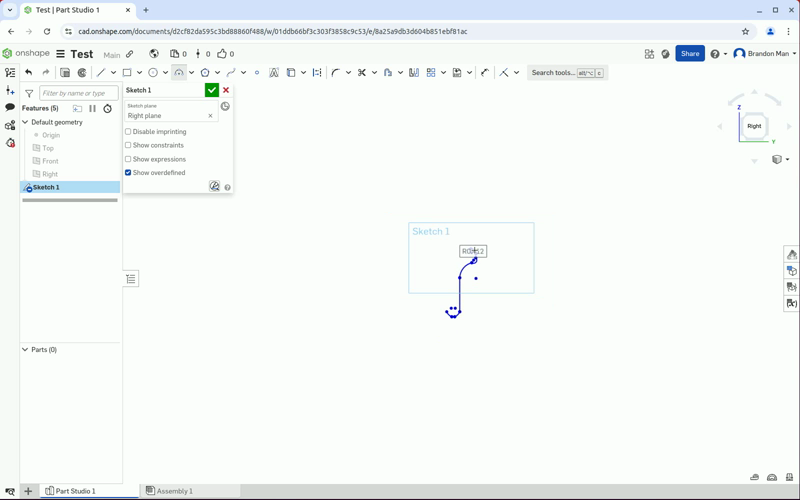
scroll(-6)
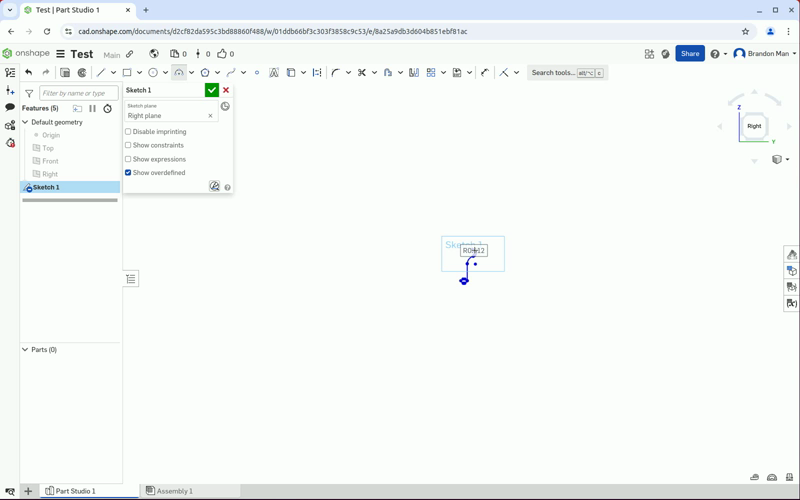
key_up(shift)
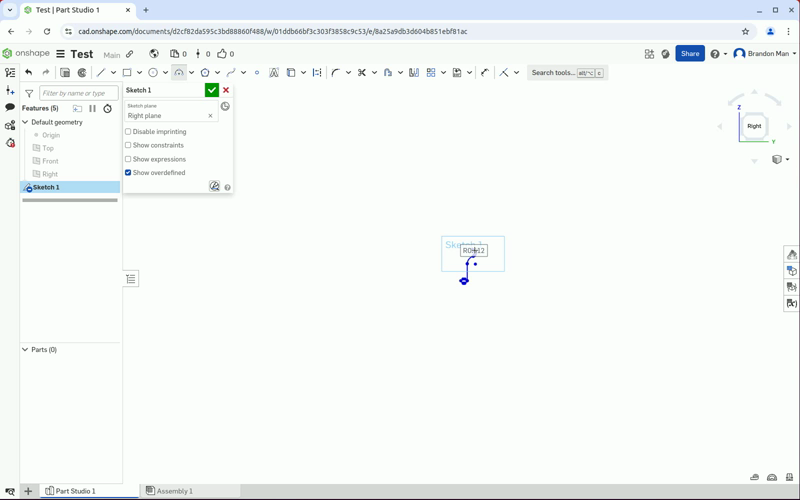
key(esc)
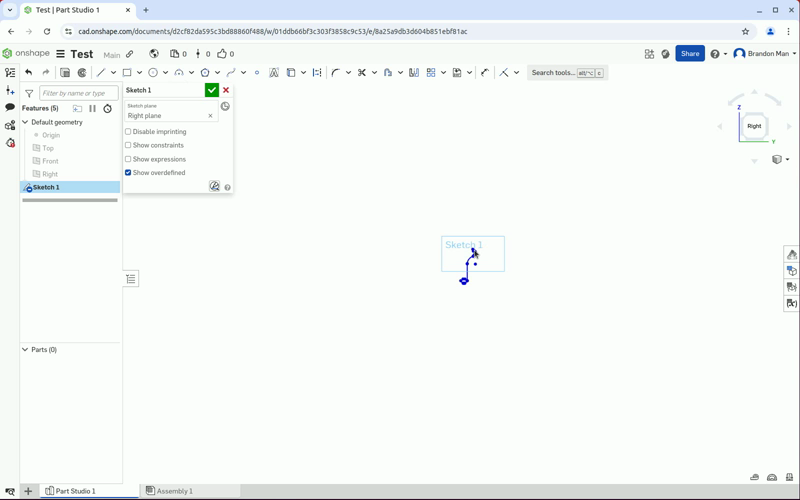
key(l)
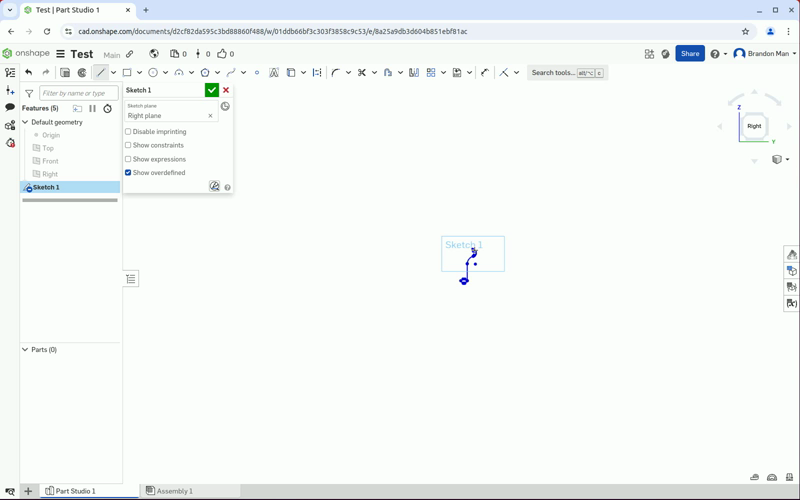
mouse_move(472, 249)
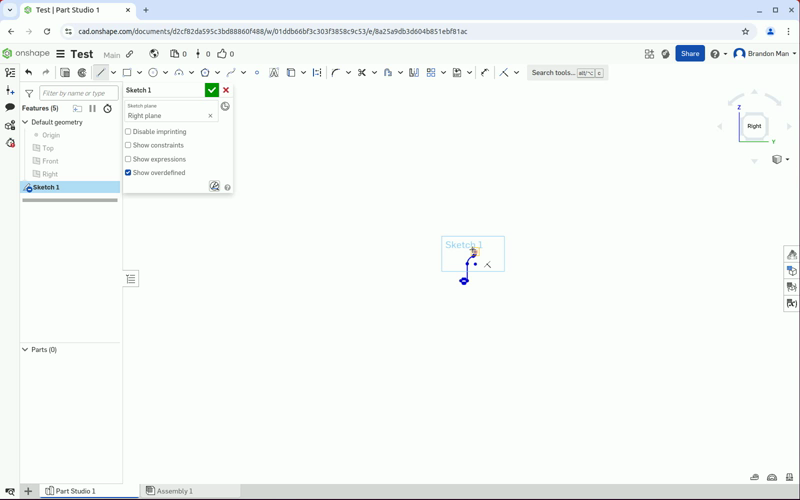
scroll(6)
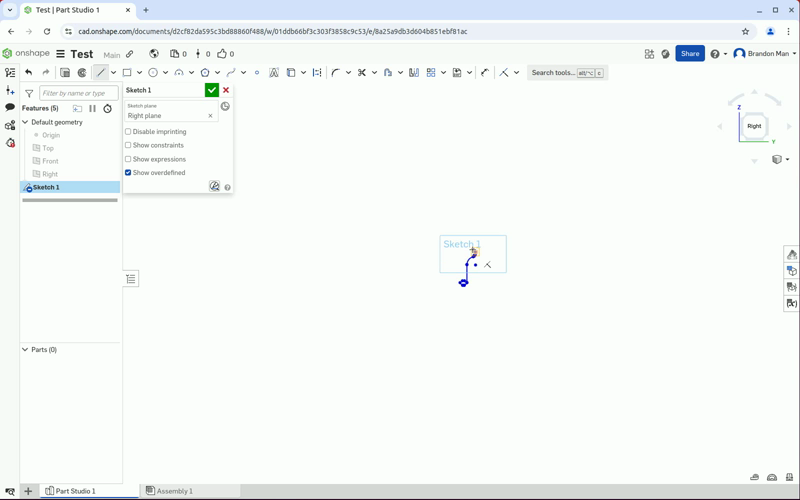
scroll(6)
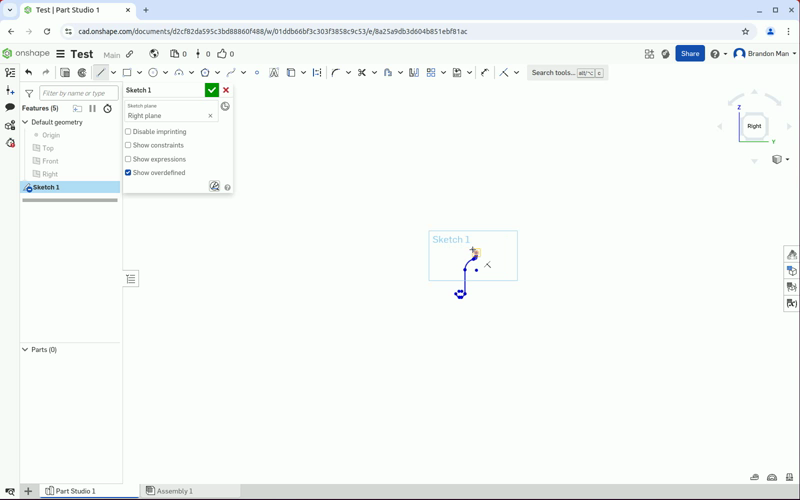
scroll(6)
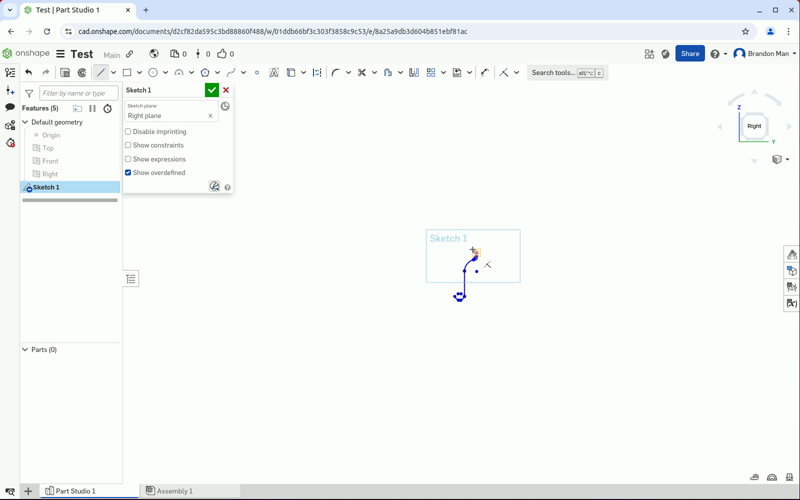
scroll(6)
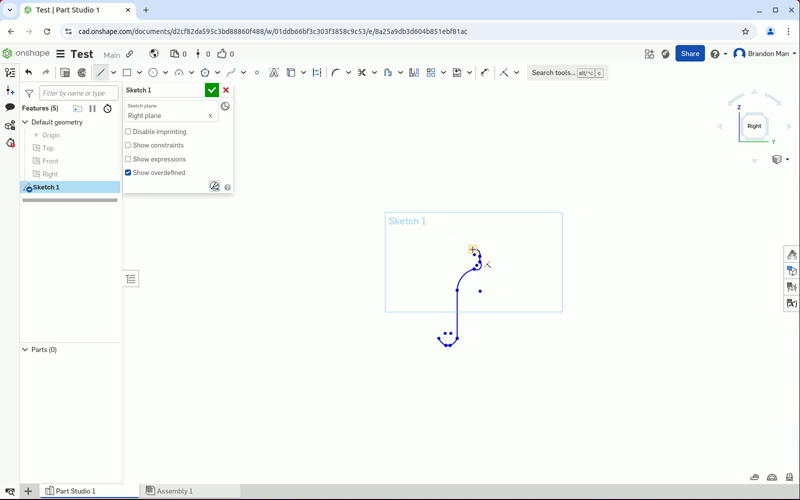
scroll(6)
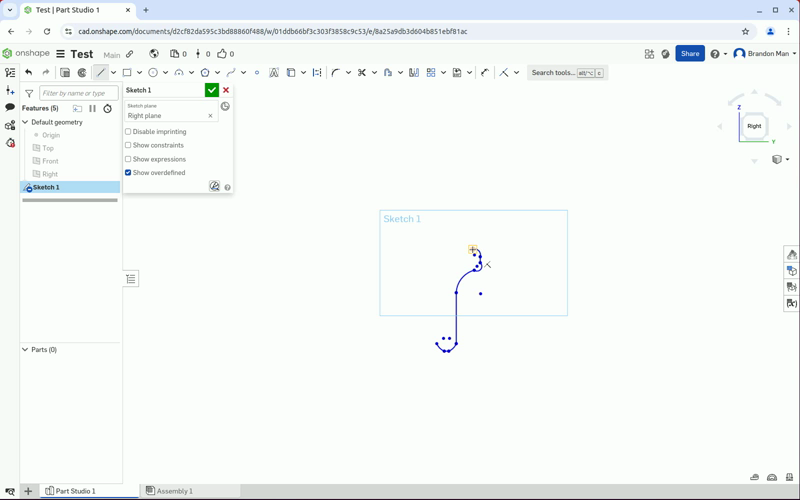
scroll(6)
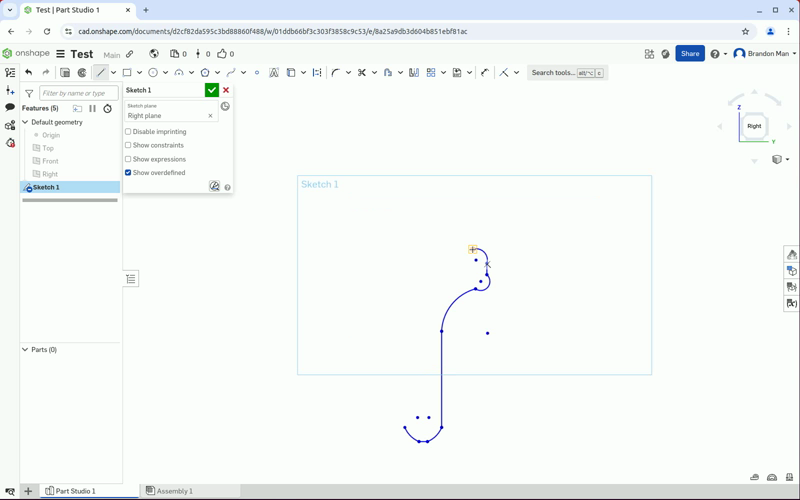
scroll(6)
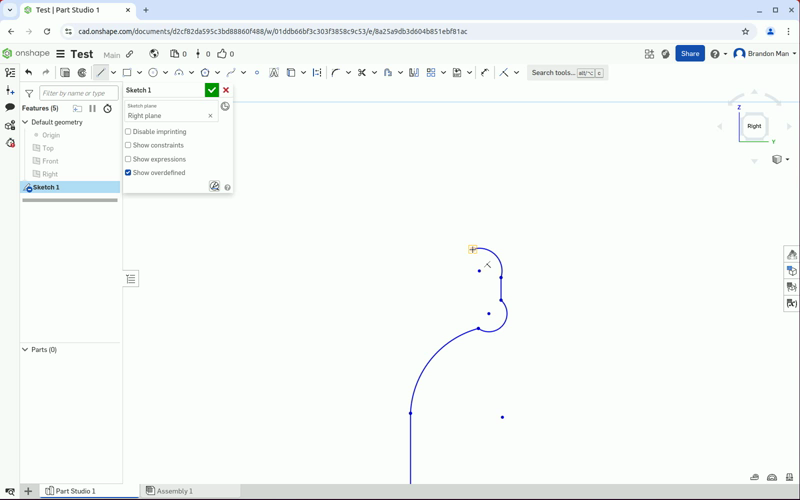
click(472, 249)
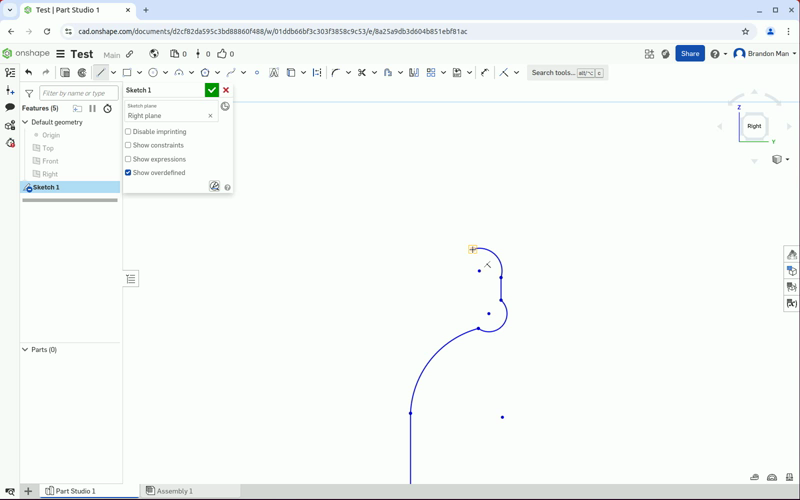
scroll(-6)
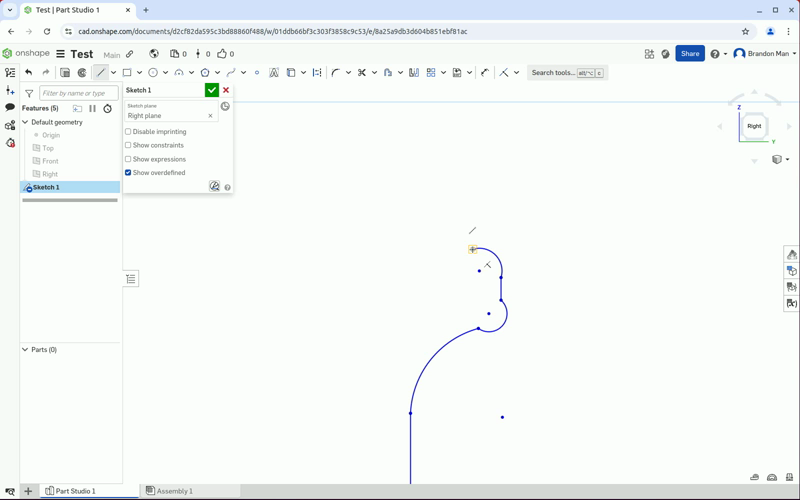
scroll(-6)
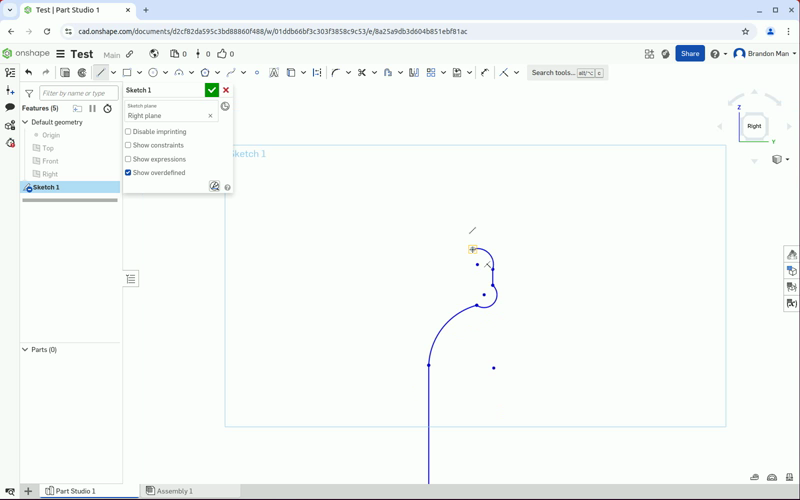
scroll(-6)
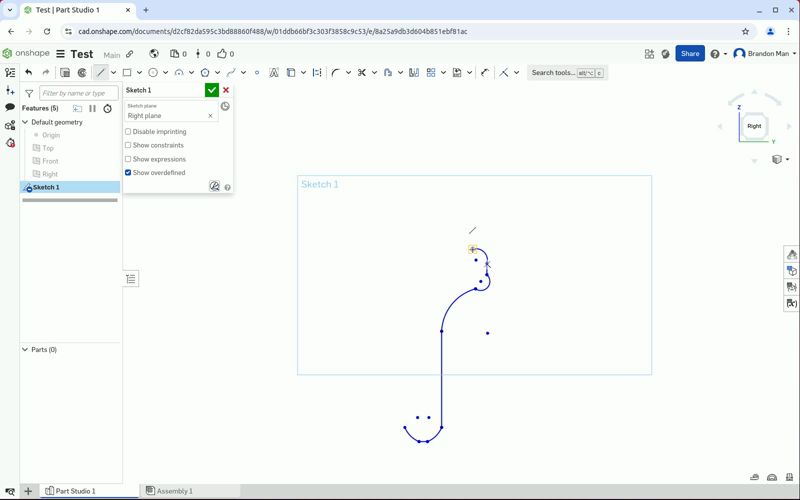
scroll(-6)
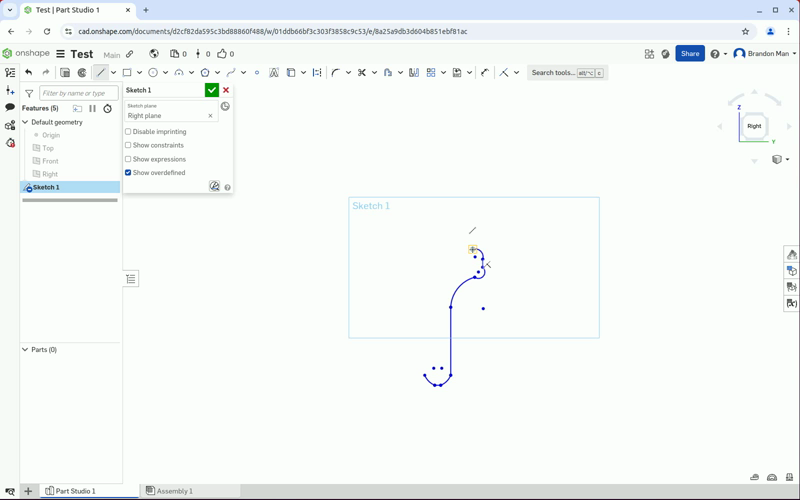
scroll(-6)
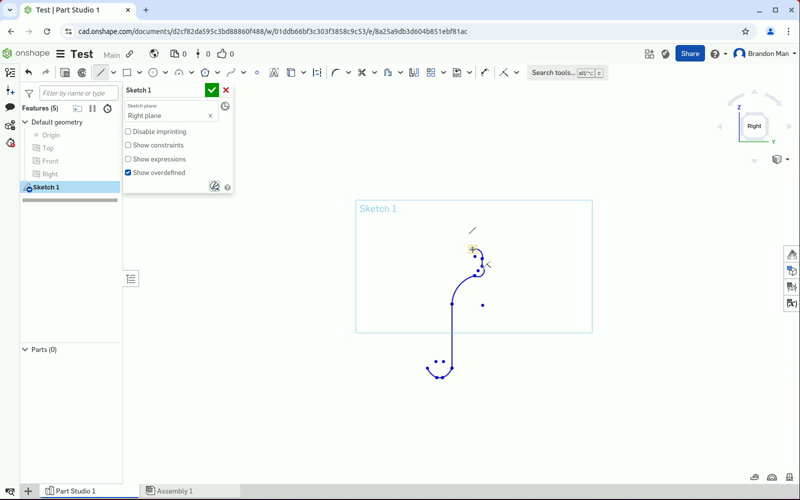
scroll(-6)
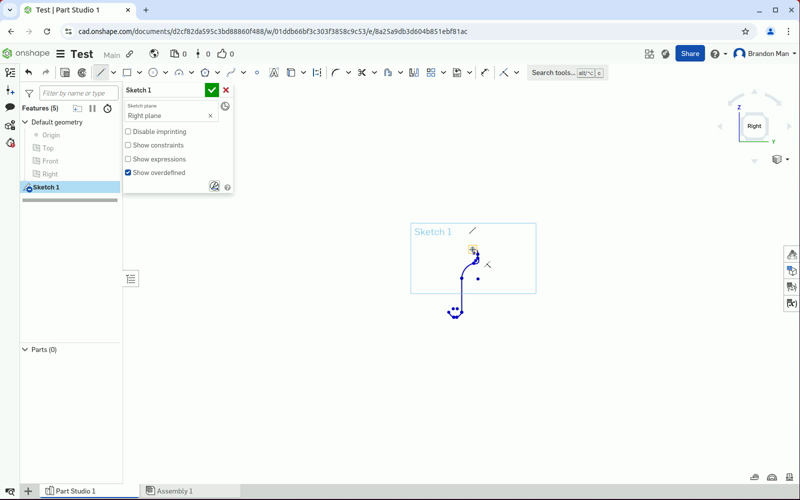
scroll(-6)
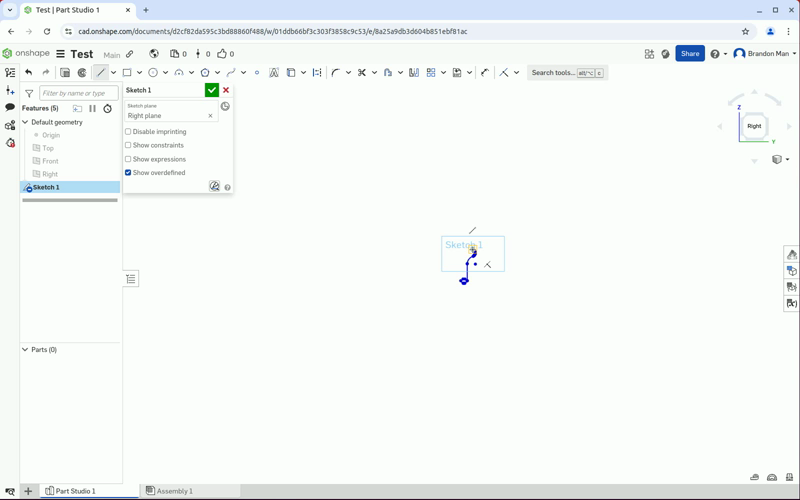
key_down(shift)
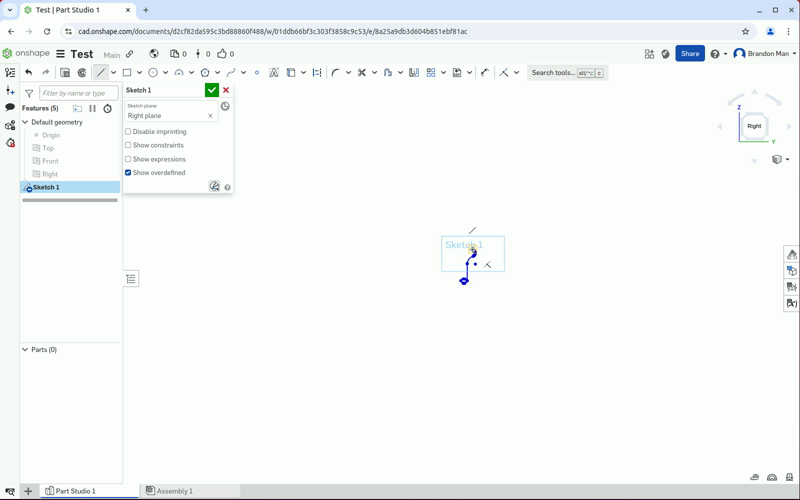
mouse_move(502, 249)
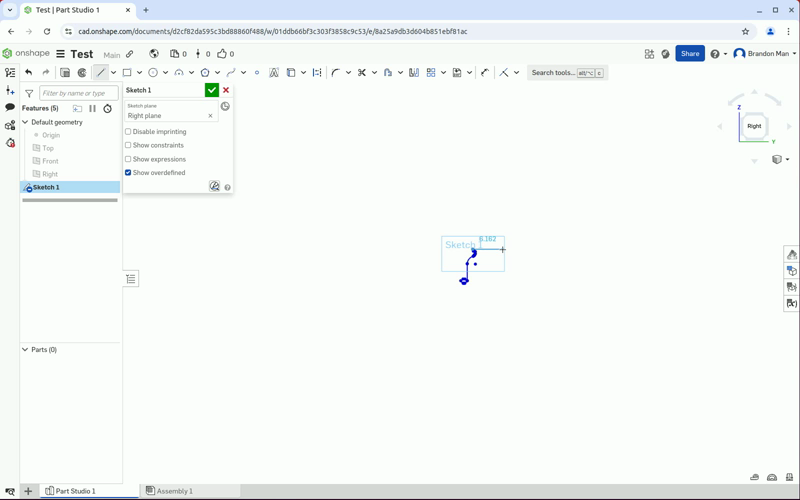
mouse_move(463, 249)
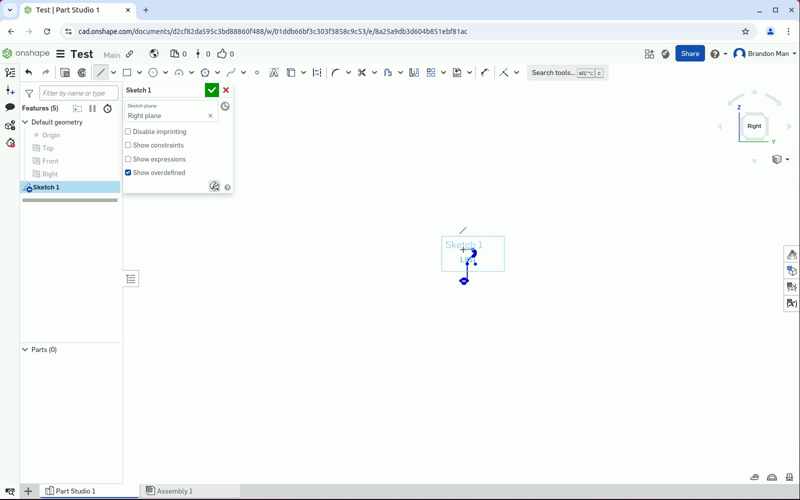
click(463, 249)
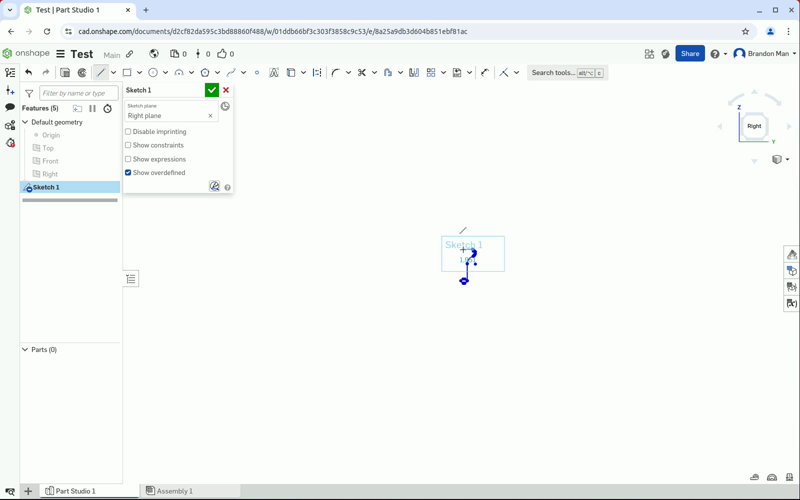
key_up(shift)
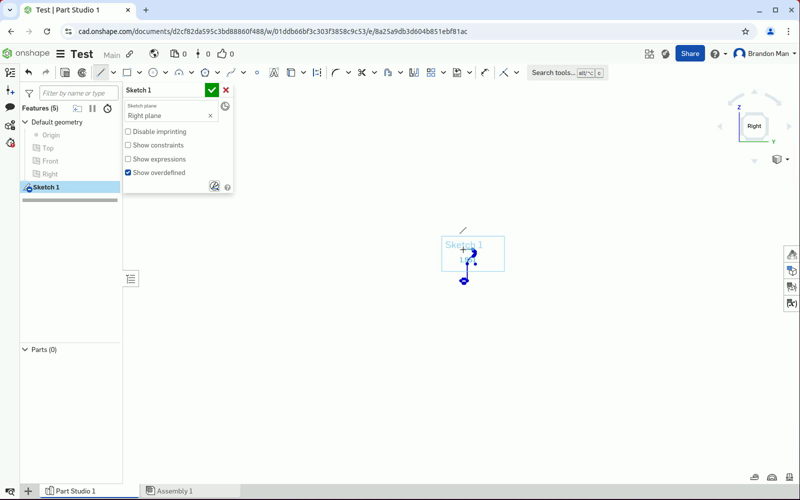
key(esc)
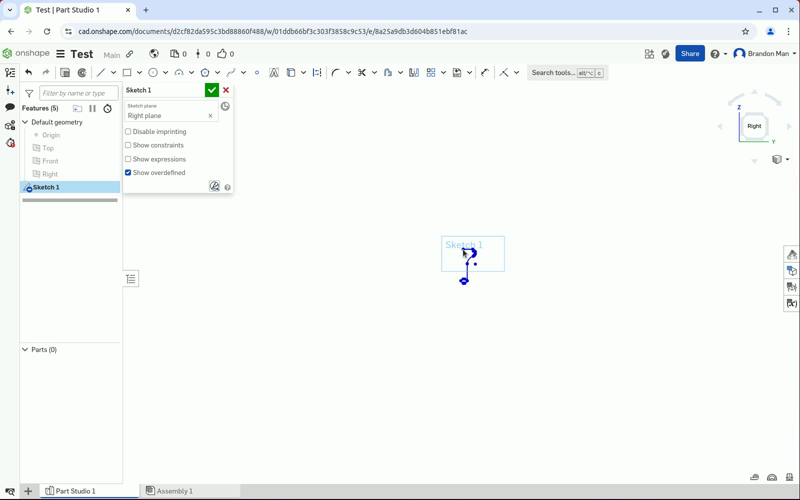
key(a)
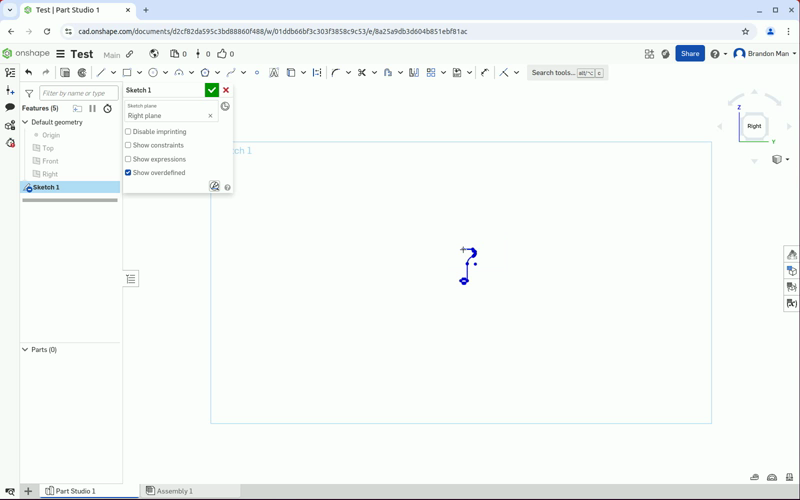
mouse_move(463, 249)
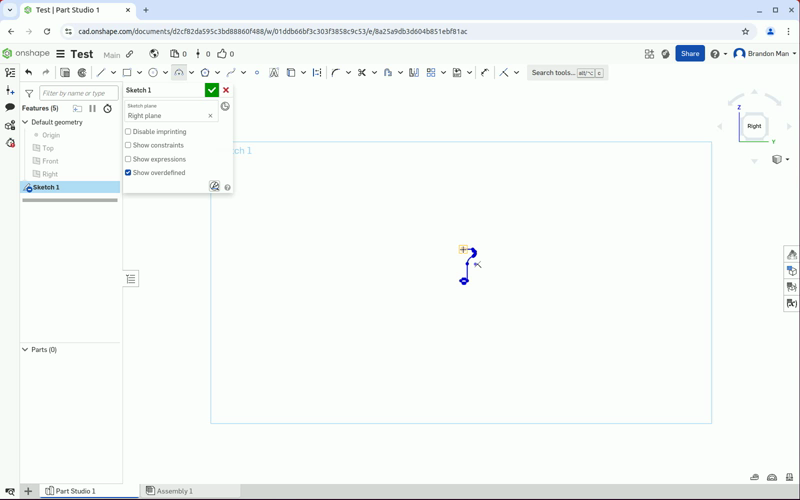
click(463, 249)
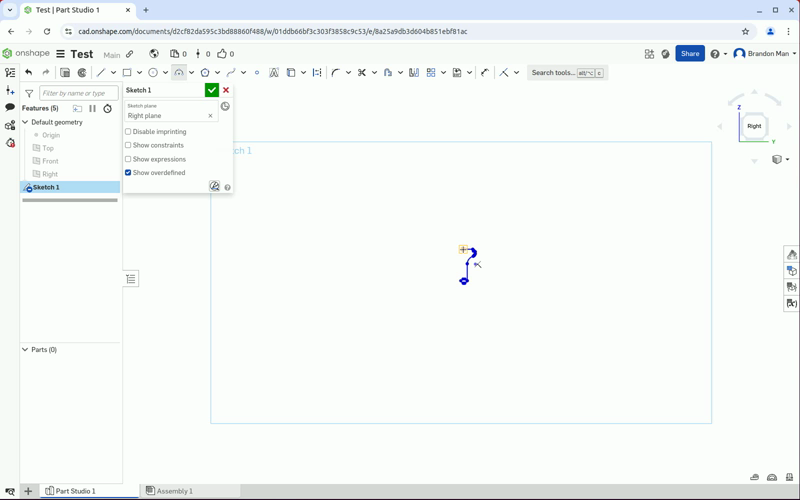
key_down(shift)
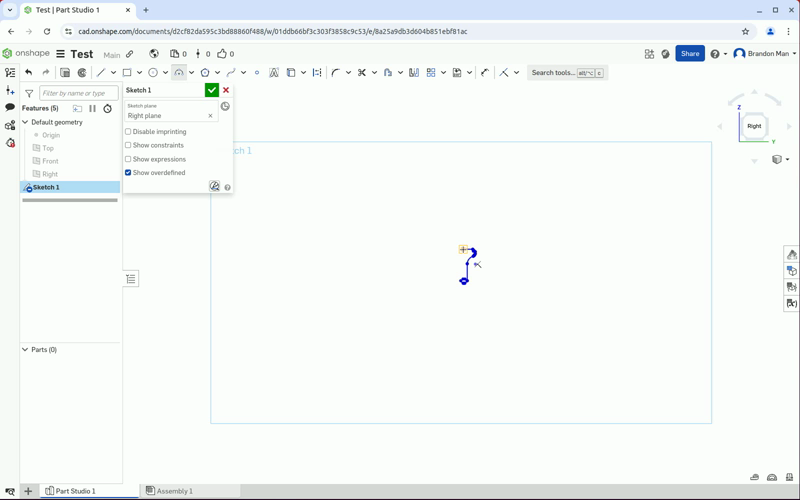
mouse_move(460, 251)
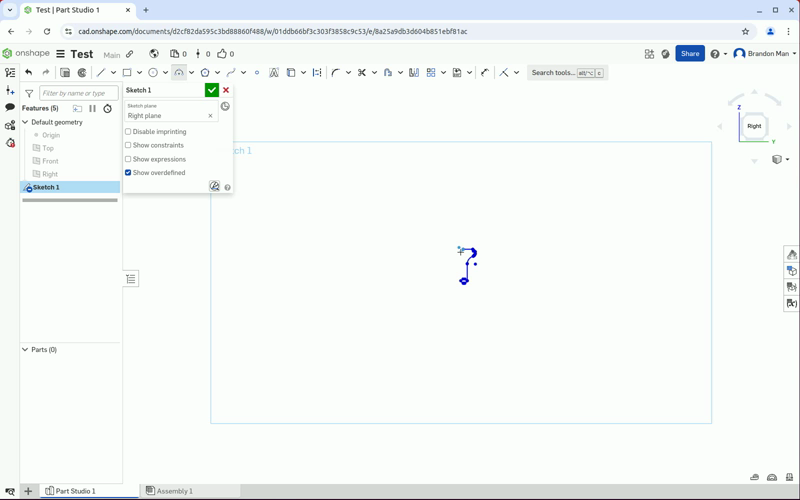
scroll(6)
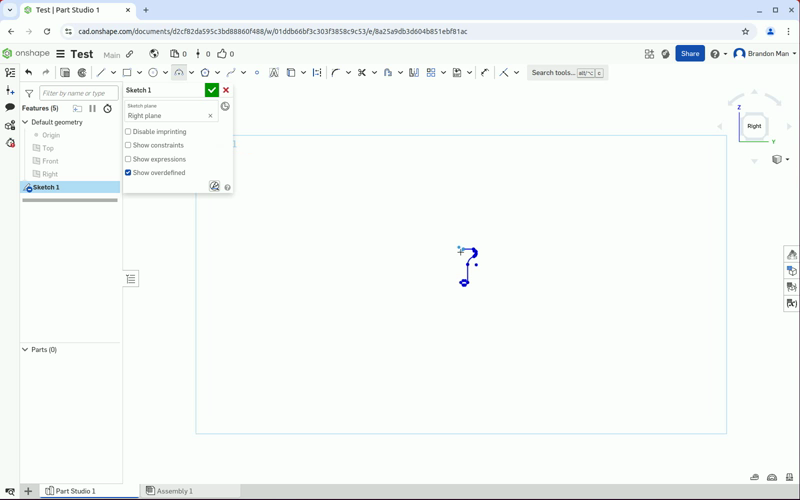
scroll(6)
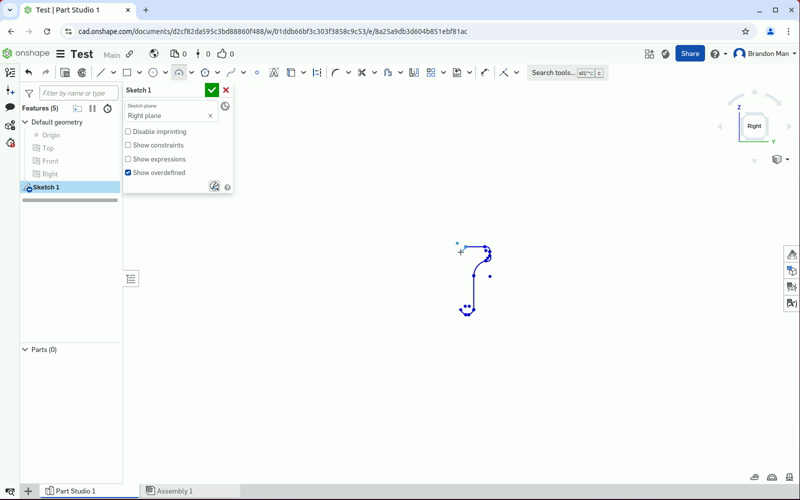
scroll(6)
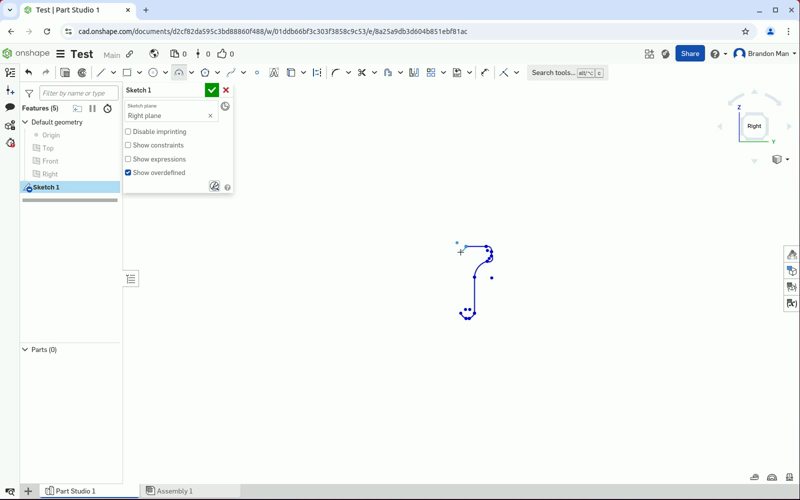
scroll(6)
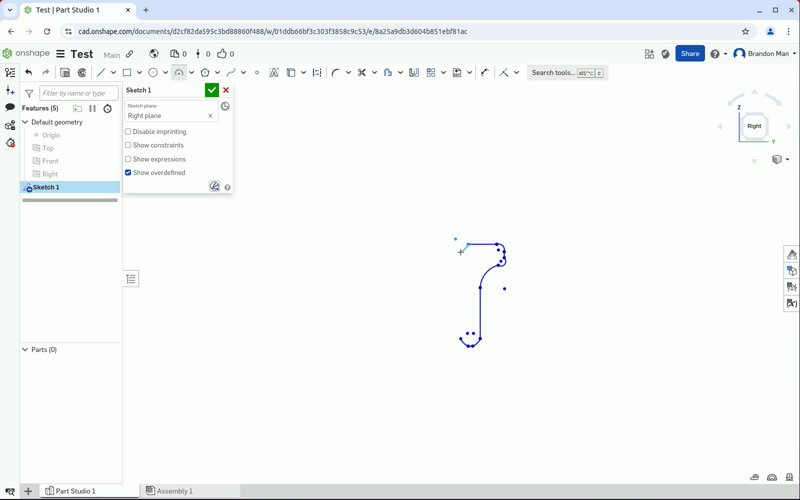
scroll(6)
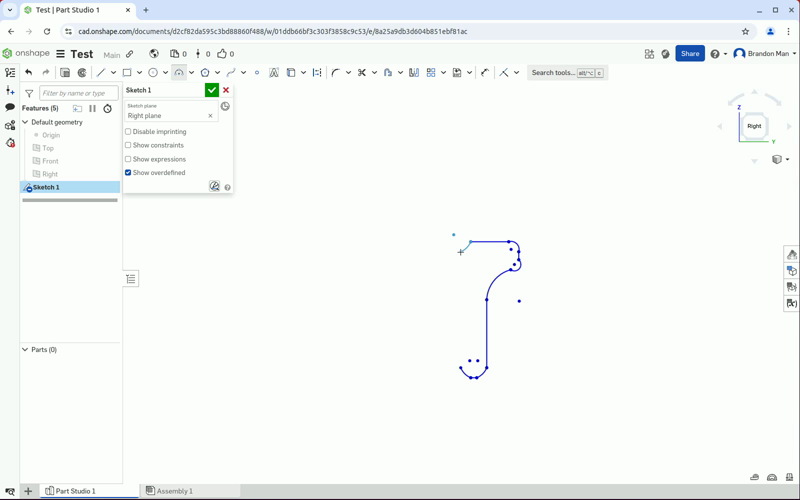
scroll(6)
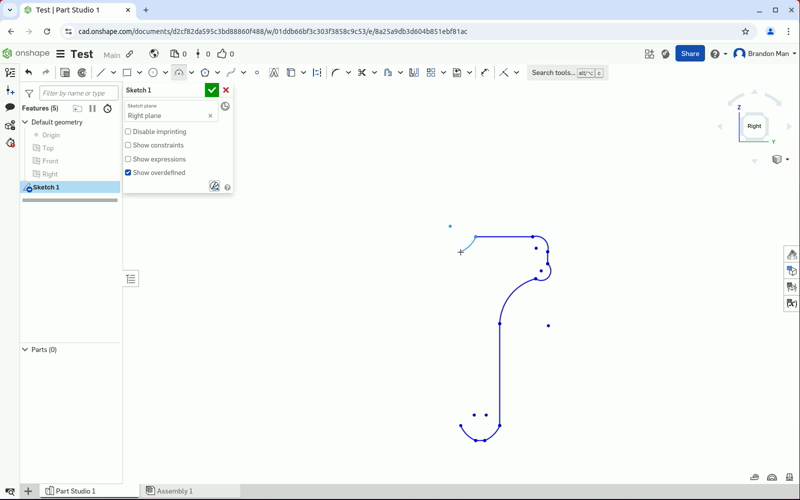
scroll(6)
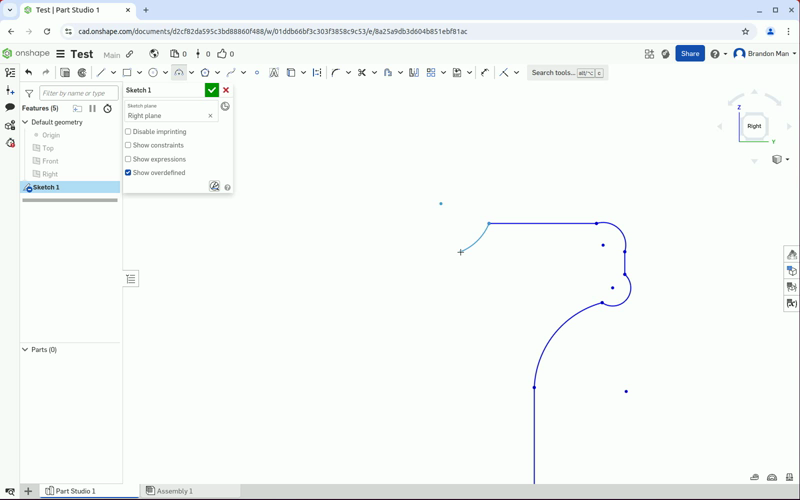
click(460, 251)
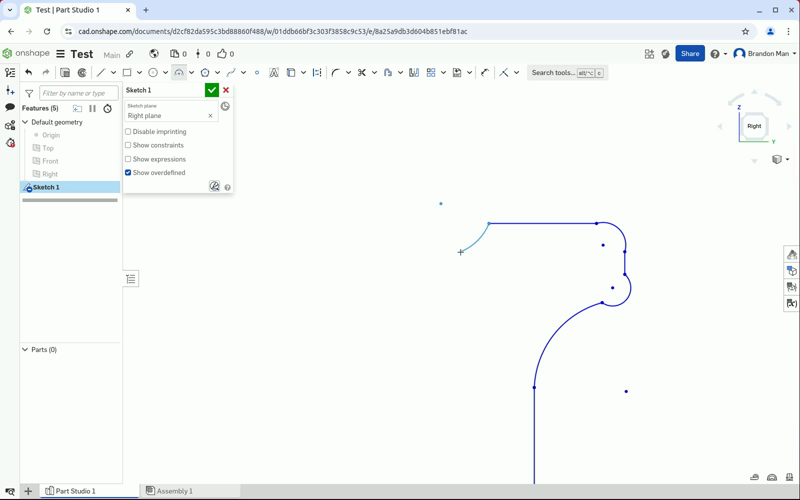
scroll(-6)
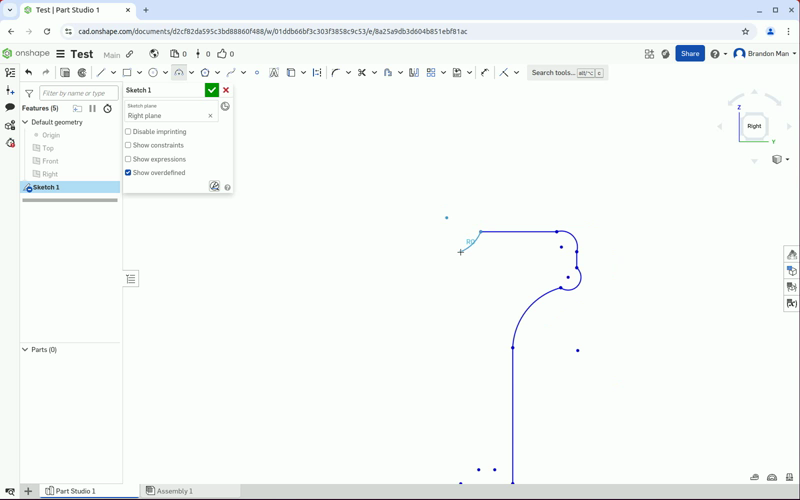
scroll(-6)
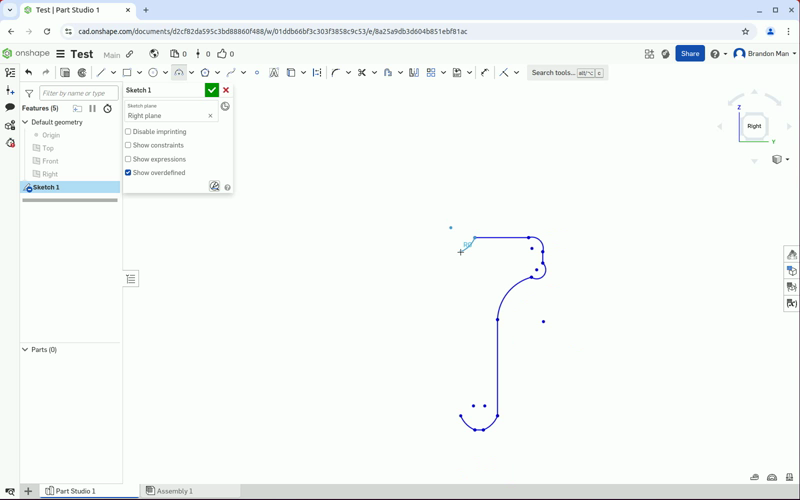
scroll(-6)
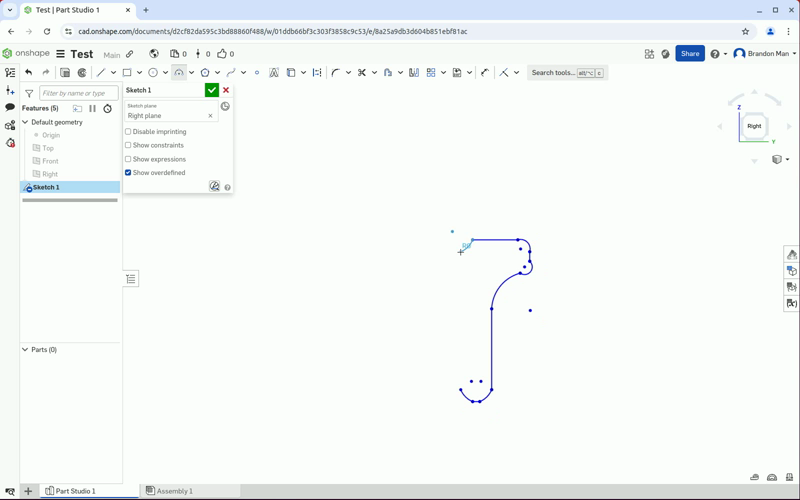
scroll(-6)
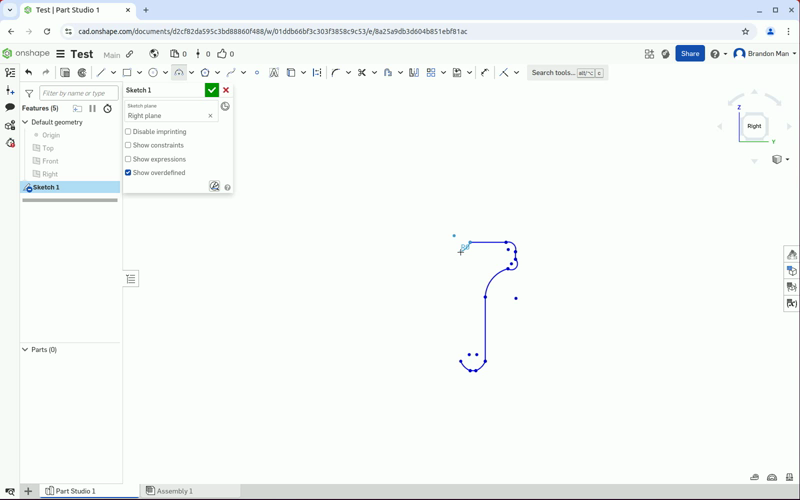
scroll(-6)
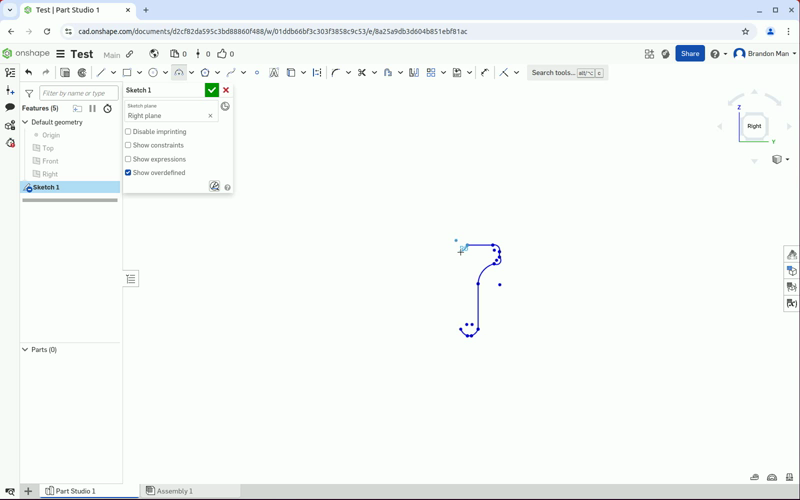
scroll(-6)
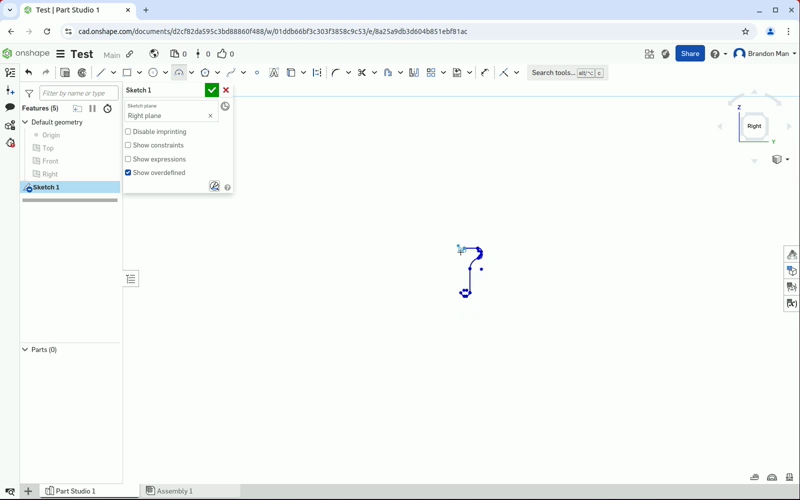
scroll(-6)
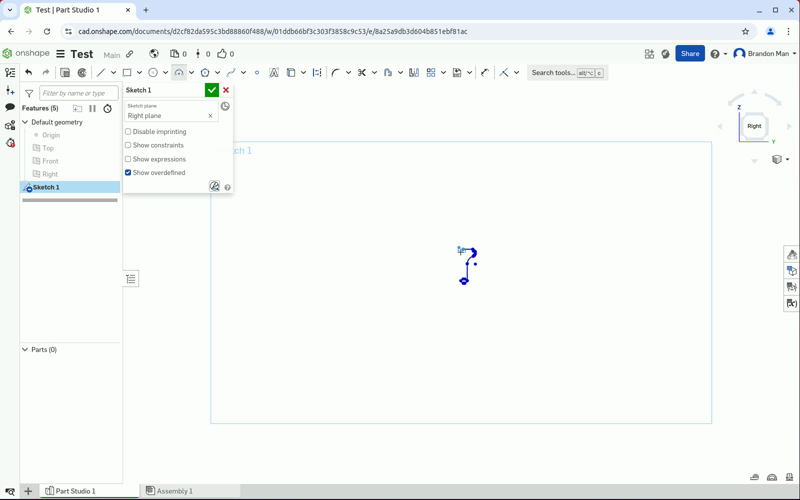
mouse_move(461, 249)
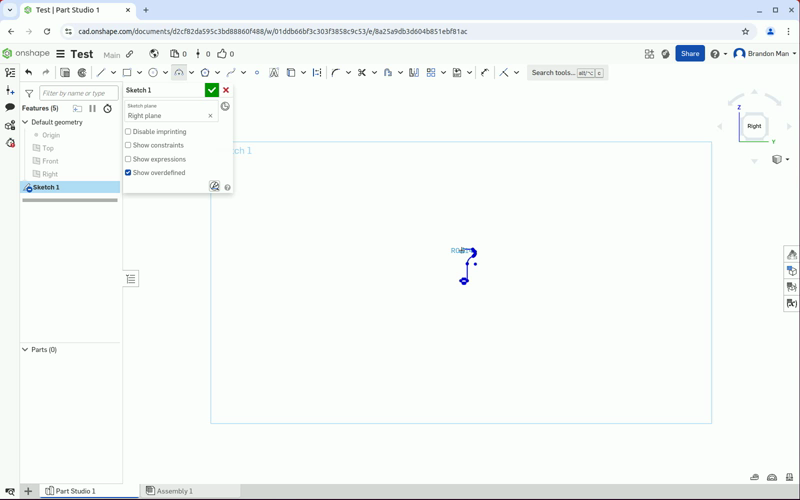
scroll(6)
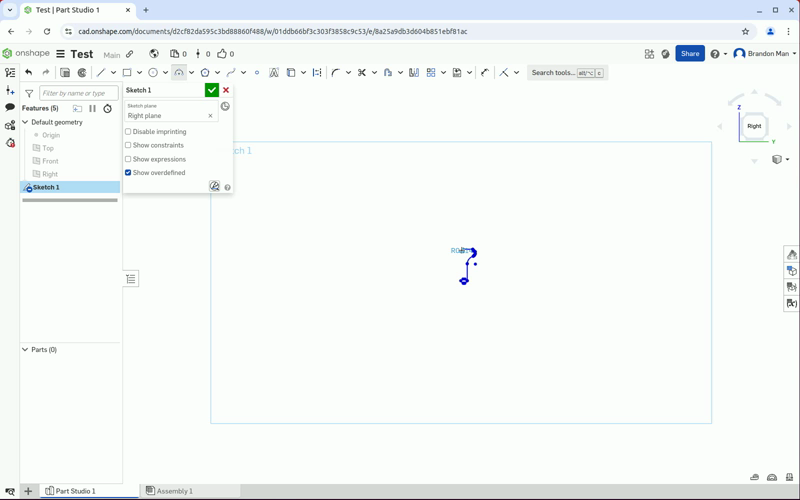
scroll(6)
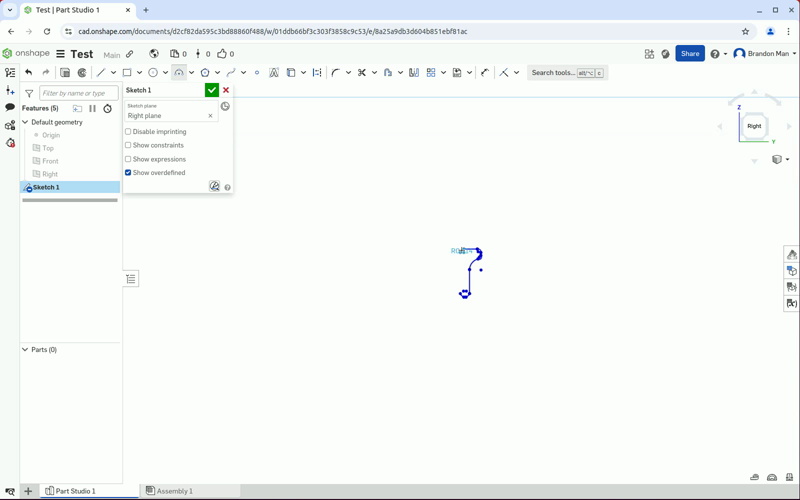
scroll(6)
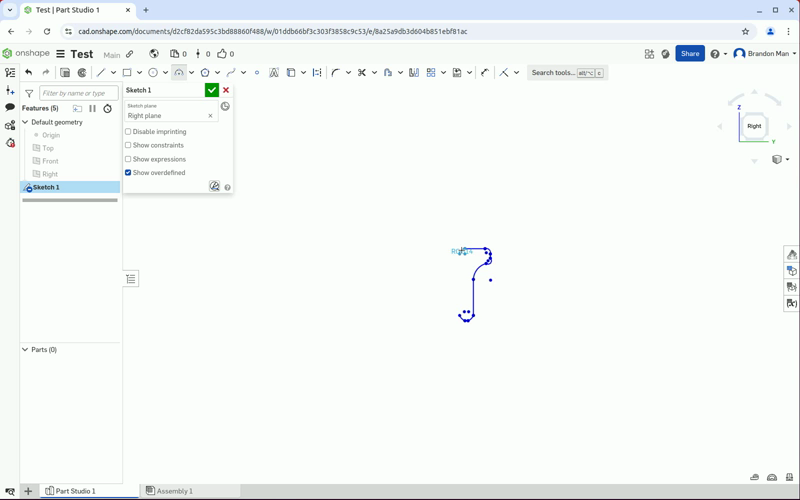
scroll(6)
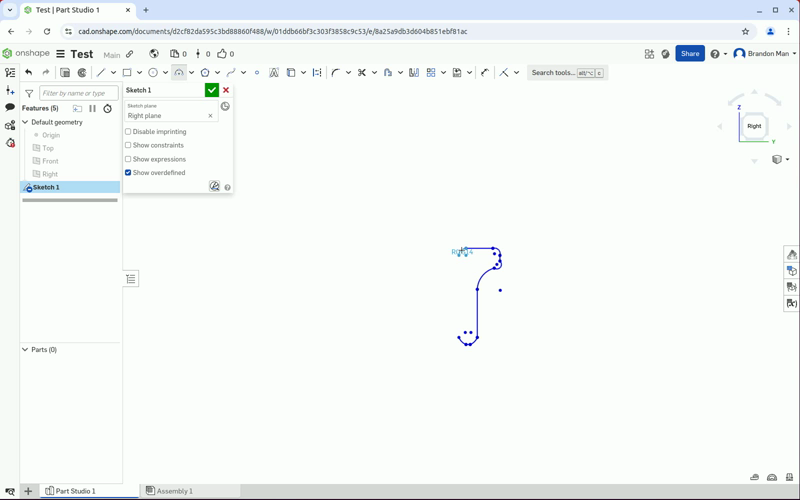
scroll(6)
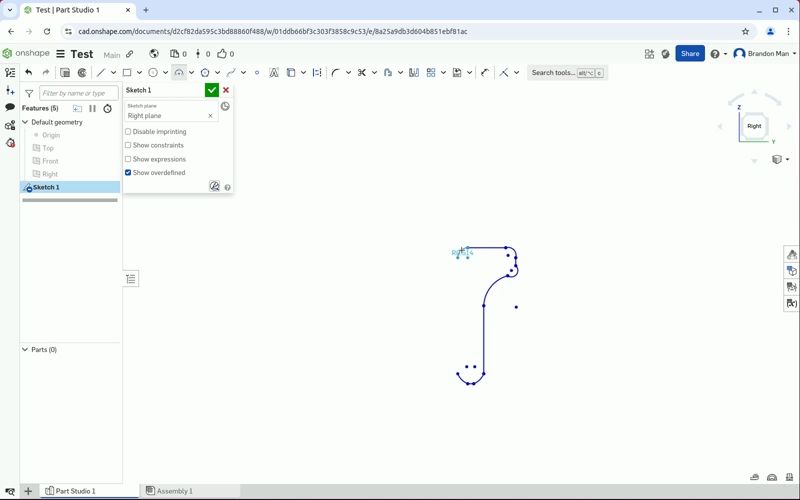
scroll(6)
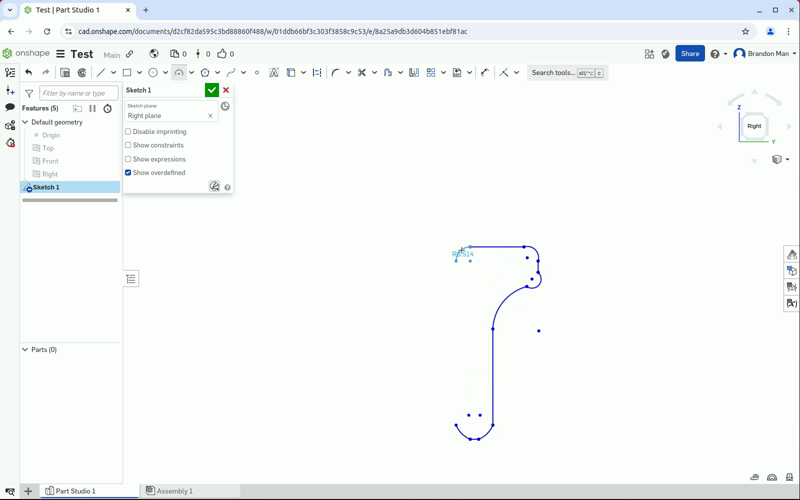
scroll(6)
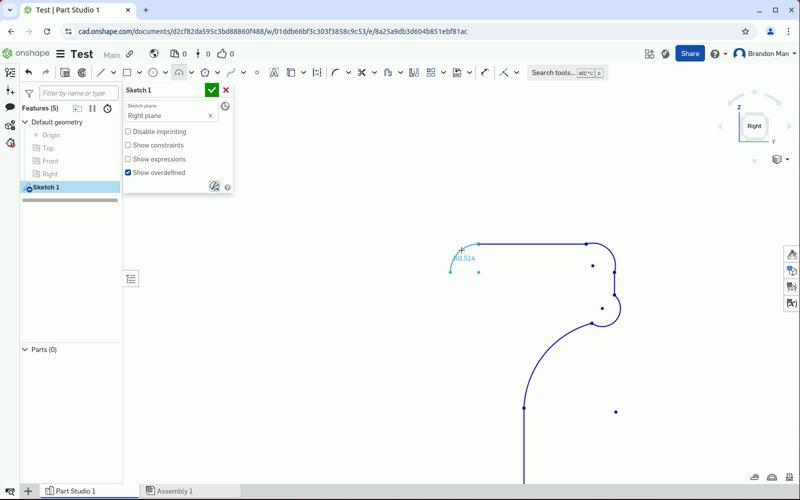
click(461, 249)
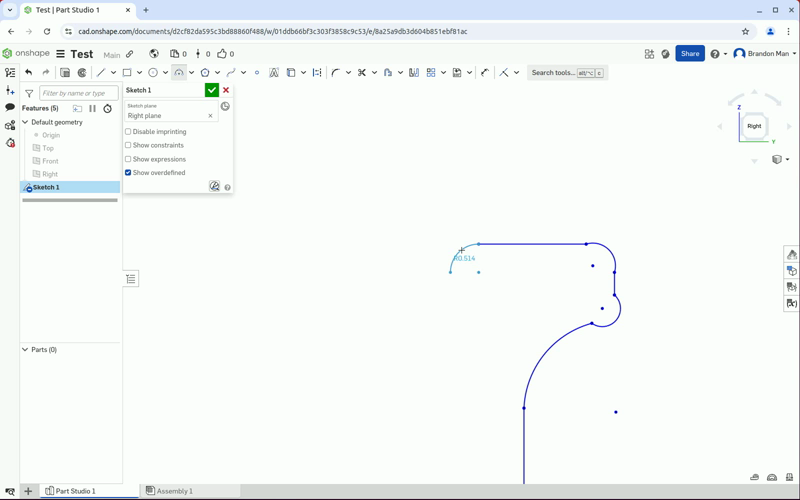
scroll(-6)
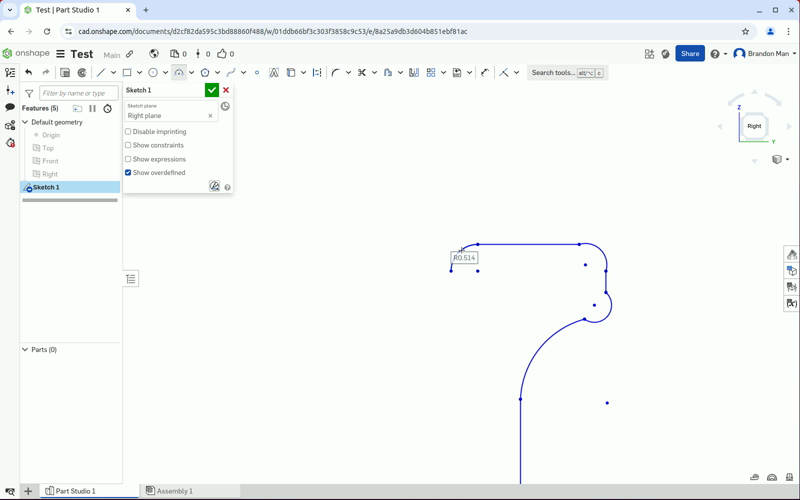
scroll(-6)
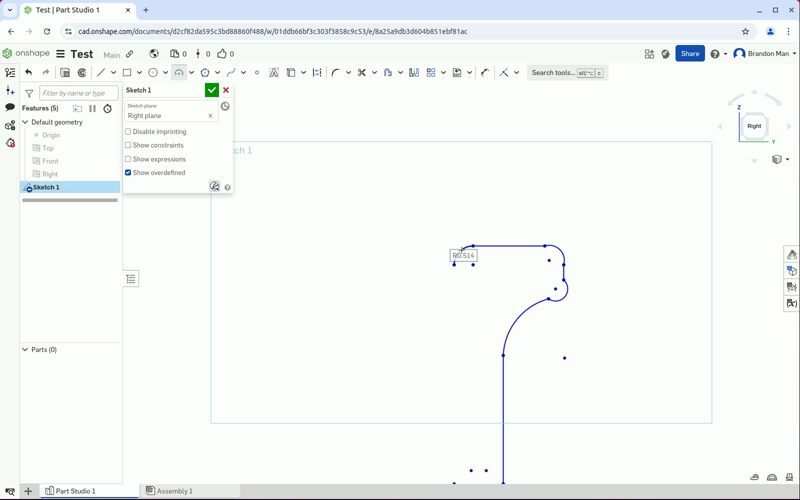
scroll(-6)
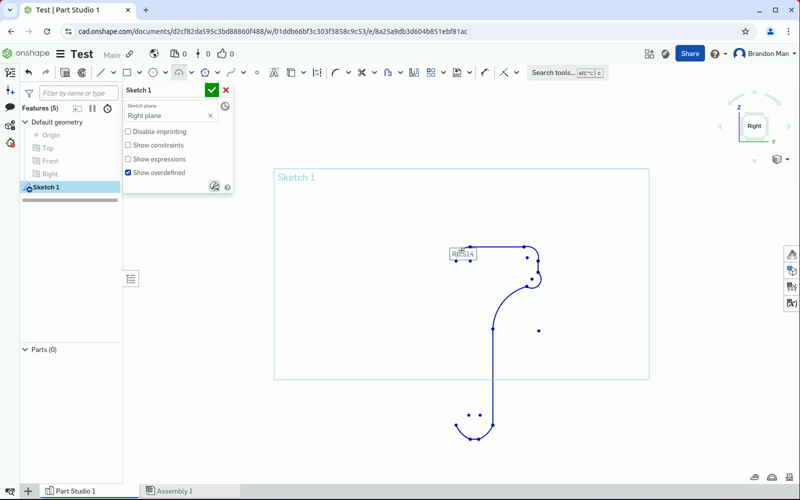
scroll(-6)
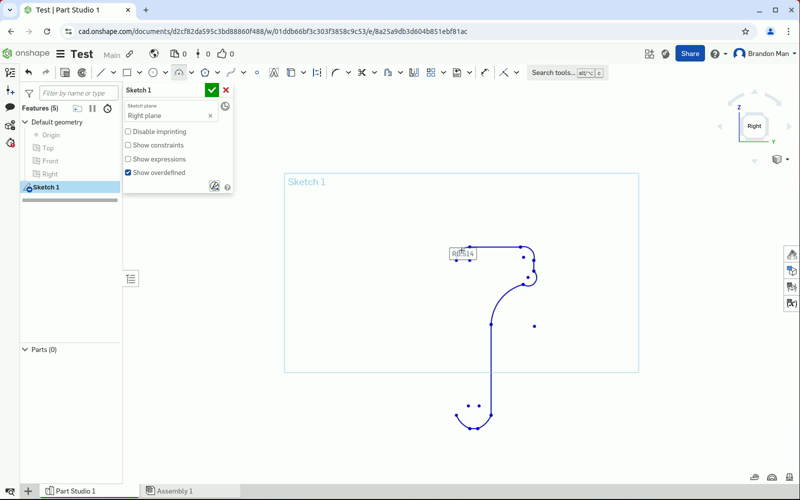
scroll(-6)
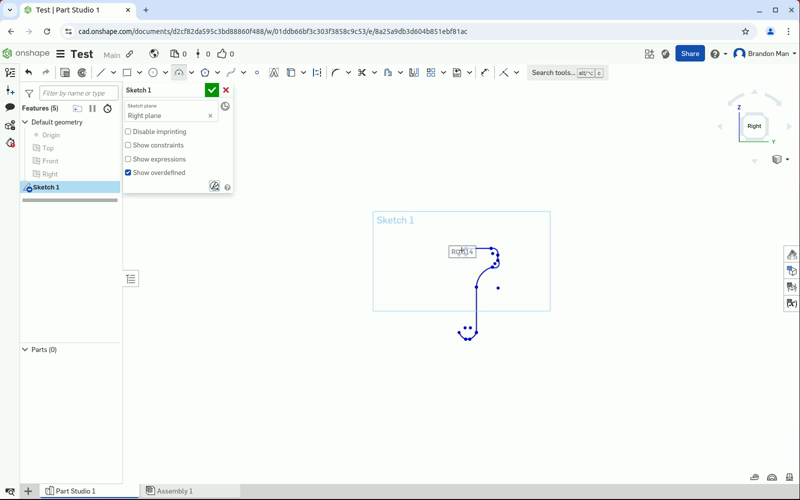
scroll(-6)
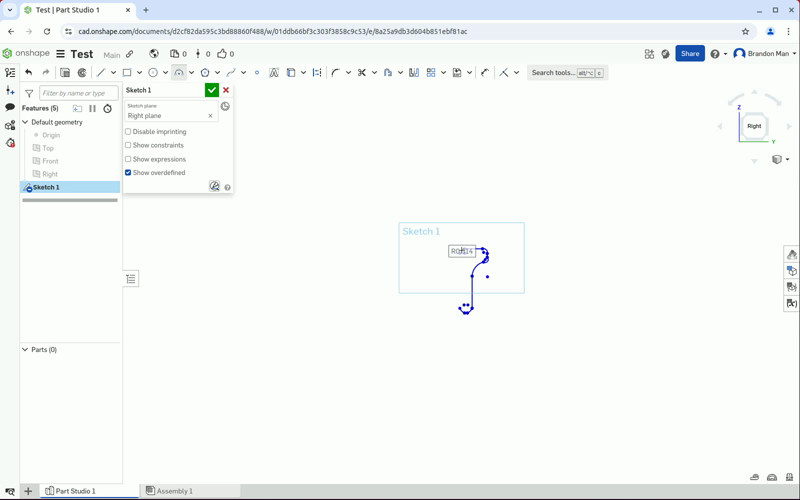
scroll(-6)
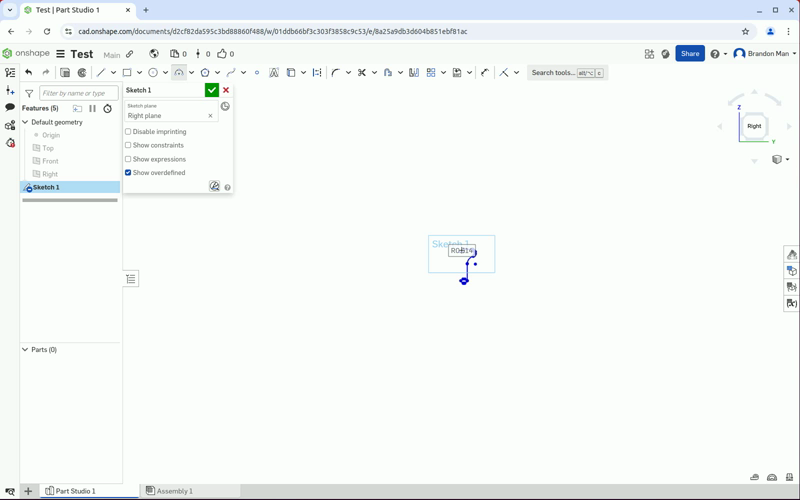
key_up(shift)
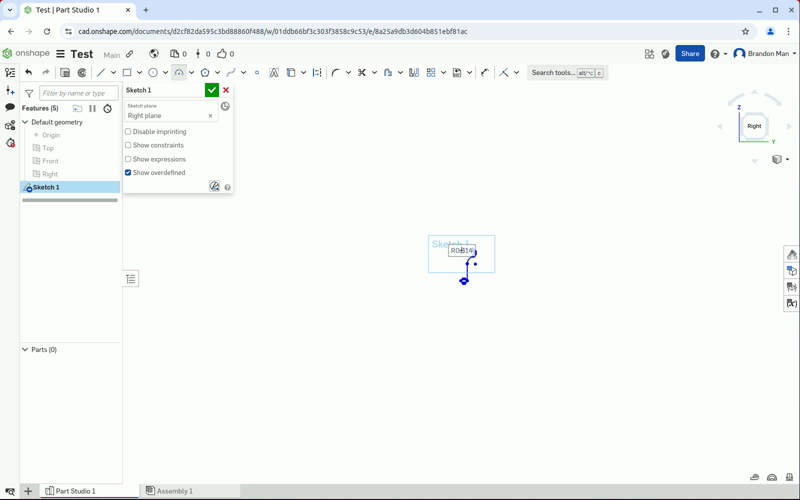
key(esc)
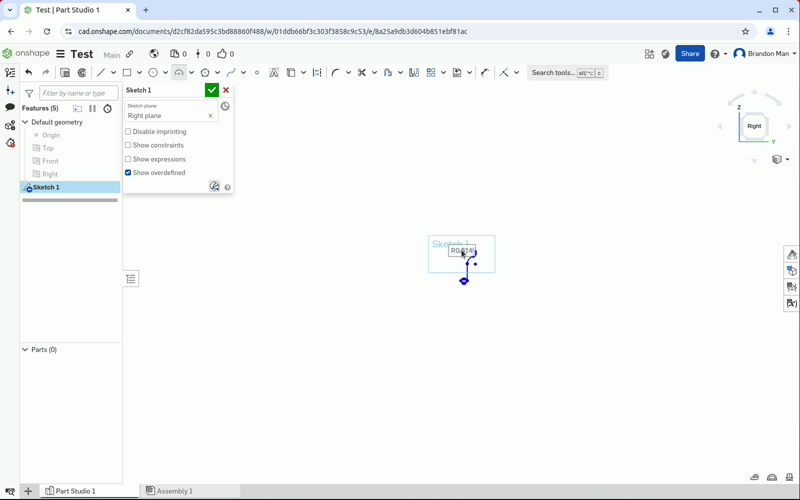
key(l)
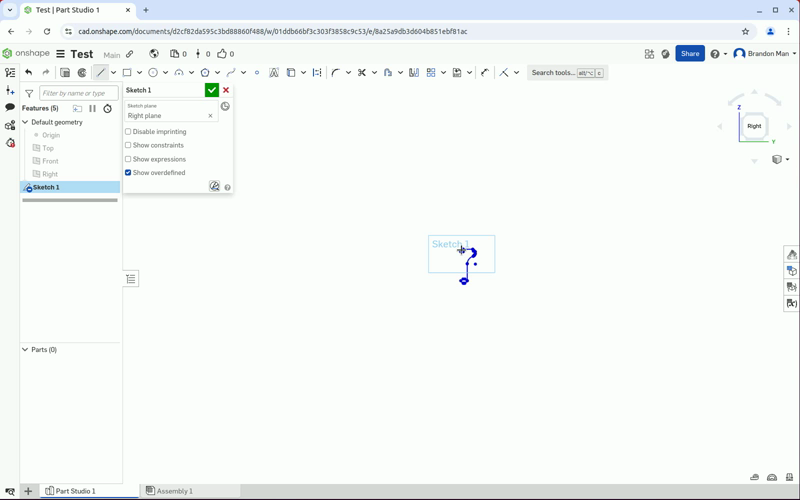
mouse_move(460, 251)
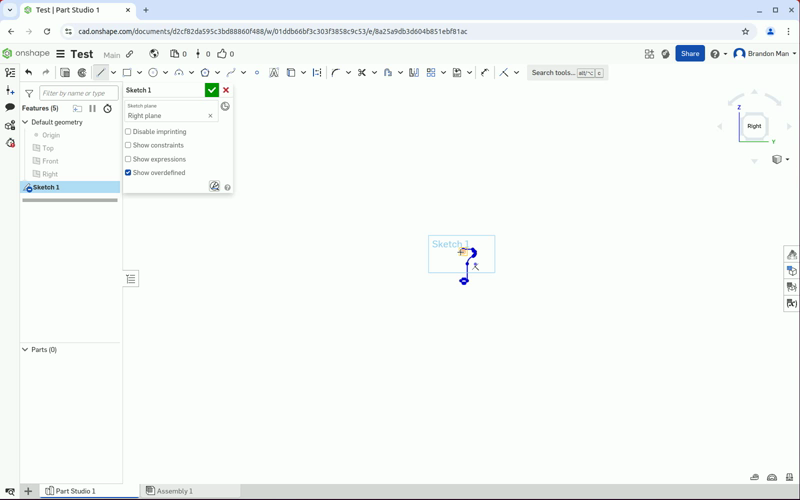
scroll(6)
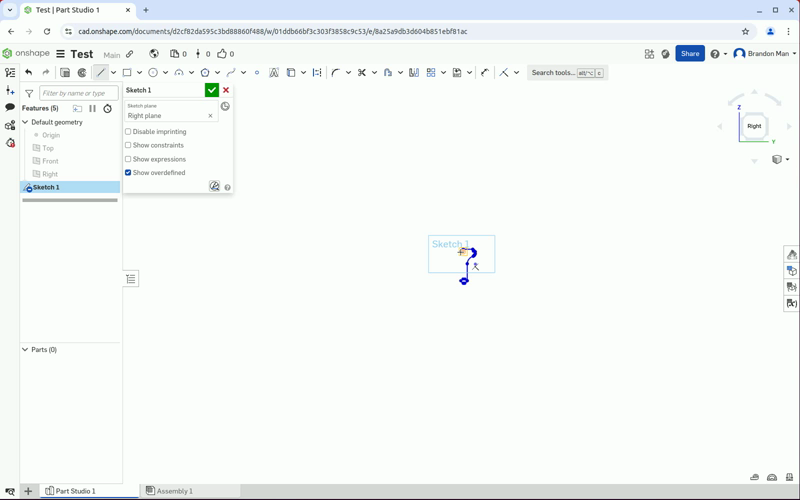
scroll(6)
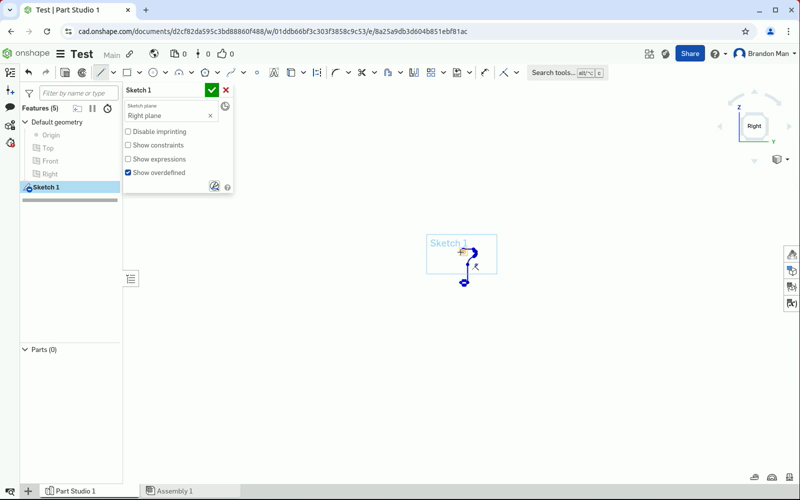
scroll(6)
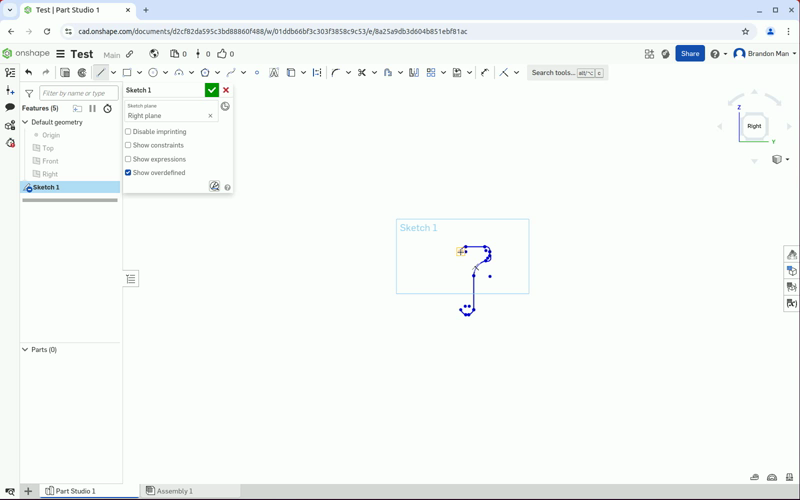
scroll(6)
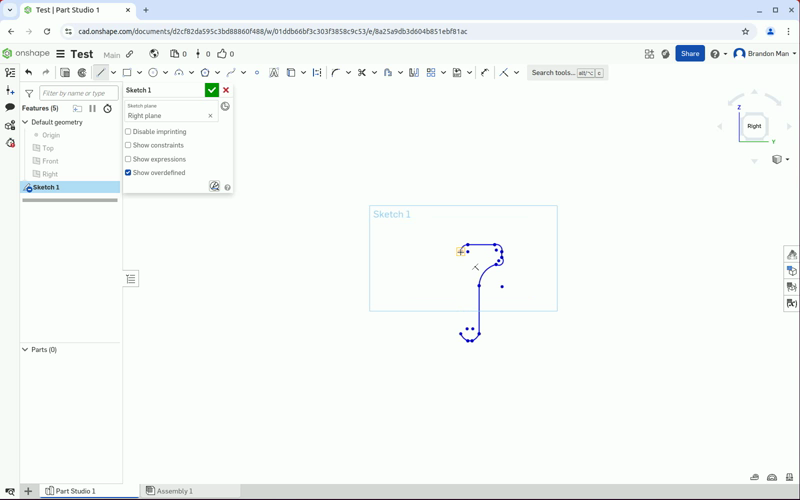
scroll(6)
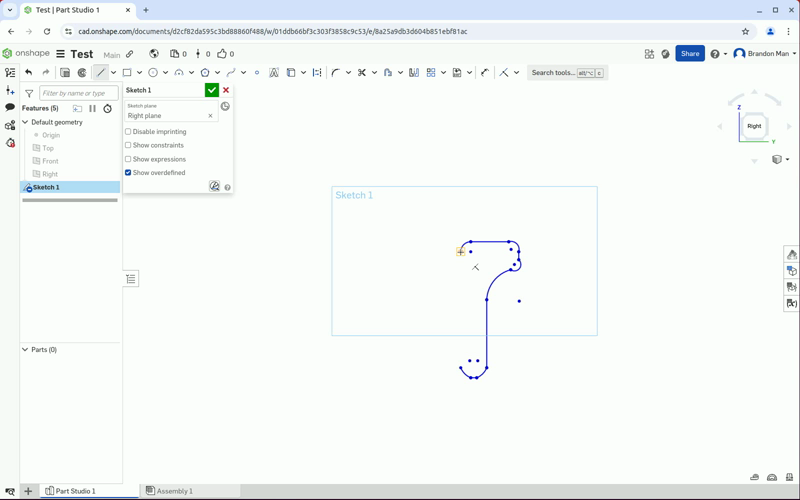
scroll(6)
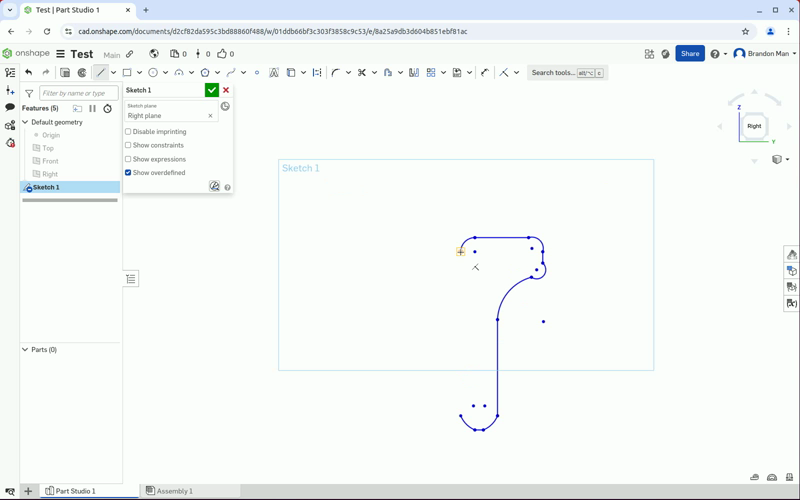
scroll(6)
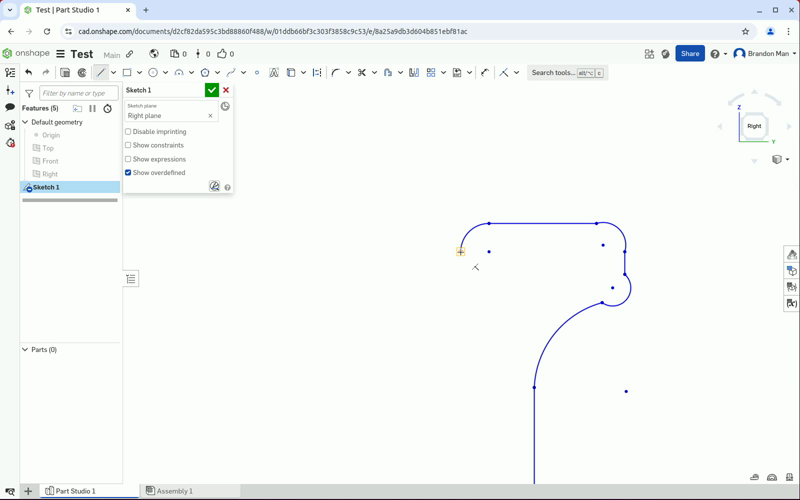
click(460, 251)
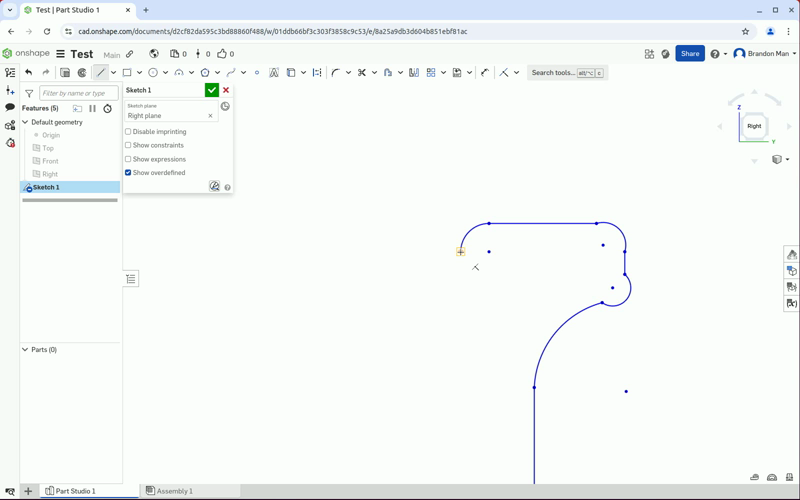
scroll(-6)
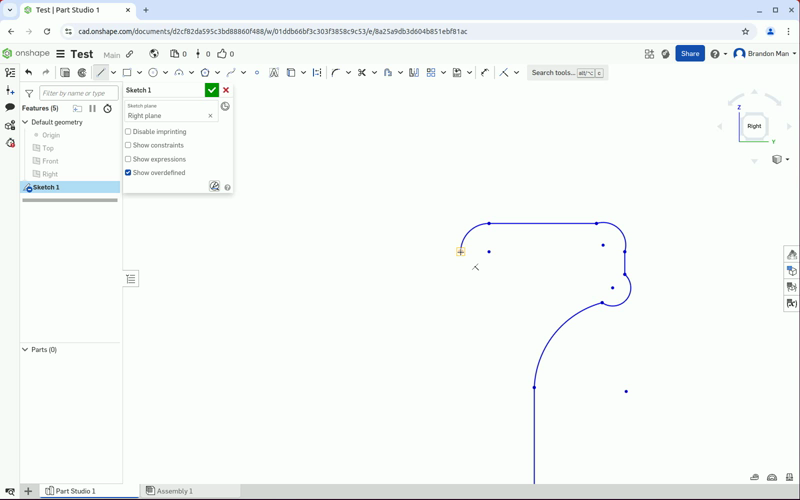
scroll(-6)
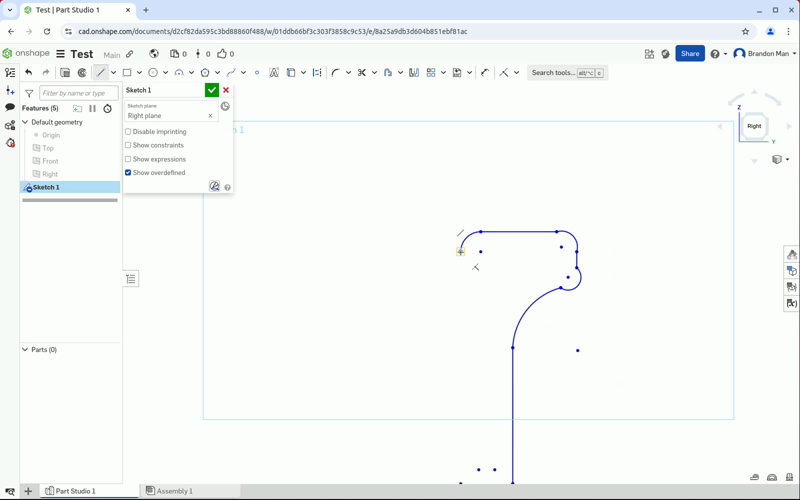
scroll(-6)
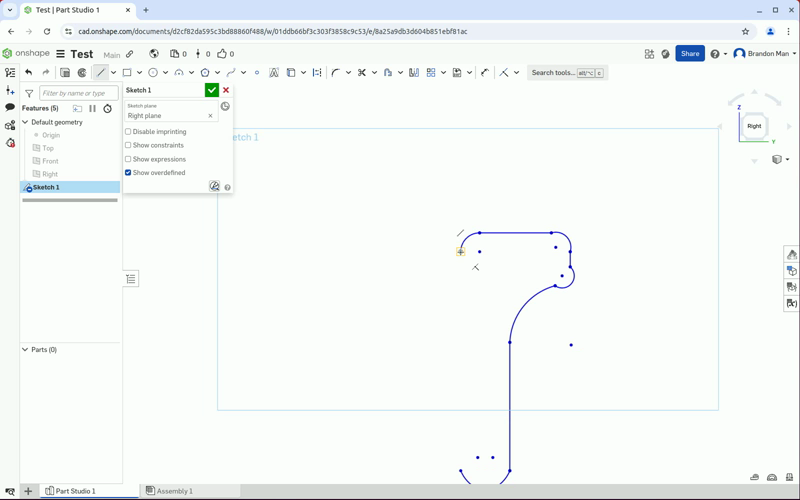
scroll(-6)
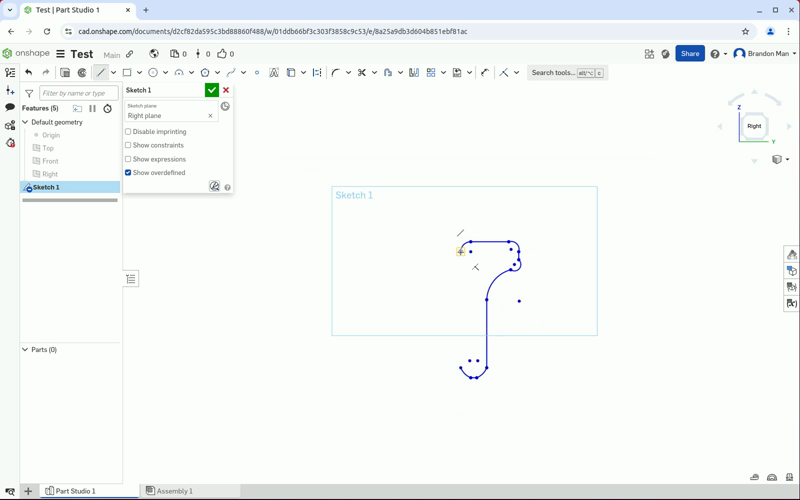
scroll(-6)
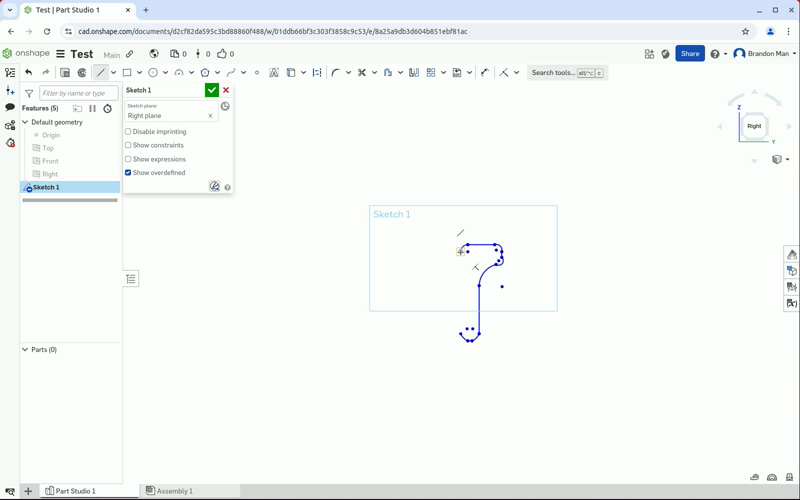
scroll(-6)
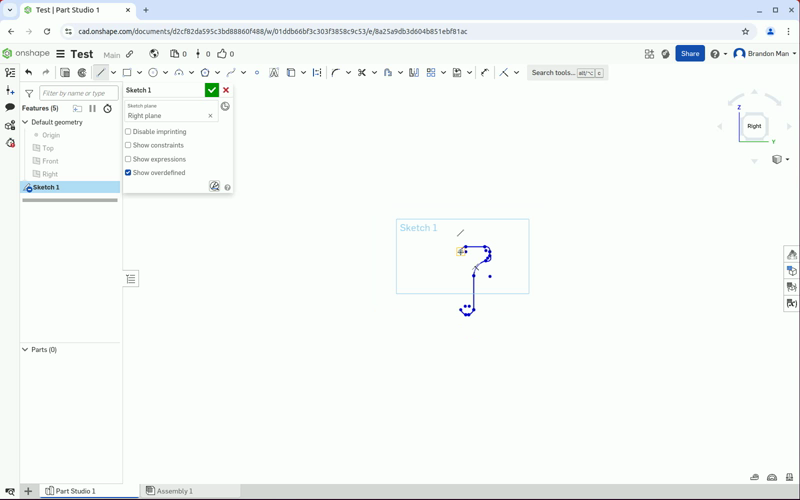
scroll(-6)
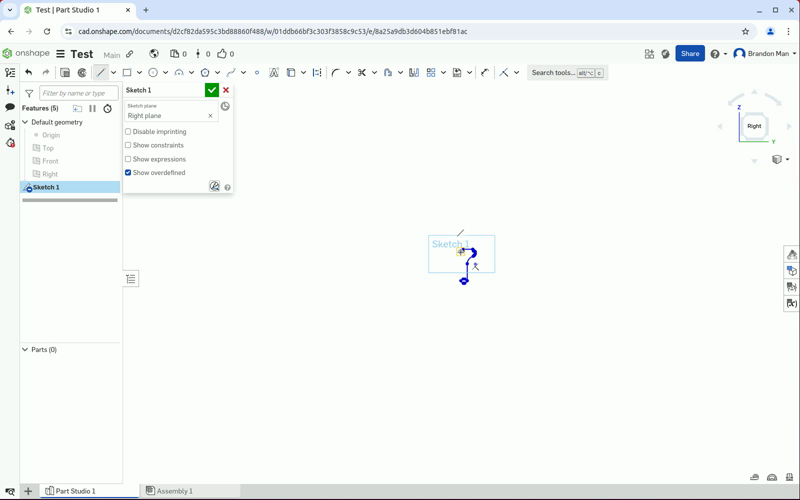
key_down(shift)
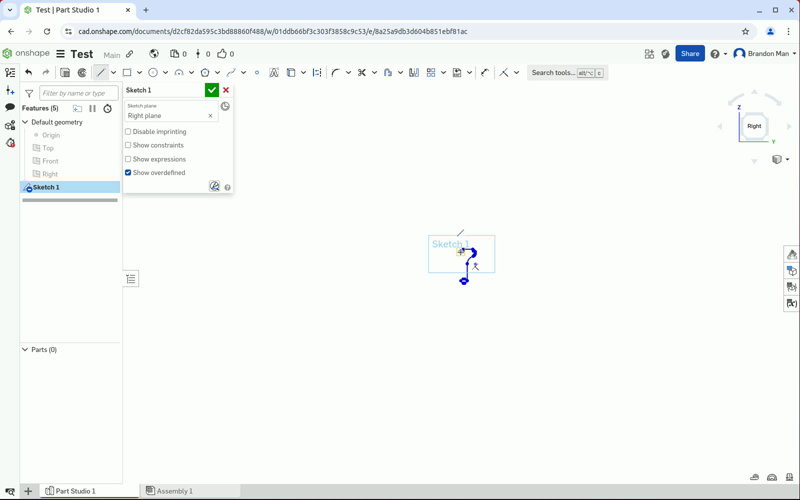
mouse_move(490, 251)
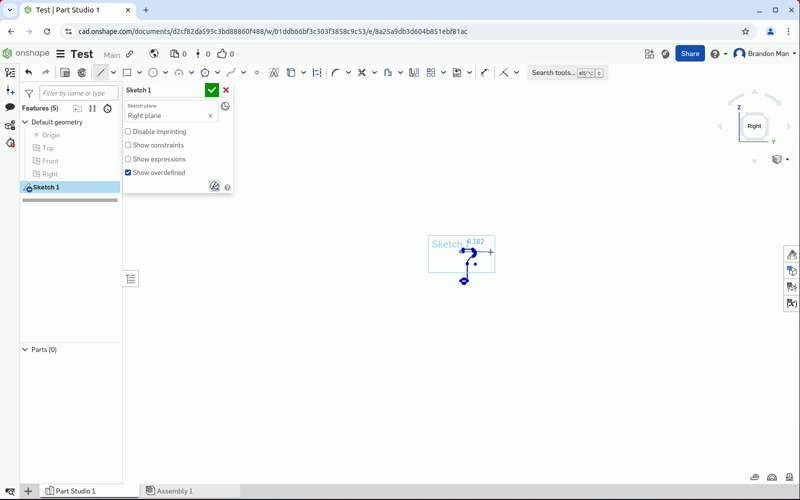
mouse_move(460, 262)
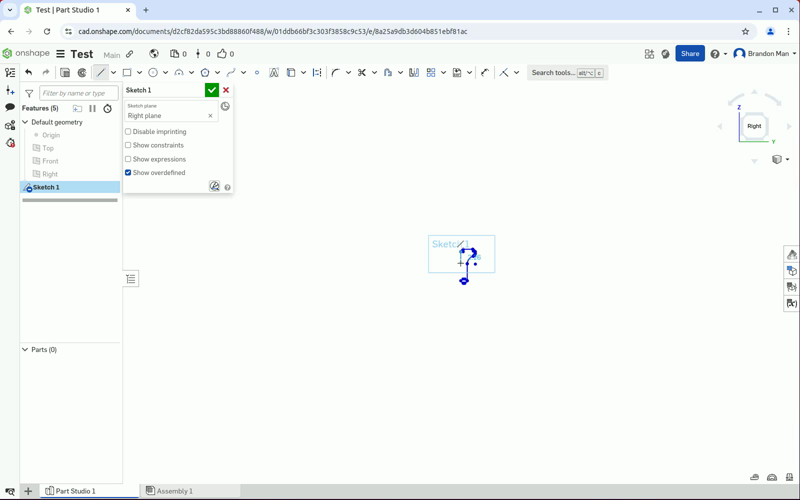
click(460, 262)
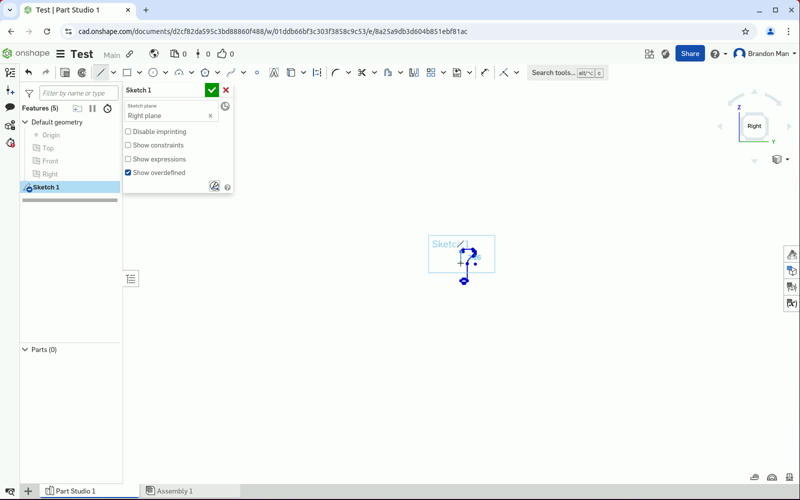
key_up(shift)
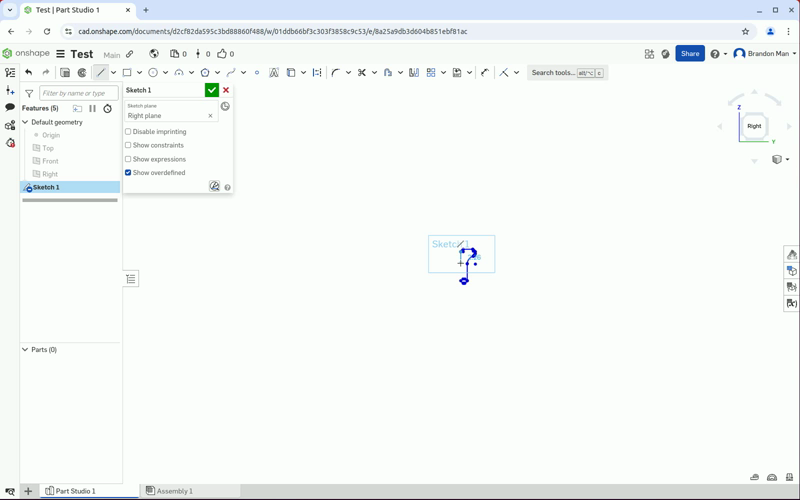
mouse_move(490, 262)
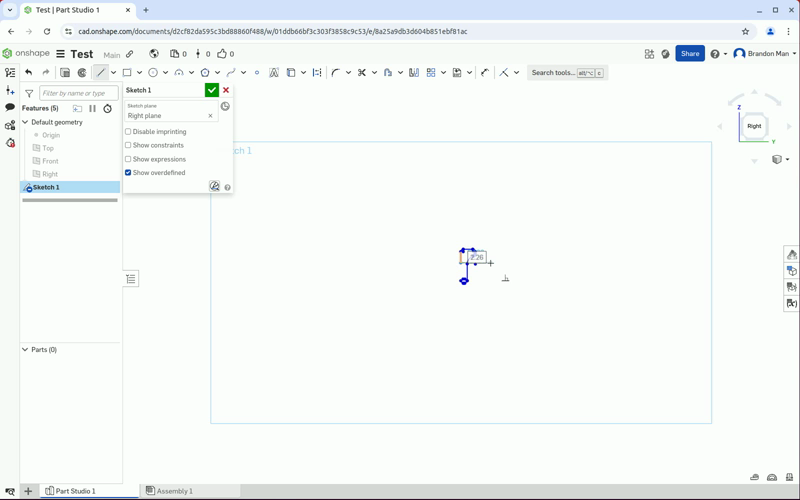
key_down(shift)
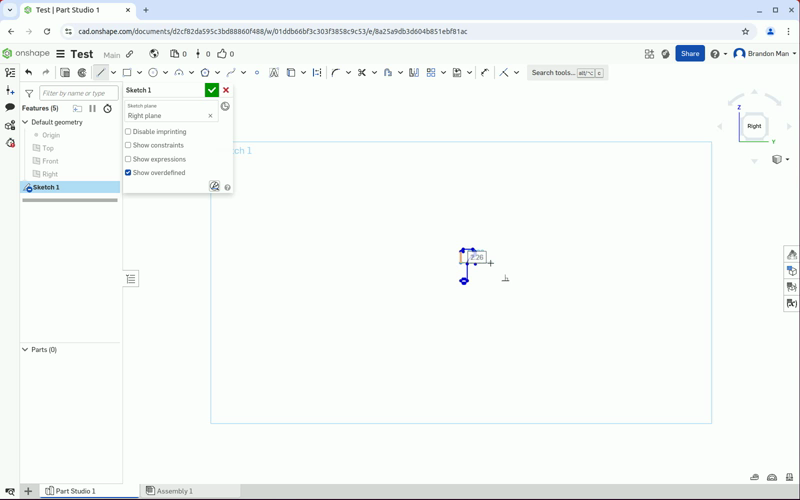
mouse_move(460, 280)
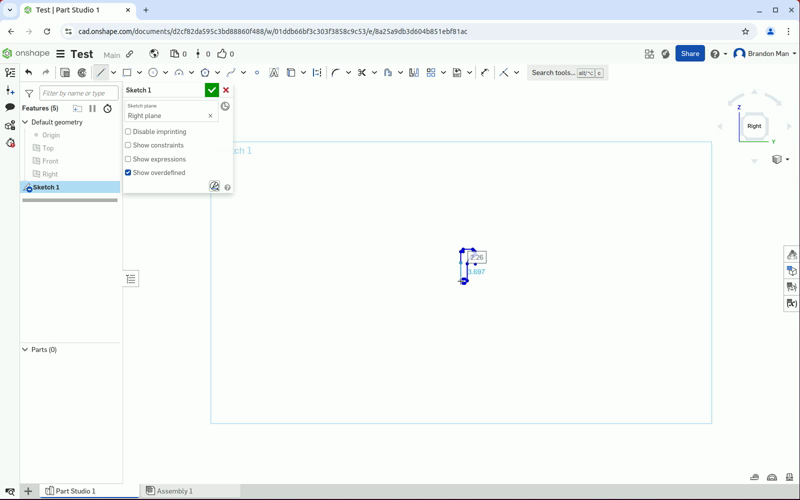
scroll(6)
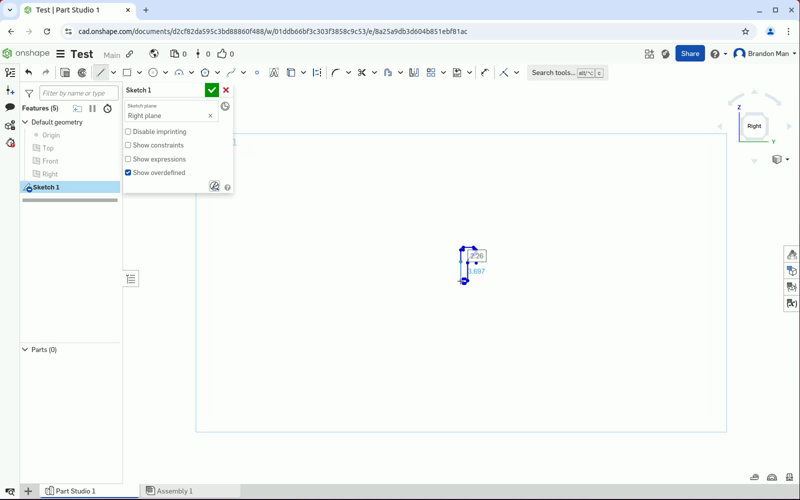
scroll(6)
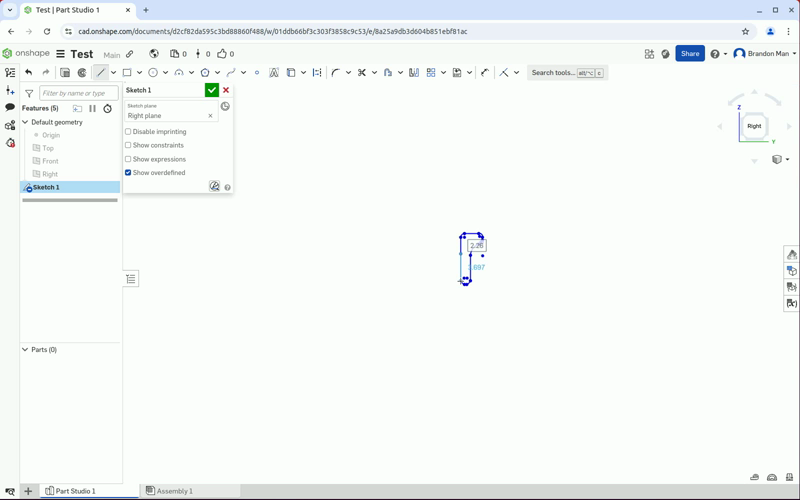
scroll(6)
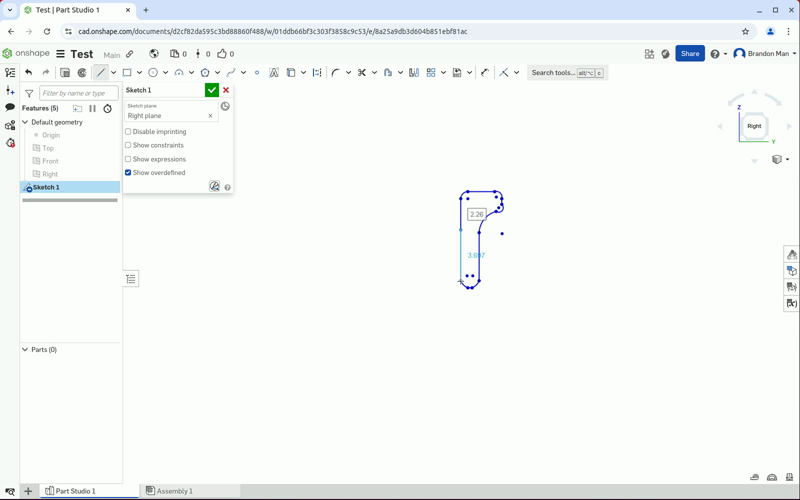
scroll(6)
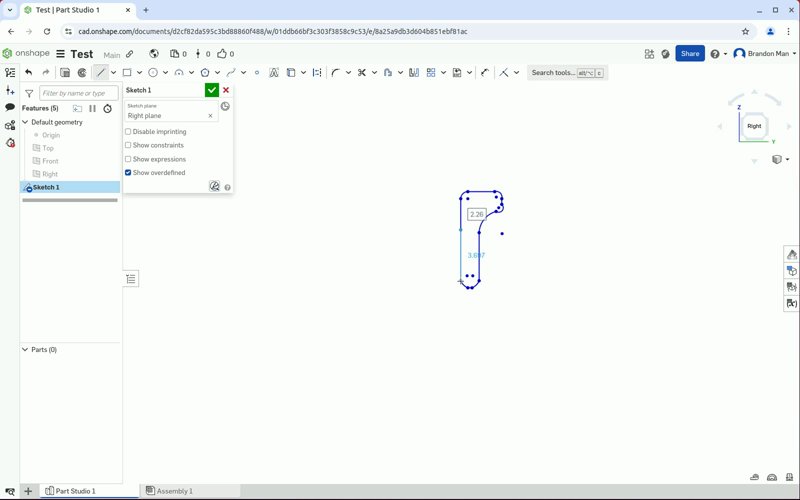
scroll(6)
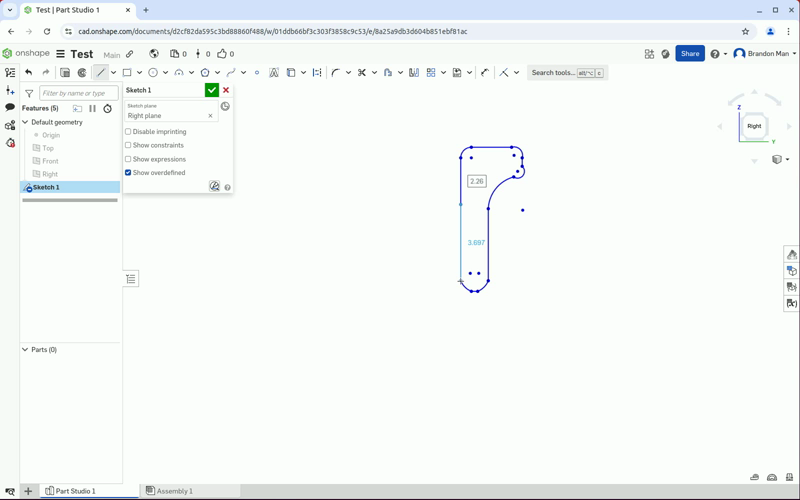
scroll(6)
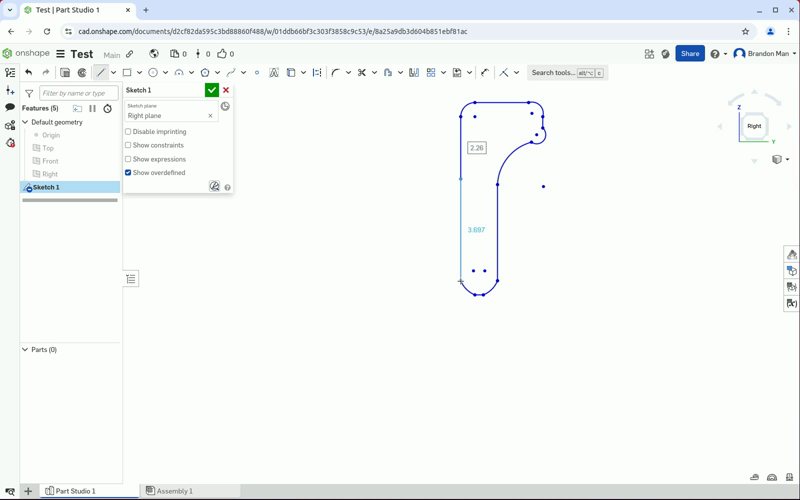
scroll(6)
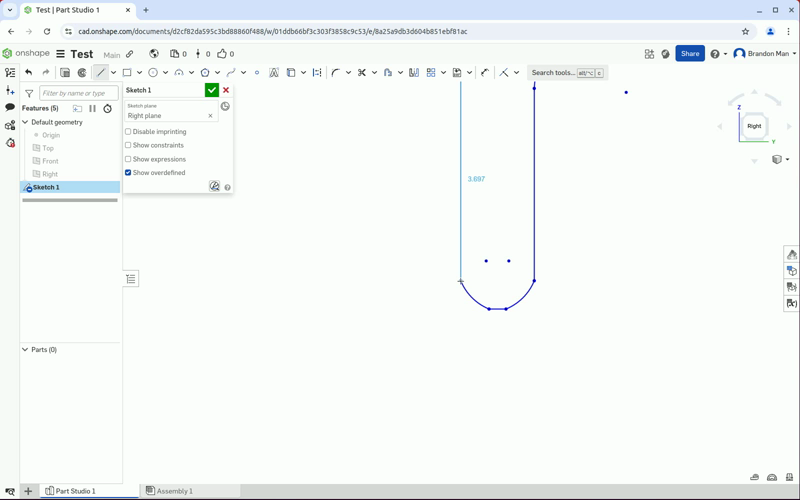
key_up(shift)
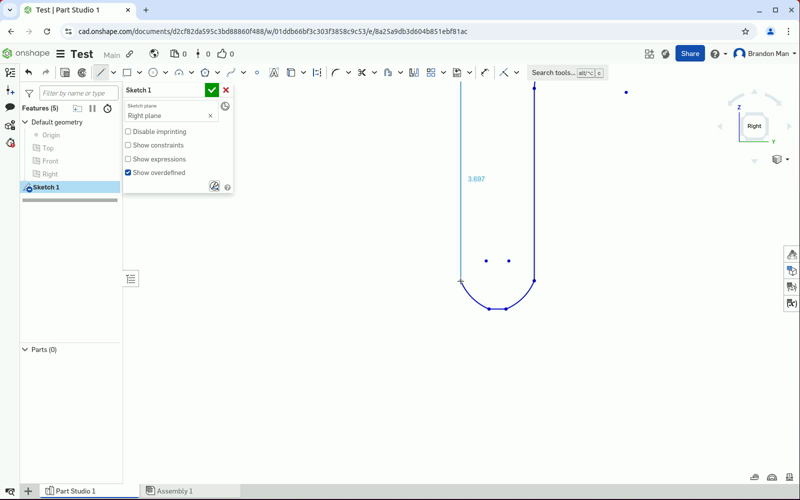
click(460, 280)
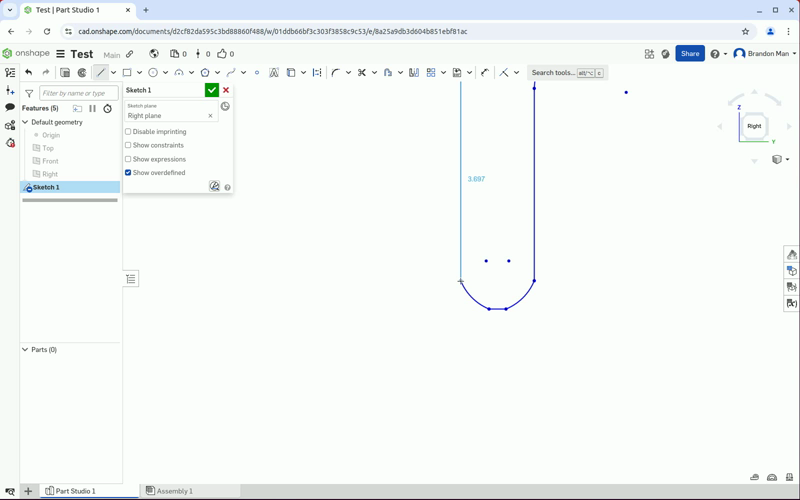
scroll(-6)
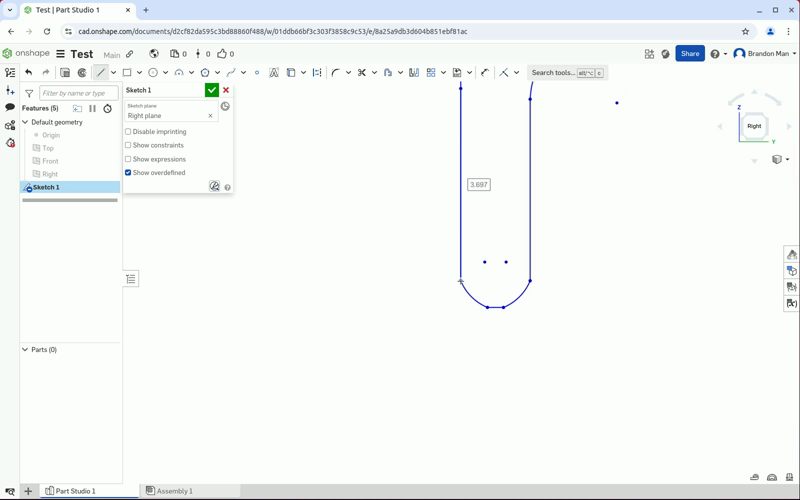
scroll(-6)
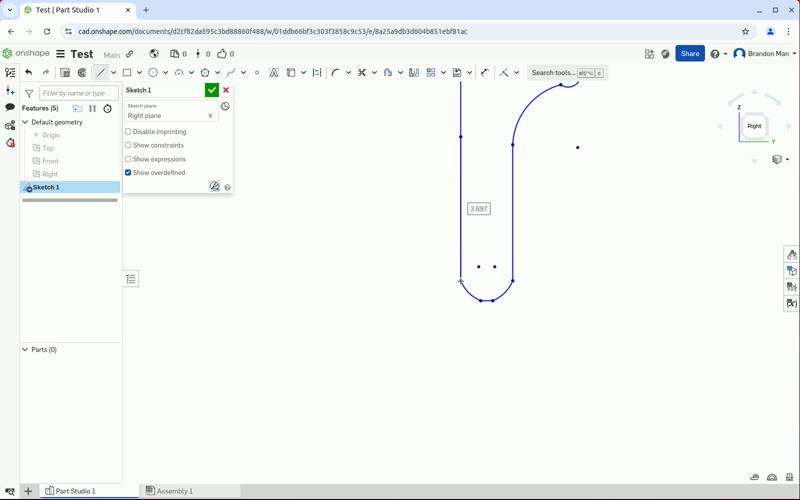
scroll(-6)
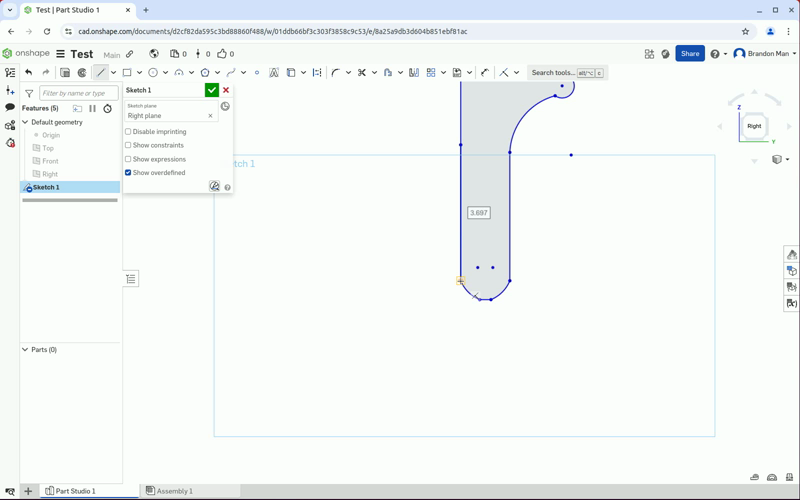
scroll(-6)
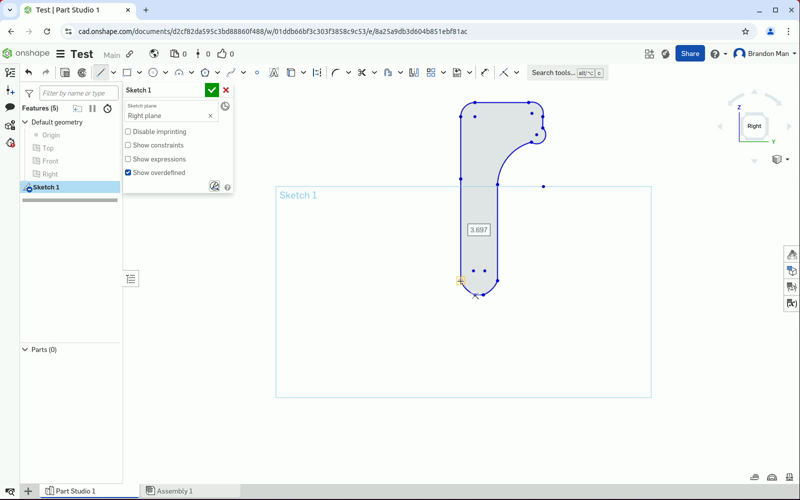
scroll(-6)
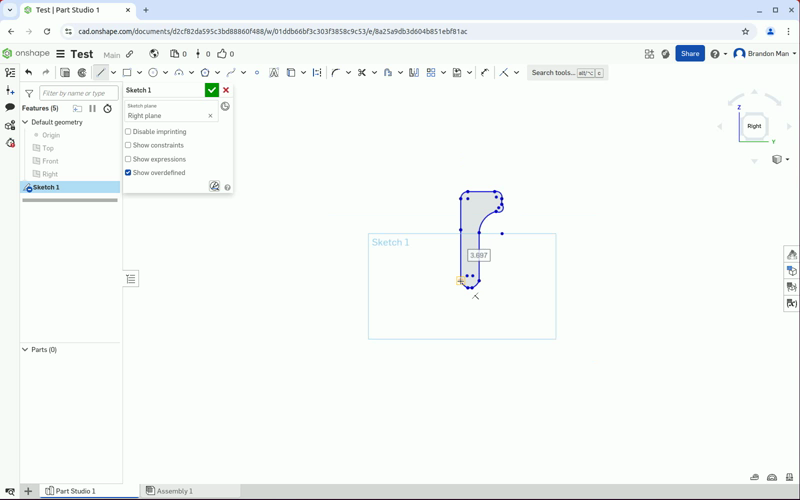
scroll(-6)
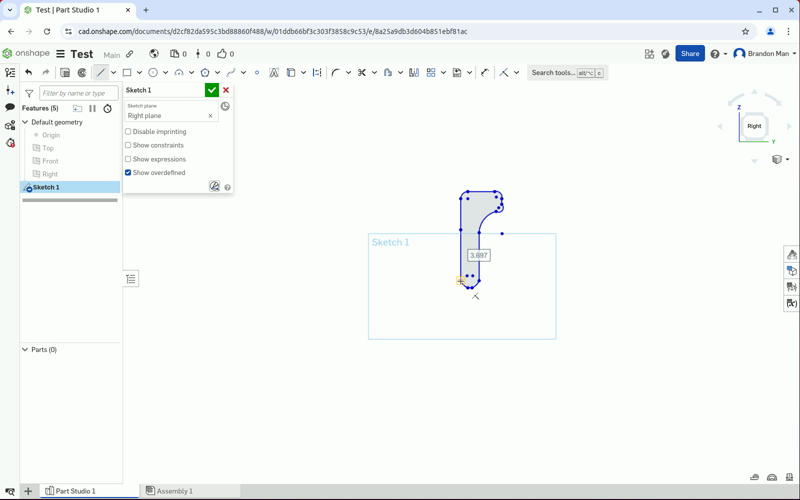
scroll(-6)
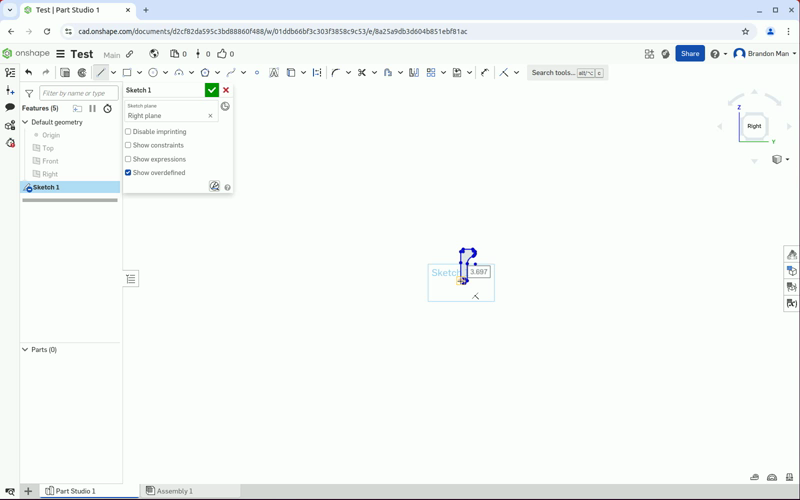
key(esc)
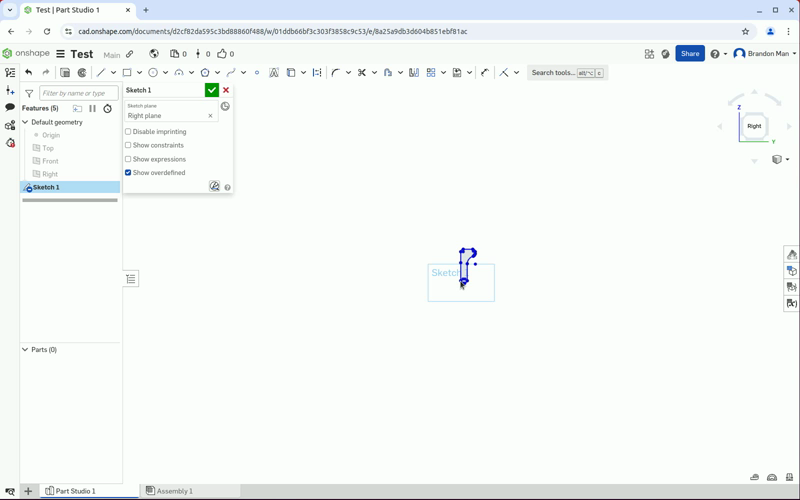
mouse_move(461, 252)
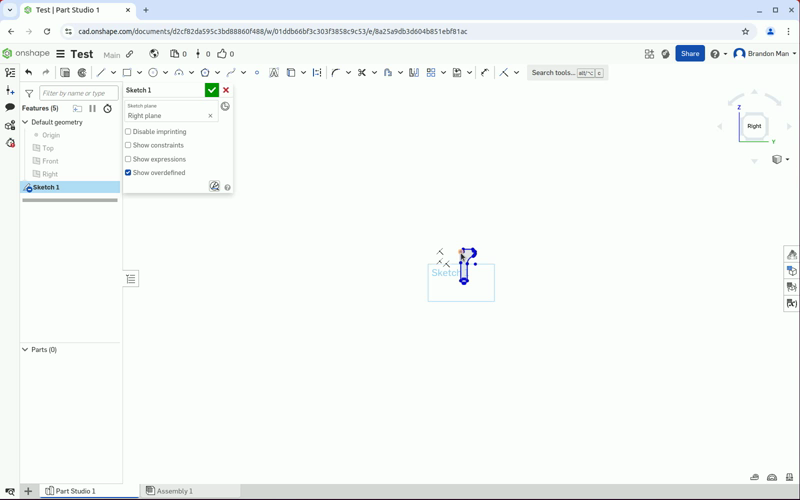
scroll(6)
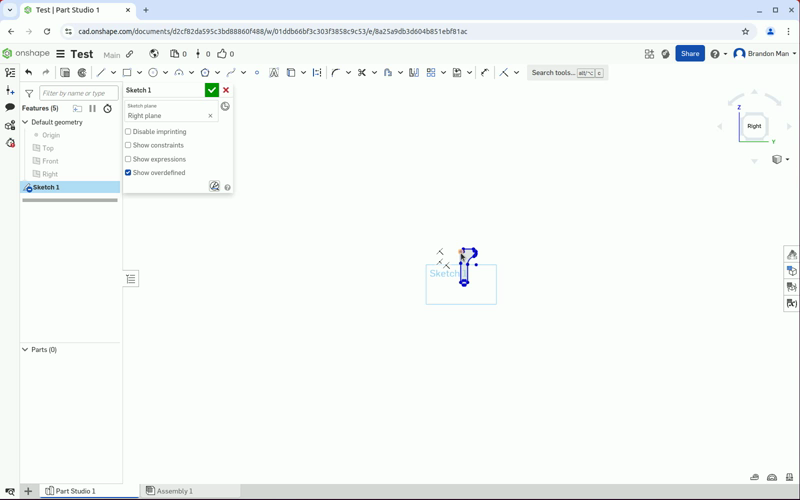
scroll(6)
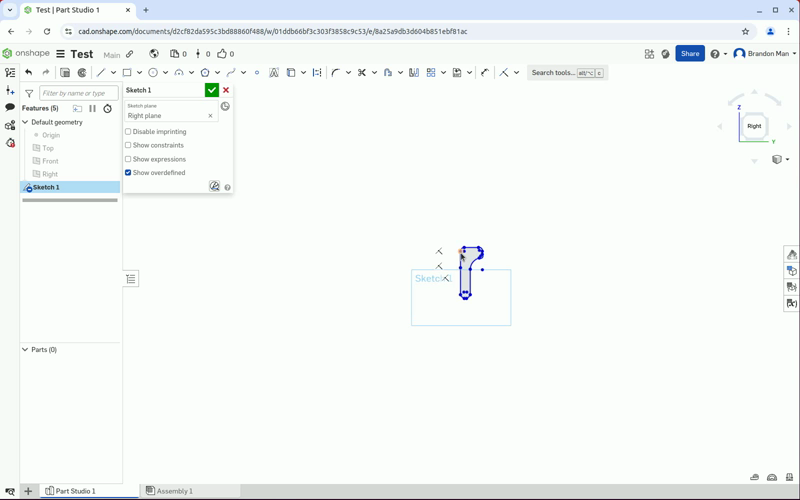
scroll(6)
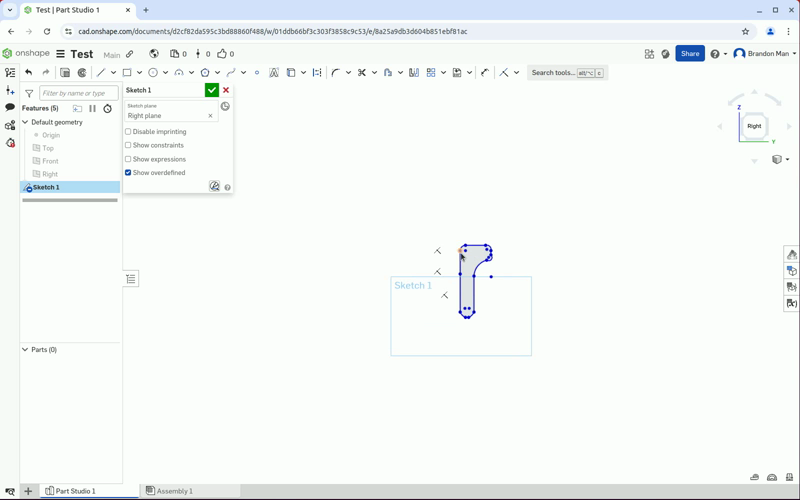
scroll(6)
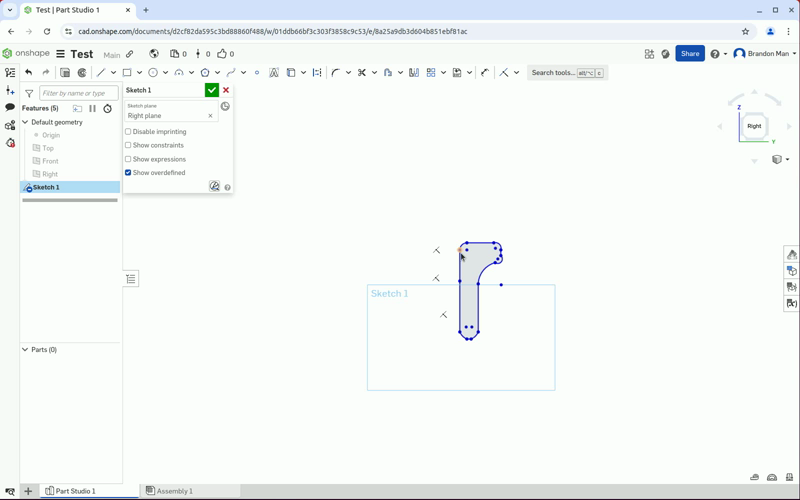
scroll(6)
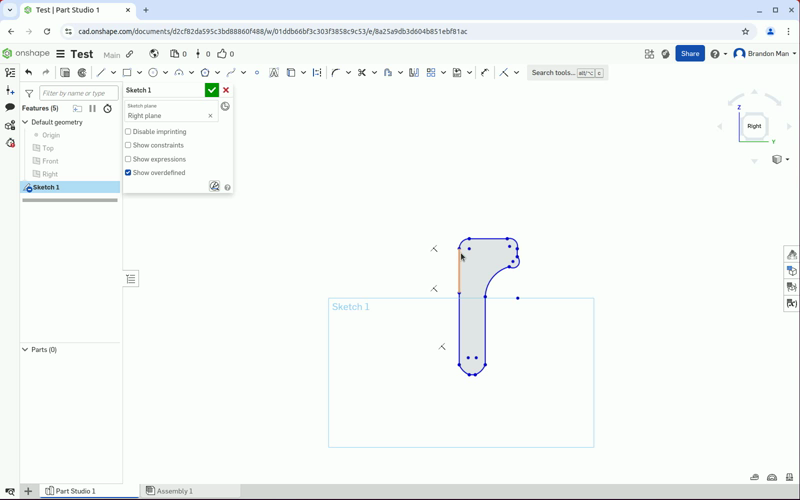
scroll(6)
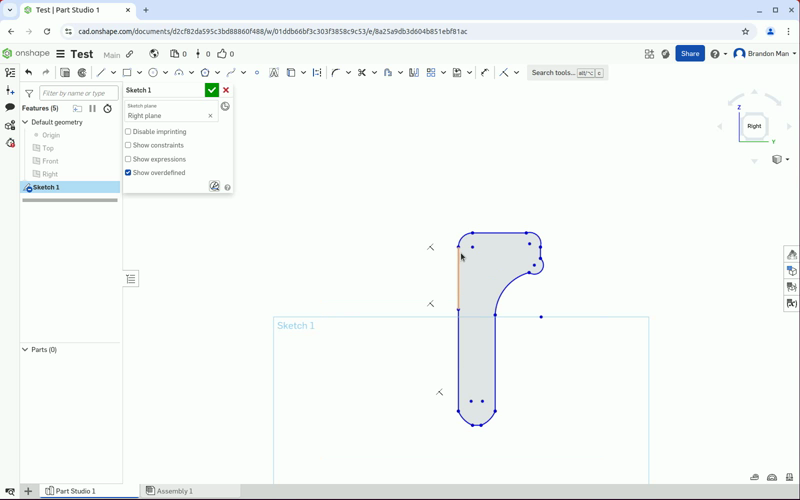
scroll(6)
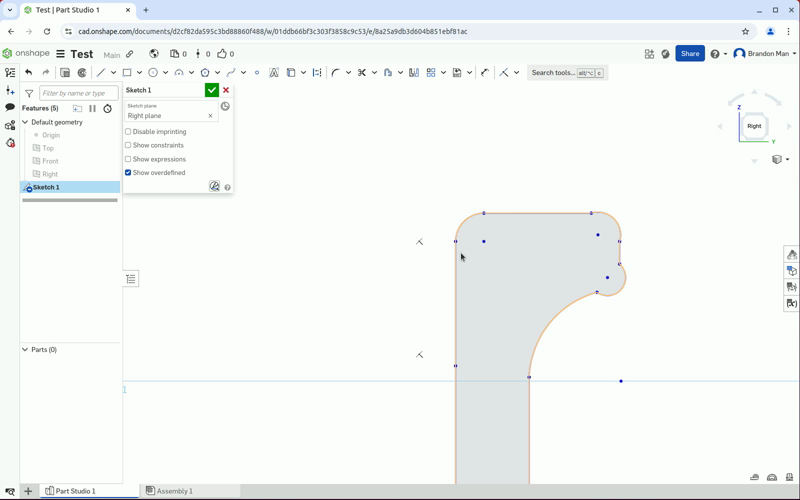
click(461, 252)
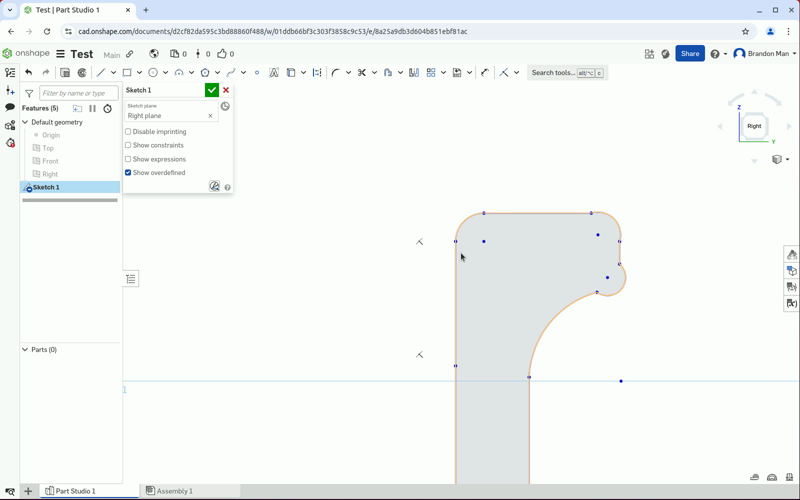
scroll(-6)
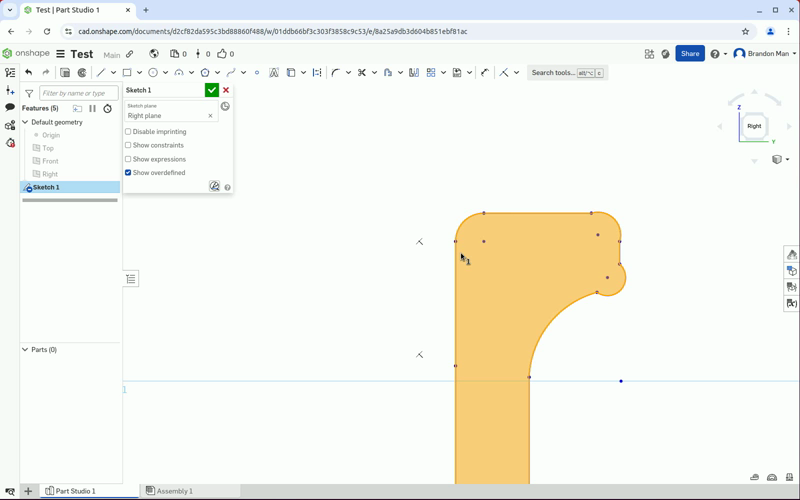
scroll(-6)
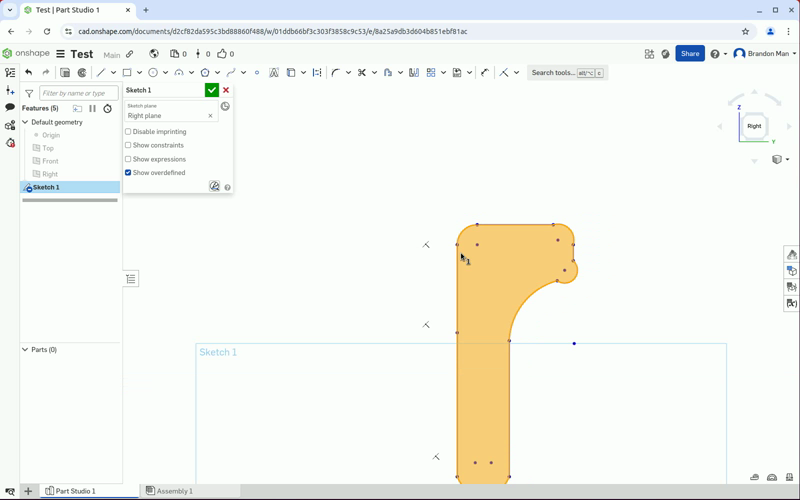
scroll(-6)
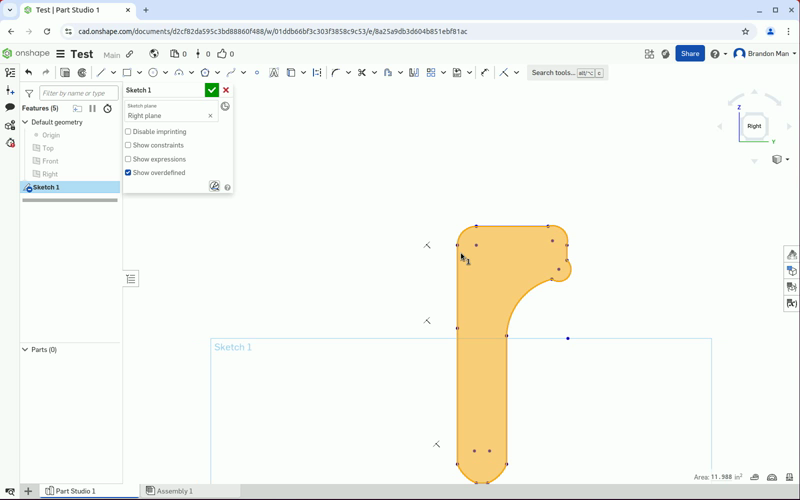
scroll(-6)
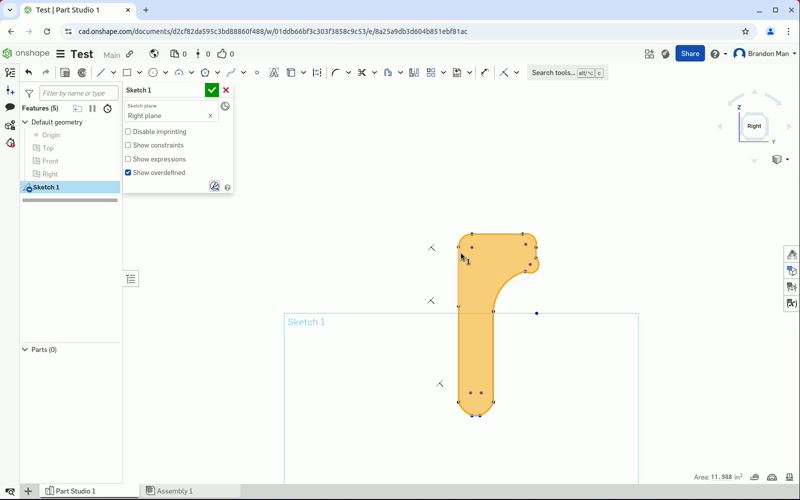
scroll(-6)
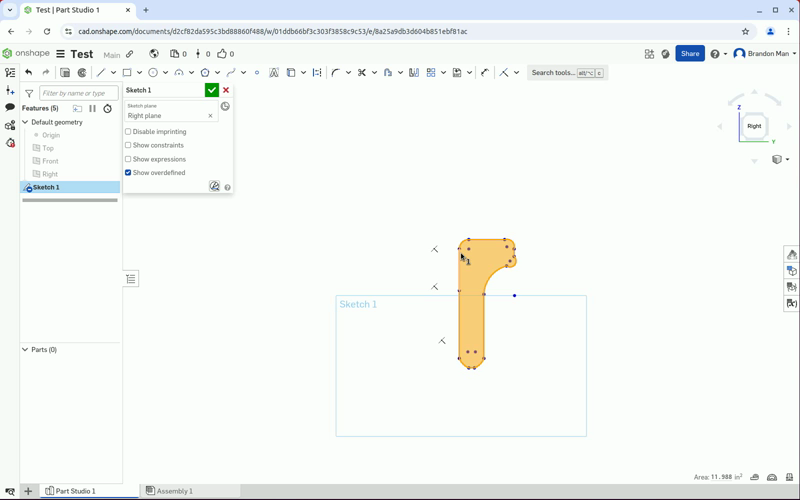
scroll(-6)
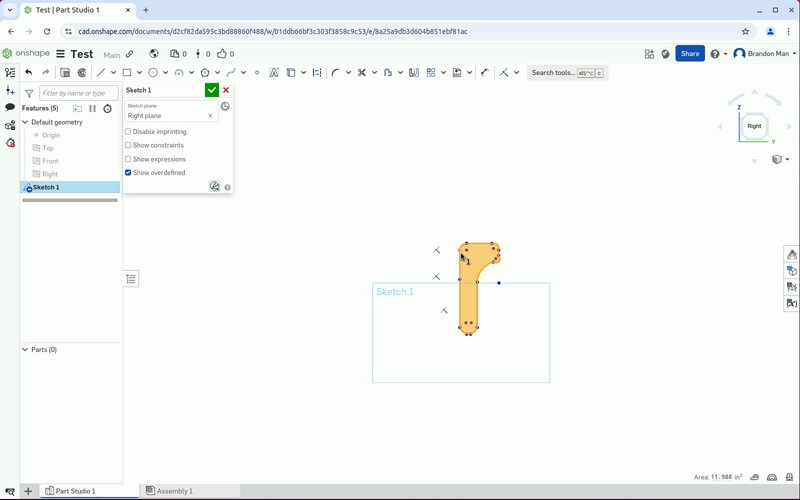
scroll(-6)
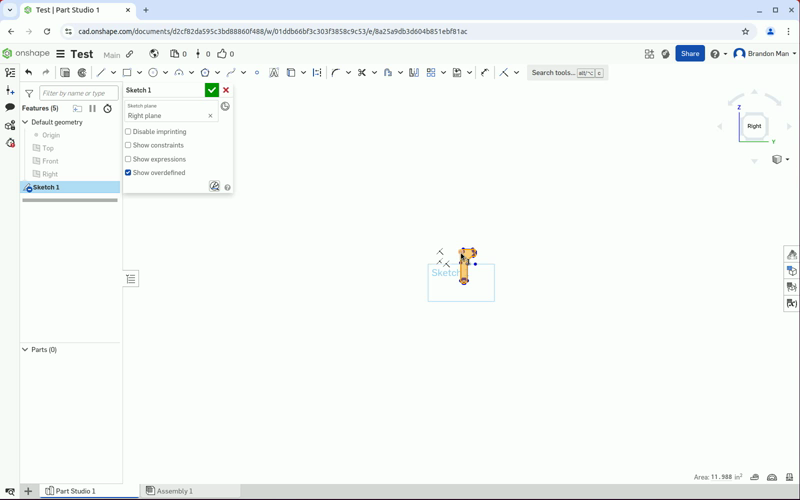
mouse_move(73, 352)
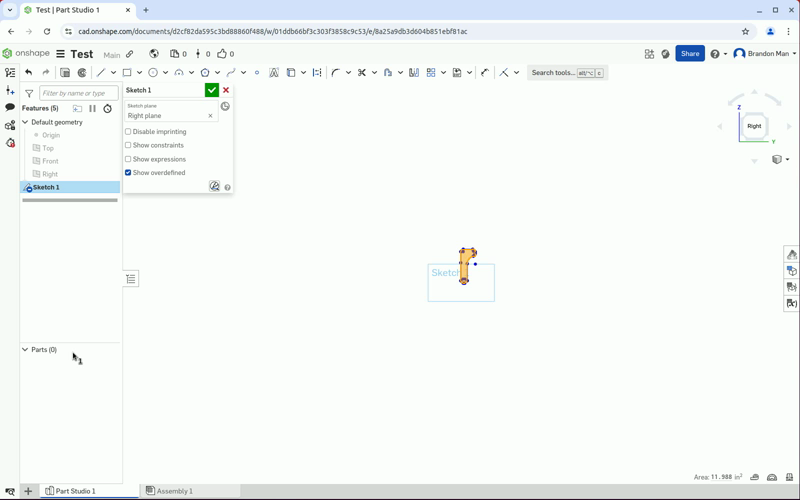
key(shift+y)
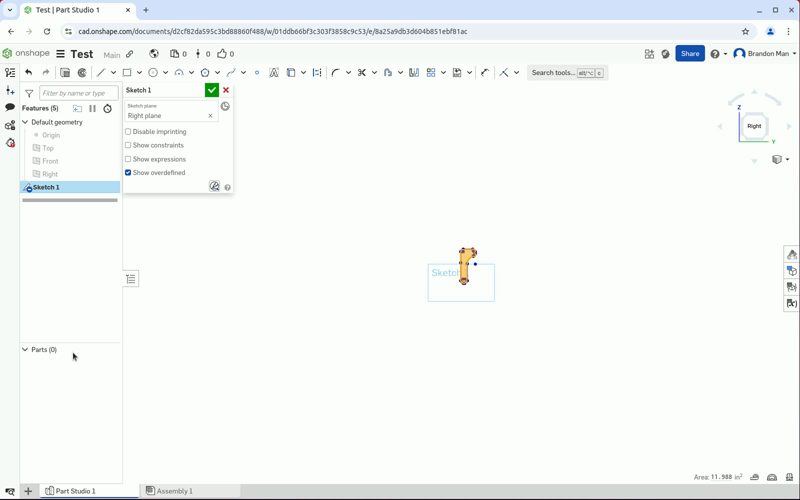
key(shift+e)
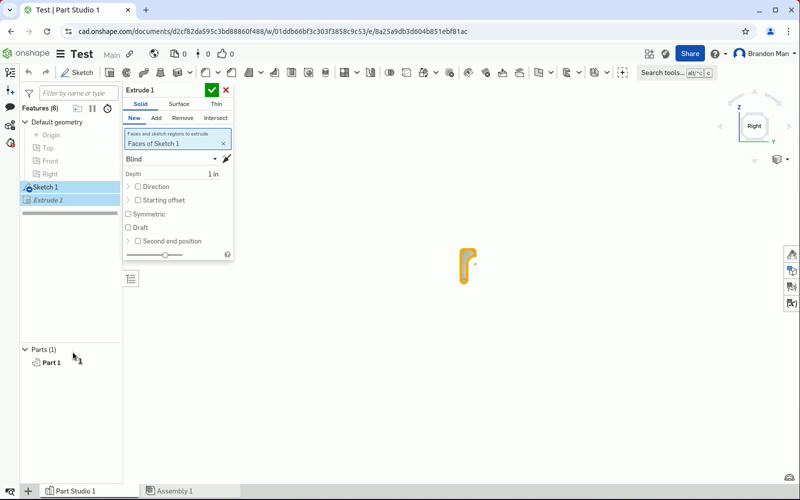
mouse_move(143, 106)
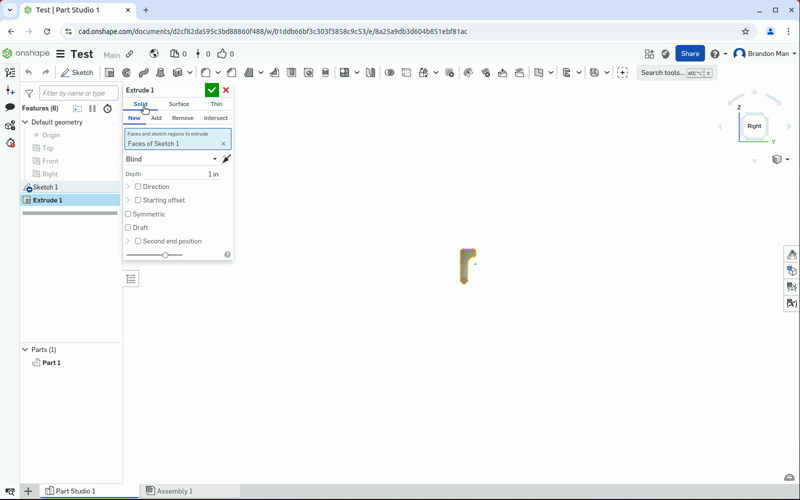
click(143, 106)
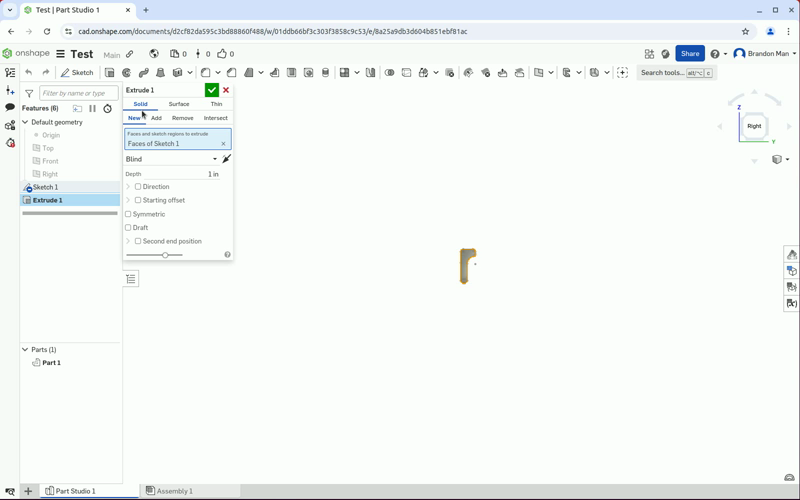
mouse_move(137, 120)
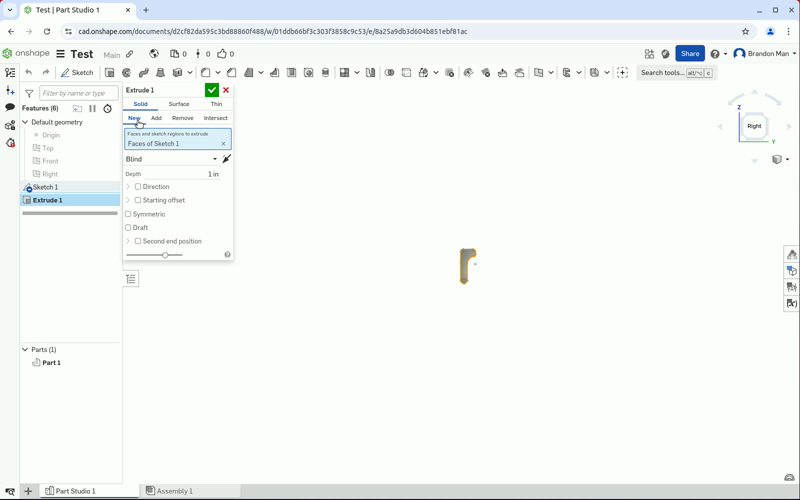
click(137, 120)
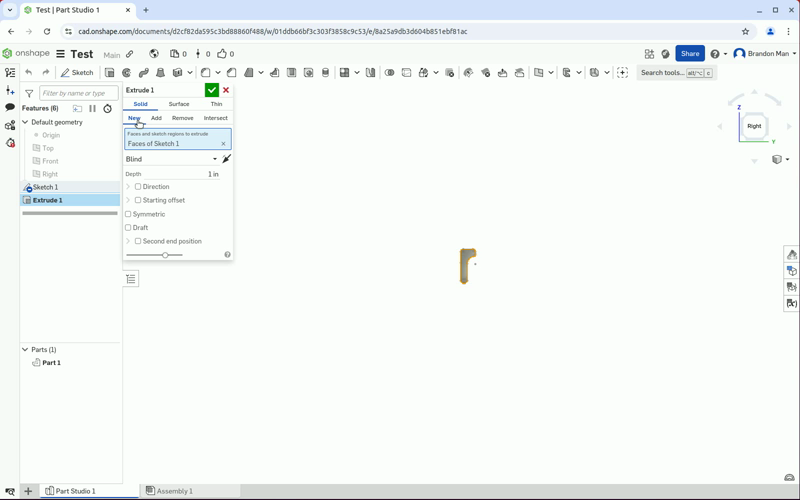
key(tab, 4)
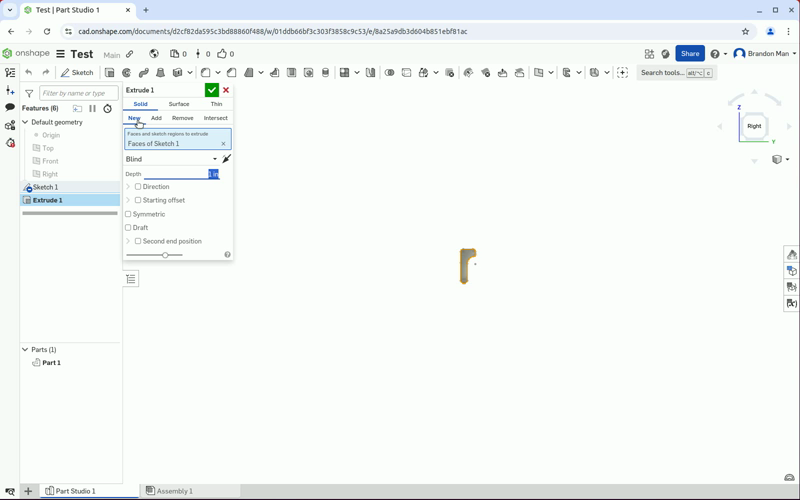
text(23.108)
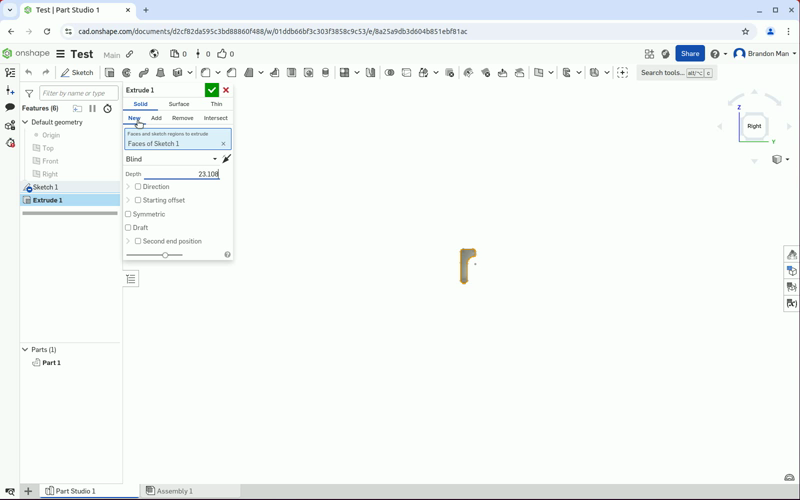
key(enter)
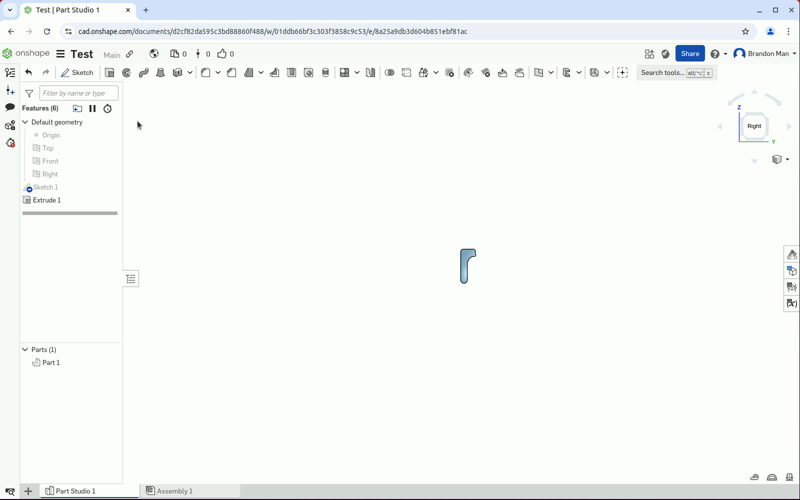
key(shift+h)
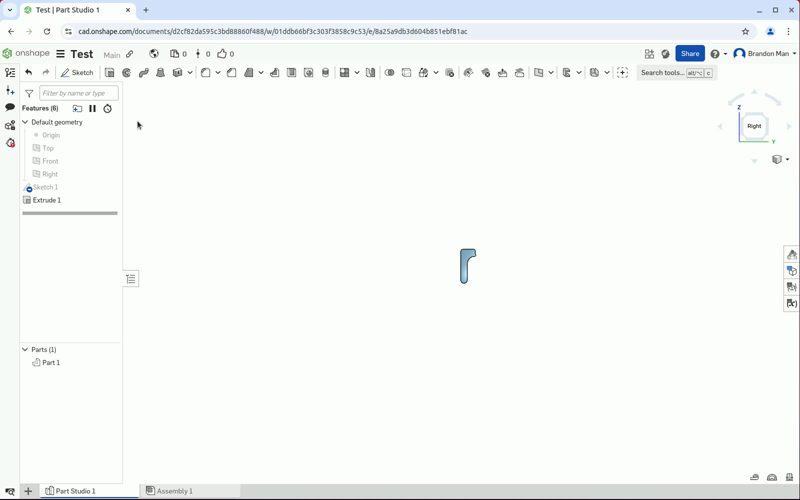
key(shift+h)
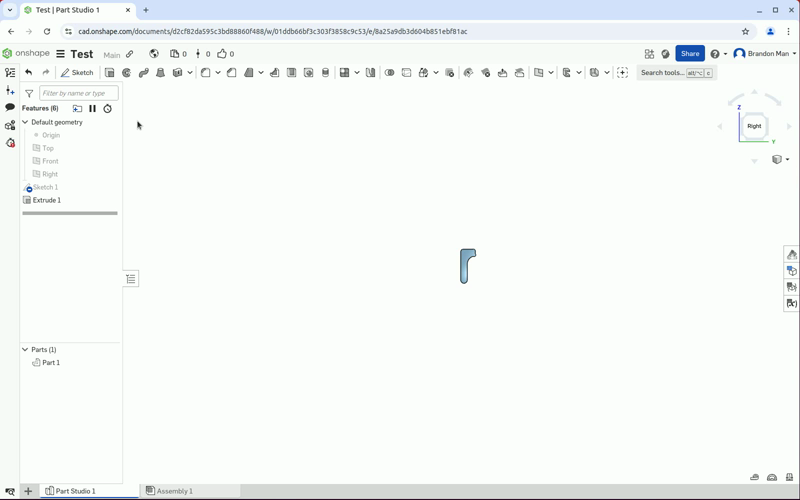
mouse_move(73, 189)
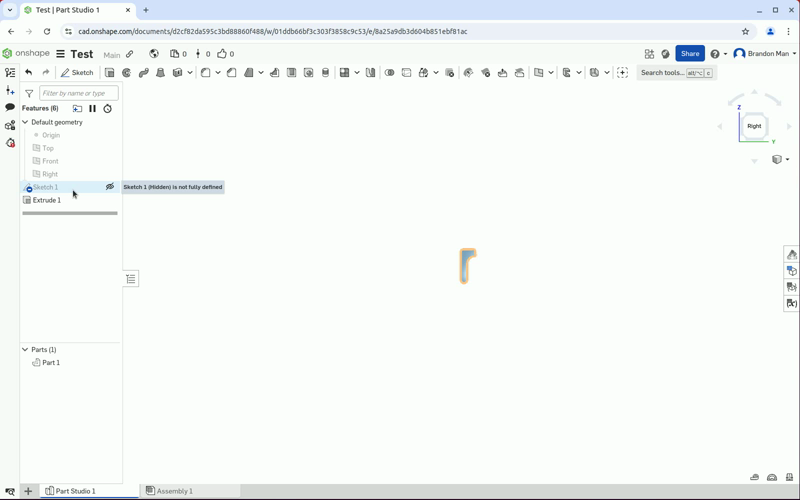
click(73, 189)
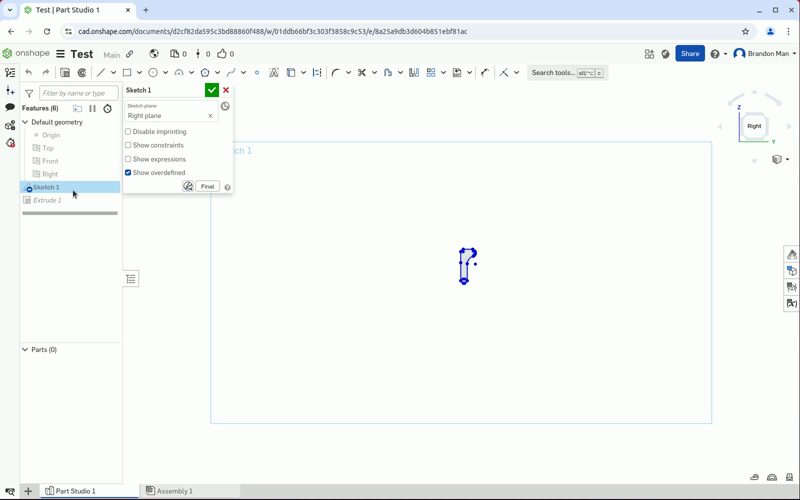
mouse_move(229, 92)
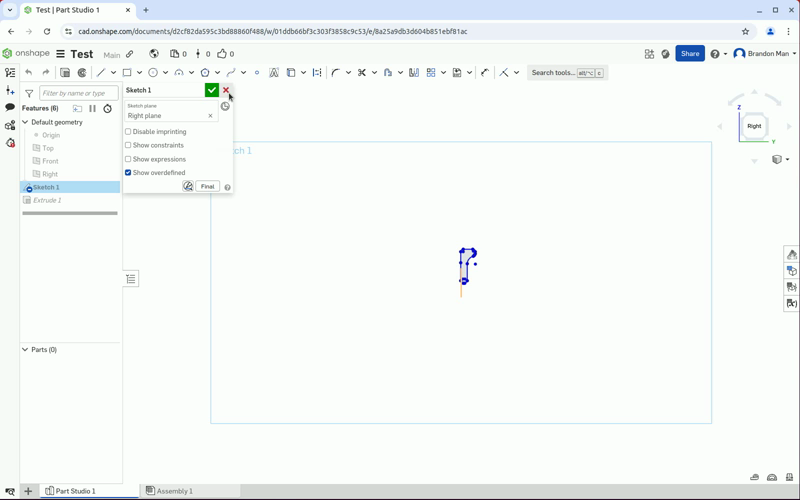
click(229, 92)
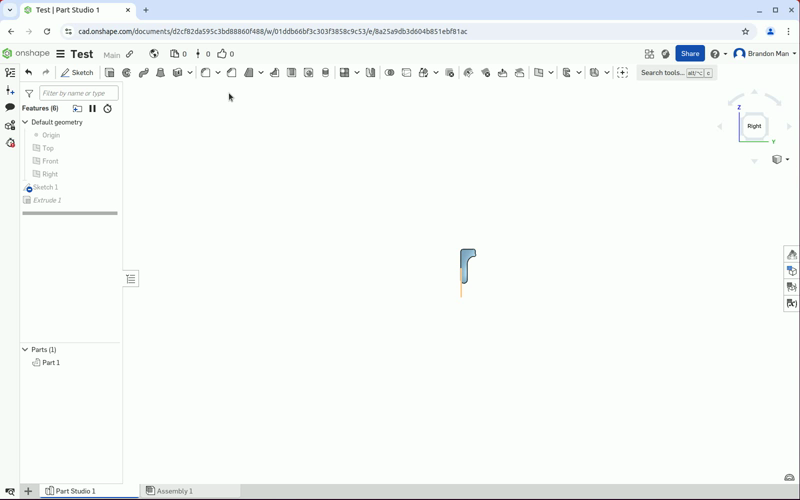
mouse_move(73, 352)
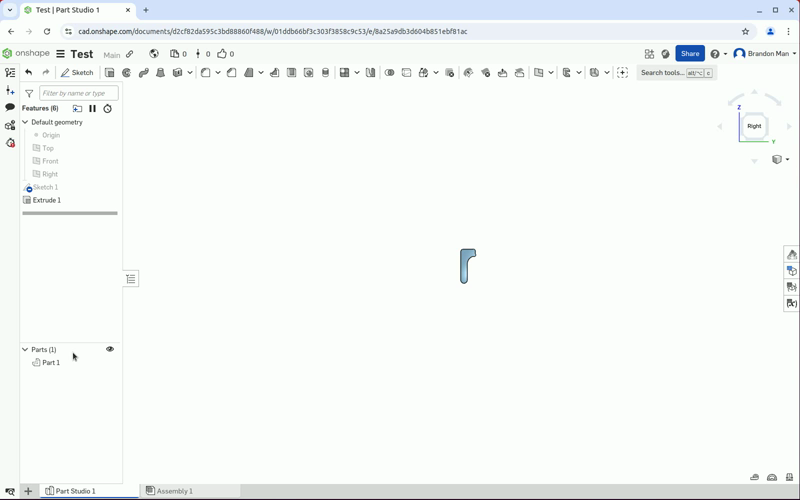
key(y)
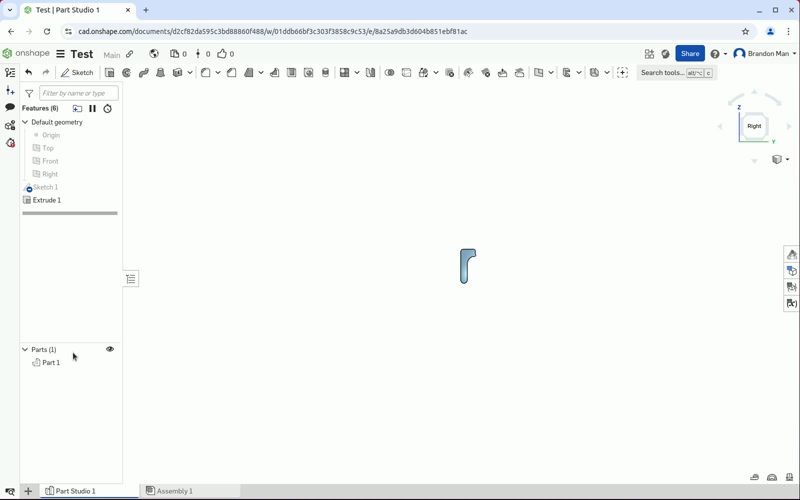
key(shift+p)
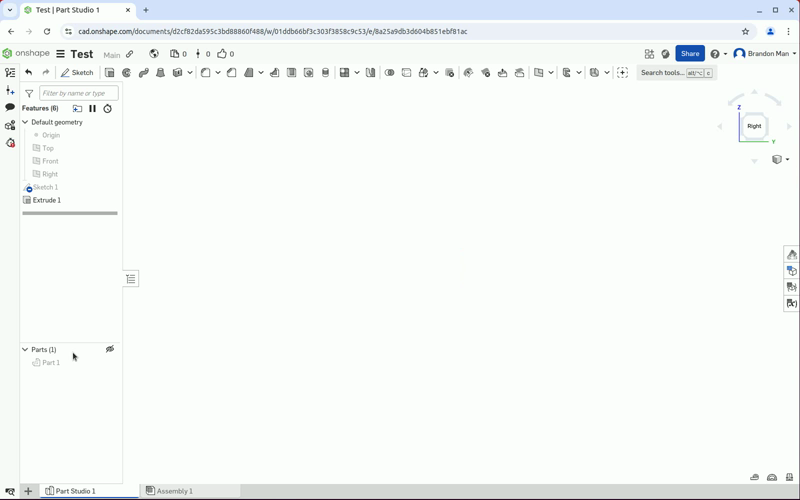
key(space)
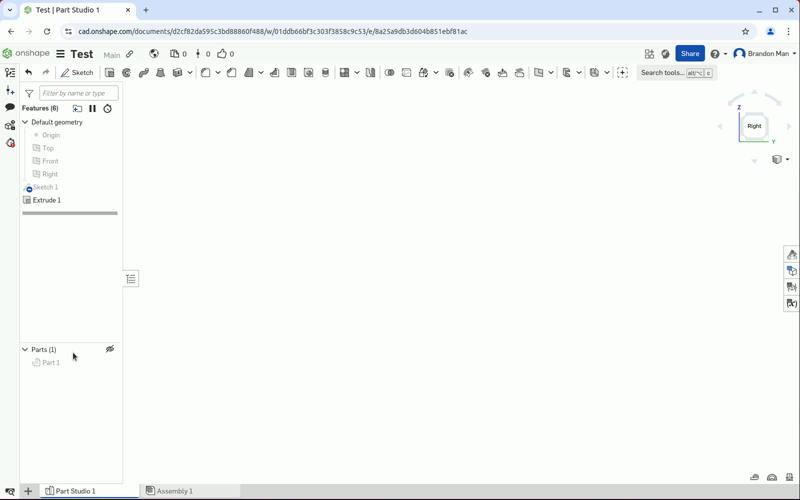
key_down(shift)
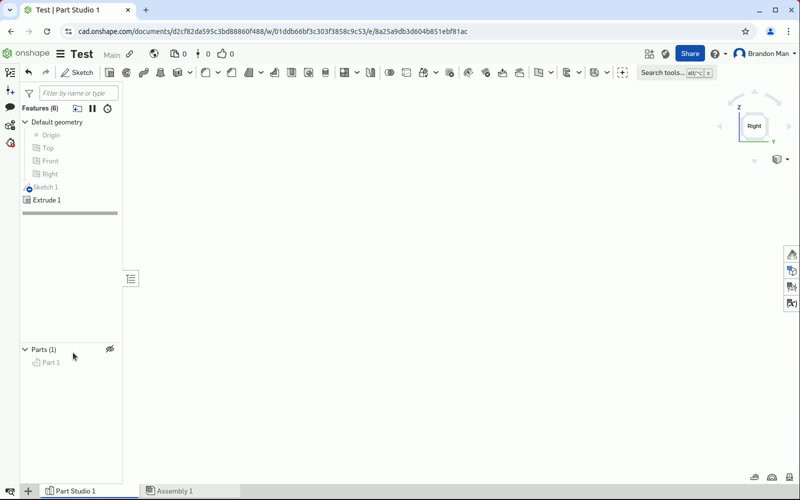
key(right)
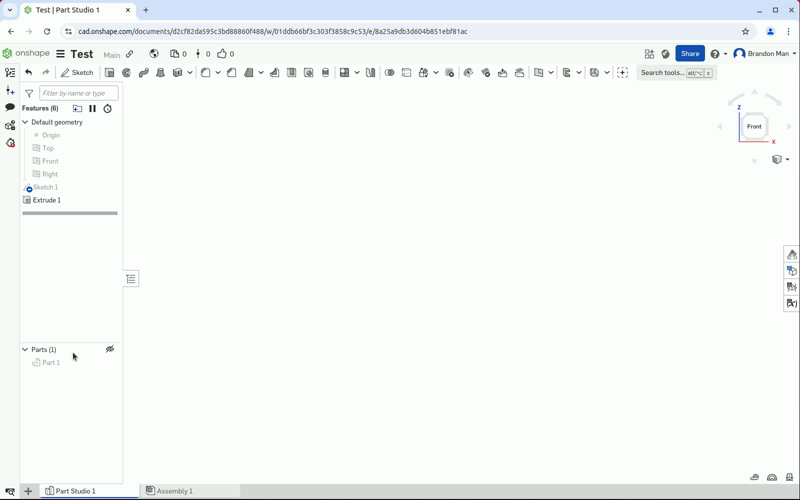
key_up(shift)
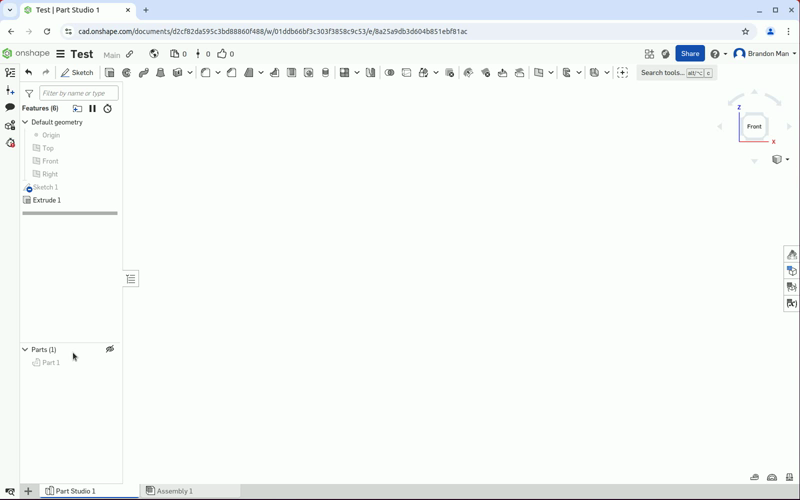
mouse_move(73, 352)
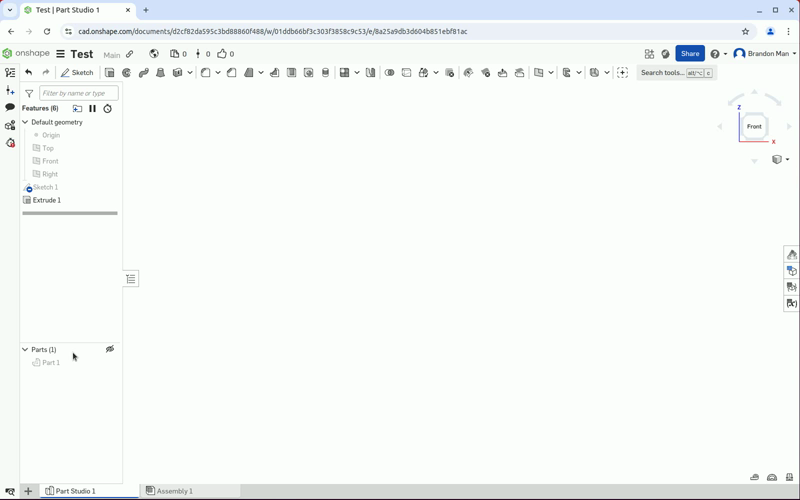
key(shift+y)
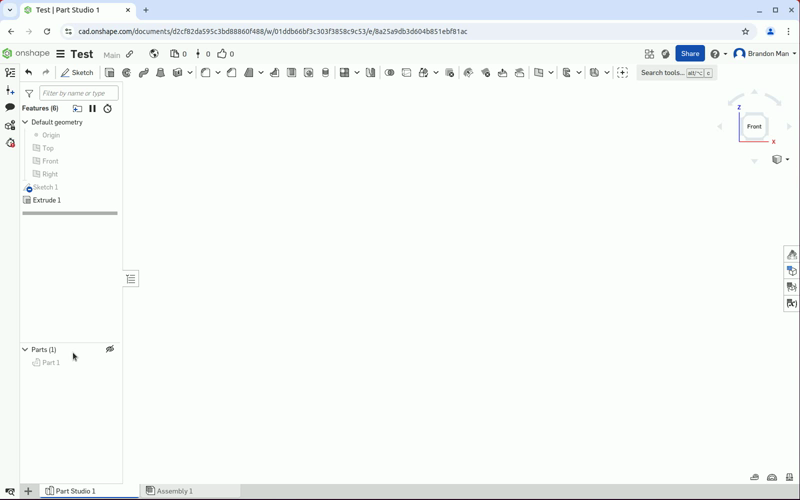
key(shift+s)
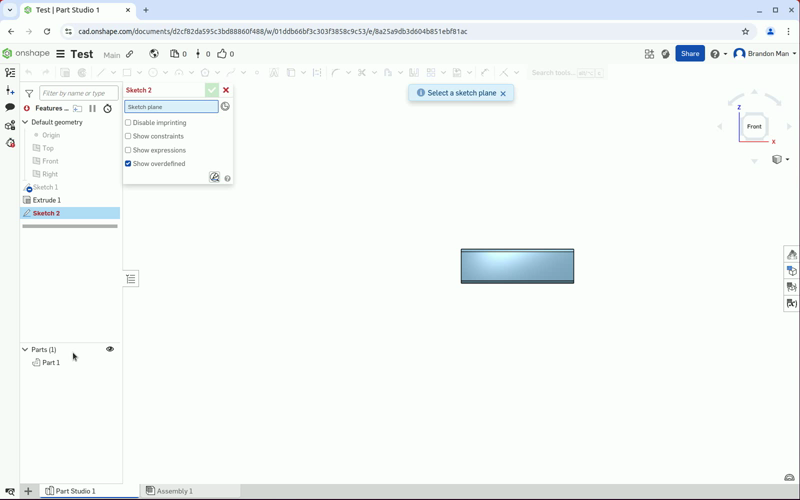
mouse_move(73, 163)
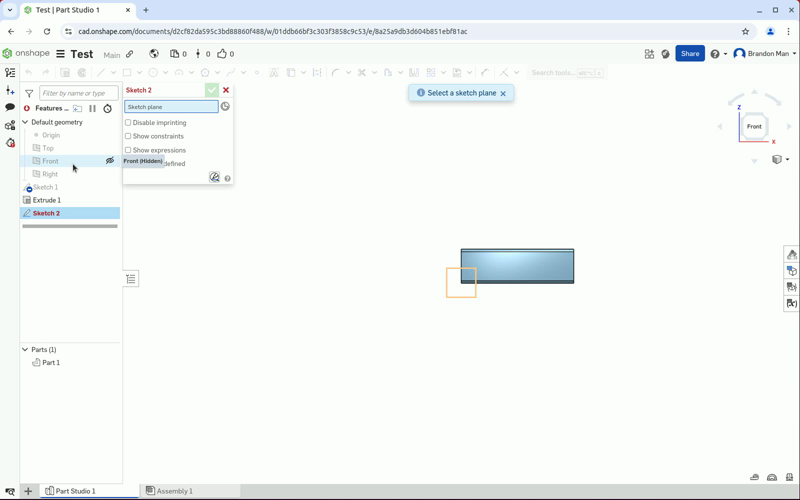
click(73, 163)
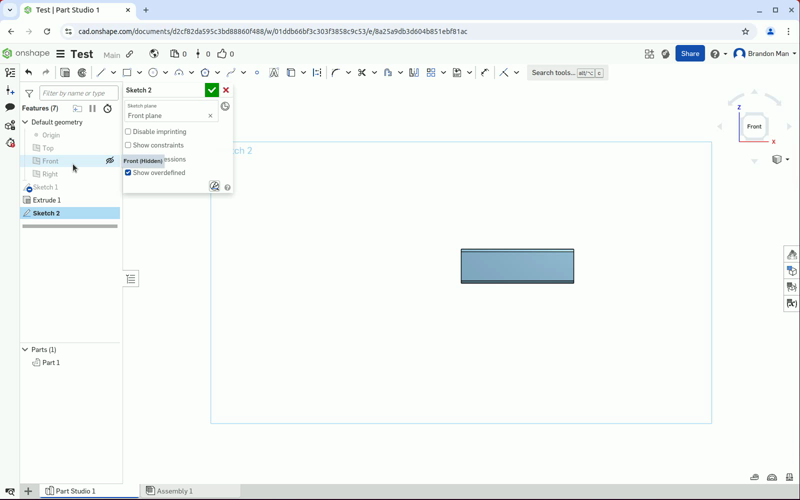
mouse_move(73, 352)
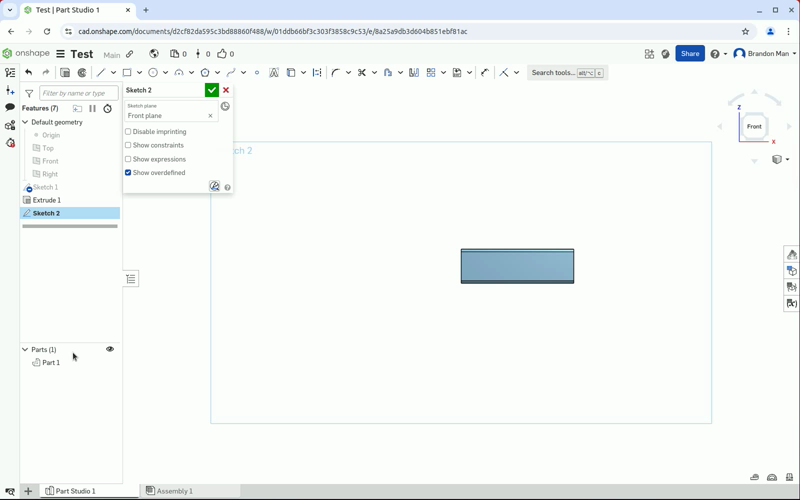
key(y)
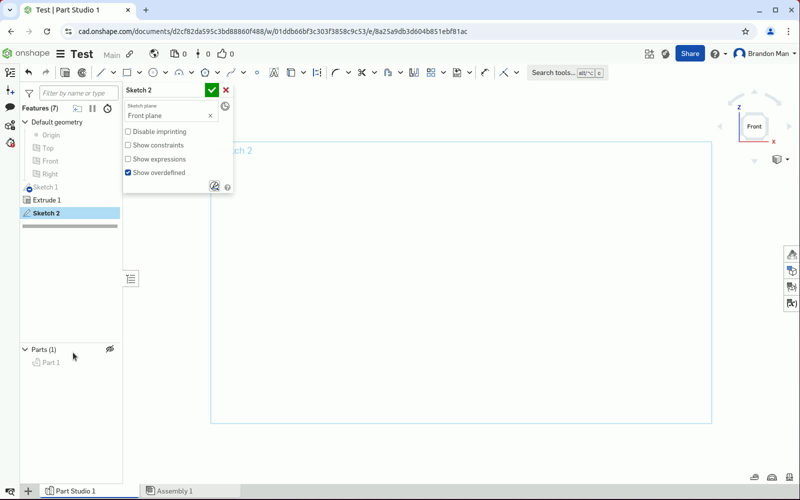
key(c)
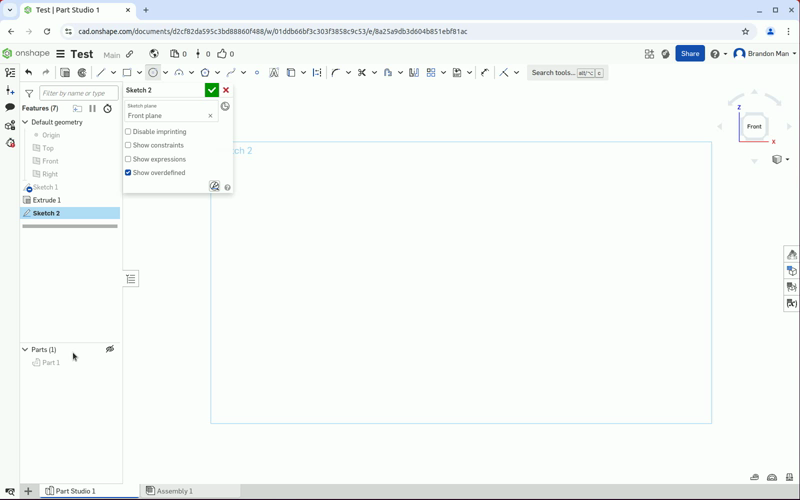
key_down(shift)
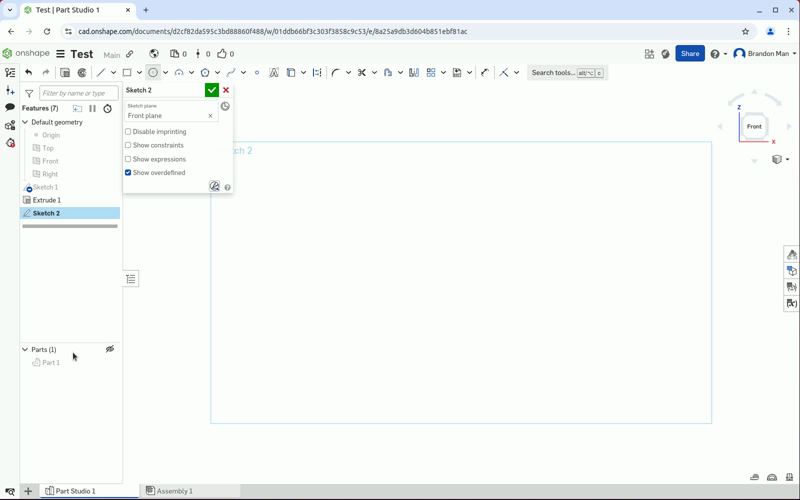
mouse_move(516, 266)
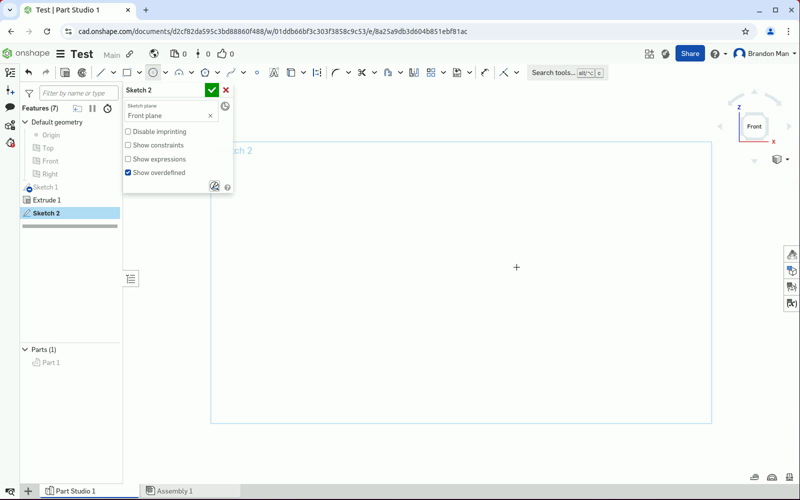
click(516, 266)
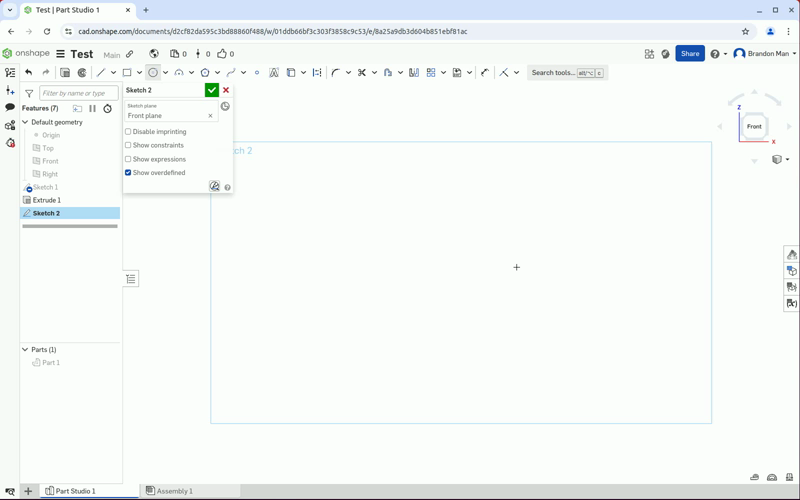
key_up(shift)
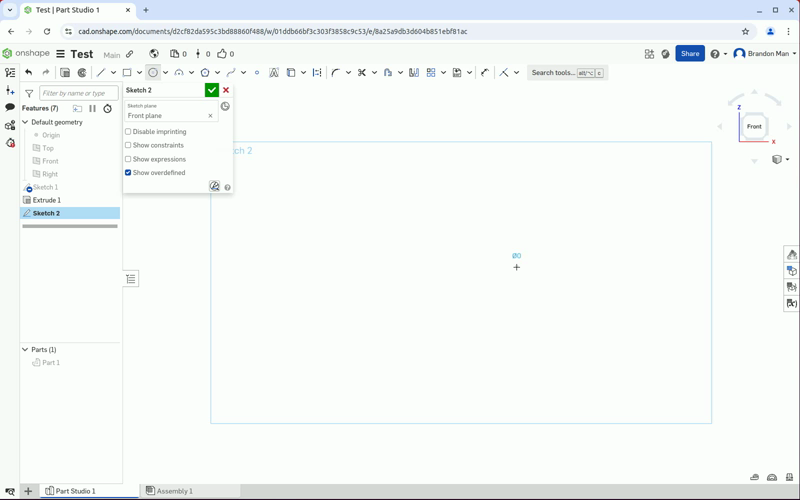
mouse_move(531, 266)
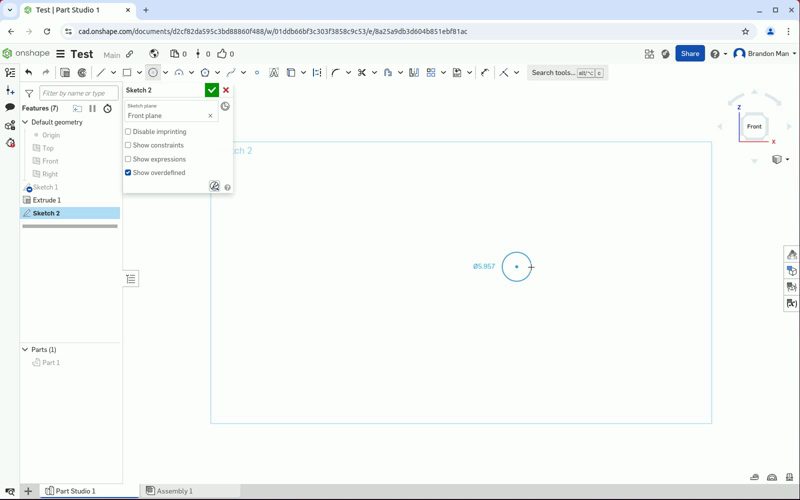
click(531, 266)
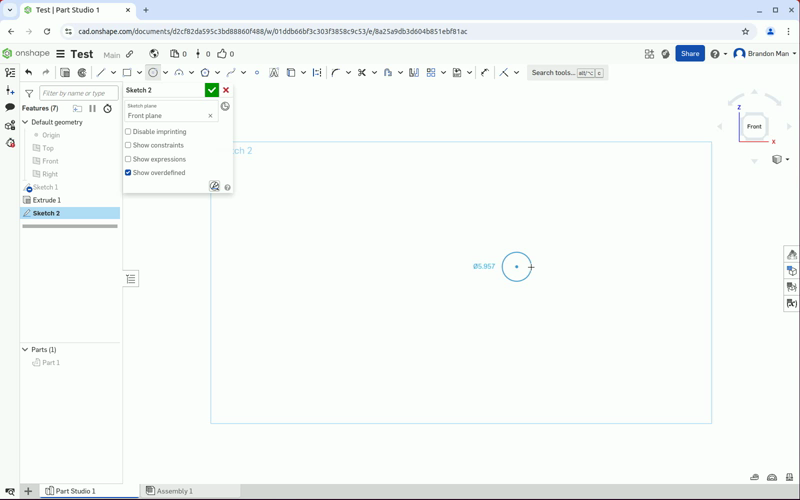
key(esc)
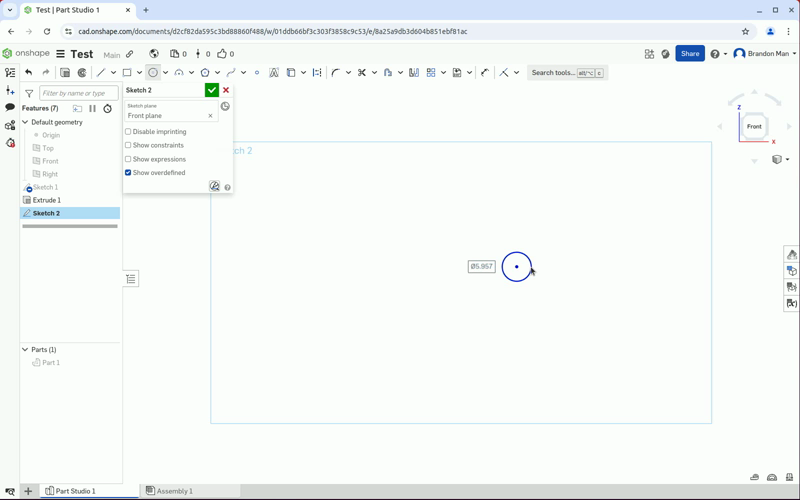
key(c)
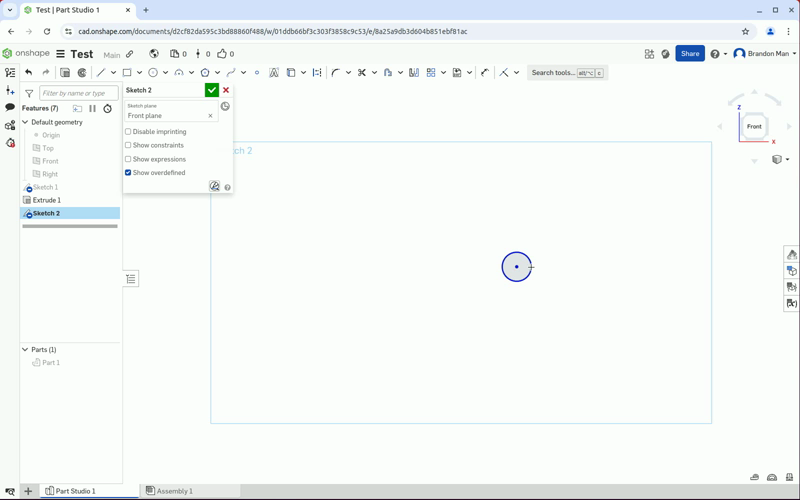
key_down(shift)
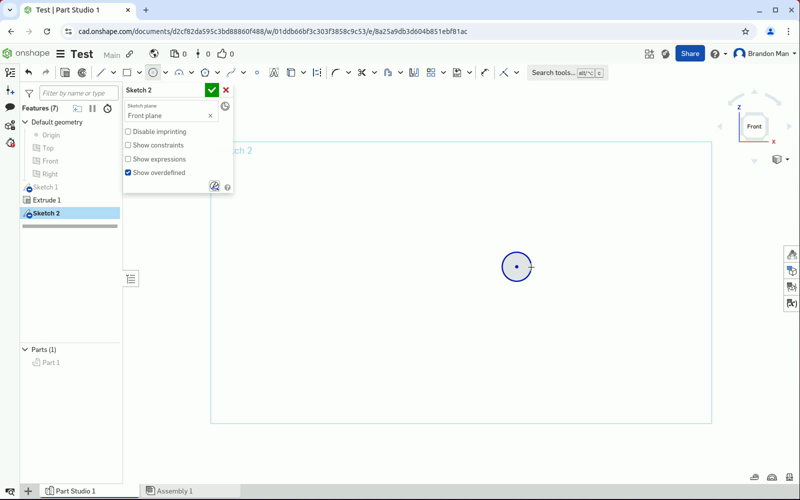
mouse_move(516, 266)
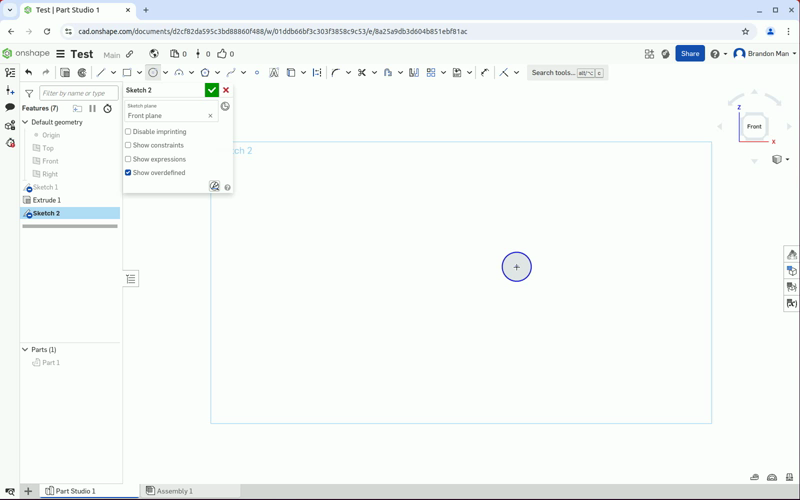
click(516, 266)
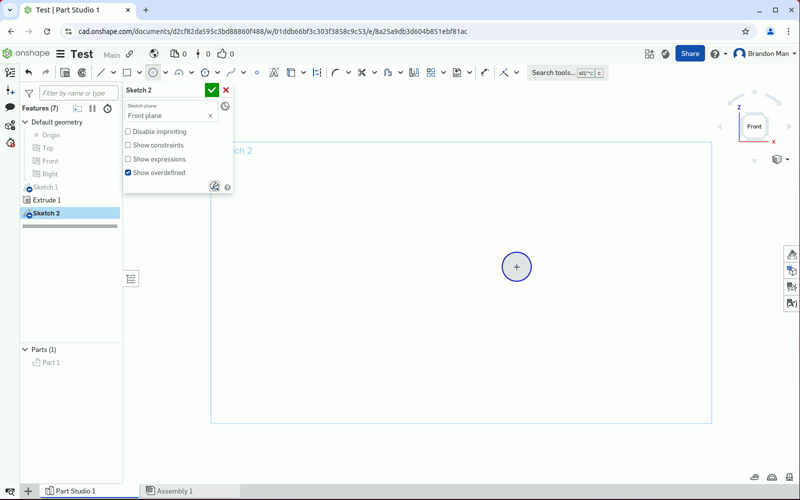
key_up(shift)
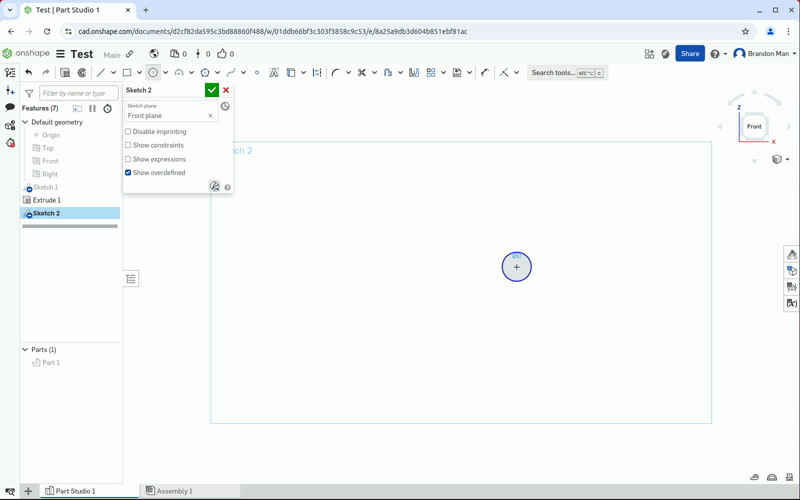
mouse_move(528, 266)
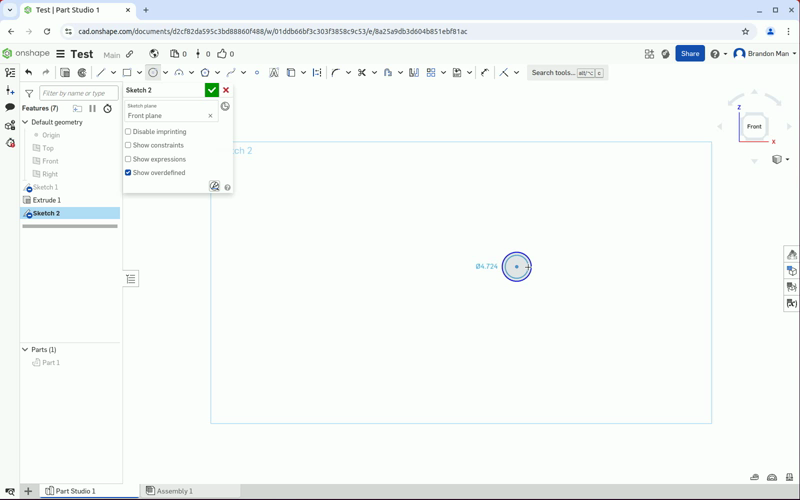
scroll(6)
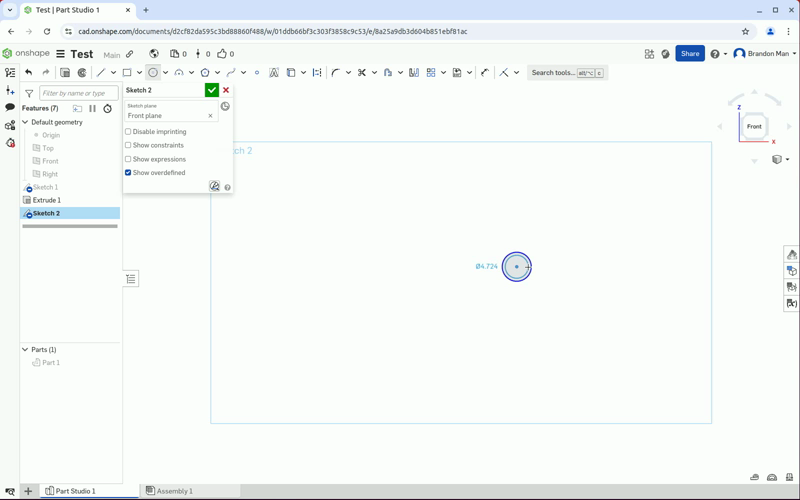
scroll(6)
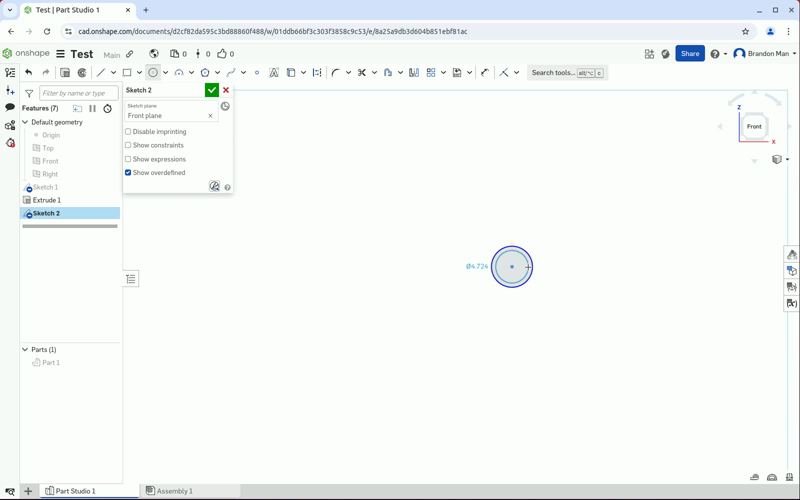
scroll(6)
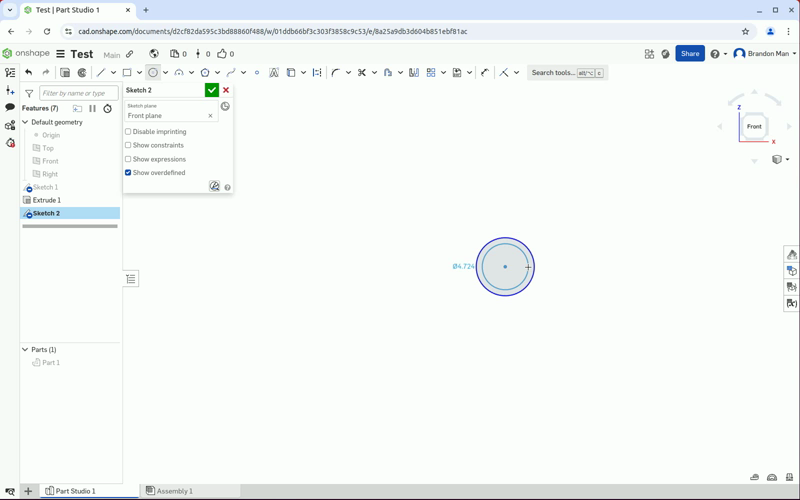
scroll(6)
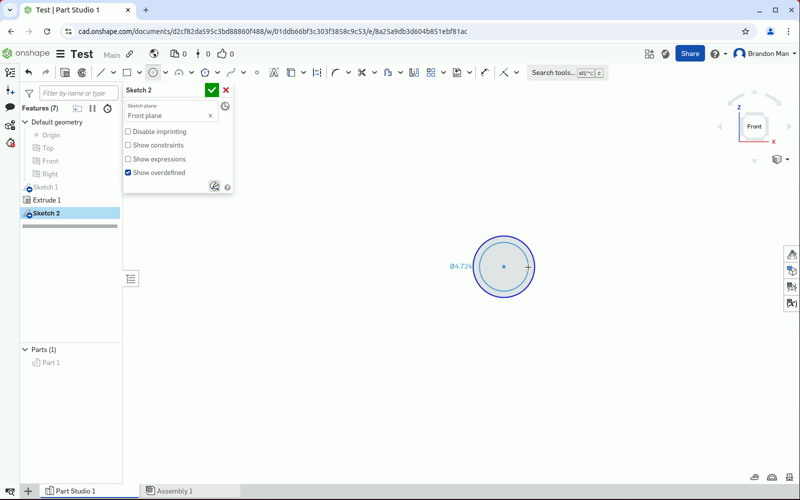
scroll(6)
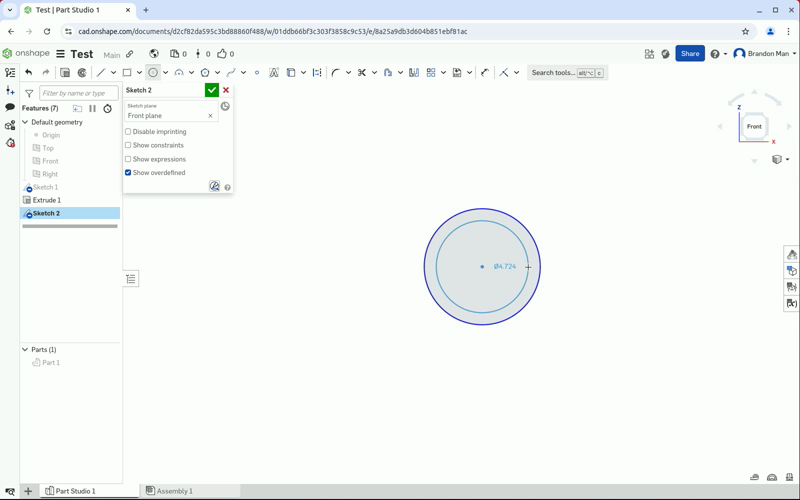
scroll(6)
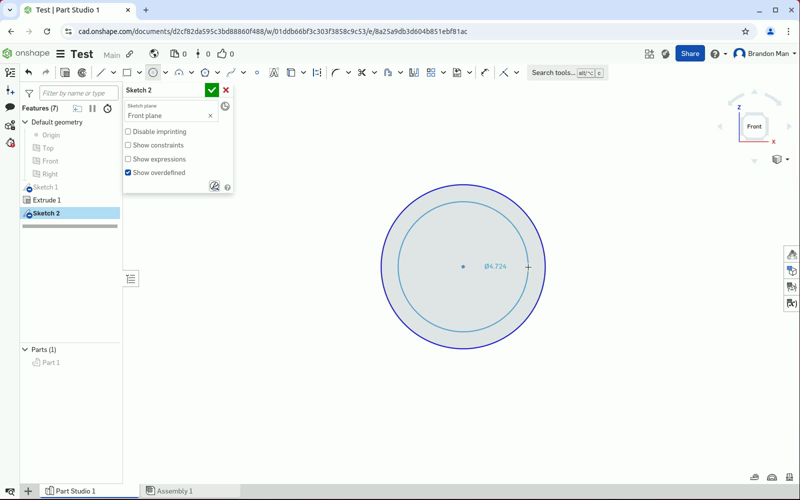
scroll(6)
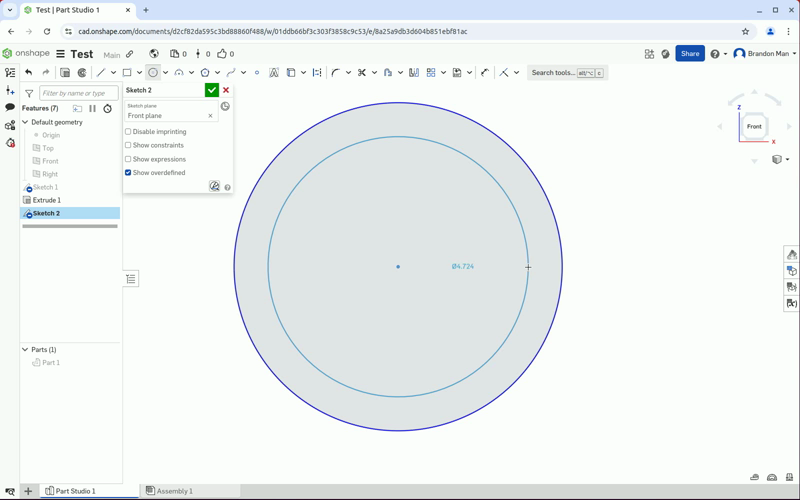
click(528, 266)
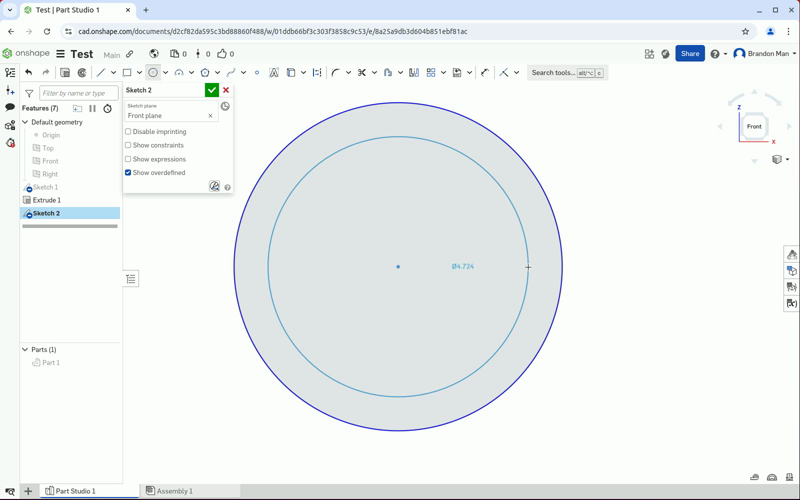
scroll(-6)
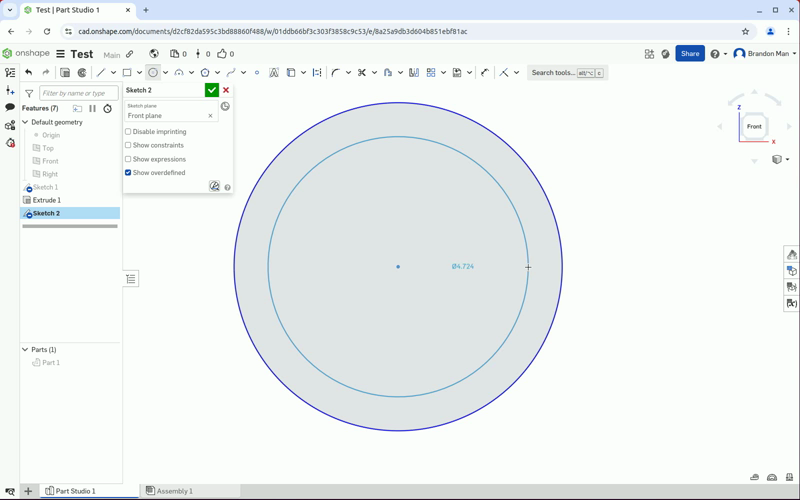
scroll(-6)
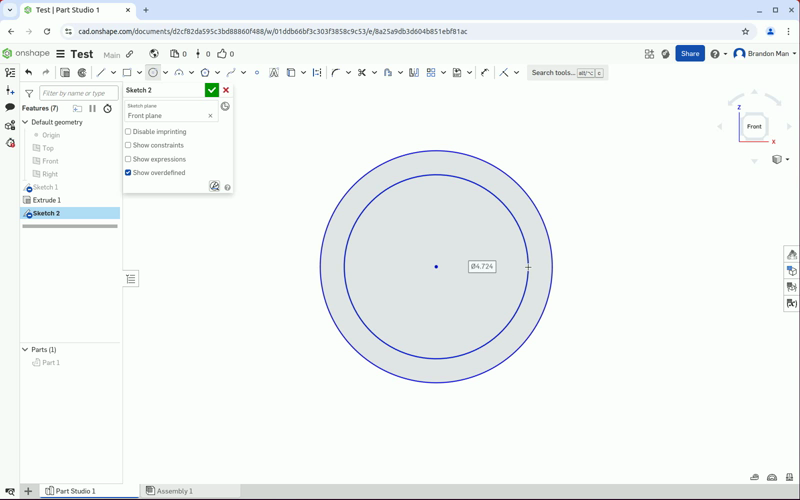
scroll(-6)
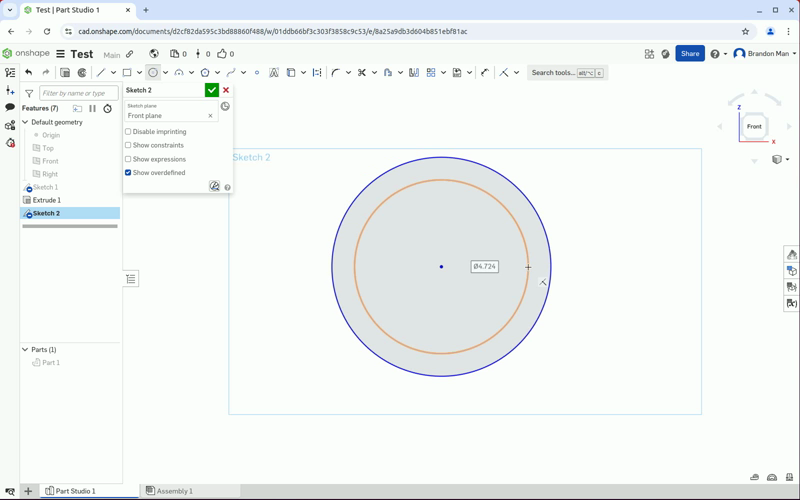
scroll(-6)
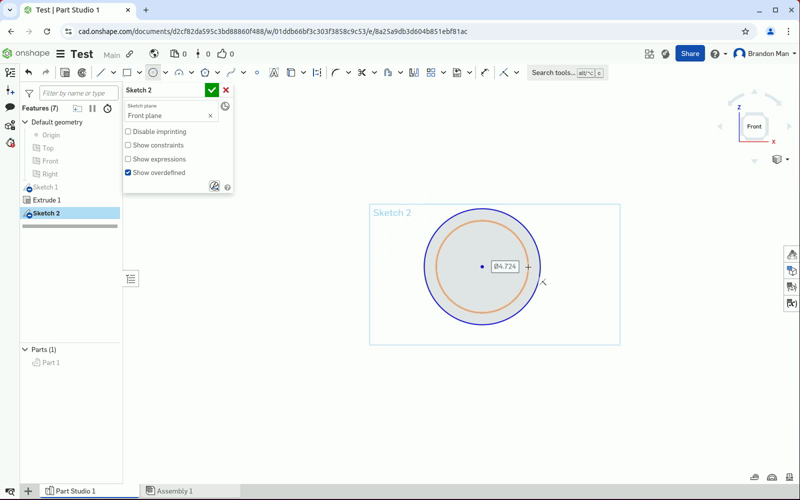
scroll(-6)
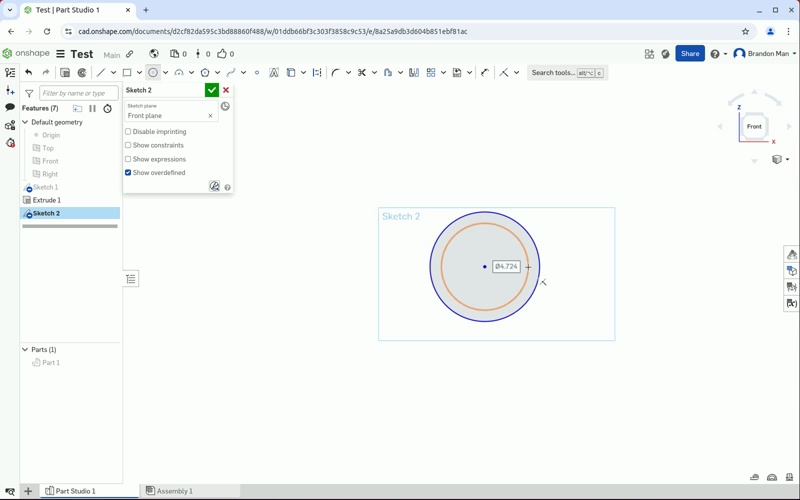
scroll(-6)
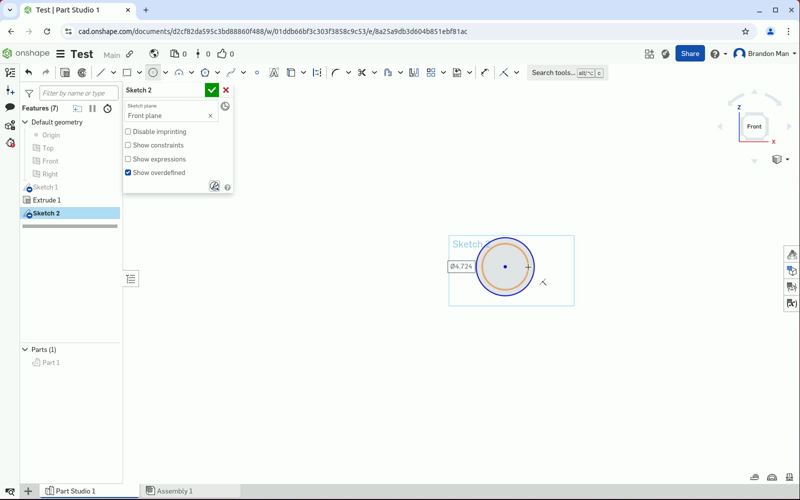
scroll(-6)
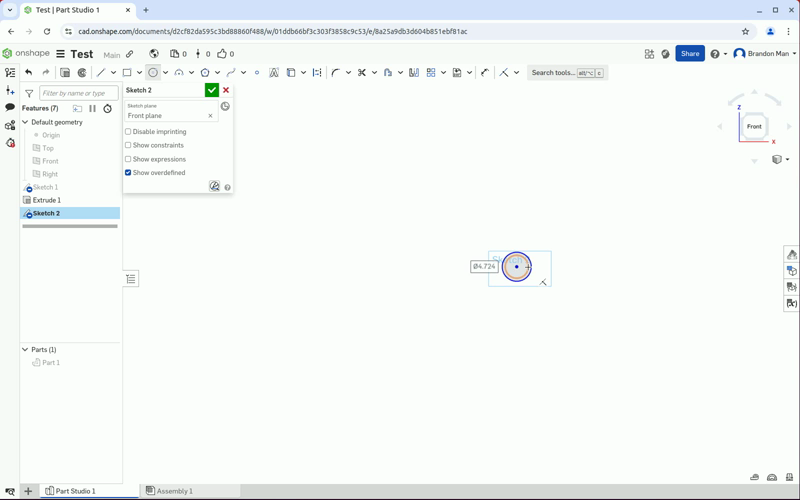
key(esc)
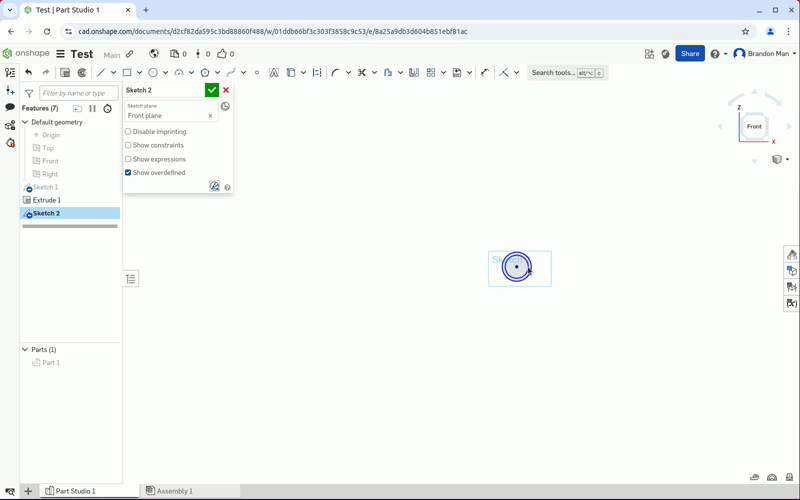
mouse_move(509, 276)
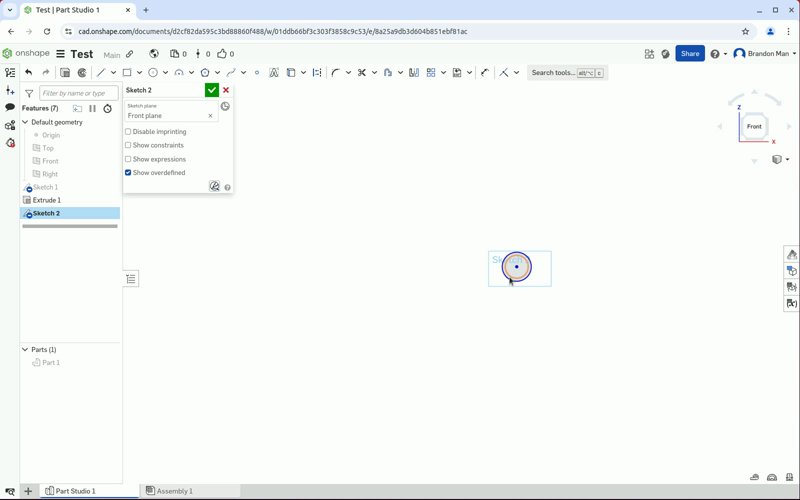
scroll(6)
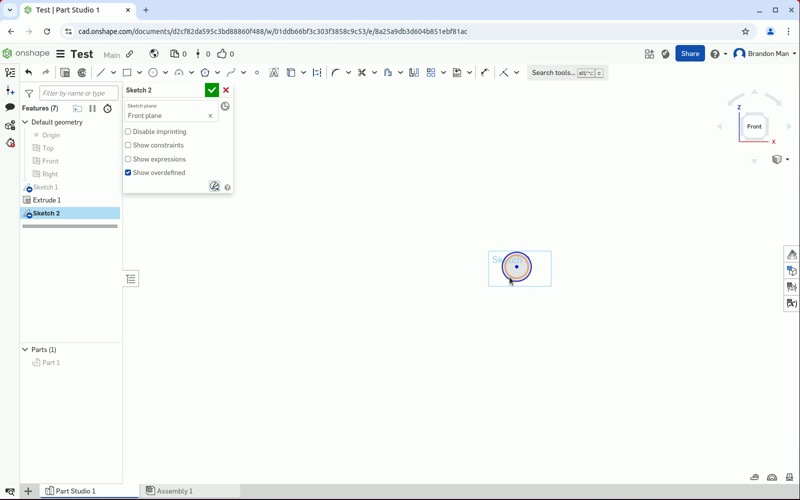
scroll(6)
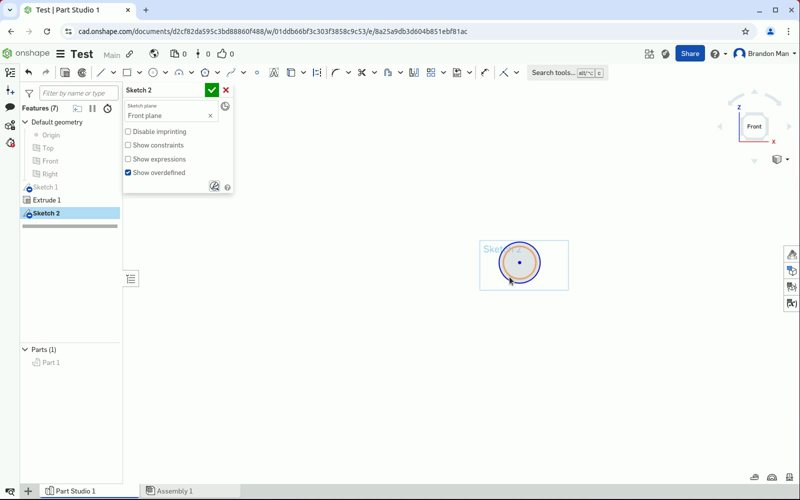
scroll(6)
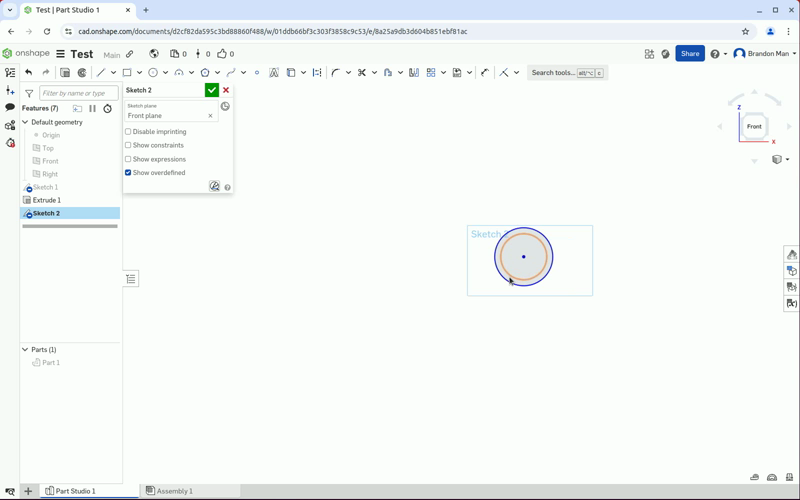
scroll(6)
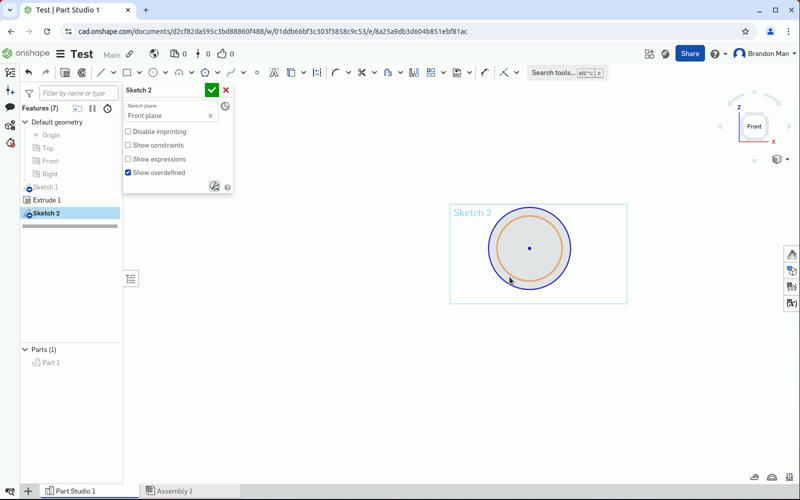
scroll(6)
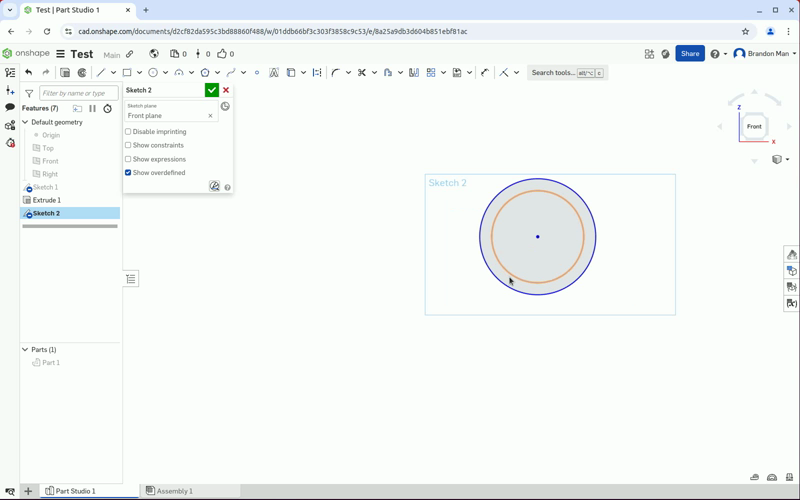
scroll(6)
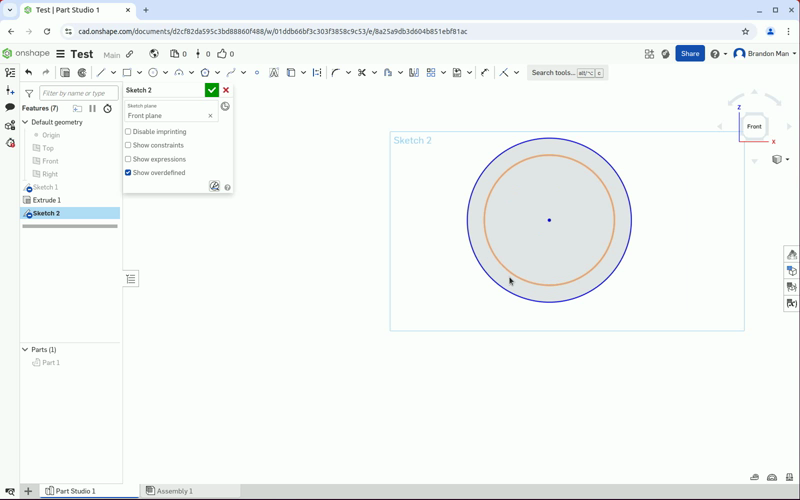
scroll(6)
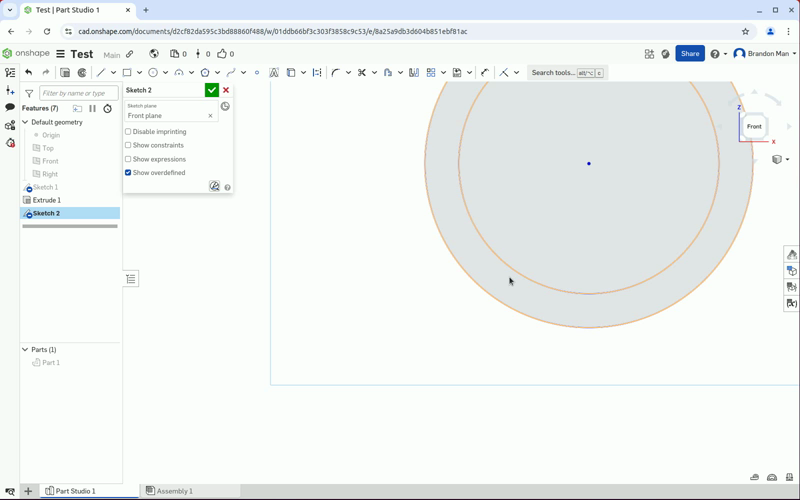
click(509, 276)
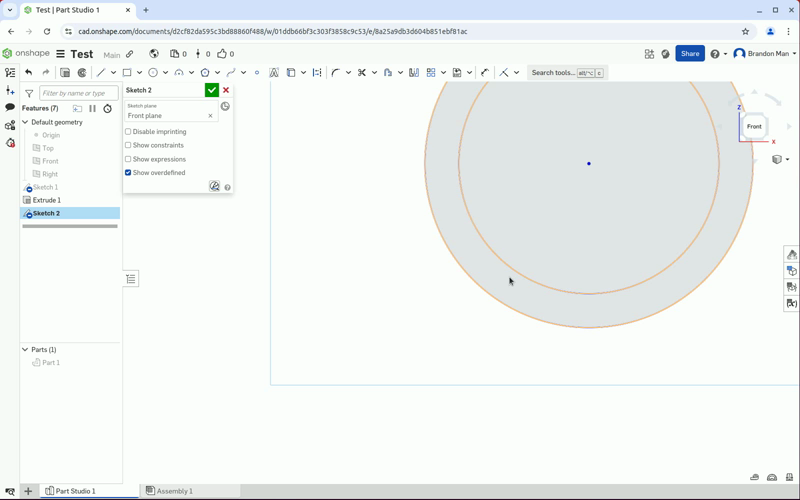
scroll(-6)
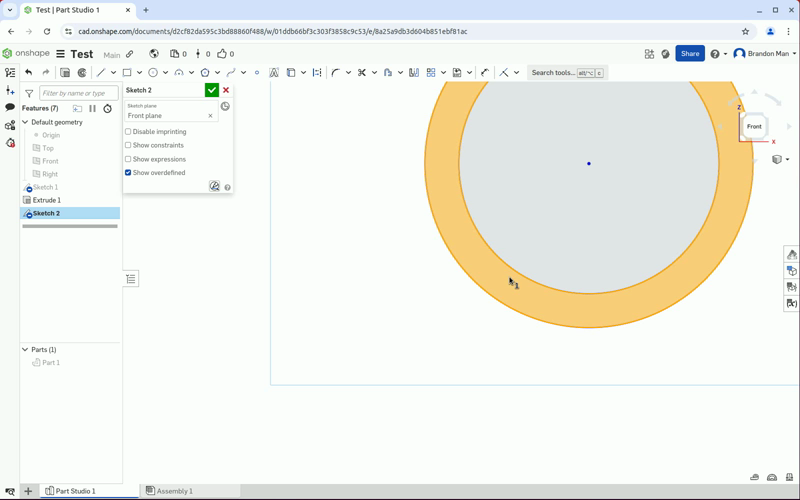
scroll(-6)
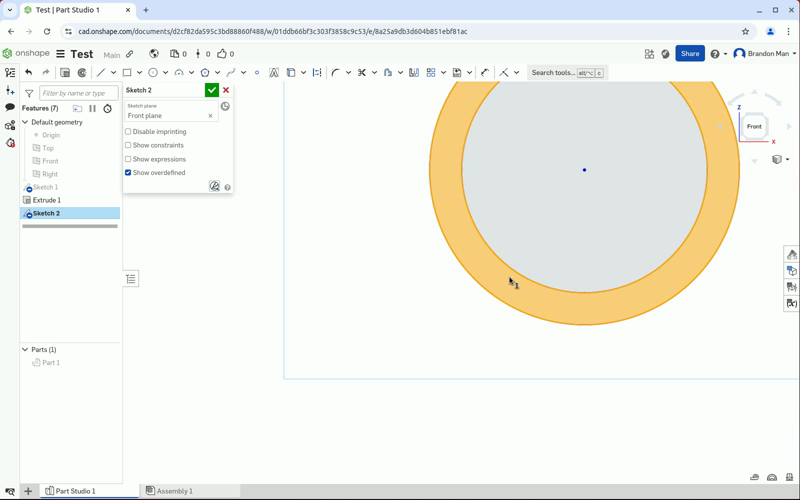
scroll(-6)
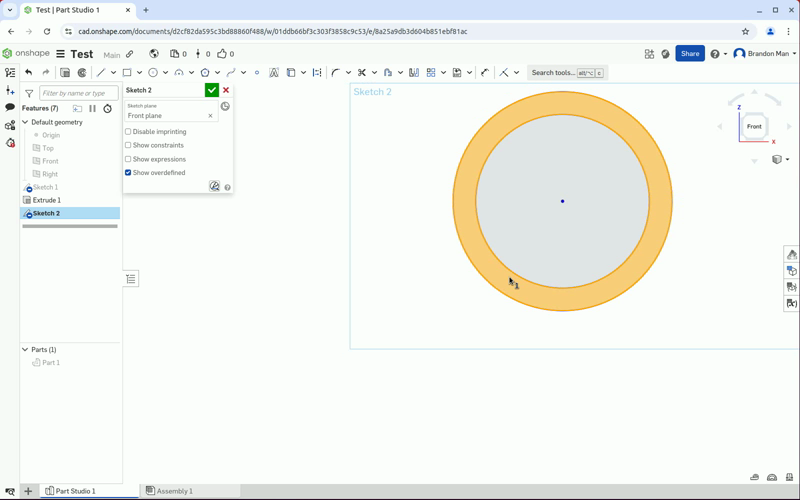
scroll(-6)
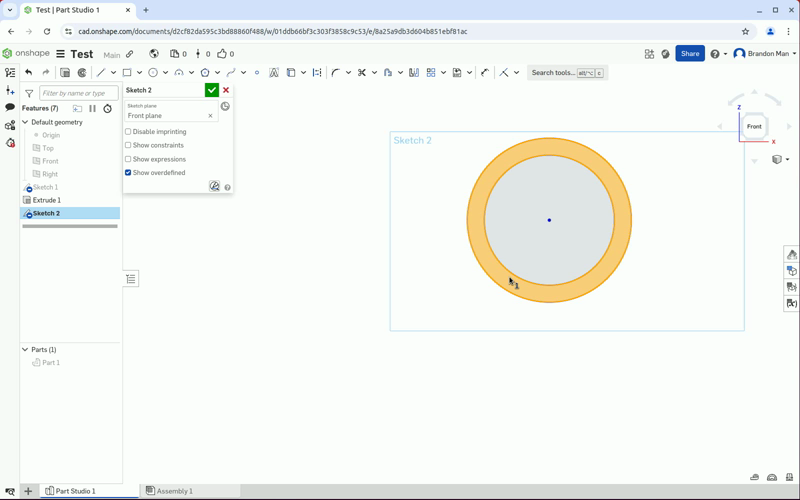
scroll(-6)
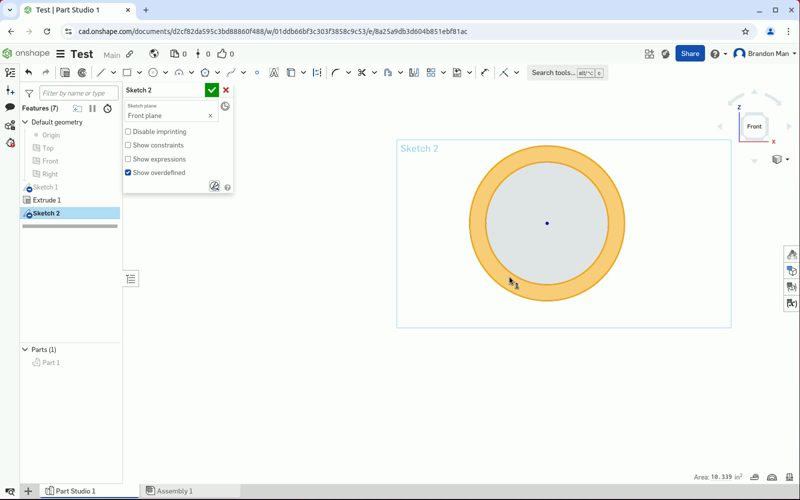
scroll(-6)
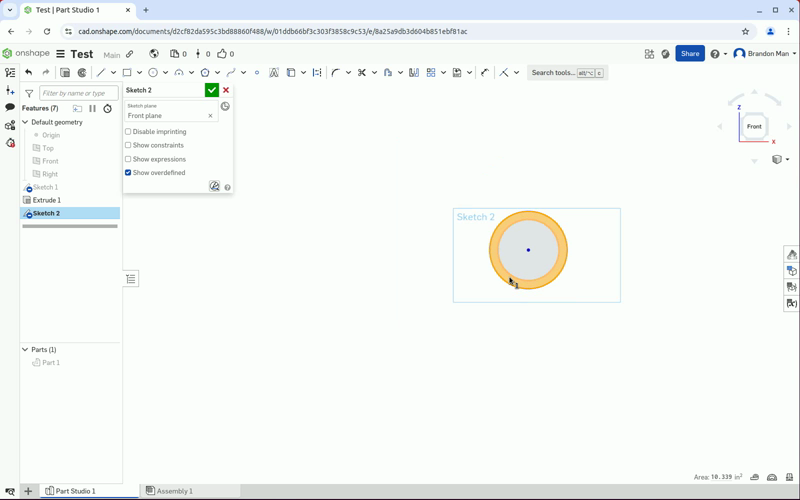
scroll(-6)
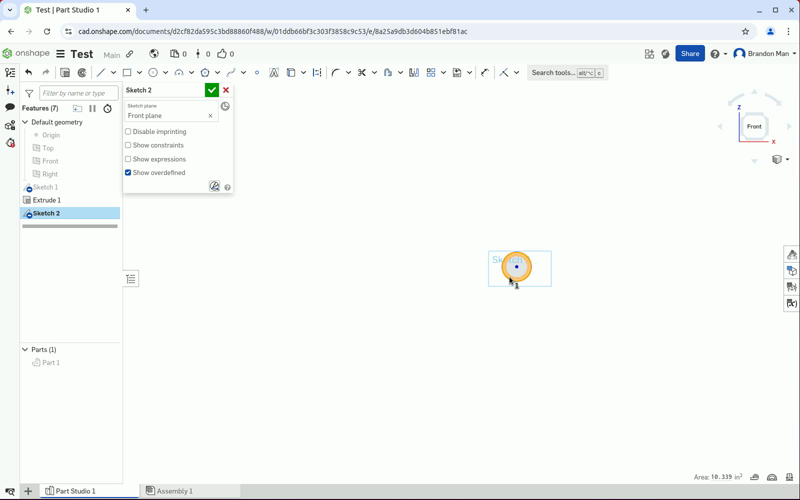
mouse_move(73, 352)
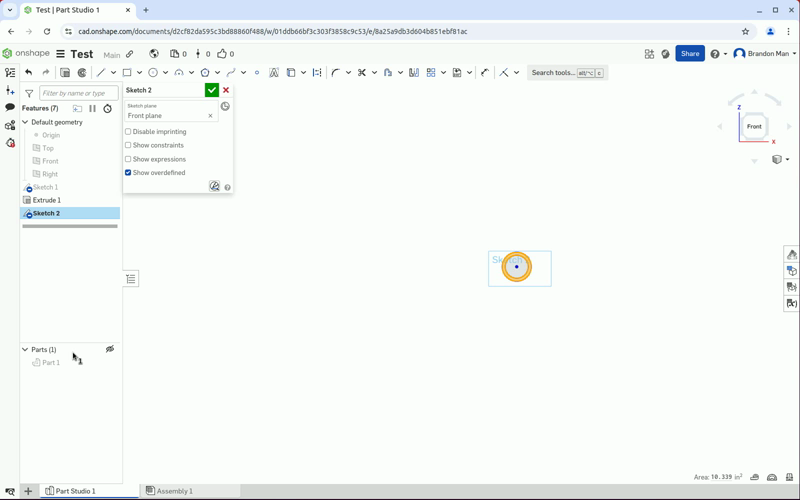
key(shift+y)
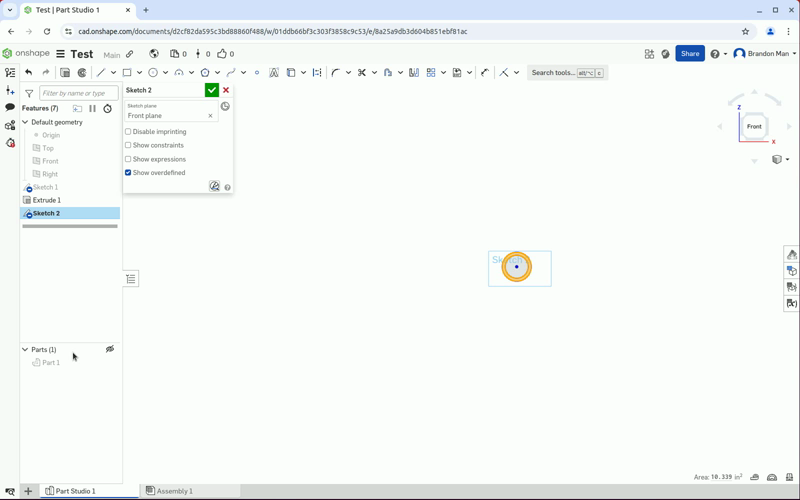
key(shift+e)
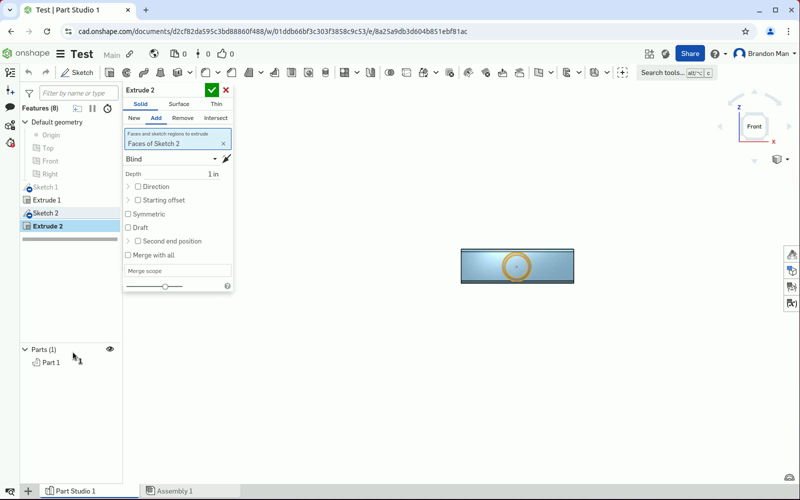
mouse_move(143, 106)
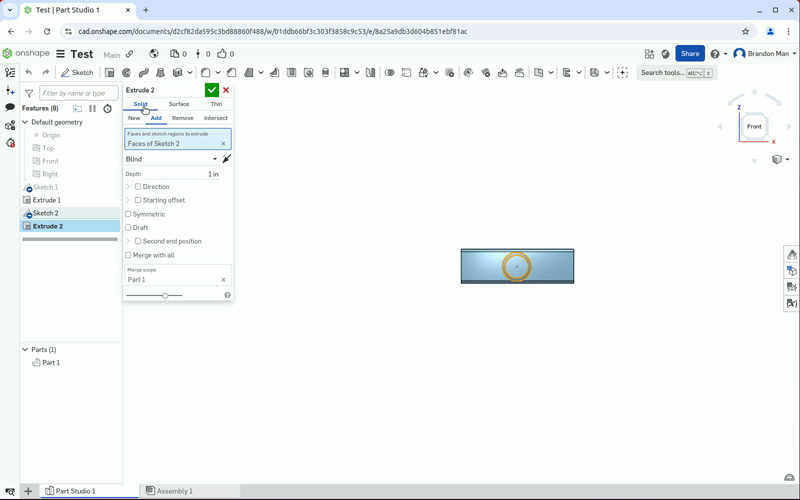
click(143, 106)
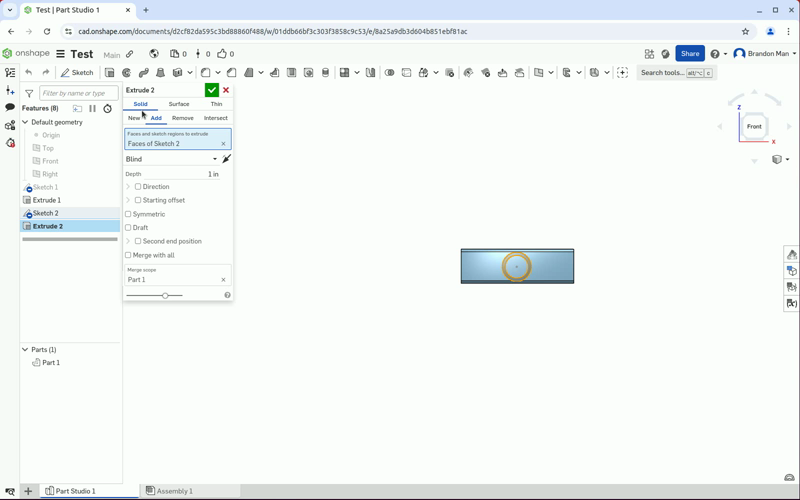
mouse_move(137, 120)
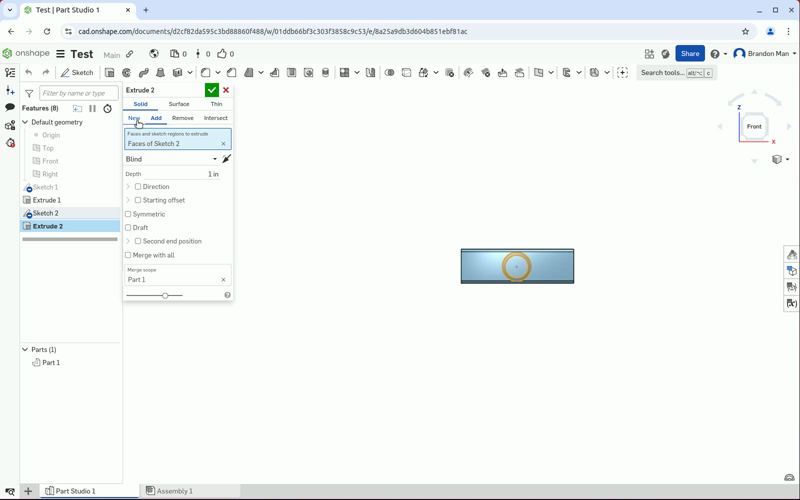
click(137, 120)
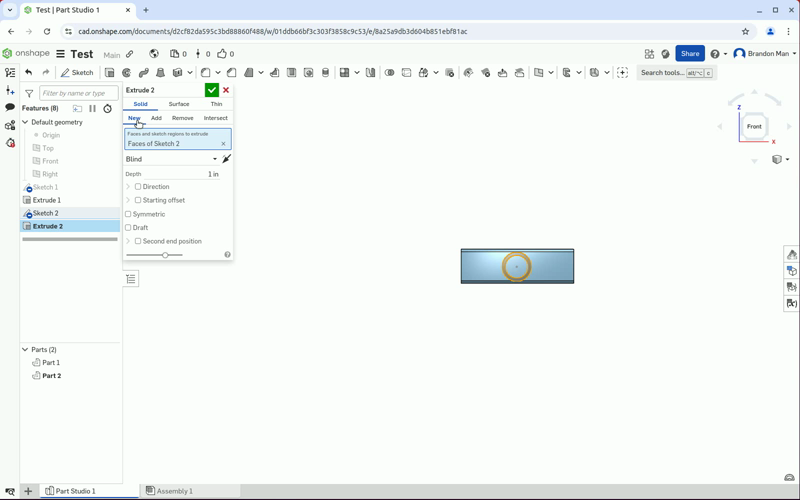
key(tab, 4)
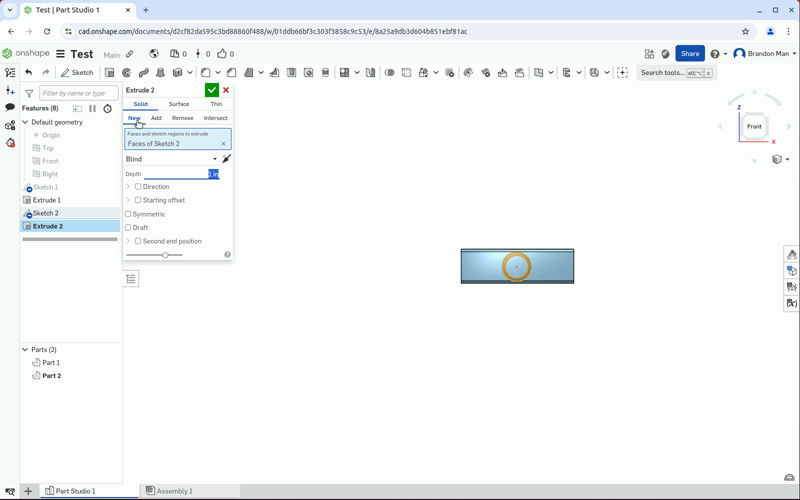
text(2.166)
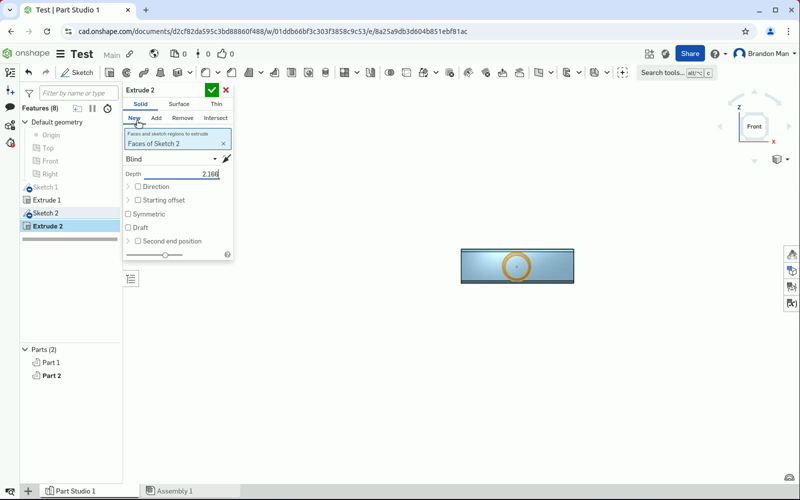
key(enter)
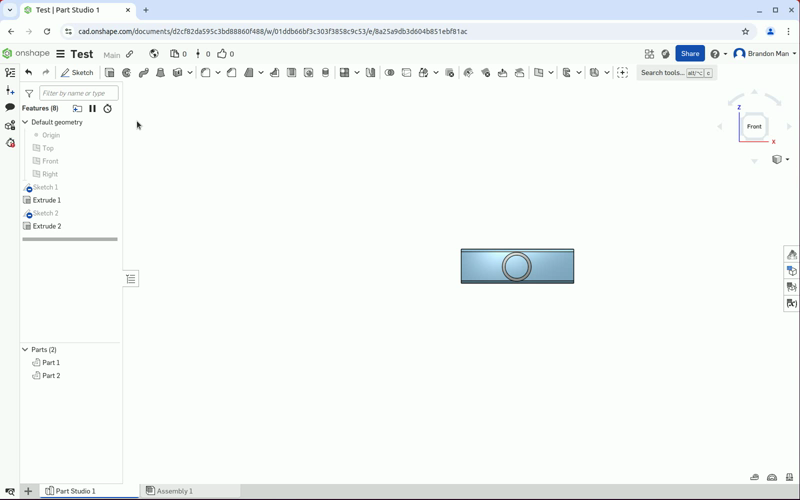
key(shift+h)
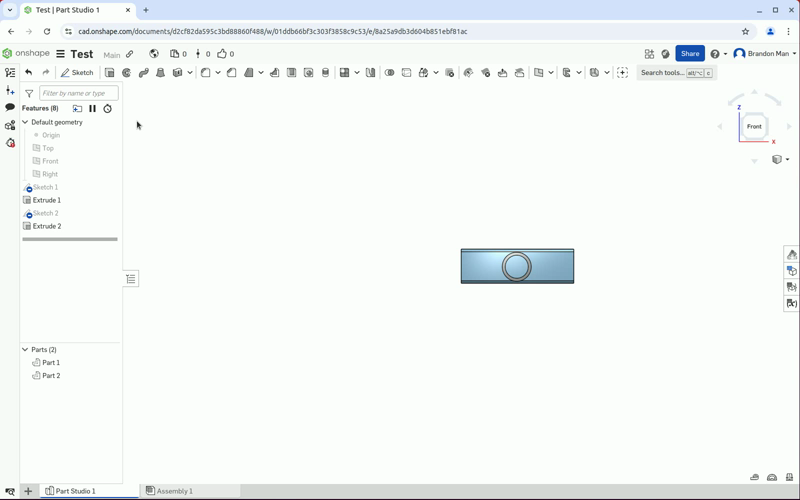
key(shift+h)
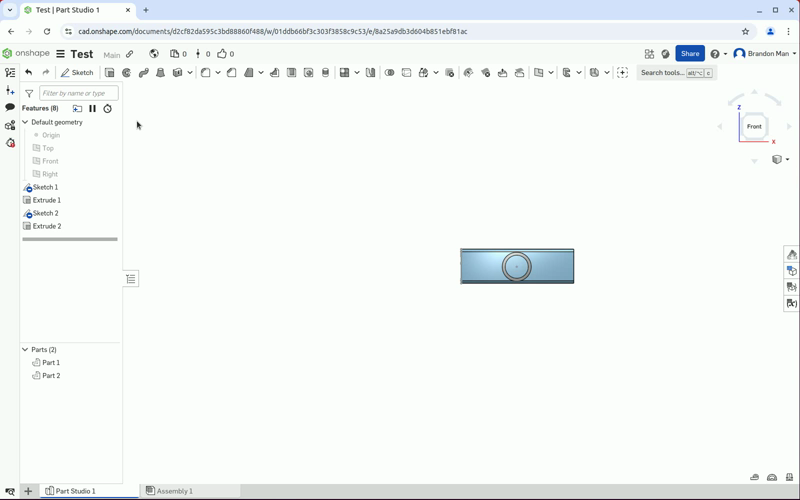
key(shift+7)
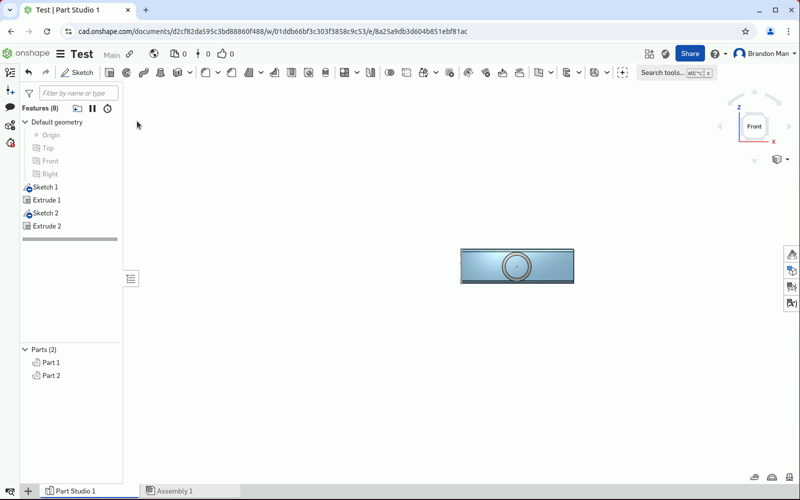
key(left, 2)
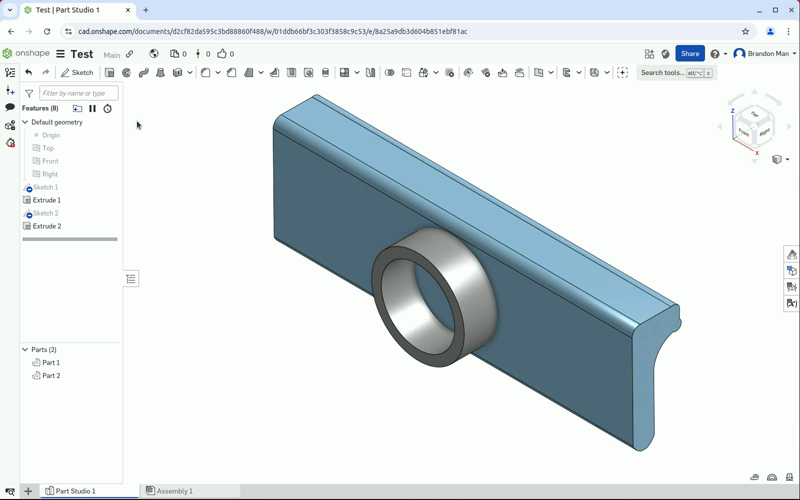
key(down, 2)
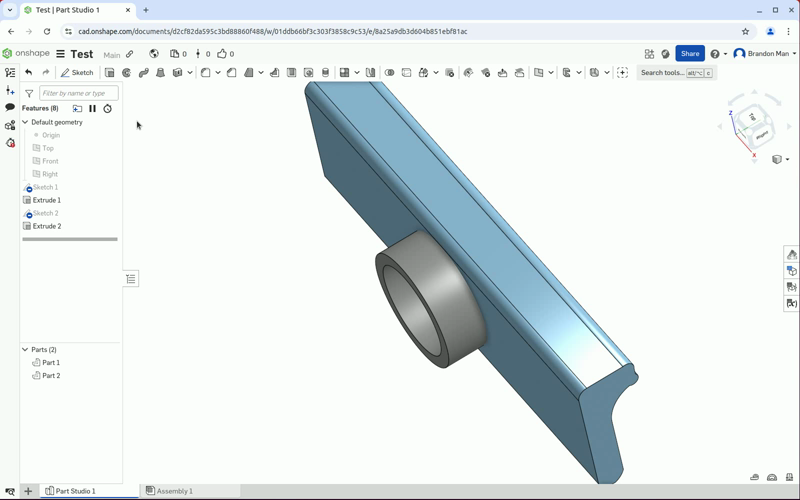
key(up, 2)
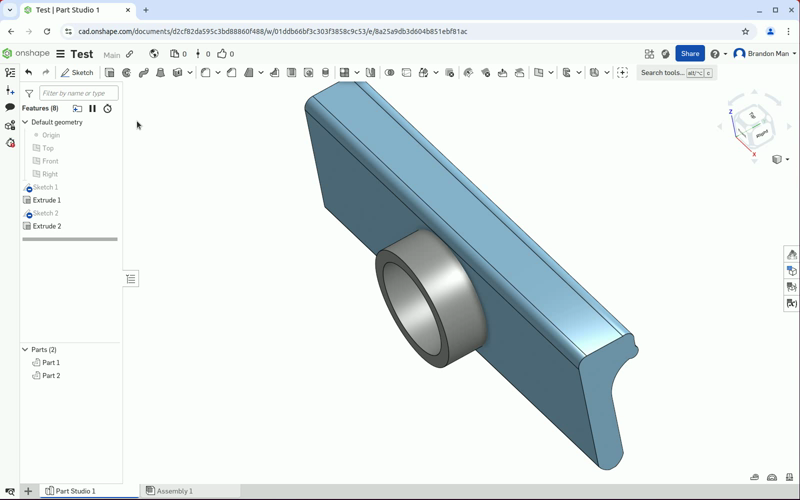
key(right, 2)
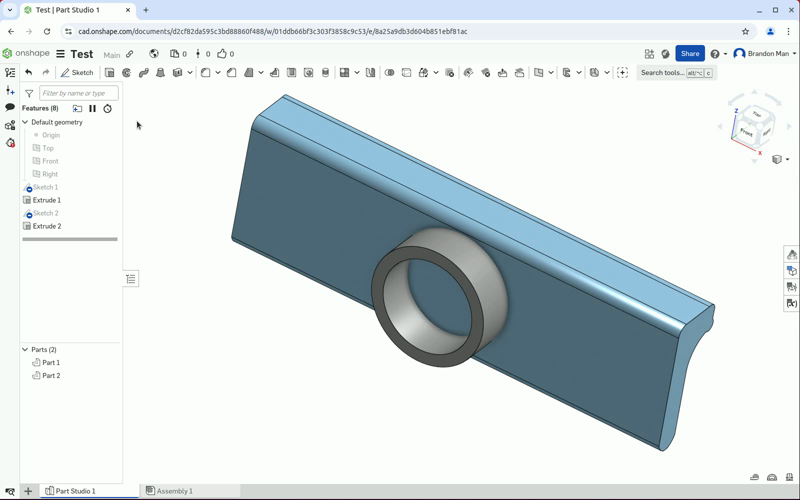
mouse_move(73, 189)
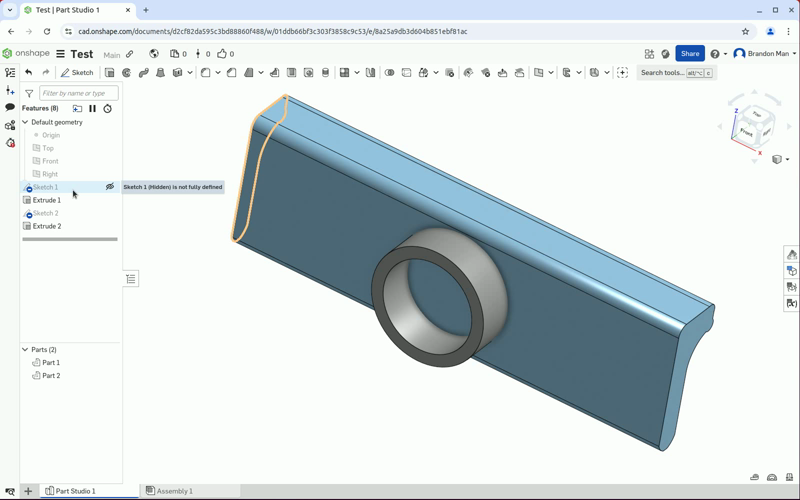
click(73, 189)